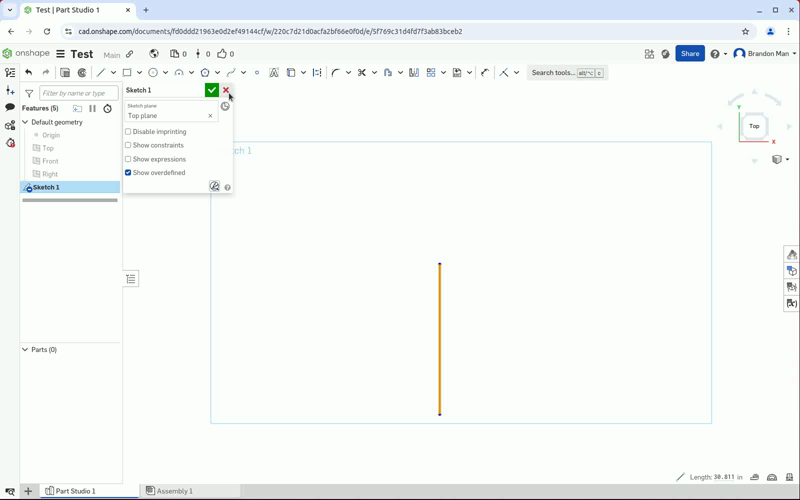
key(shift+h)
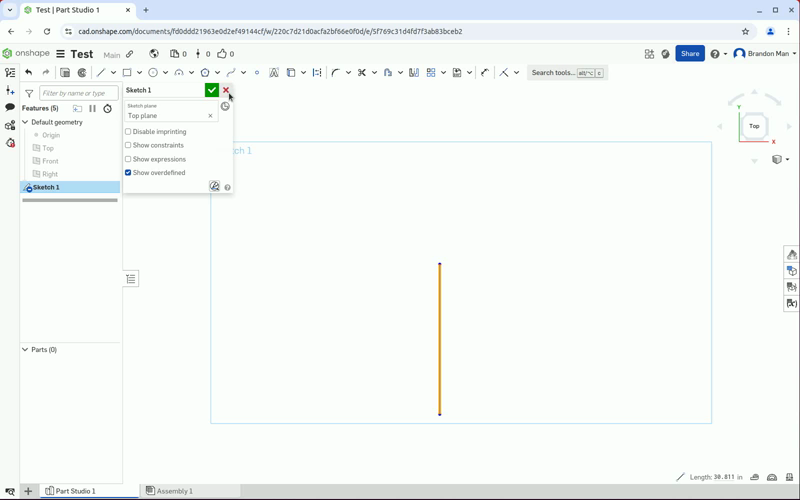
key(shift+s)
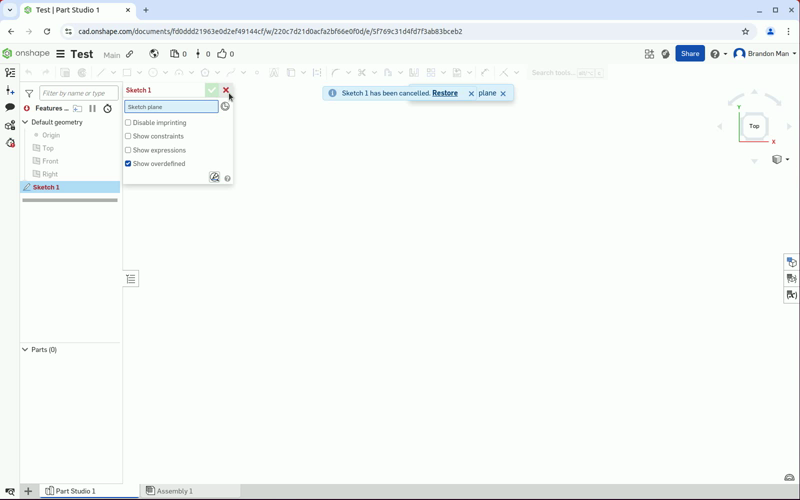
mouse_move(73, 150)
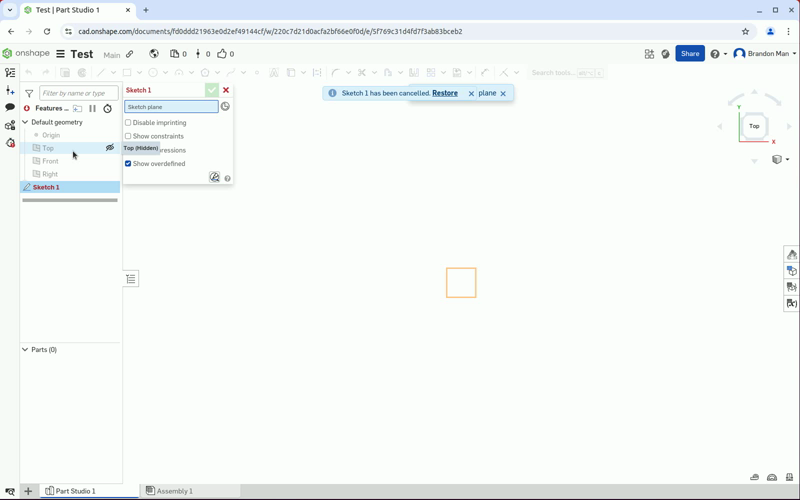
click(73, 150)
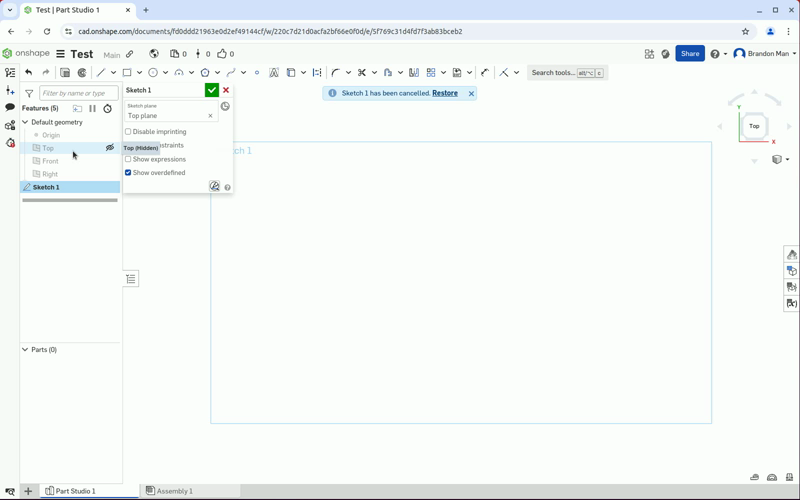
mouse_move(73, 352)
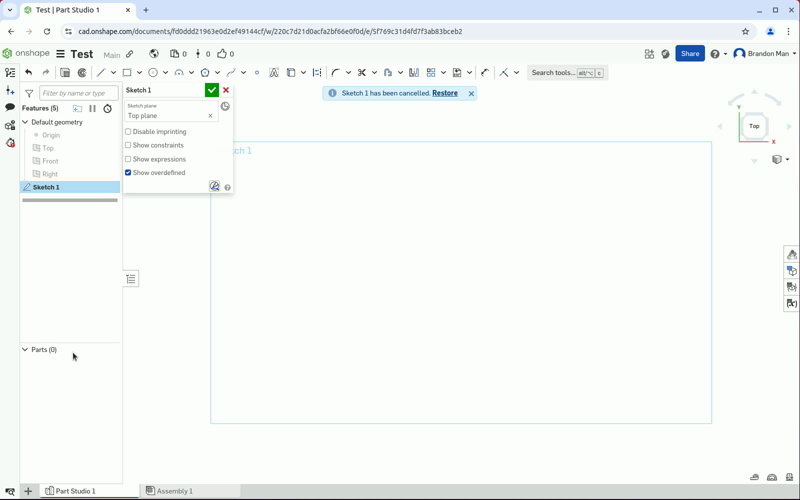
key(y)
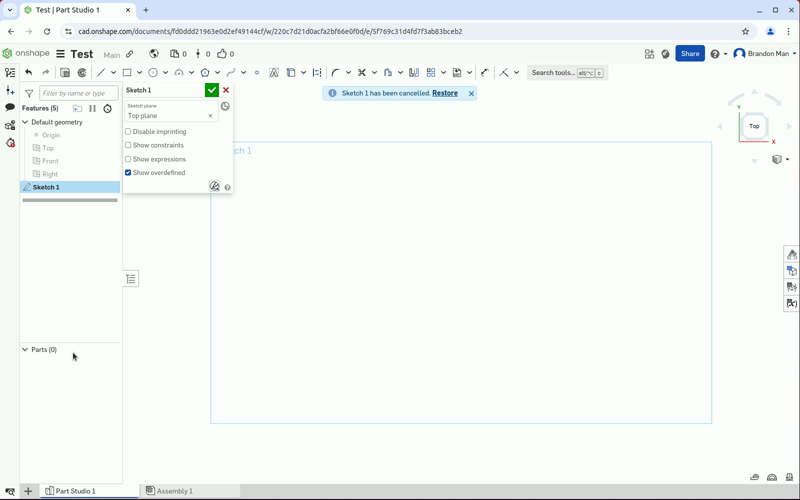
key(a)
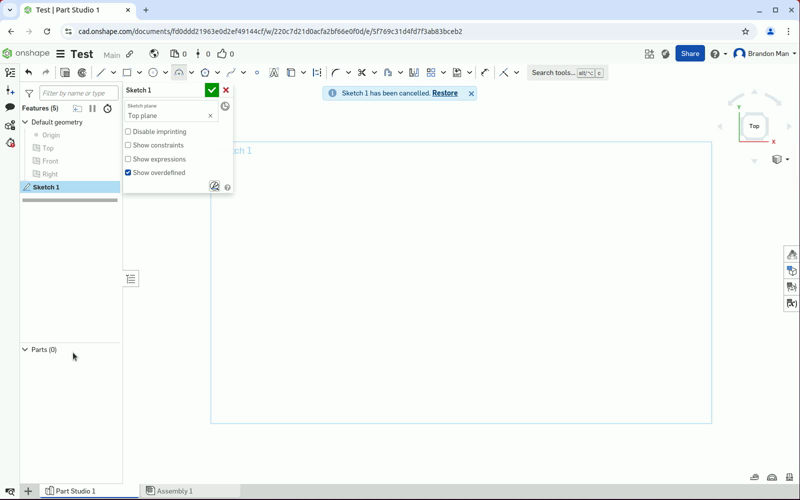
key_down(shift)
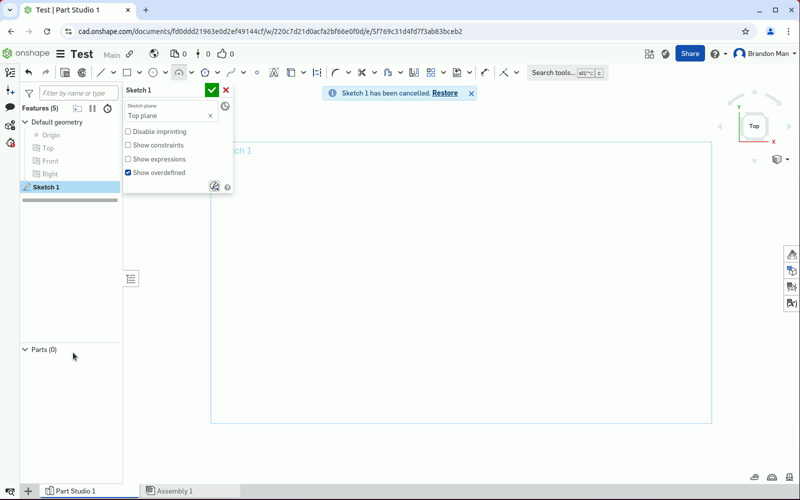
mouse_move(451, 295)
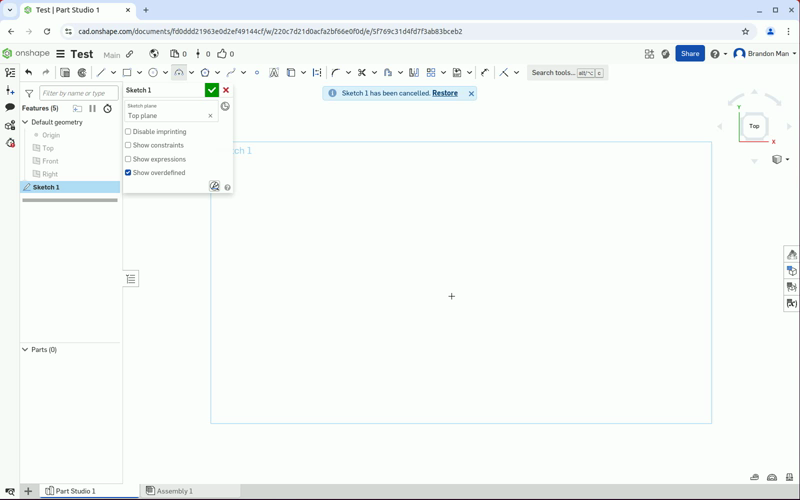
click(451, 295)
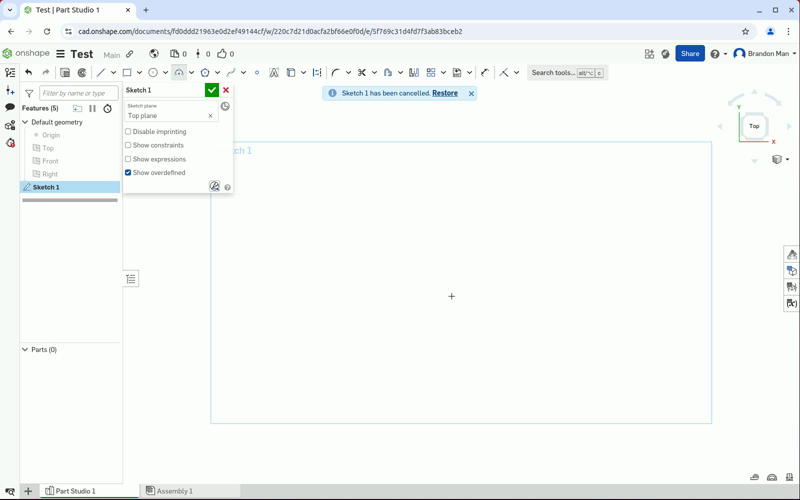
key_up(shift)
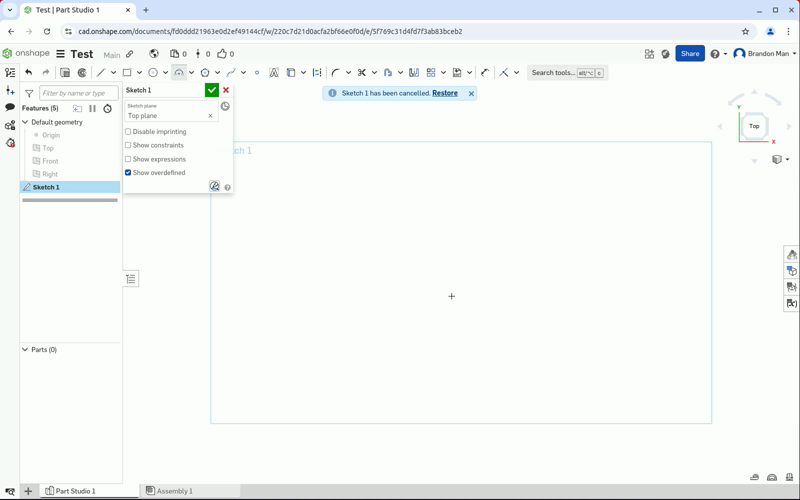
key_down(shift)
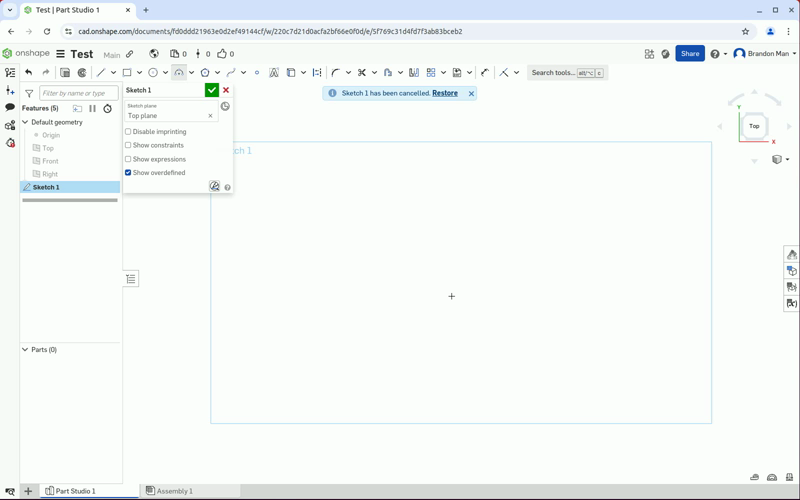
mouse_move(452, 296)
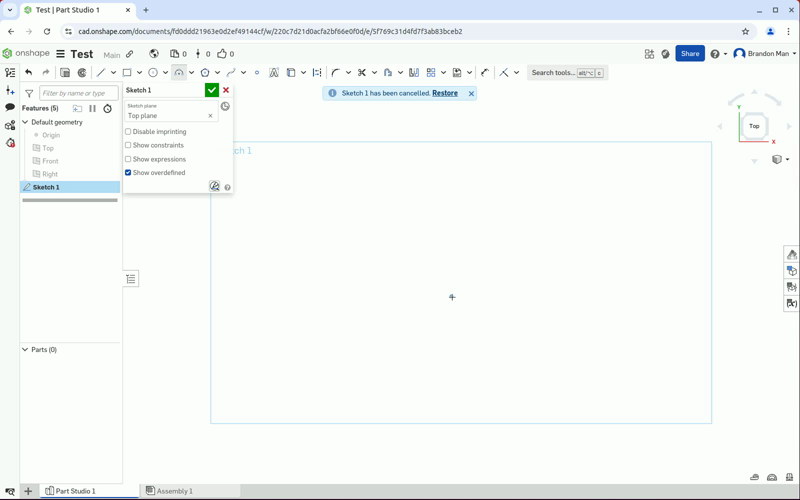
scroll(6)
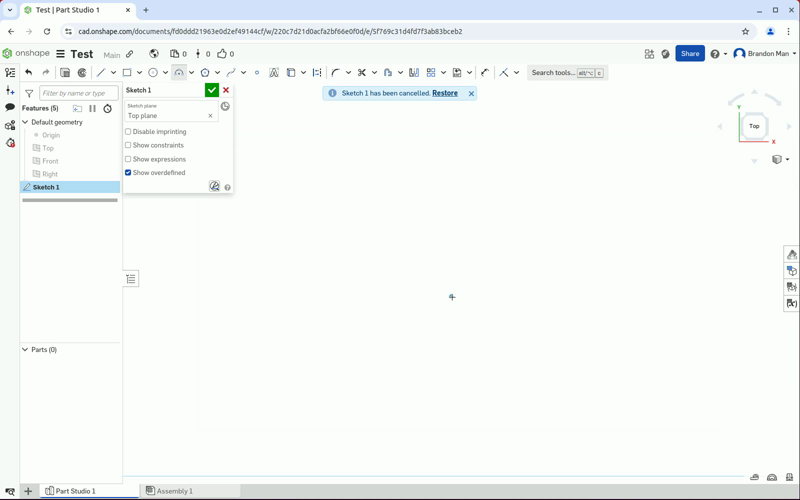
scroll(6)
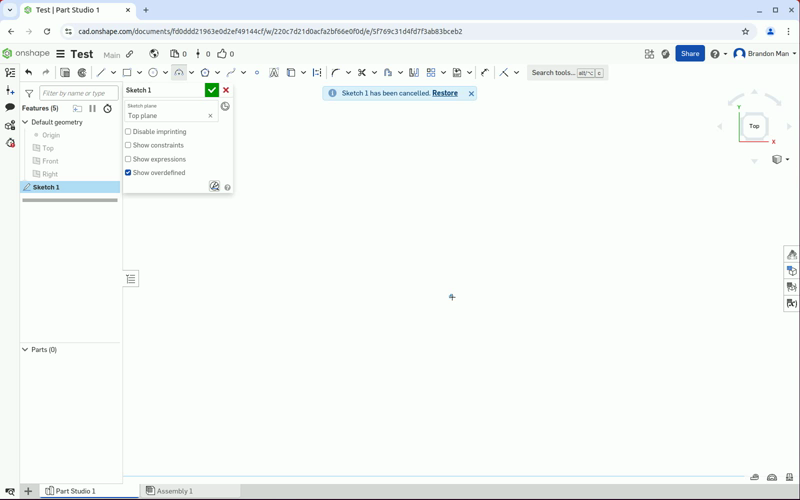
scroll(6)
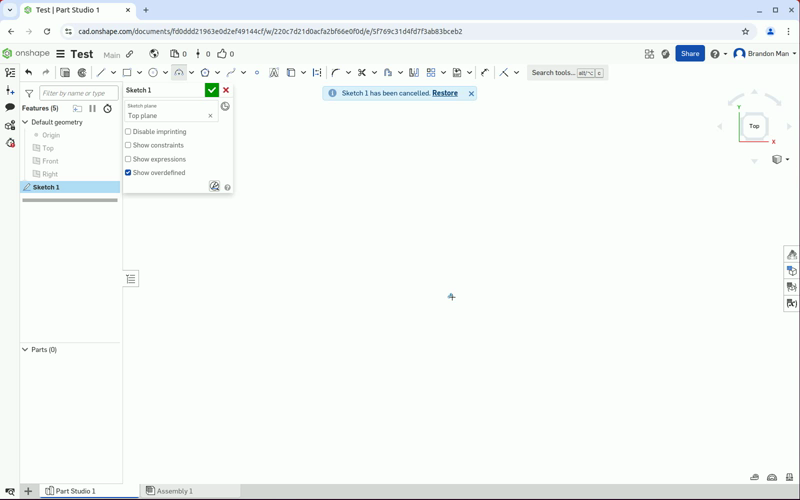
scroll(6)
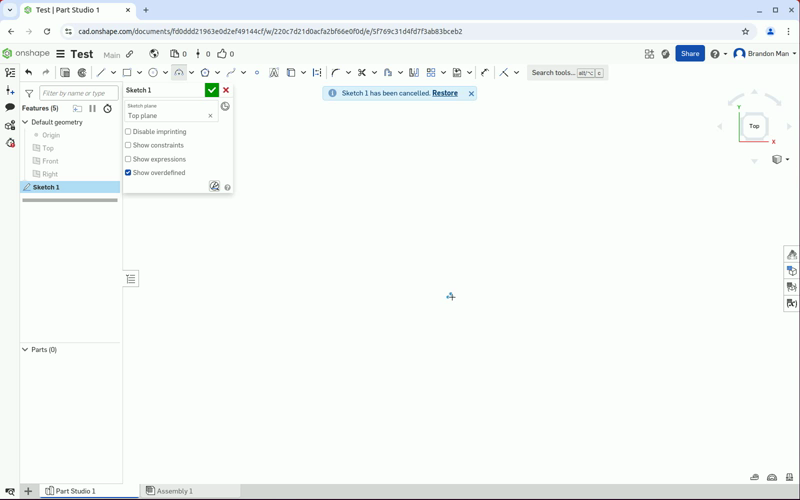
scroll(6)
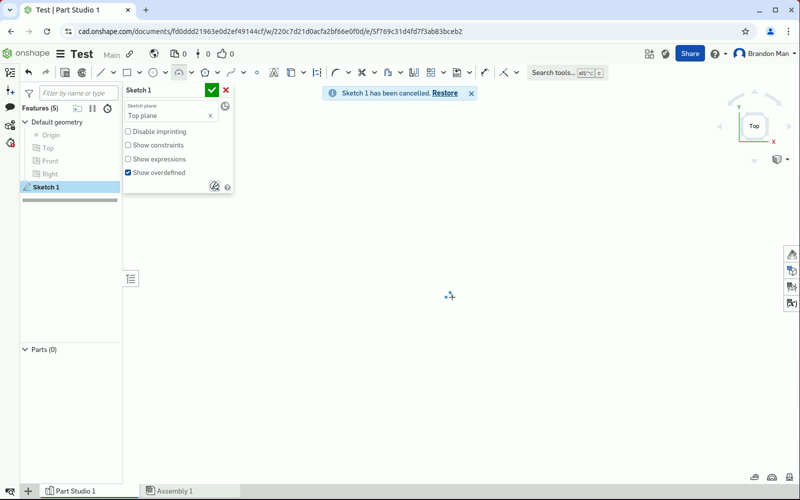
scroll(6)
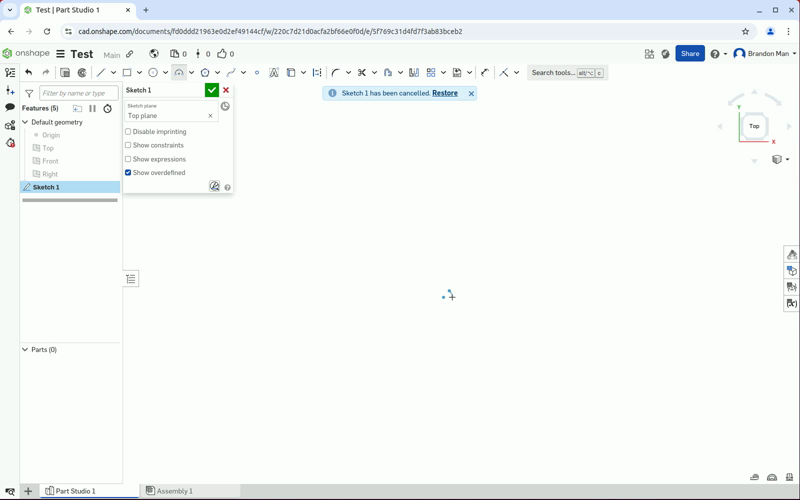
scroll(6)
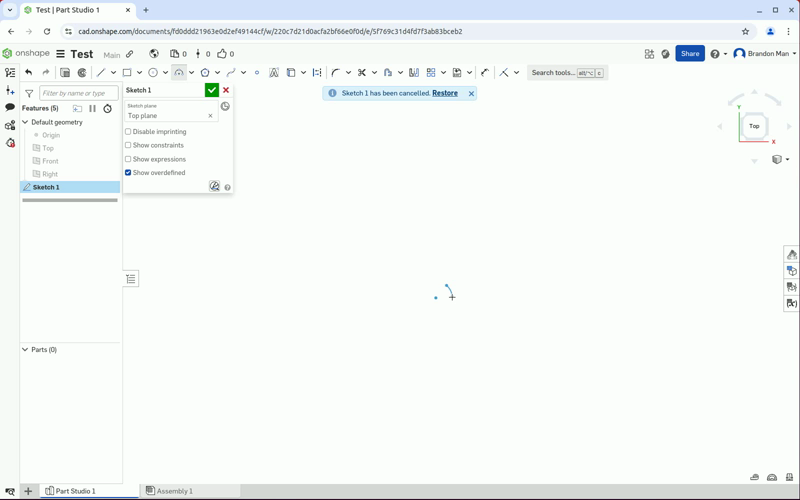
click(452, 296)
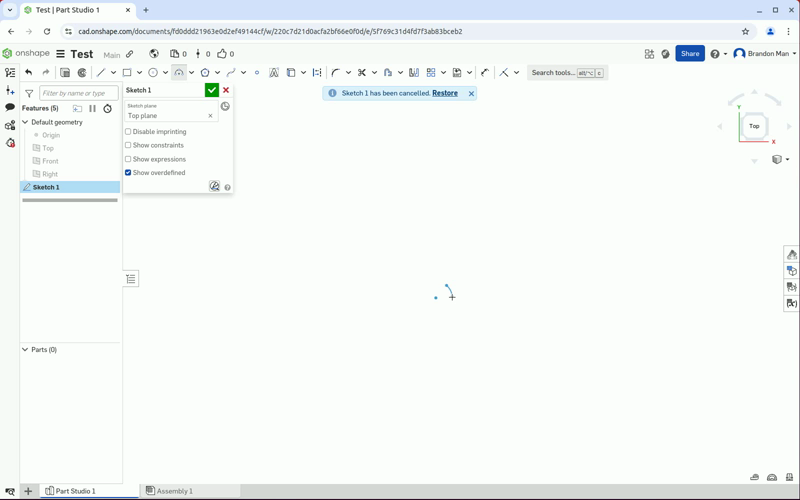
scroll(-6)
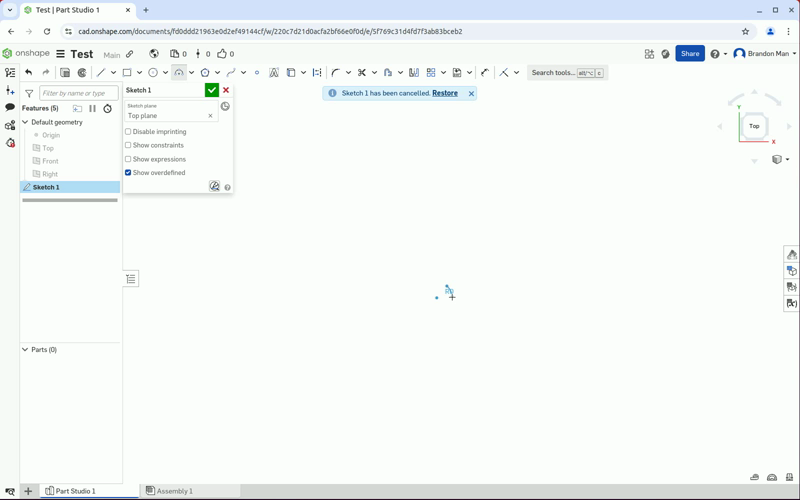
scroll(-6)
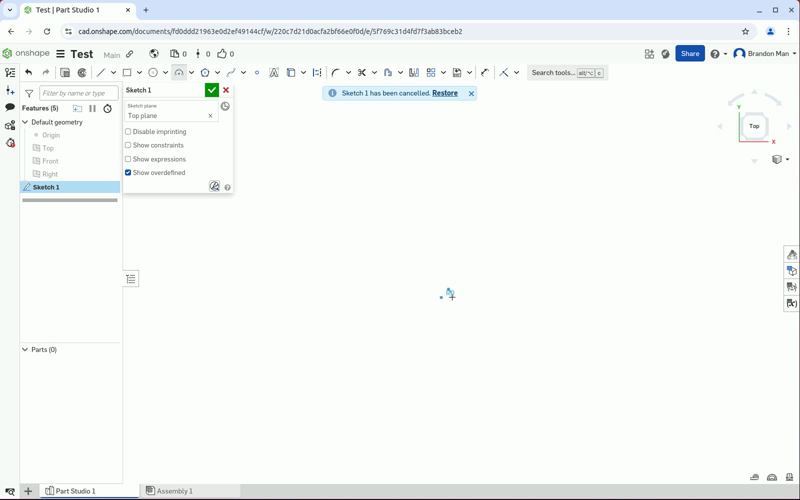
scroll(-6)
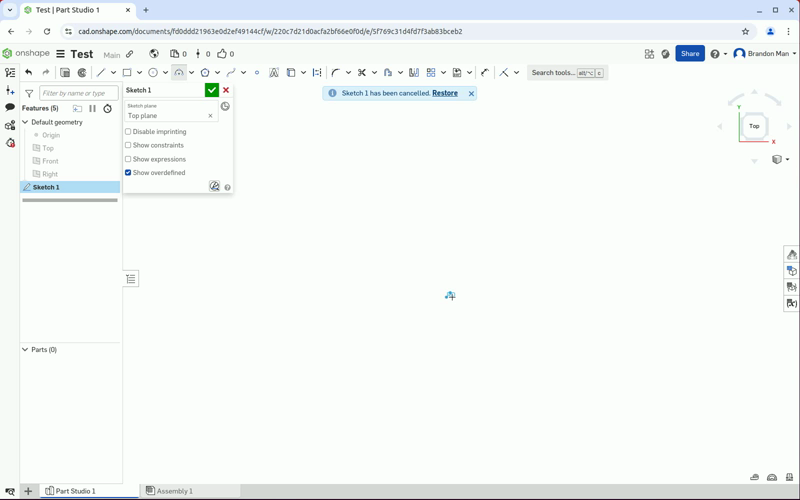
scroll(-6)
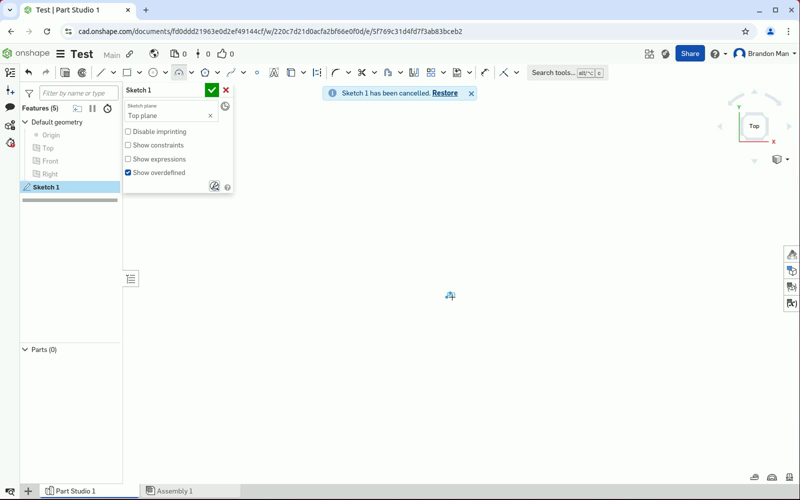
scroll(-6)
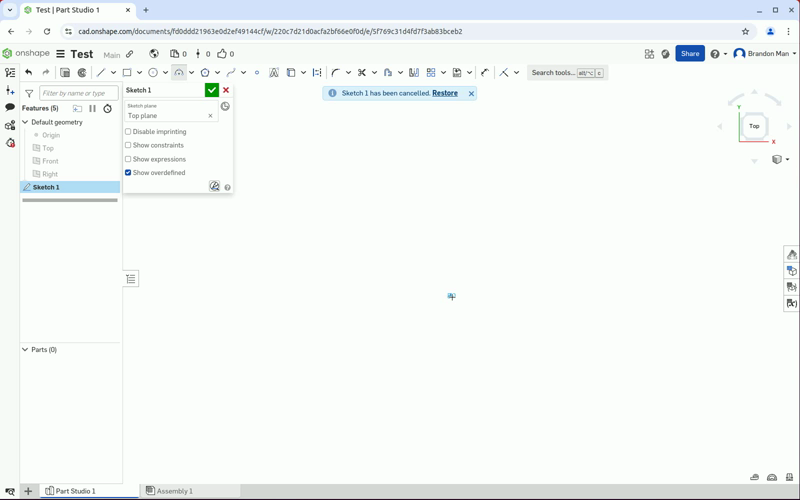
scroll(-6)
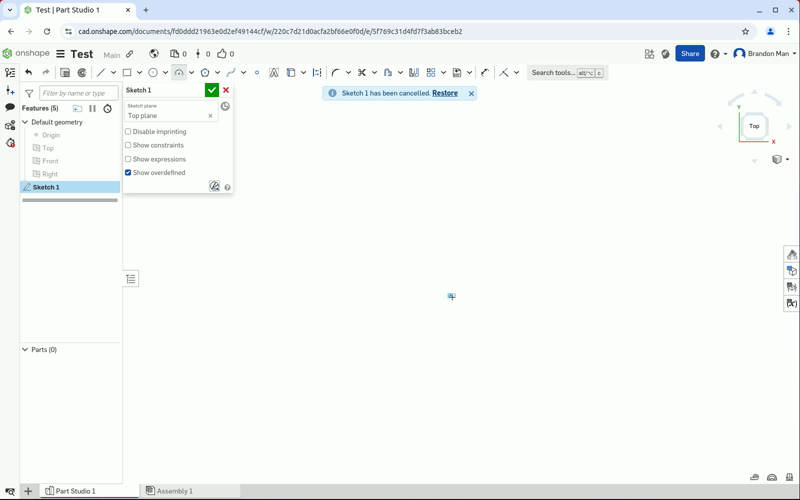
scroll(-6)
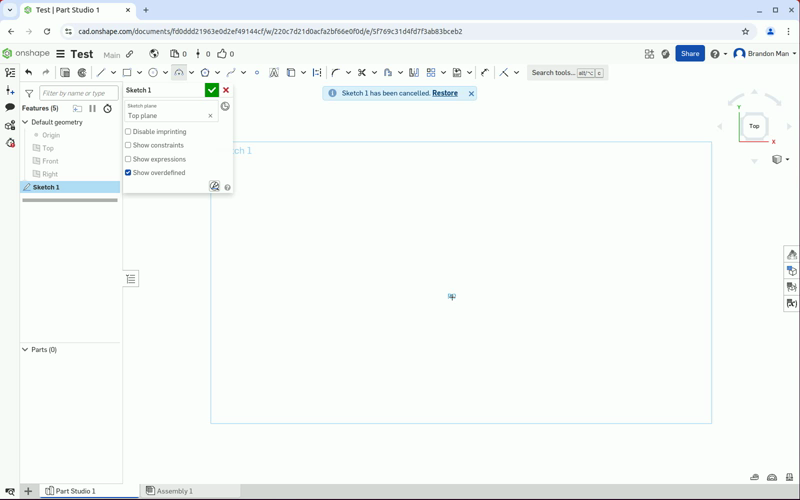
mouse_move(451, 296)
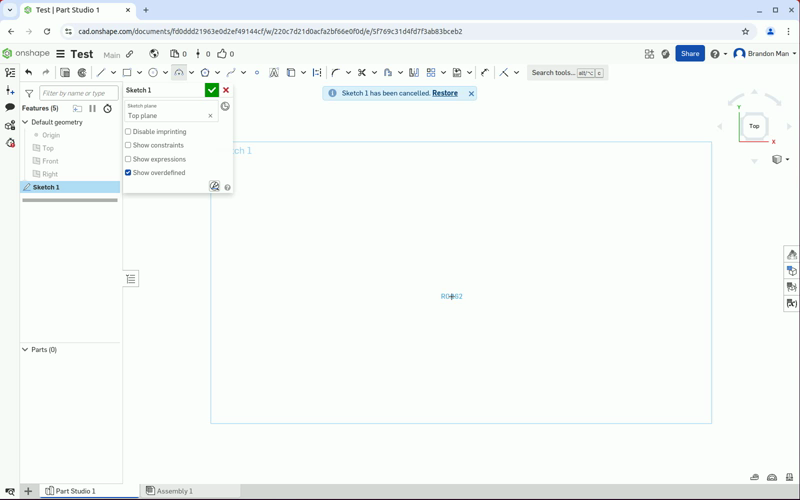
scroll(6)
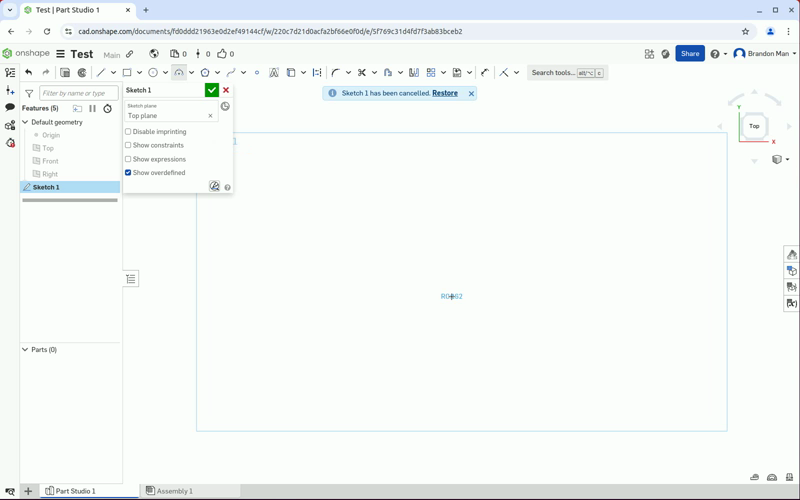
scroll(6)
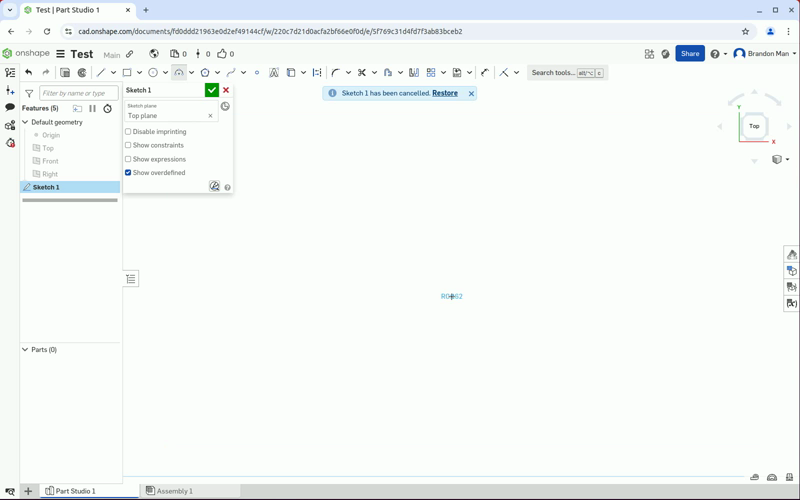
scroll(6)
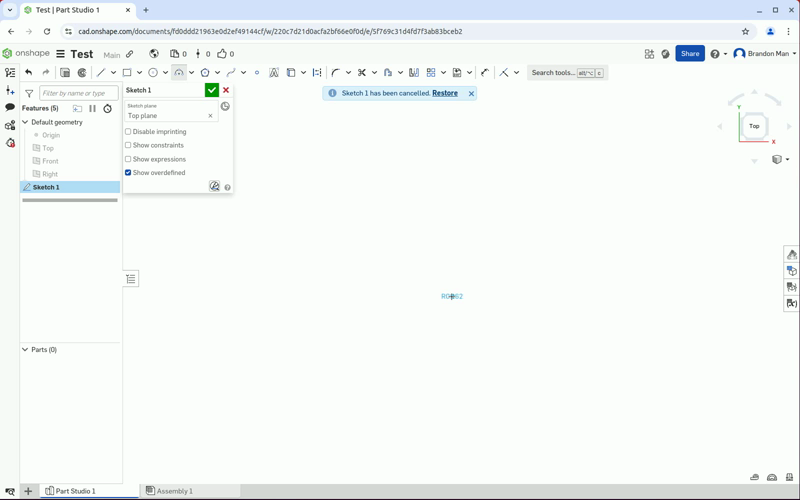
scroll(6)
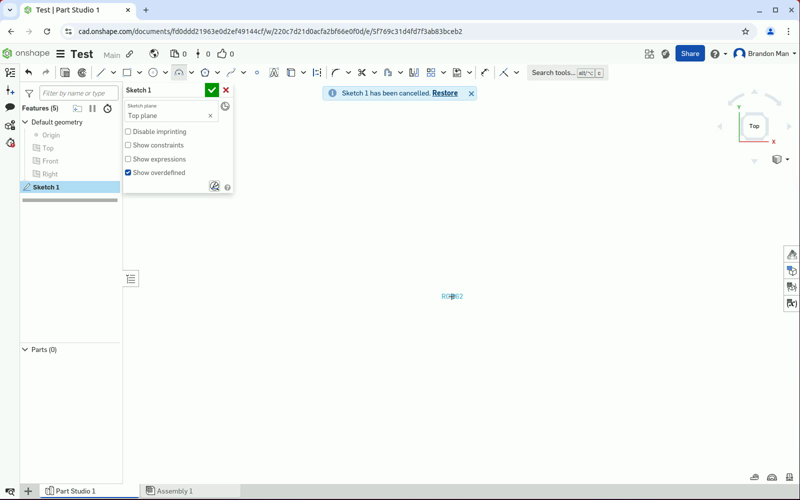
scroll(6)
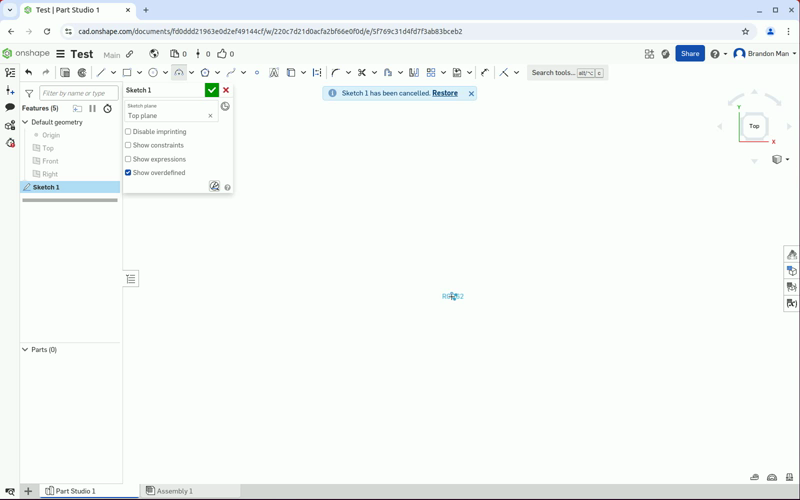
scroll(6)
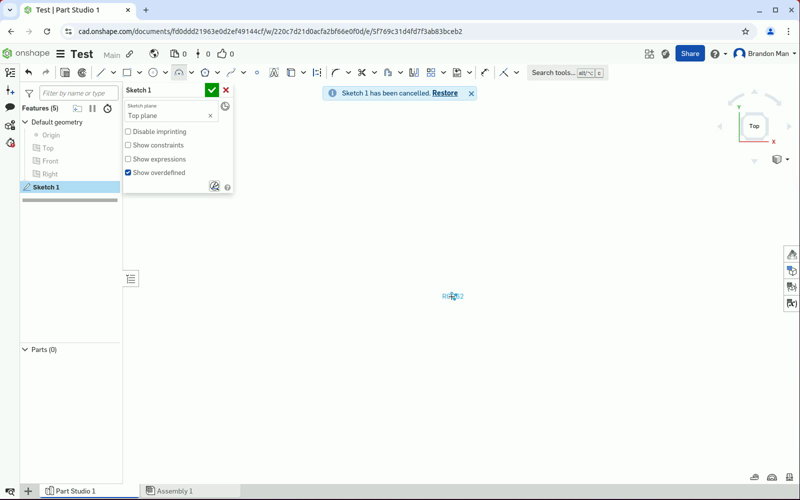
scroll(6)
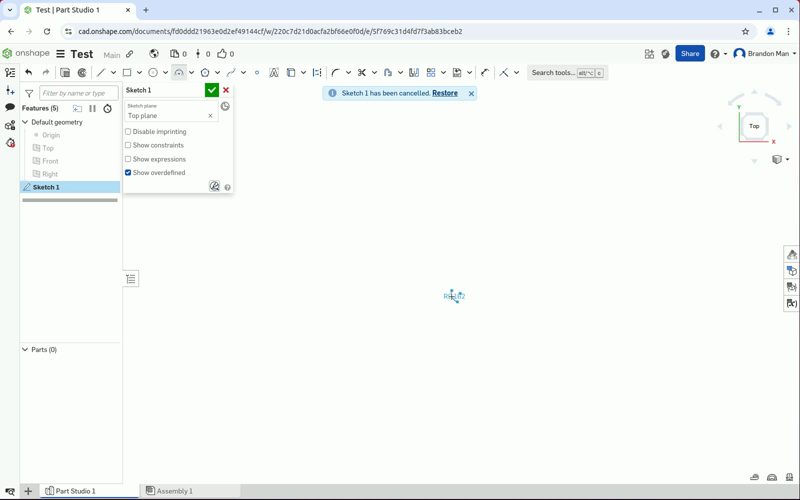
click(451, 296)
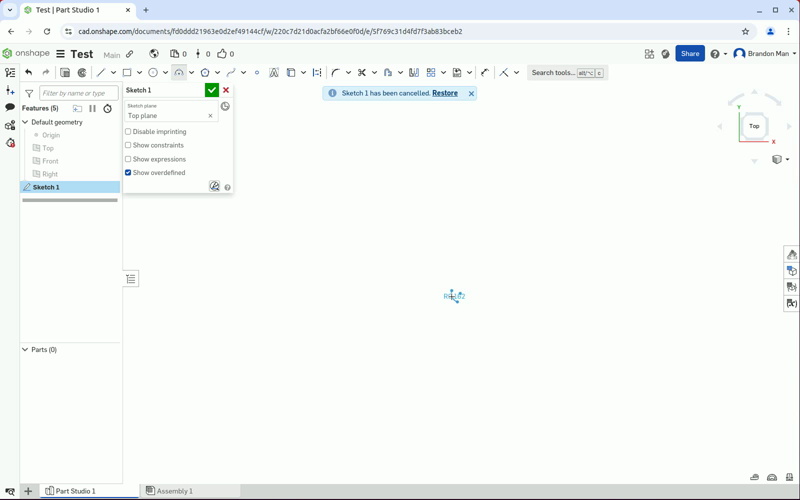
scroll(-6)
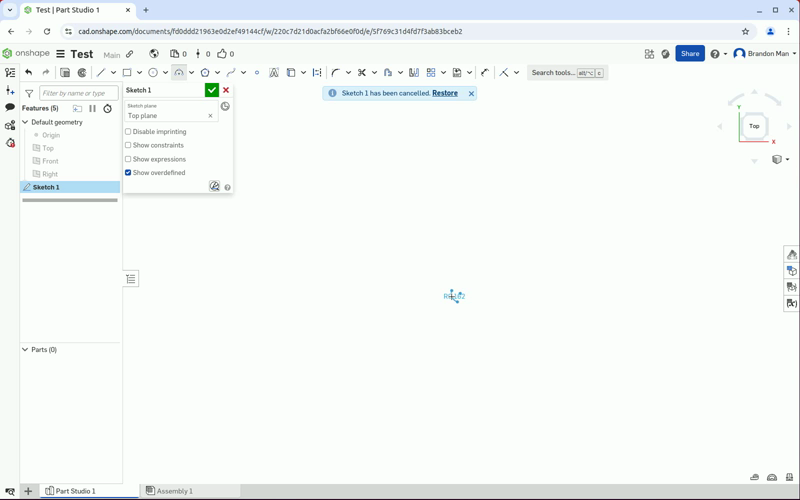
scroll(-6)
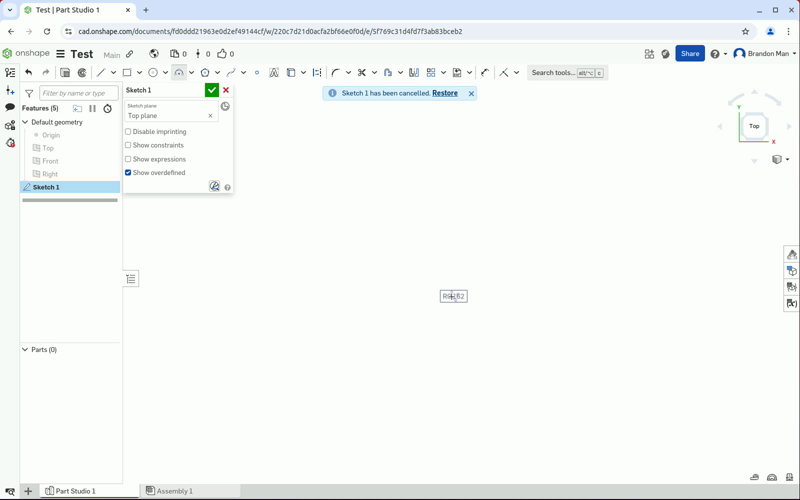
scroll(-6)
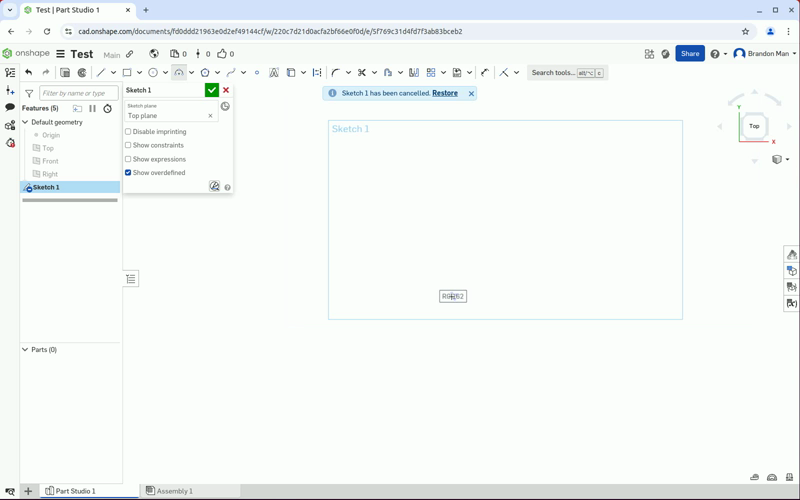
scroll(-6)
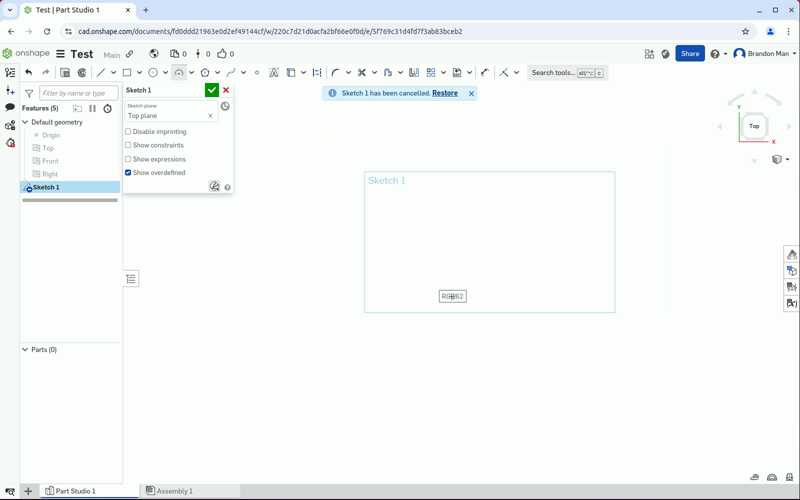
scroll(-6)
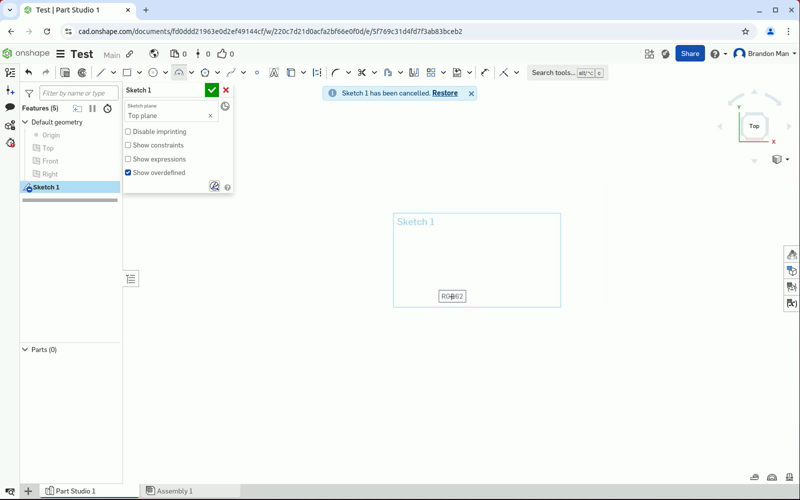
scroll(-6)
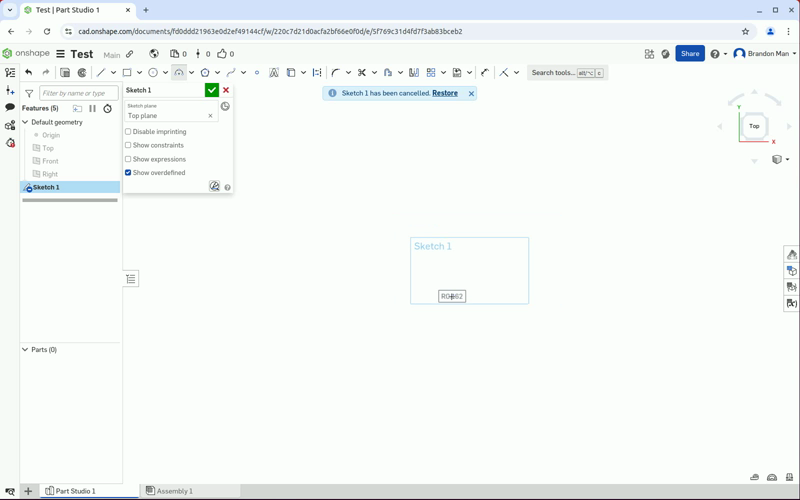
scroll(-6)
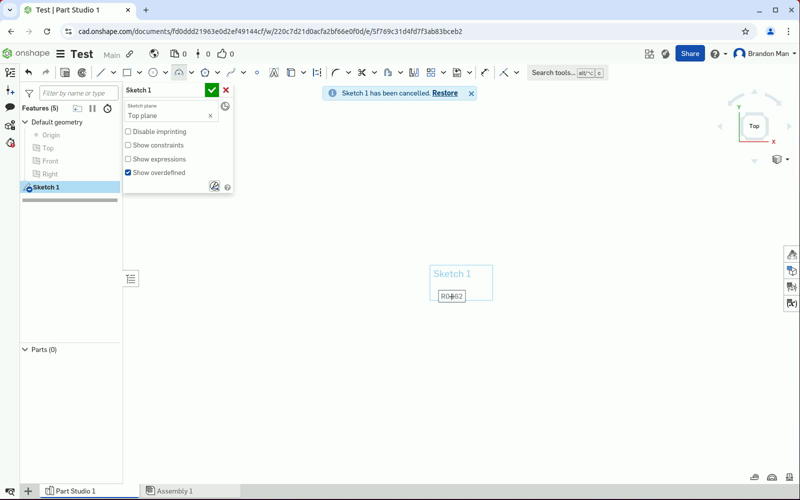
key_up(shift)
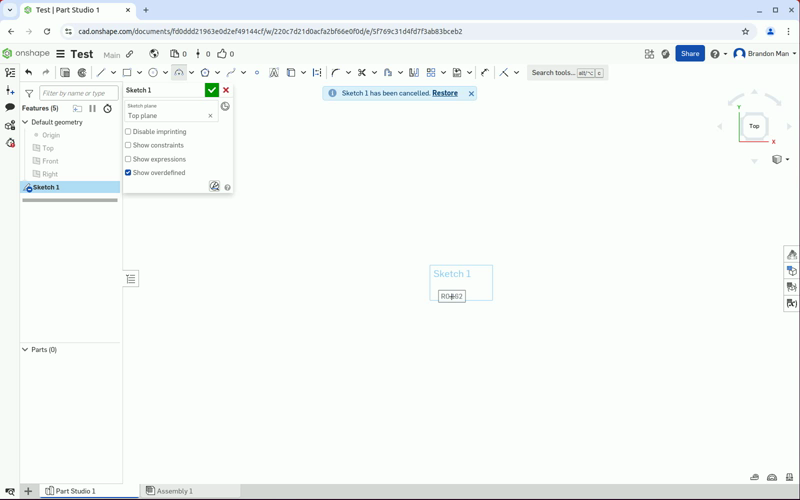
key(esc)
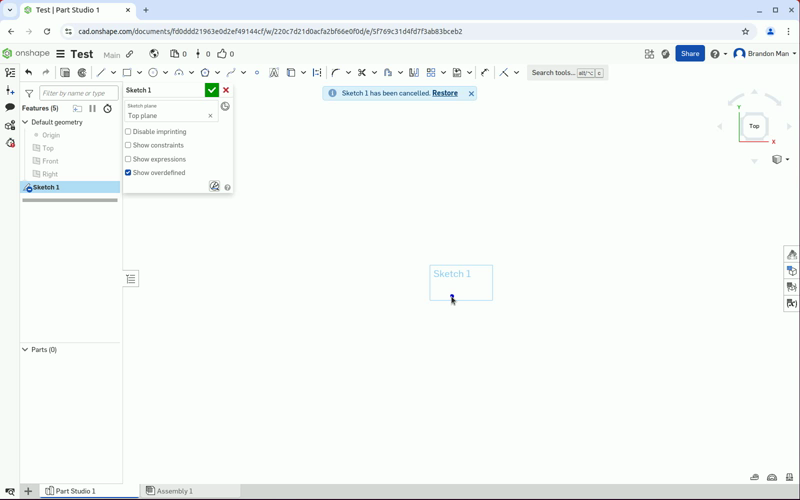
key(l)
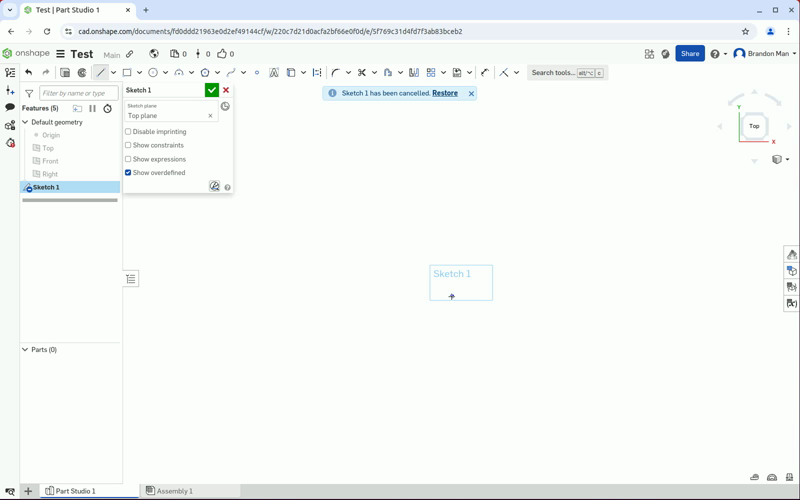
mouse_move(452, 296)
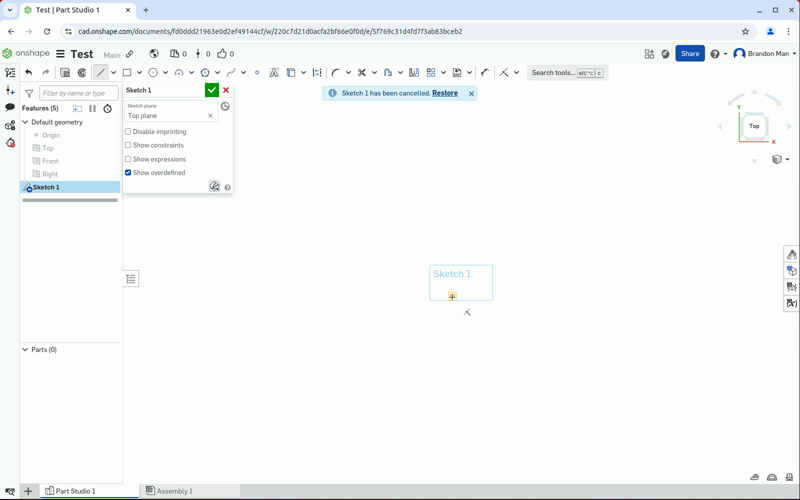
scroll(6)
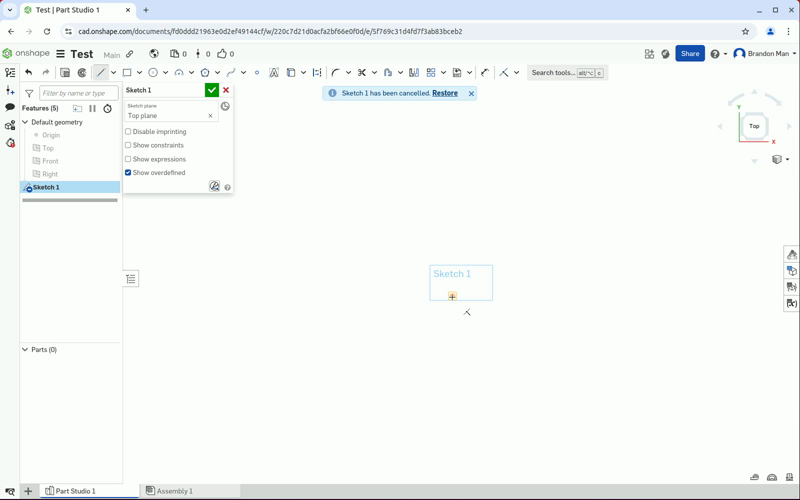
scroll(6)
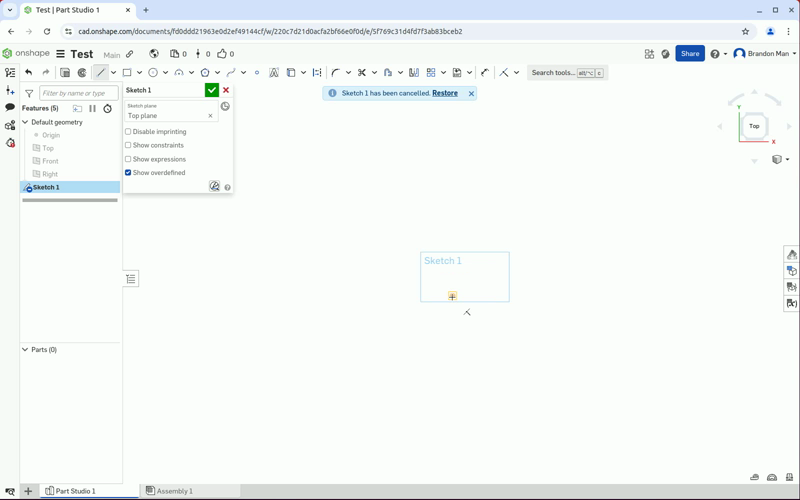
scroll(6)
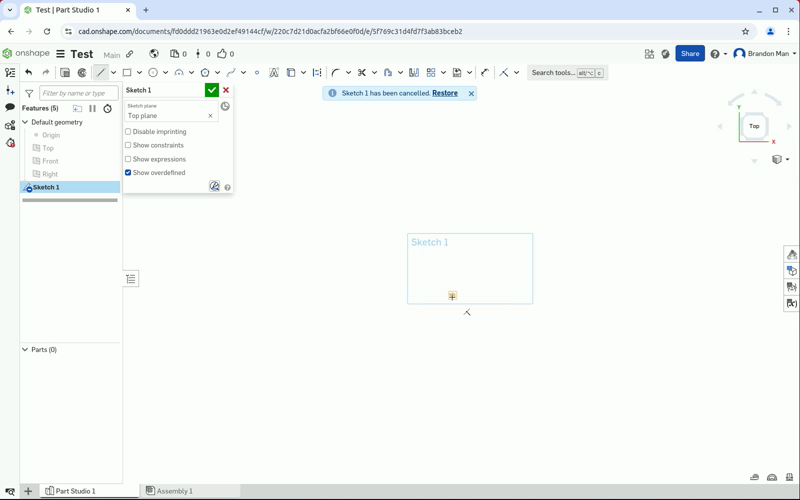
scroll(6)
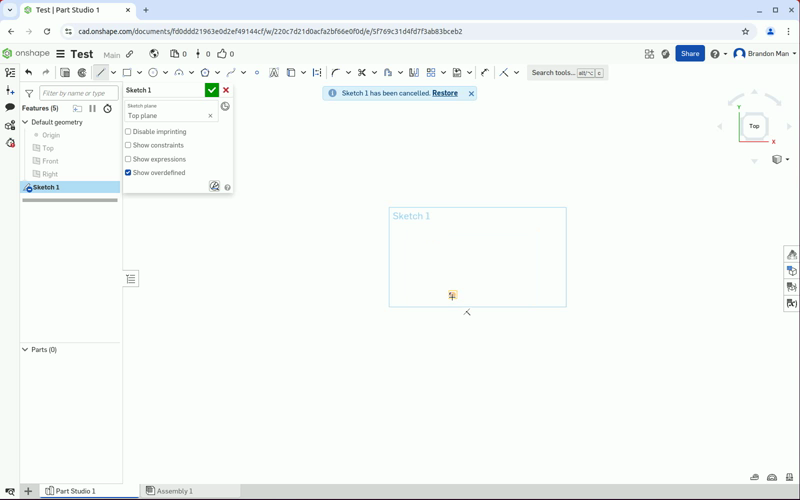
scroll(6)
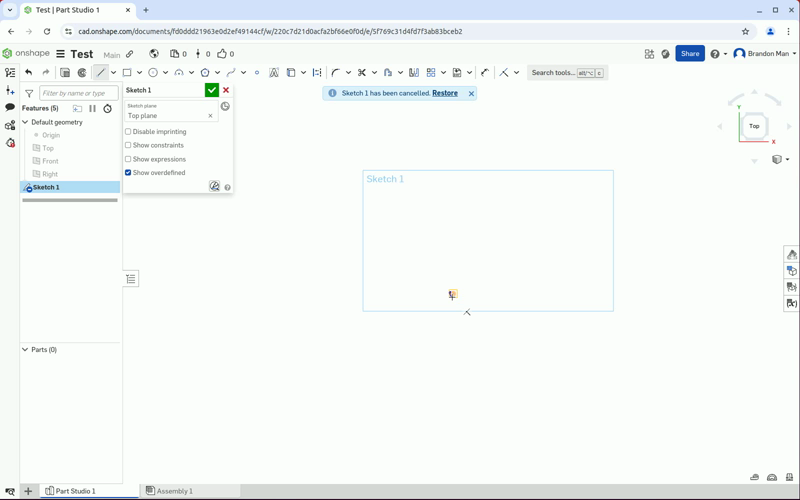
scroll(6)
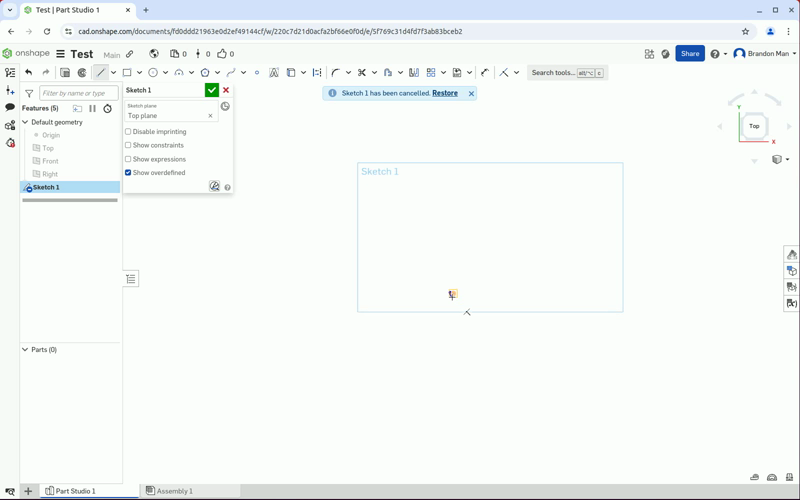
scroll(6)
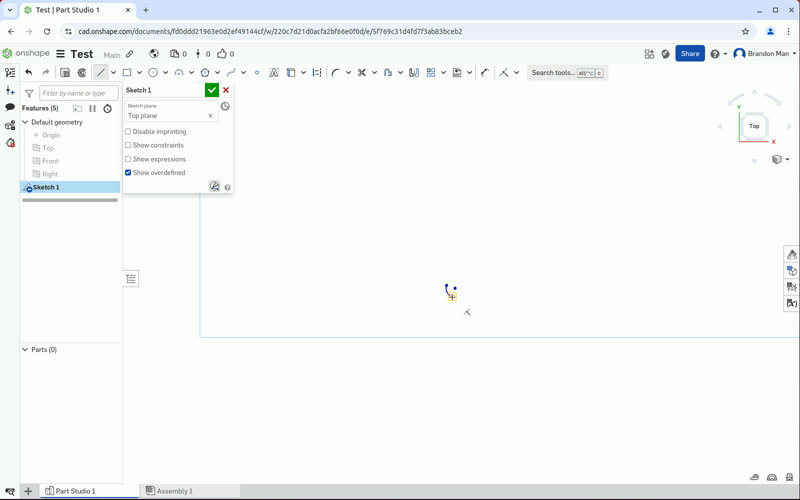
click(452, 296)
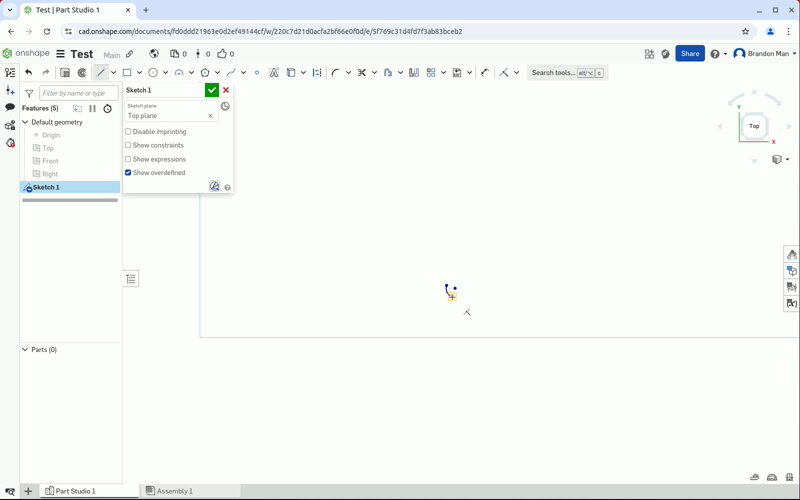
scroll(-6)
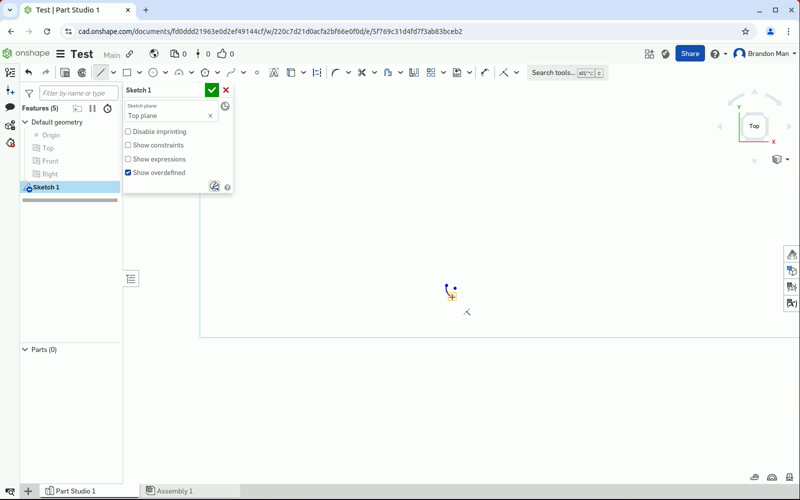
scroll(-6)
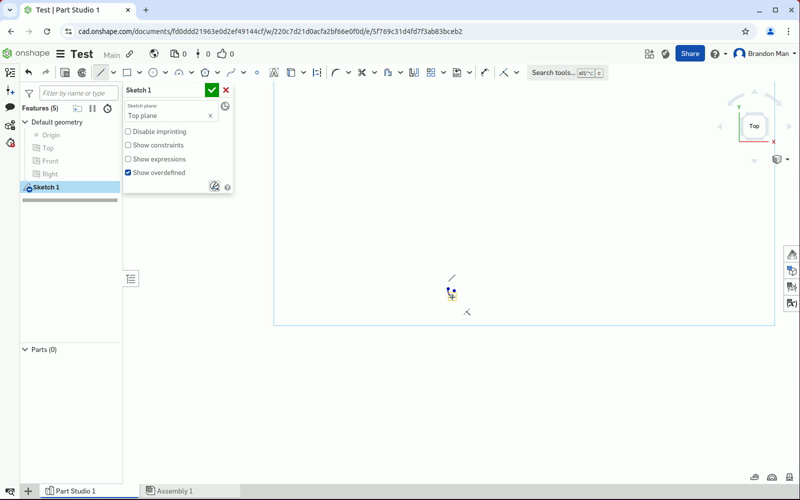
scroll(-6)
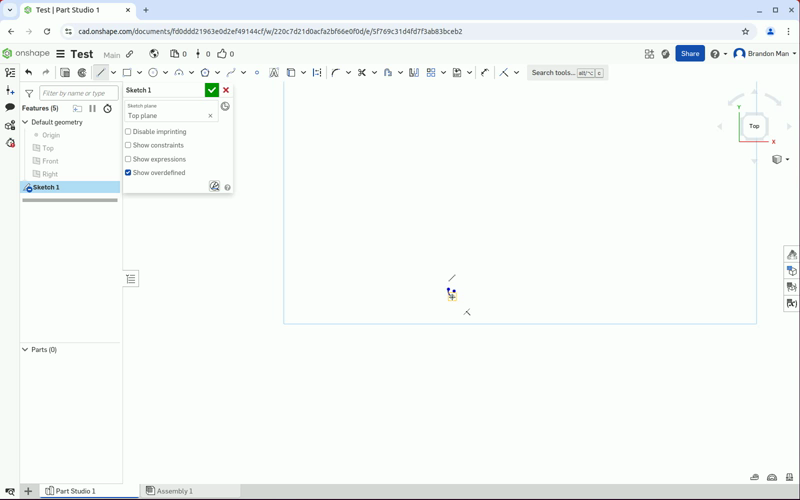
scroll(-6)
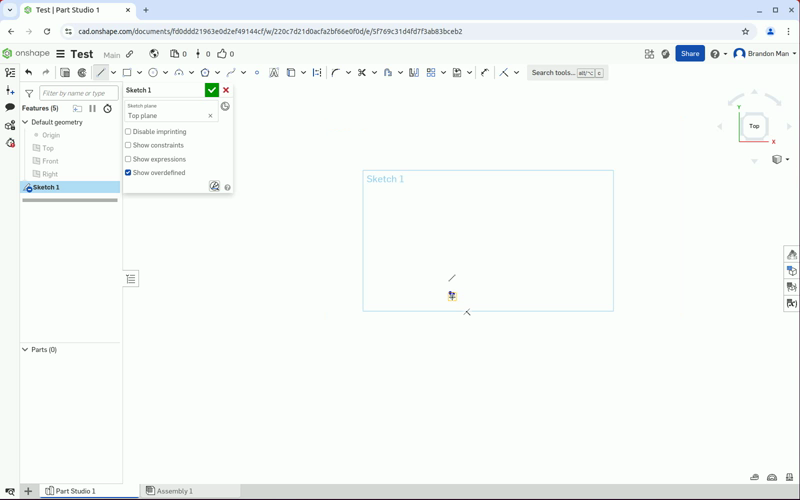
scroll(-6)
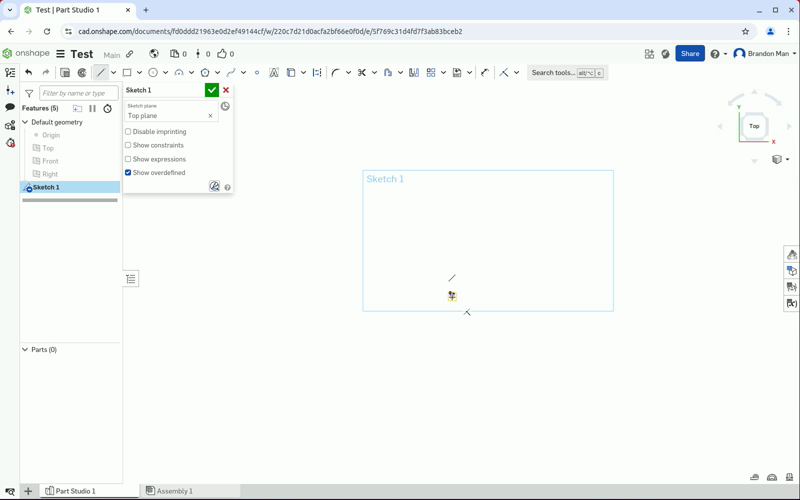
scroll(-6)
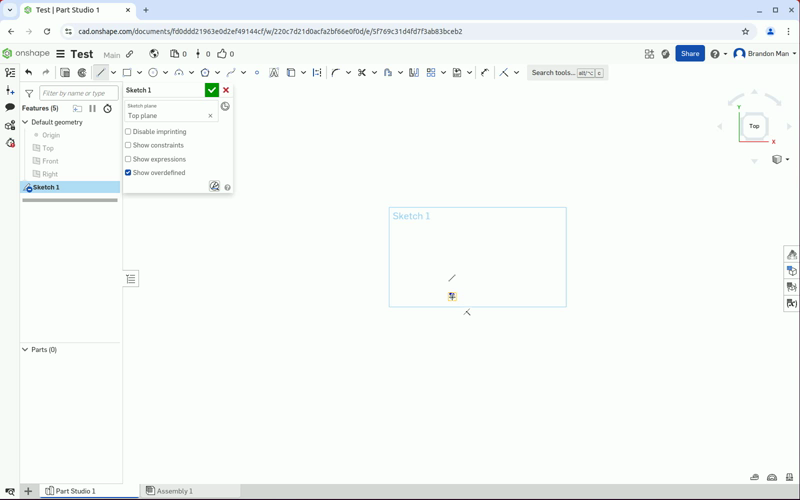
scroll(-6)
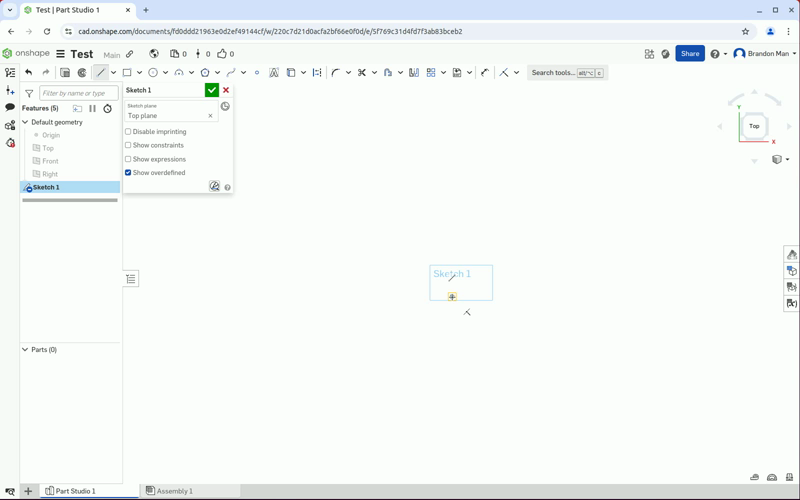
key_down(shift)
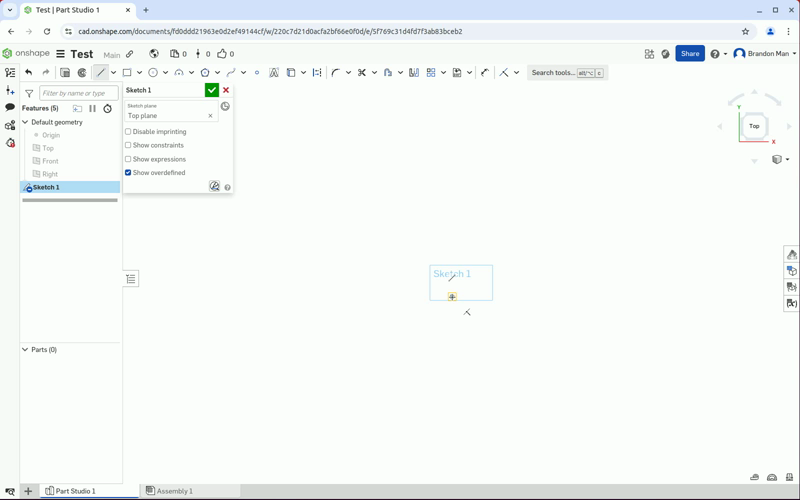
mouse_move(482, 296)
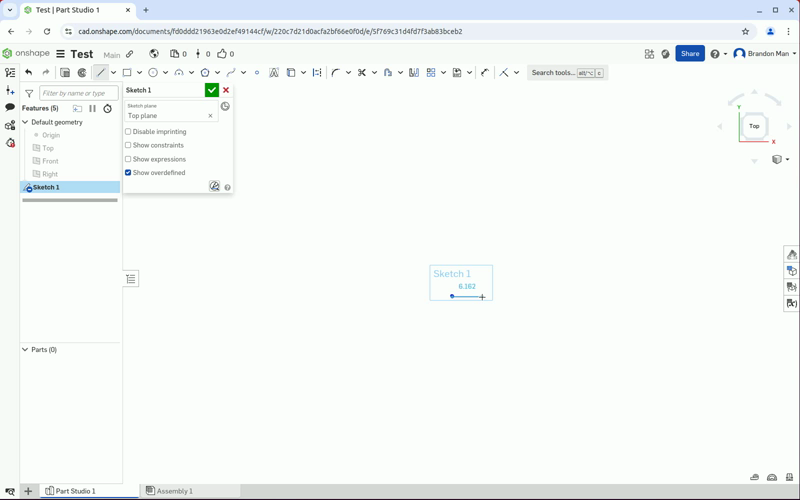
mouse_move(469, 296)
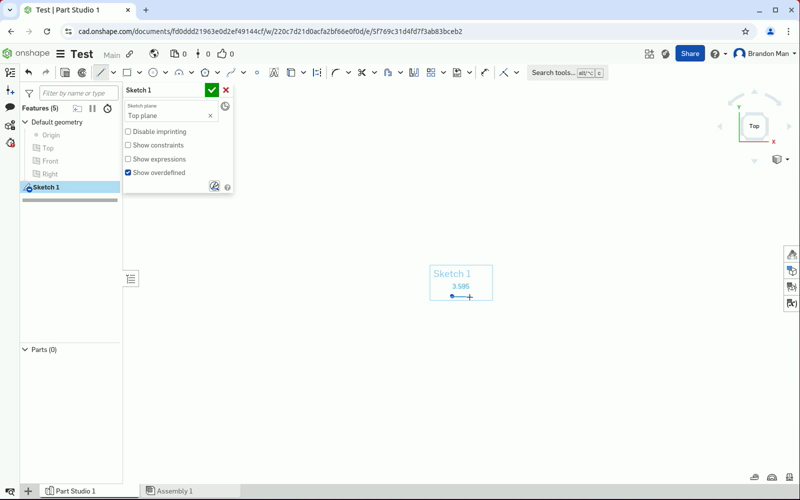
click(469, 296)
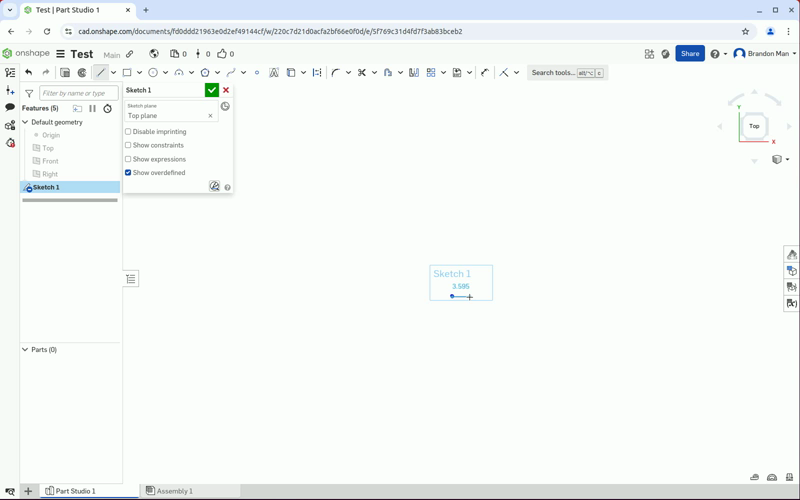
key_up(shift)
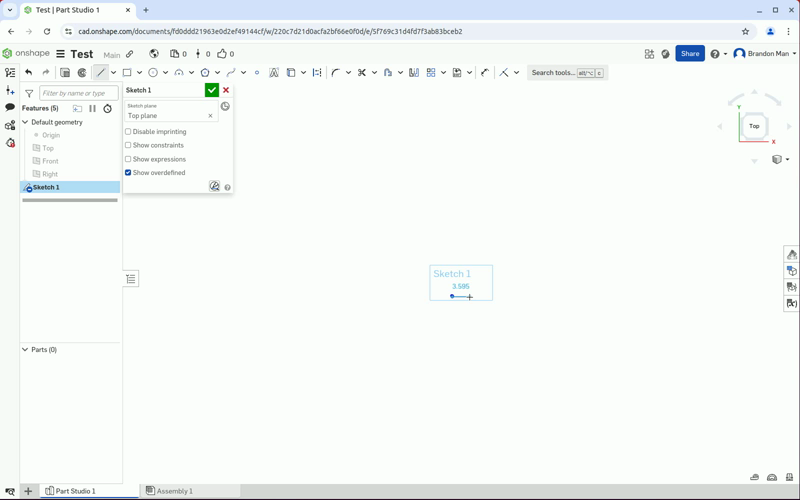
key(esc)
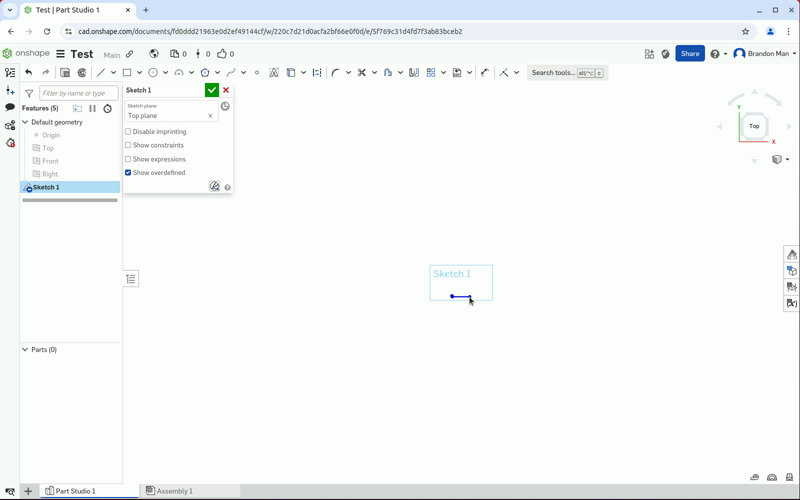
key(a)
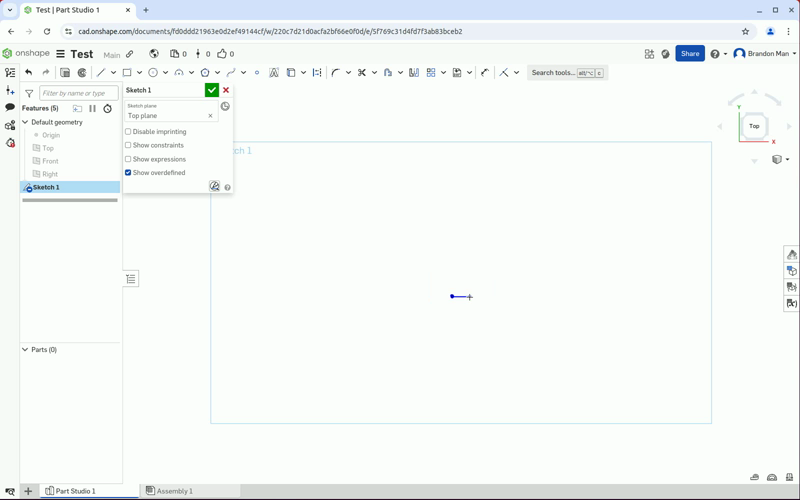
mouse_move(469, 296)
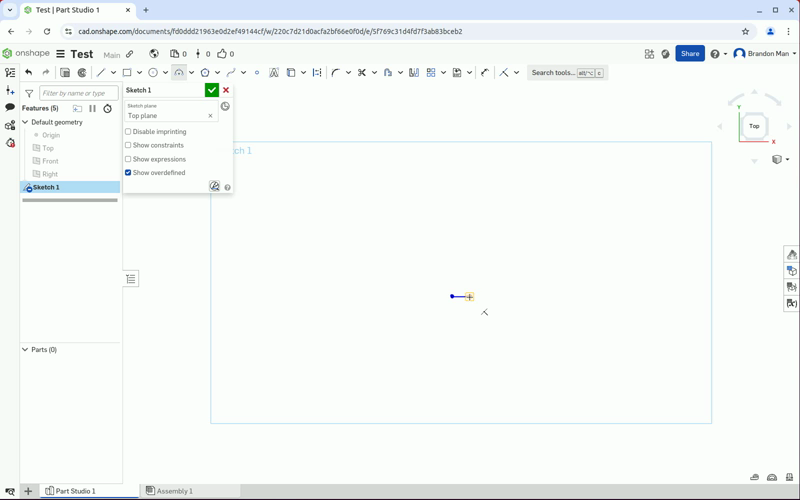
click(469, 296)
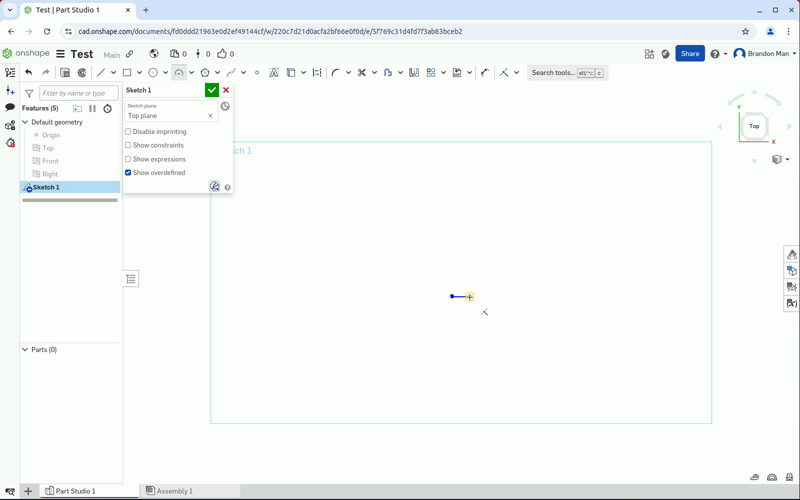
key_down(shift)
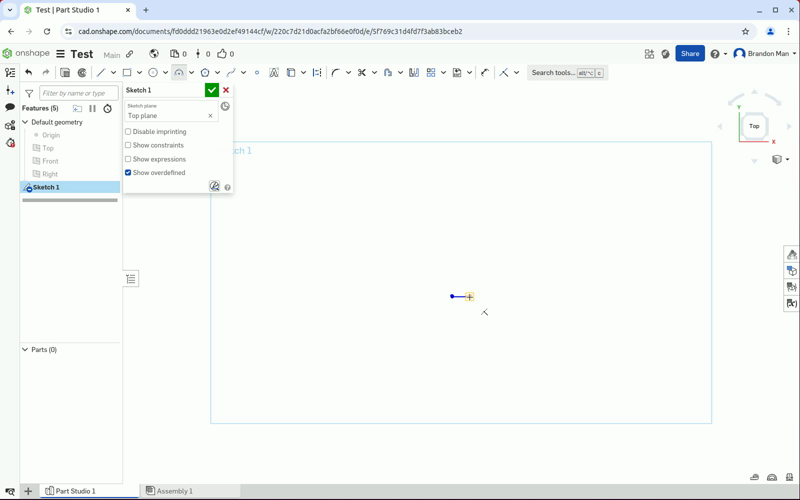
mouse_move(470, 295)
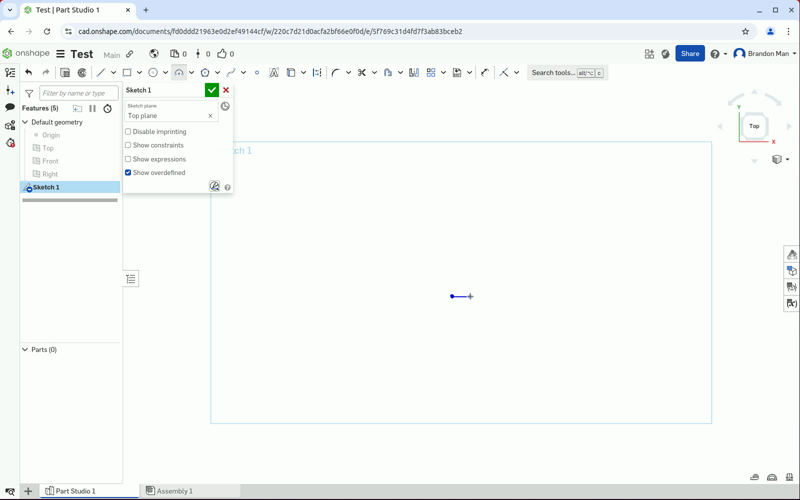
scroll(6)
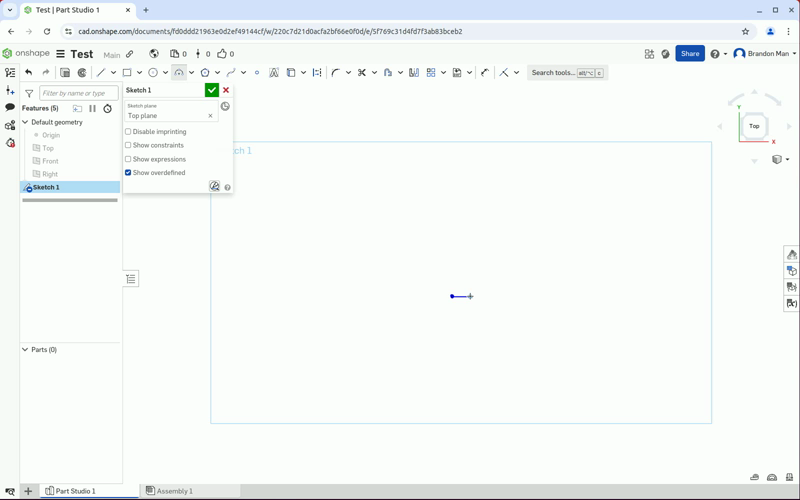
scroll(6)
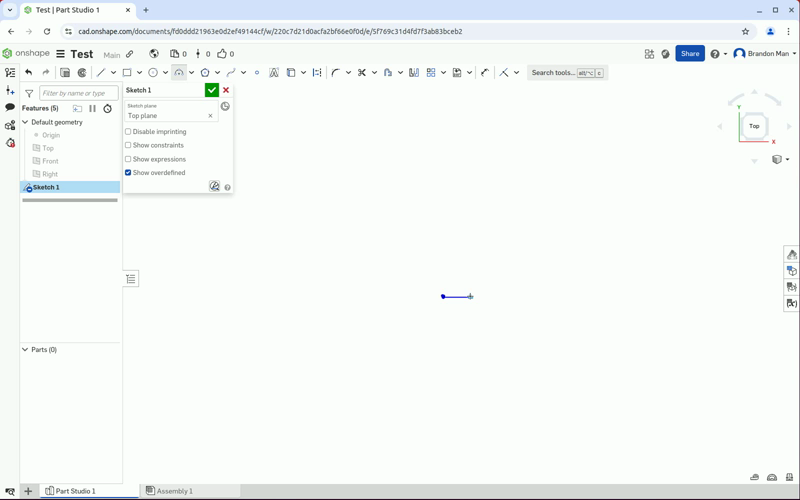
scroll(6)
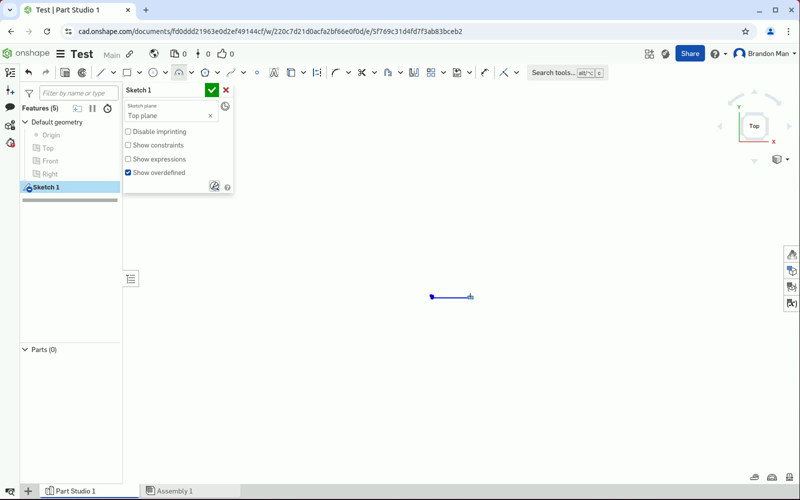
scroll(6)
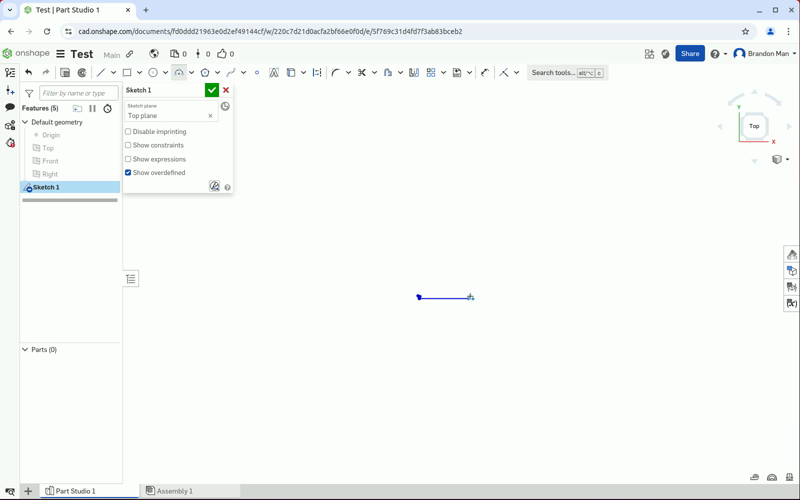
scroll(6)
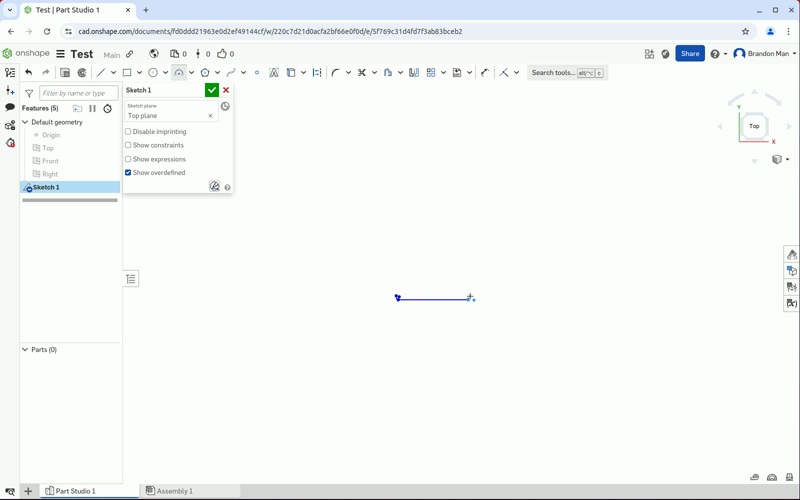
scroll(6)
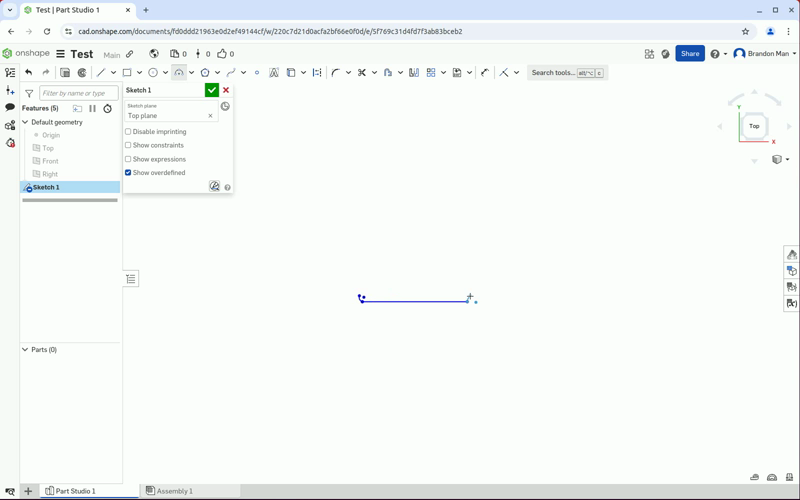
scroll(6)
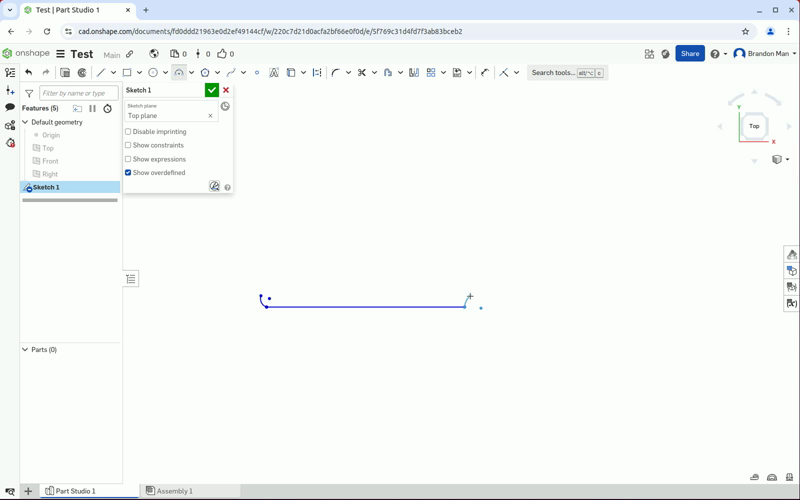
click(470, 295)
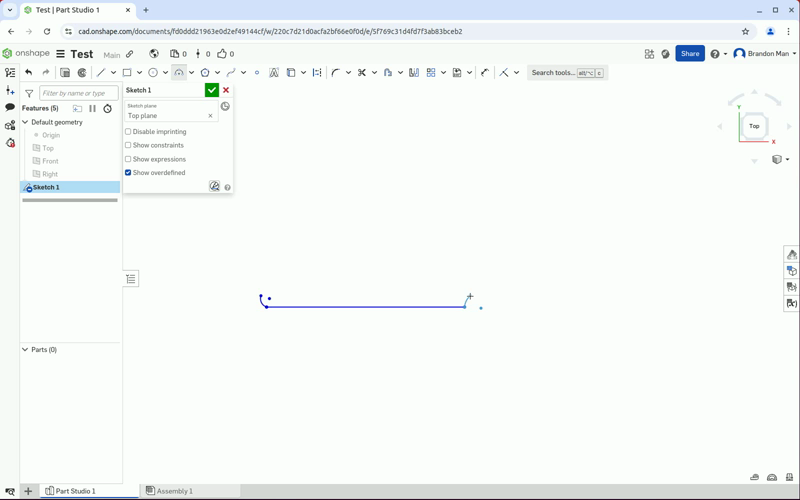
scroll(-6)
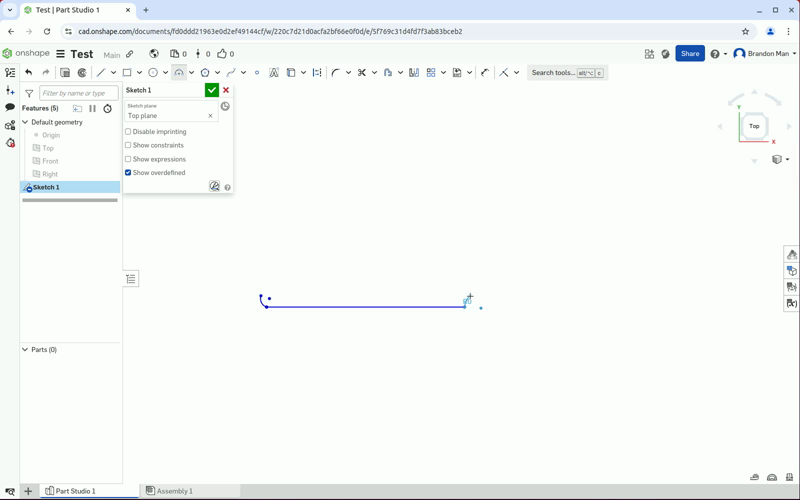
scroll(-6)
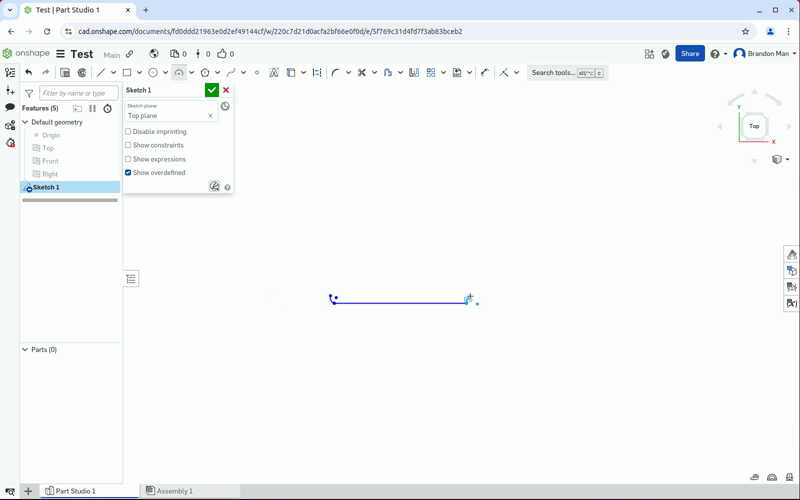
scroll(-6)
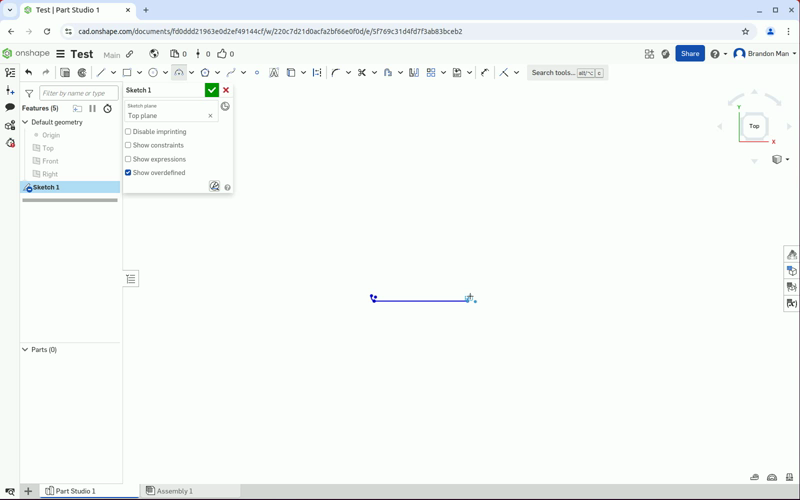
scroll(-6)
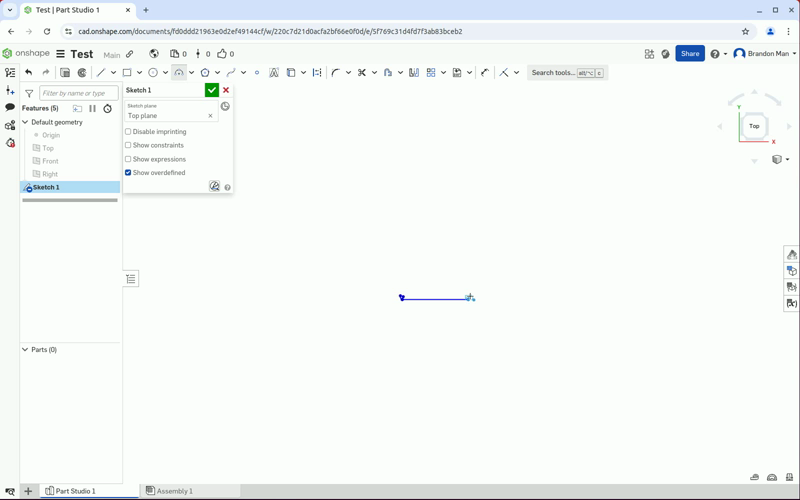
scroll(-6)
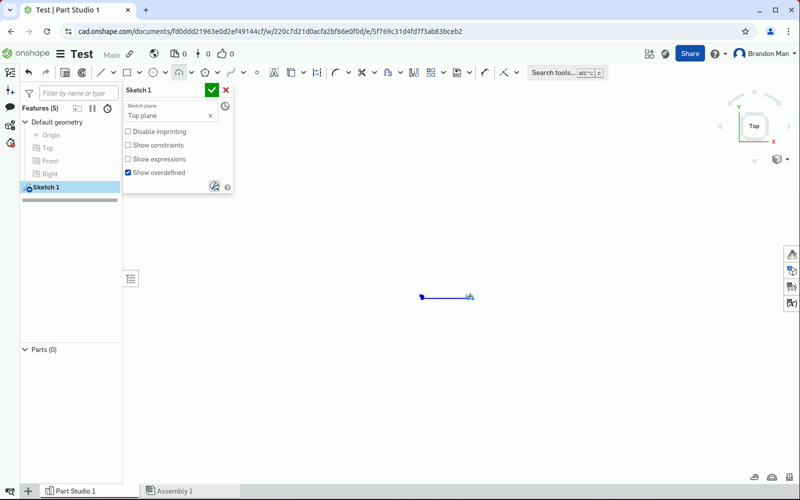
scroll(-6)
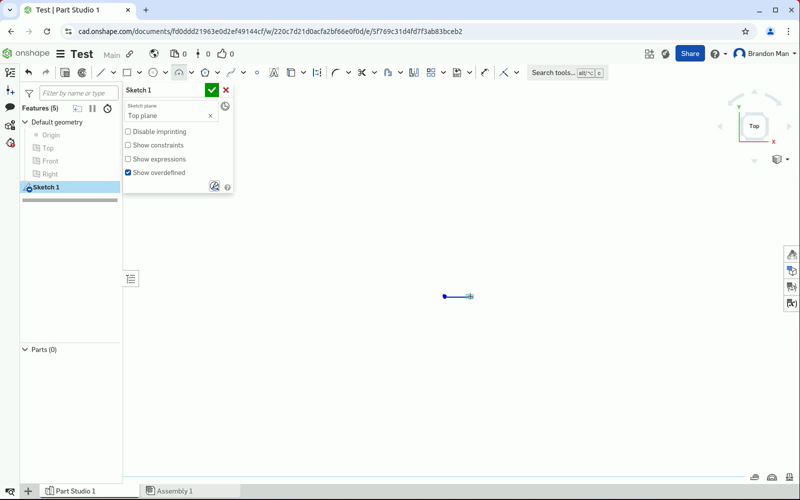
scroll(-6)
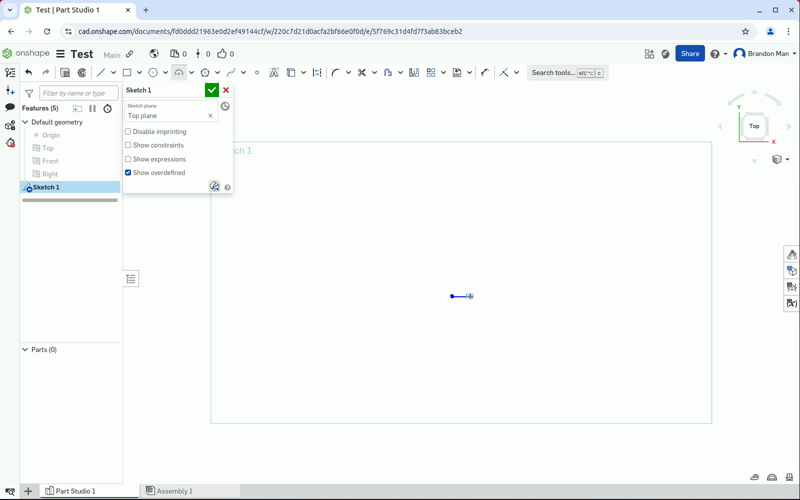
mouse_move(470, 296)
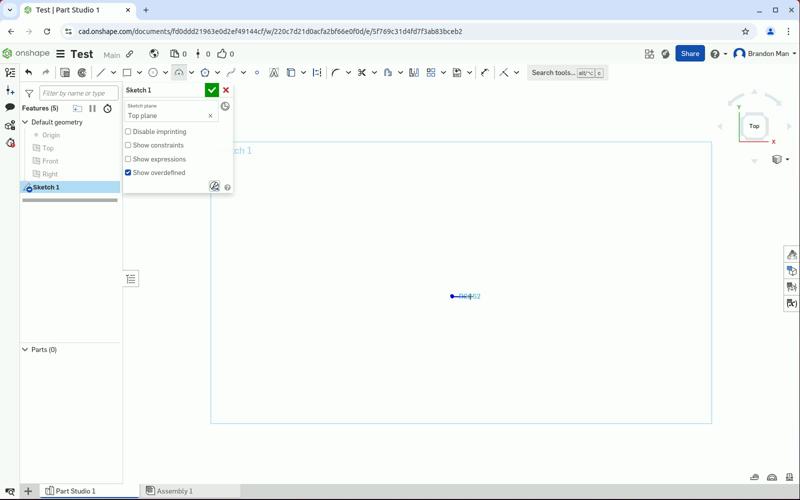
scroll(6)
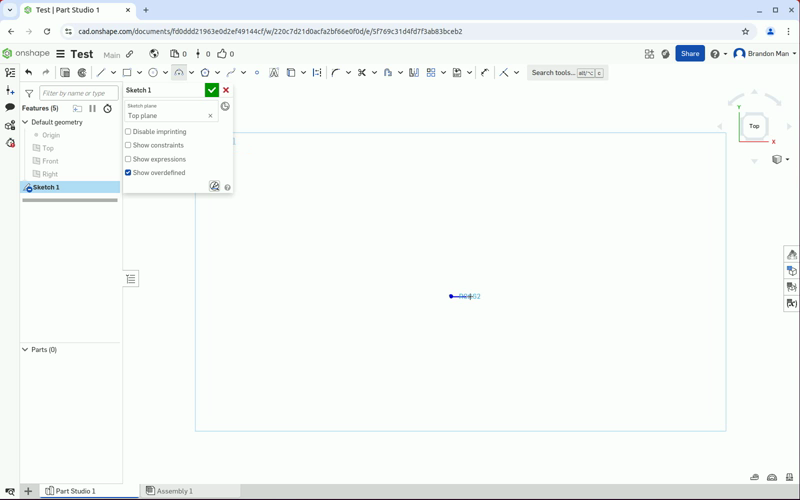
scroll(6)
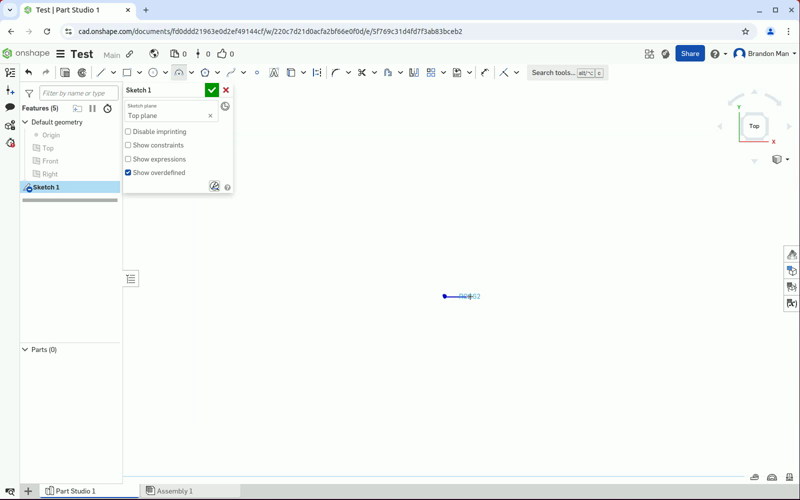
scroll(6)
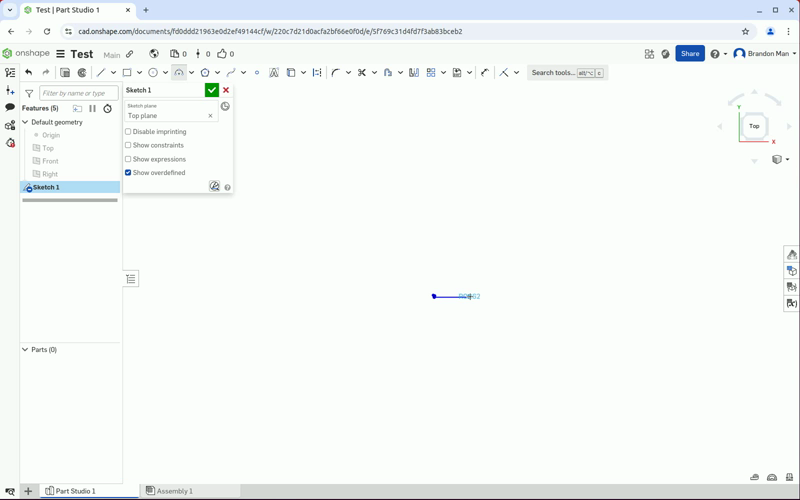
scroll(6)
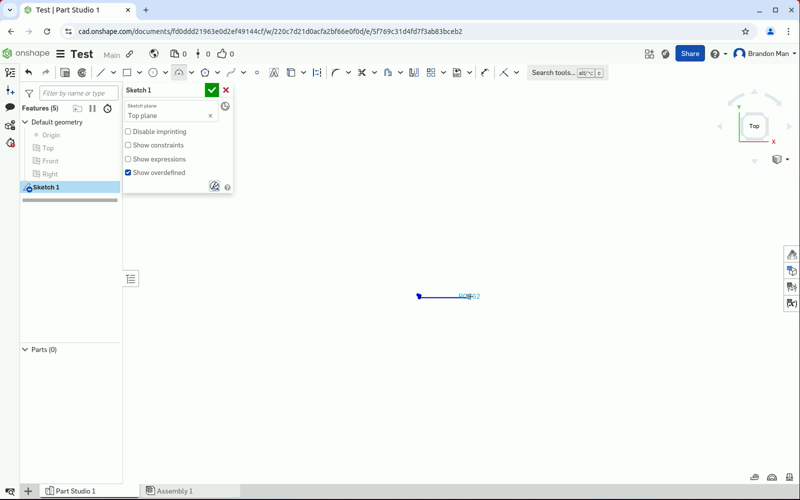
scroll(6)
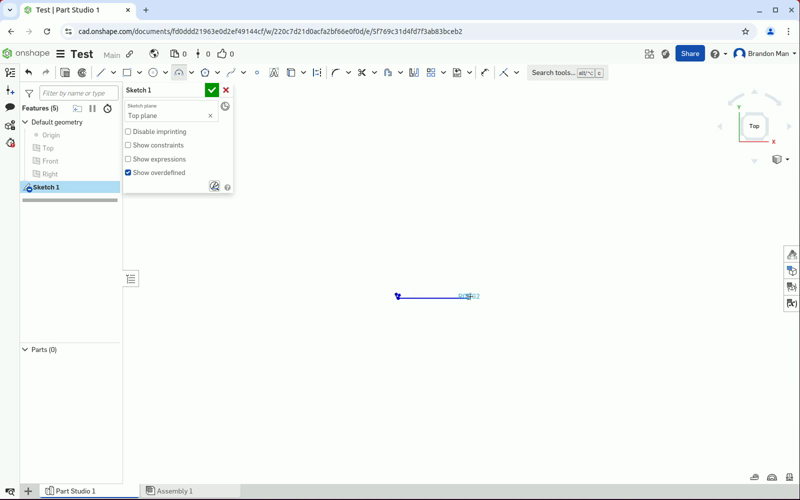
scroll(6)
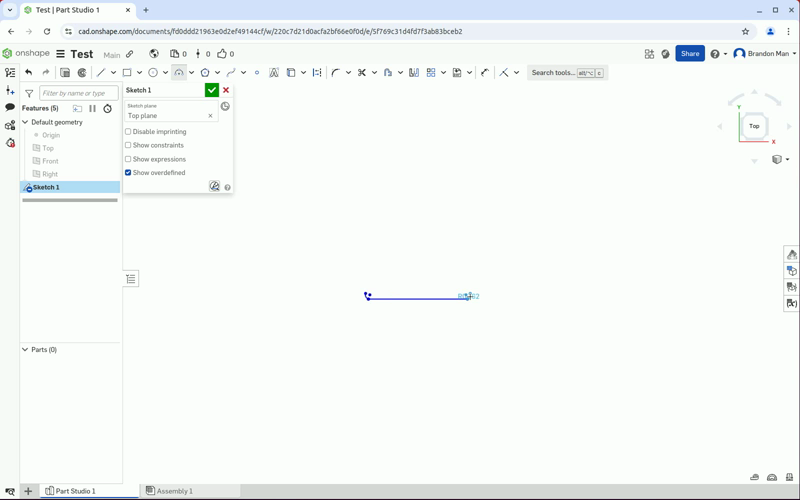
scroll(6)
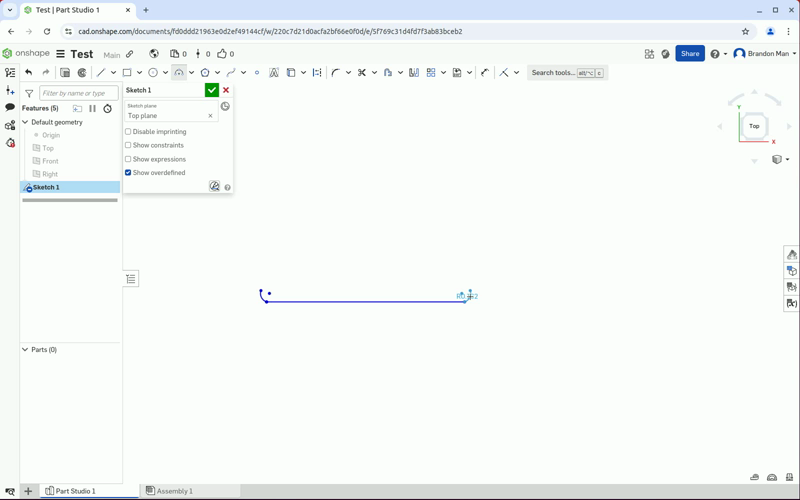
click(470, 296)
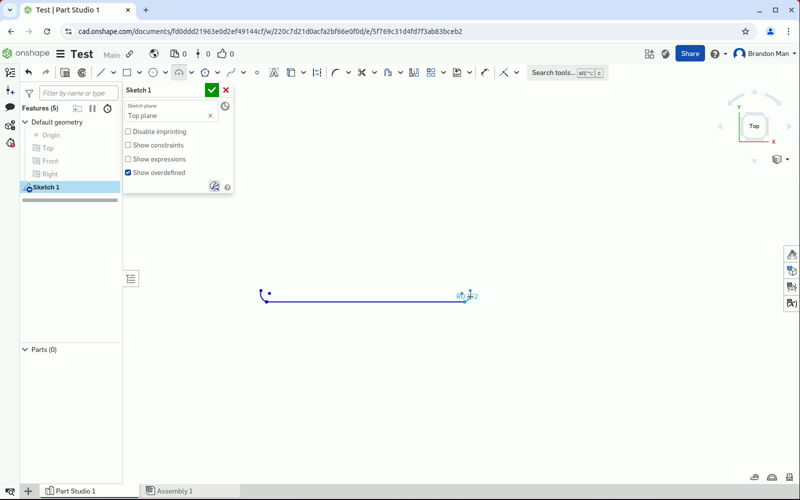
scroll(-6)
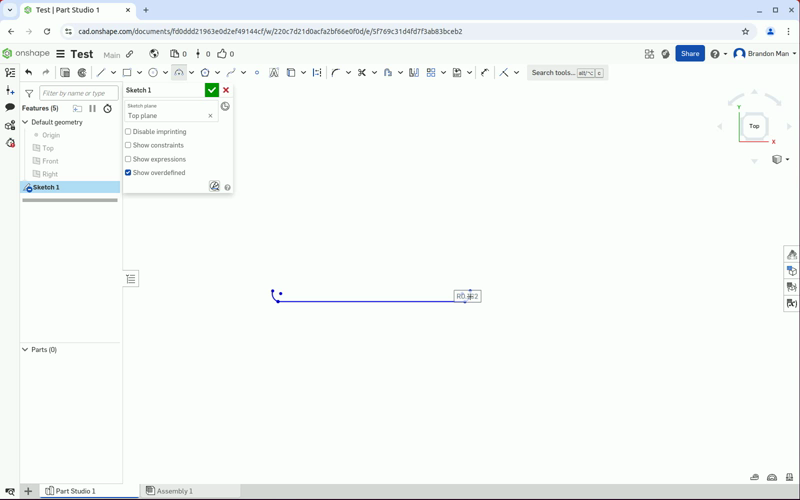
scroll(-6)
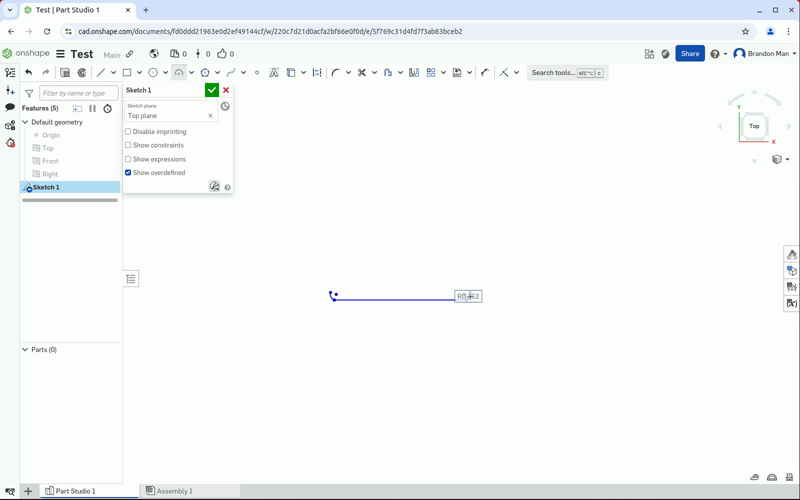
scroll(-6)
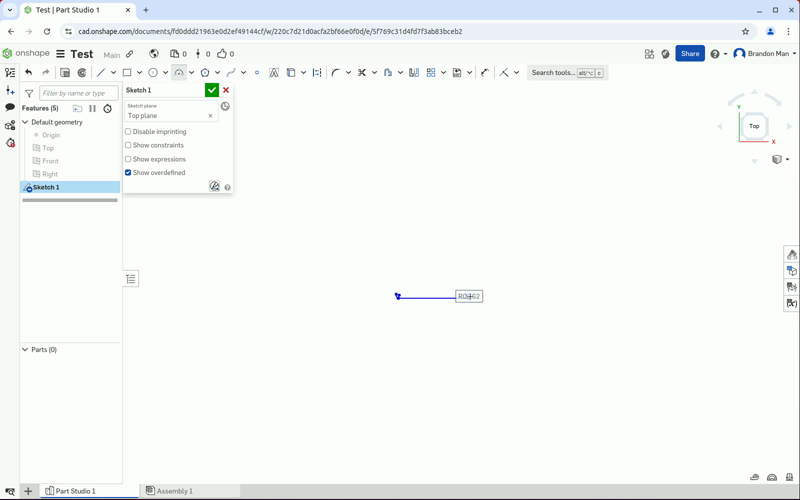
scroll(-6)
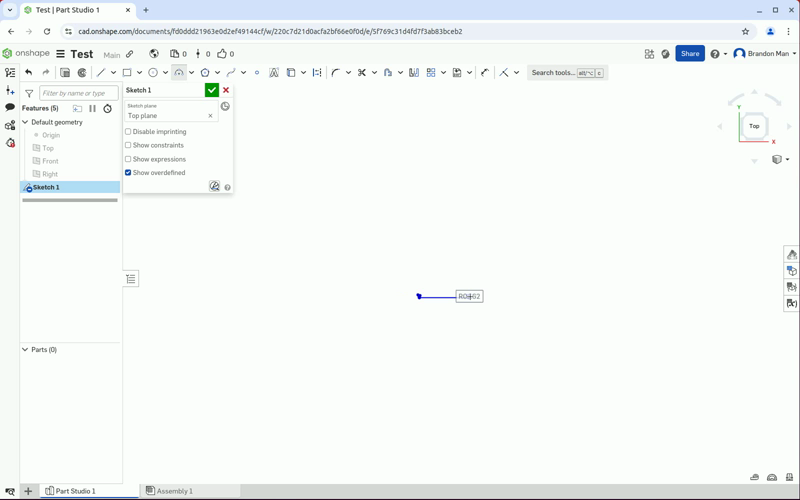
scroll(-6)
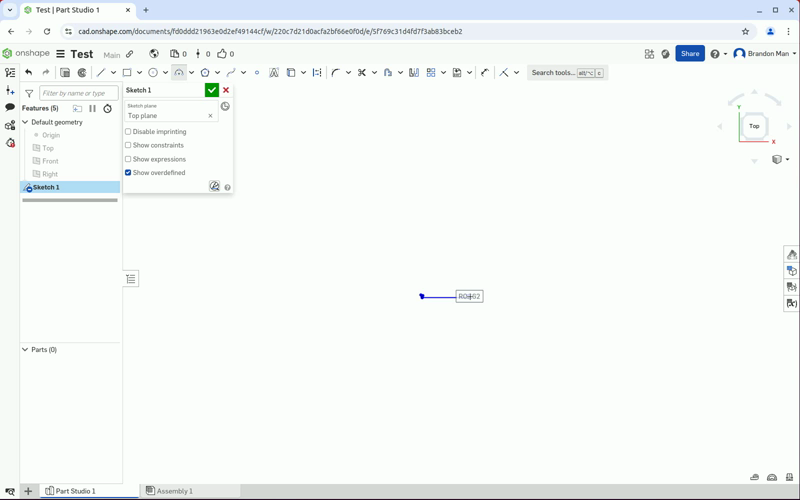
scroll(-6)
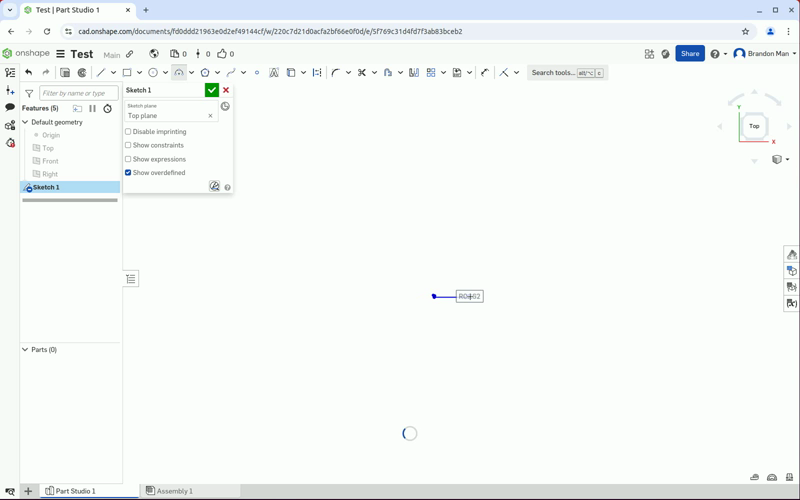
scroll(-6)
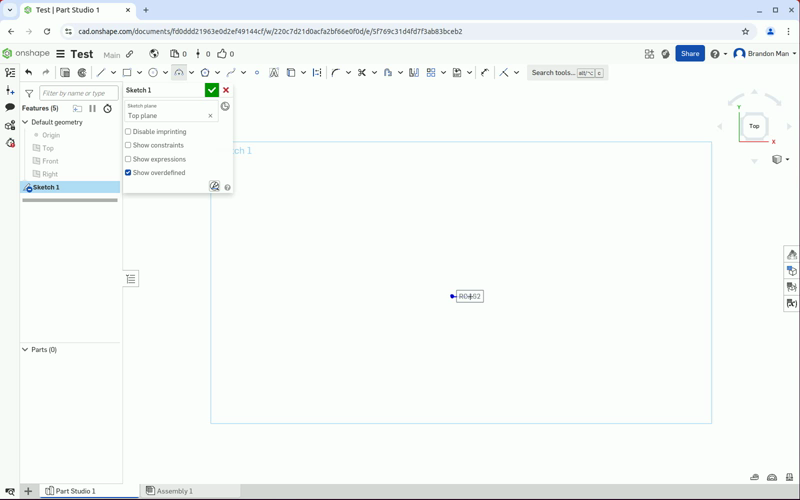
key_up(shift)
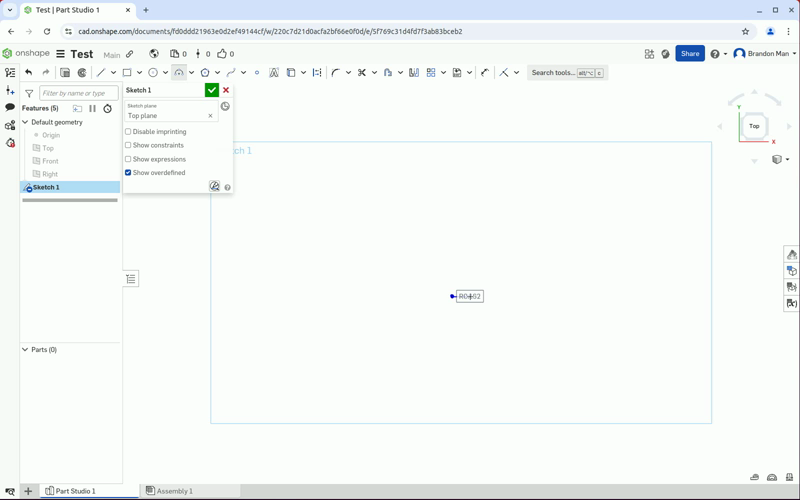
key(esc)
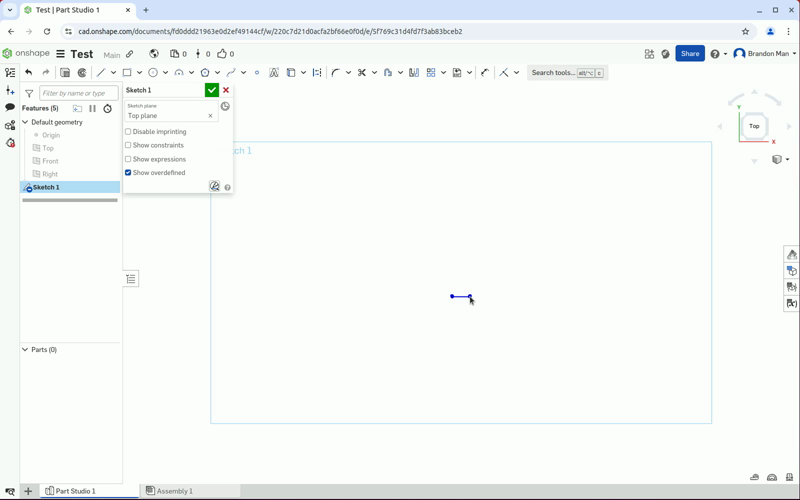
key(l)
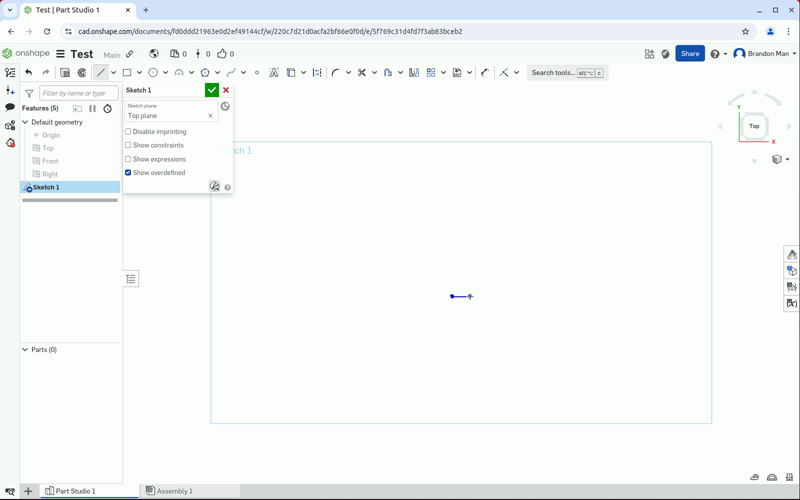
mouse_move(470, 295)
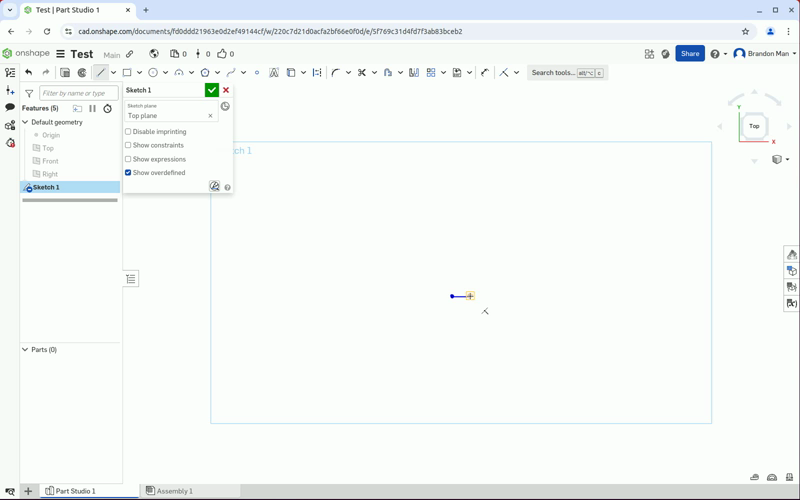
scroll(6)
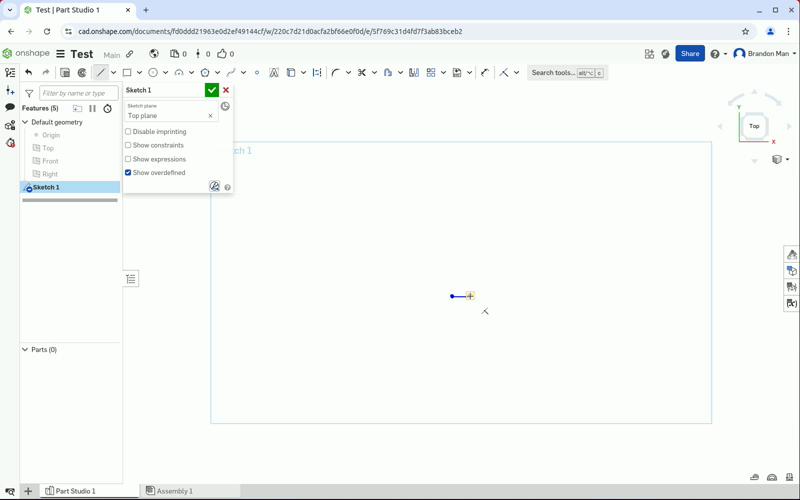
scroll(6)
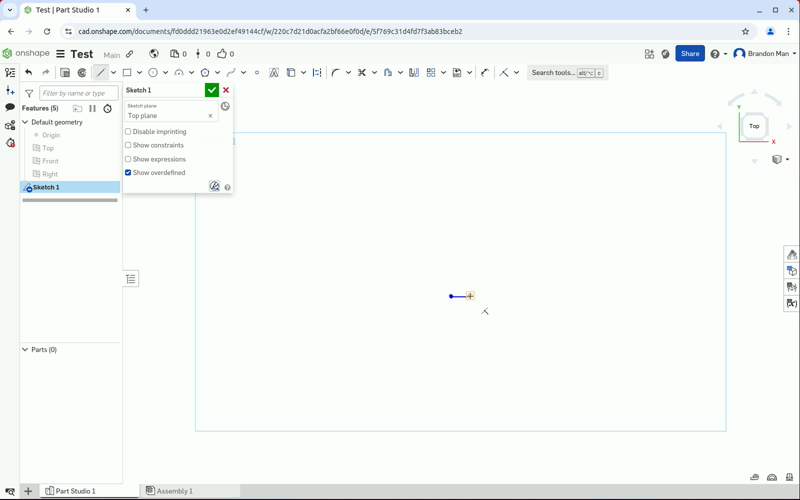
scroll(6)
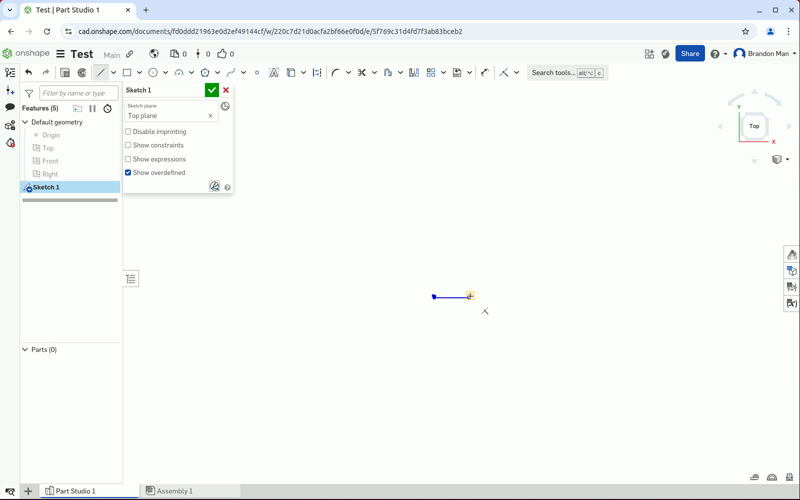
scroll(6)
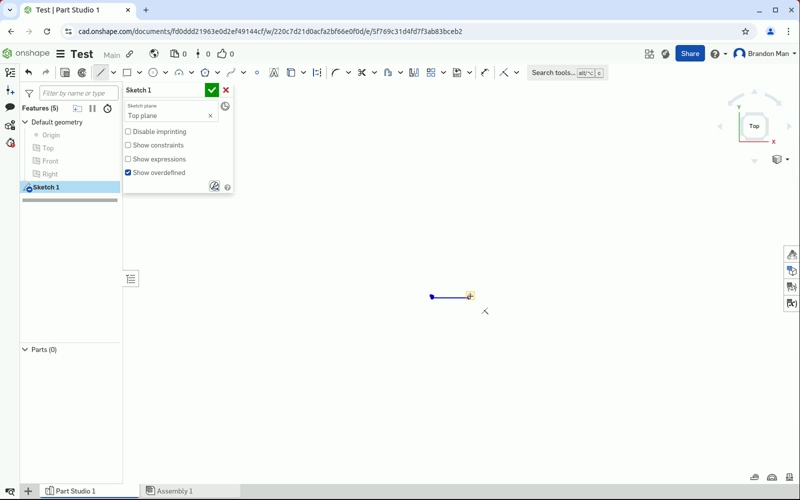
scroll(6)
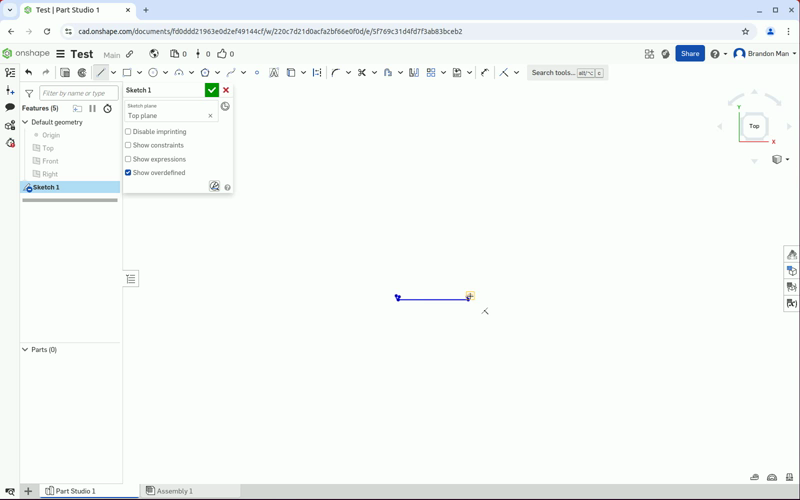
scroll(6)
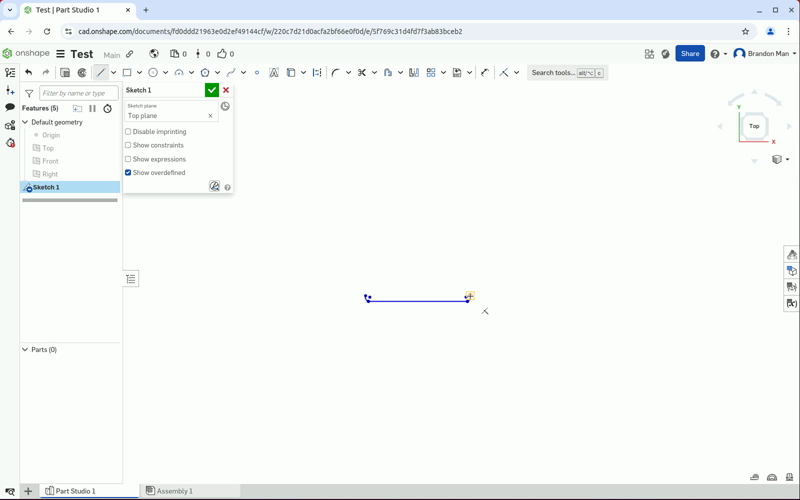
scroll(6)
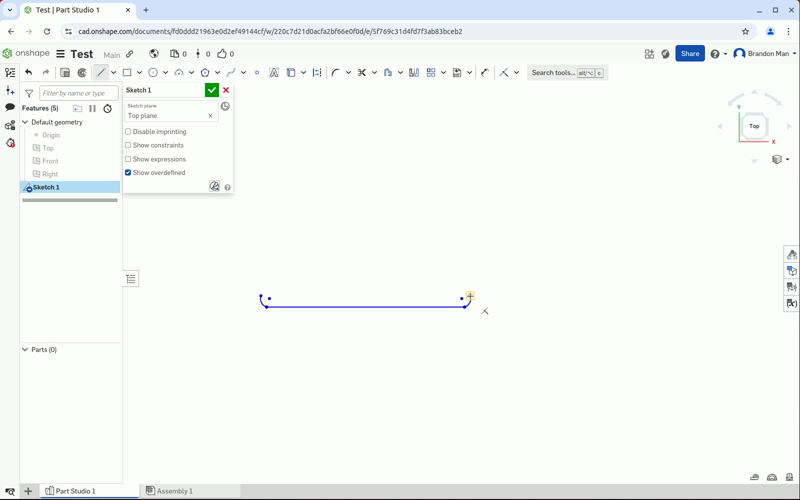
click(470, 295)
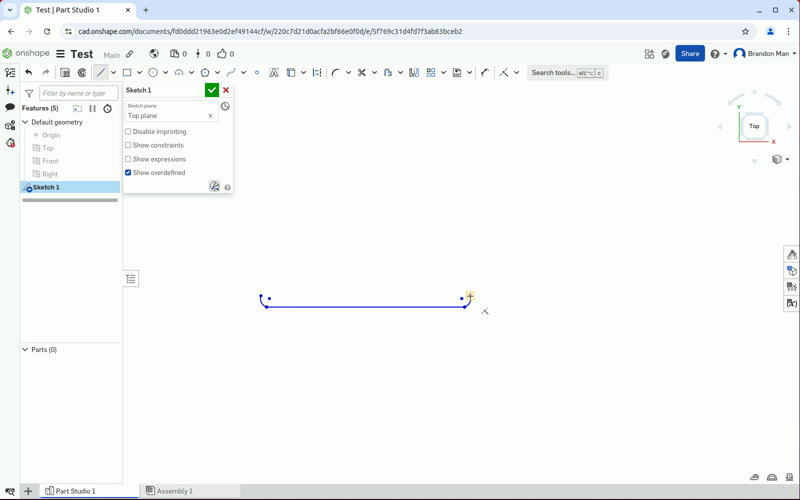
scroll(-6)
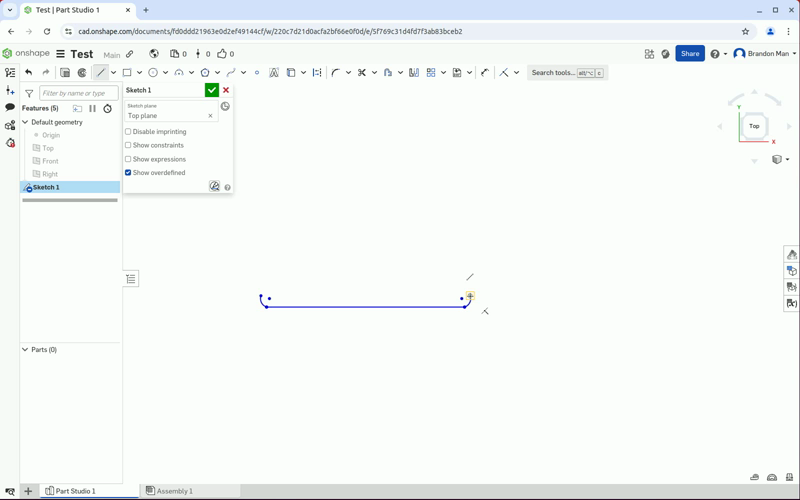
scroll(-6)
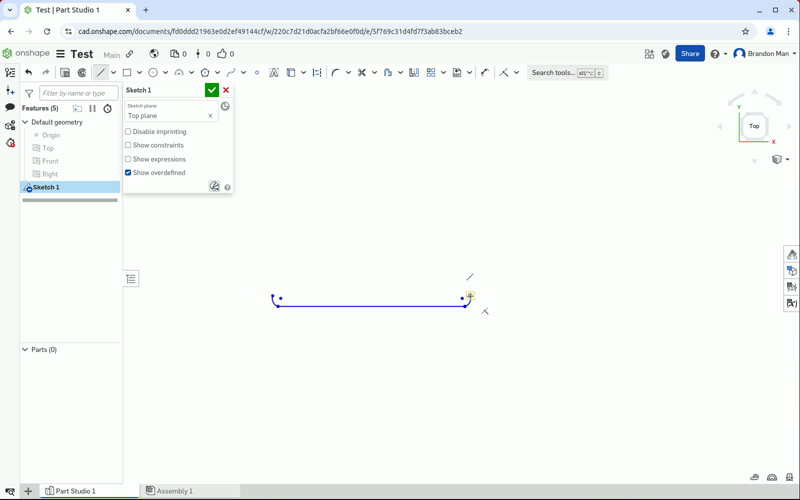
scroll(-6)
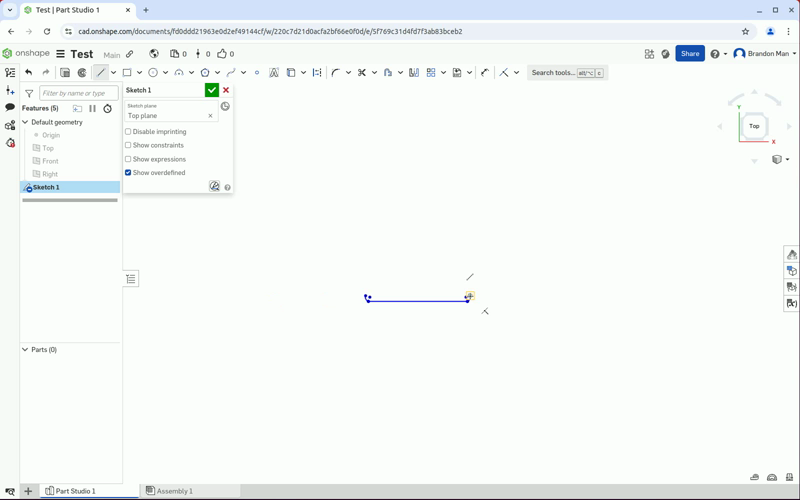
scroll(-6)
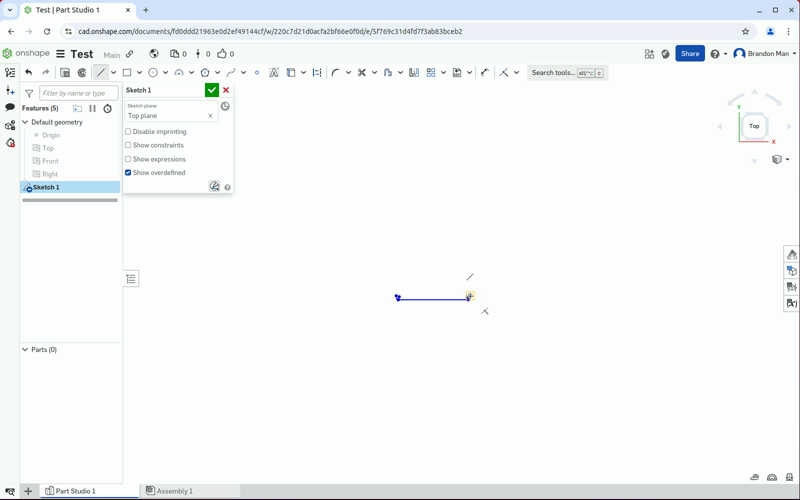
scroll(-6)
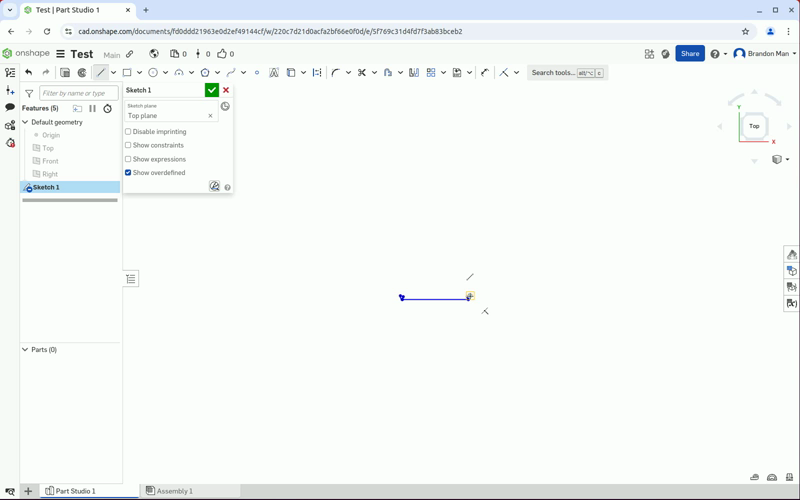
scroll(-6)
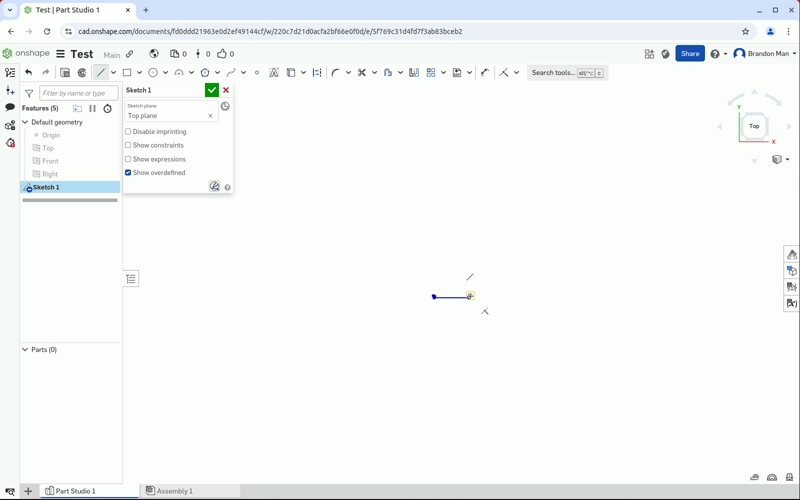
scroll(-6)
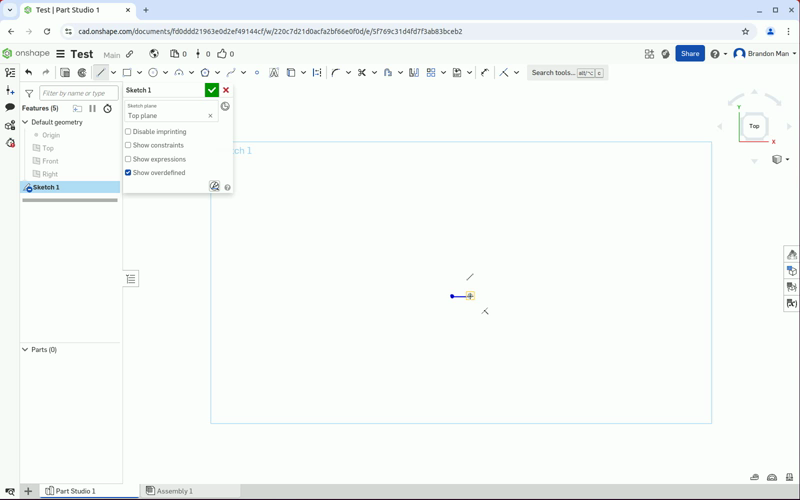
key_down(shift)
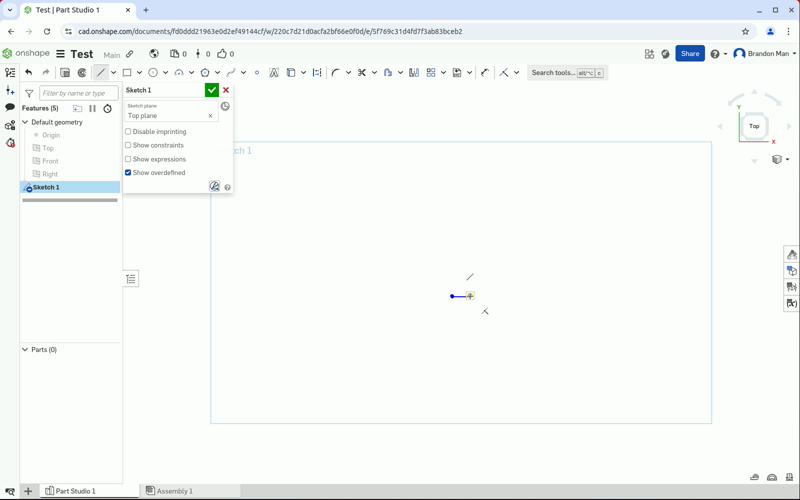
mouse_move(500, 295)
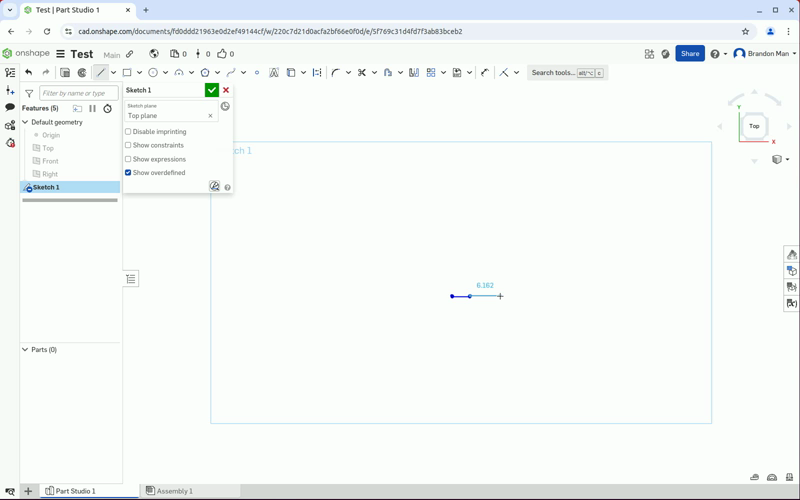
mouse_move(470, 268)
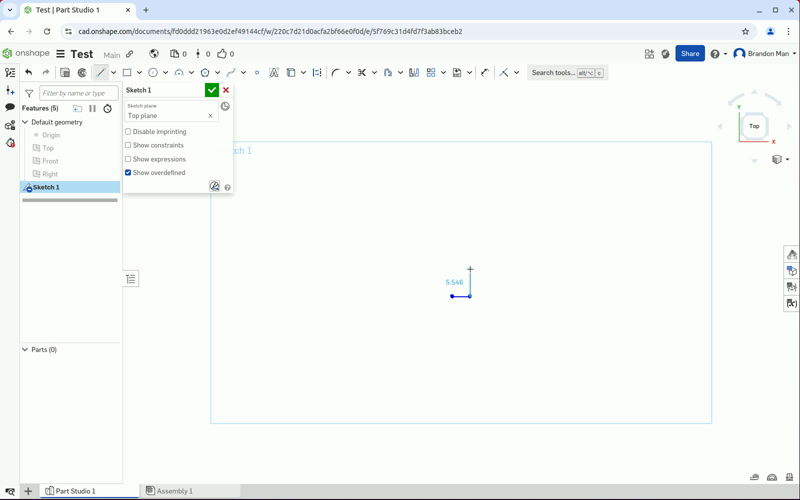
click(470, 268)
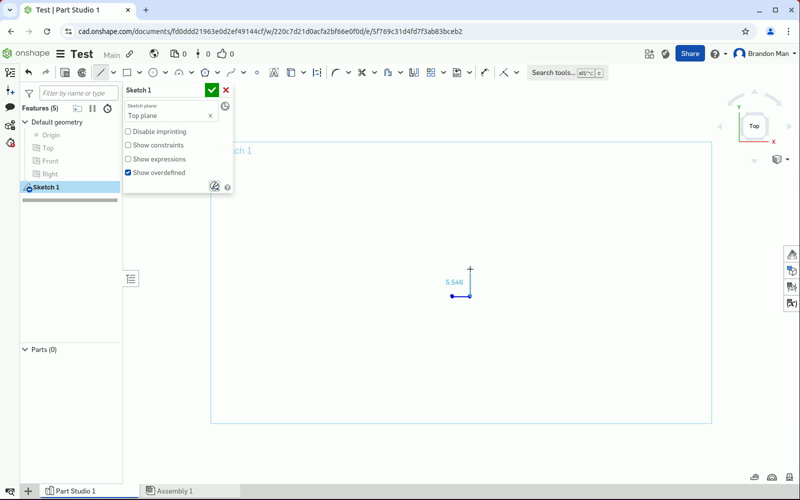
key_up(shift)
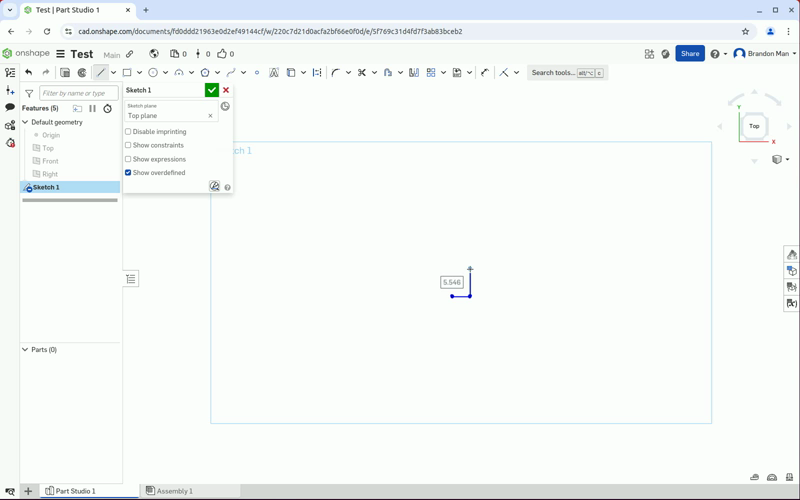
key(esc)
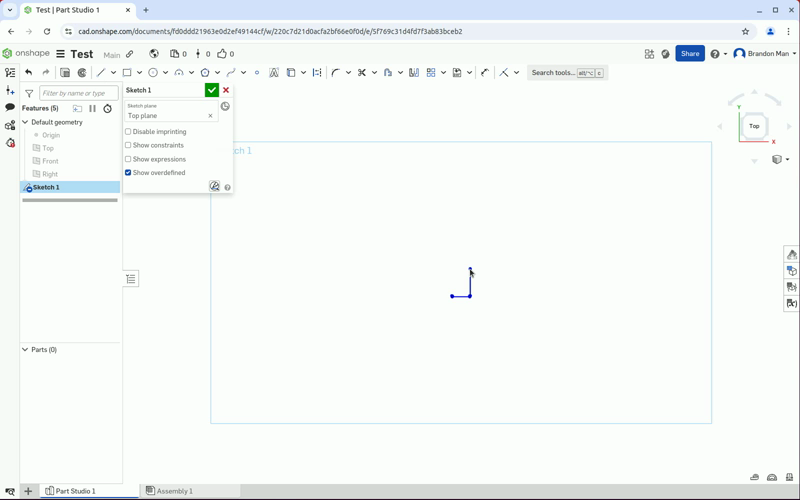
key(a)
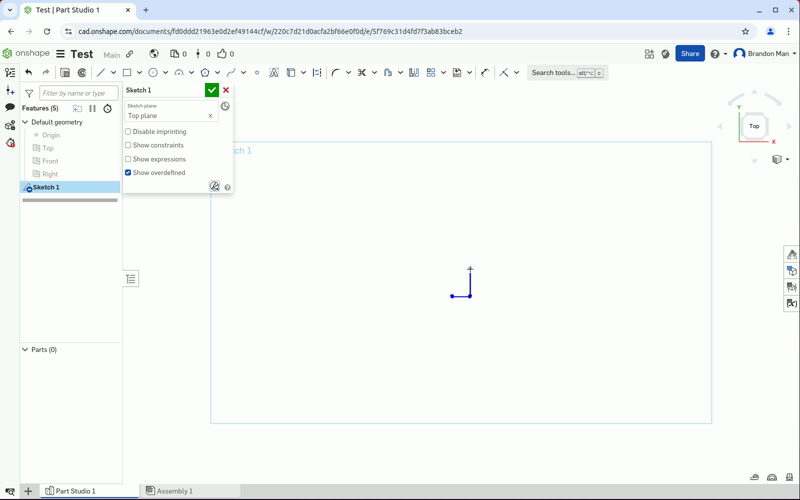
mouse_move(470, 268)
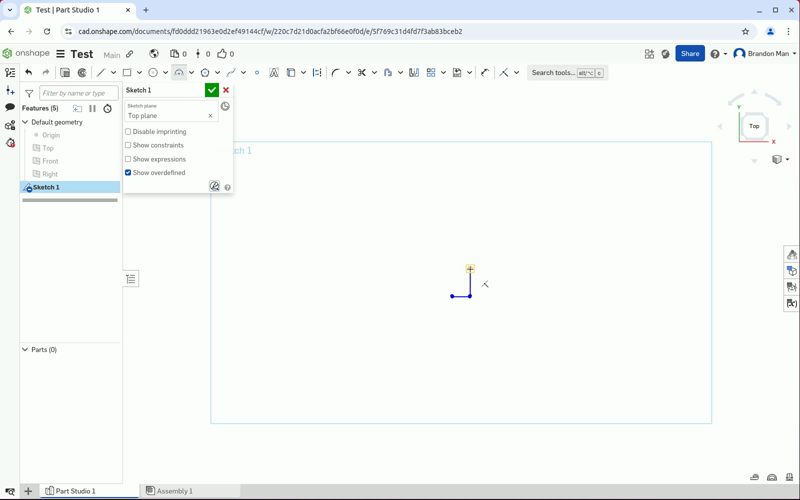
click(470, 268)
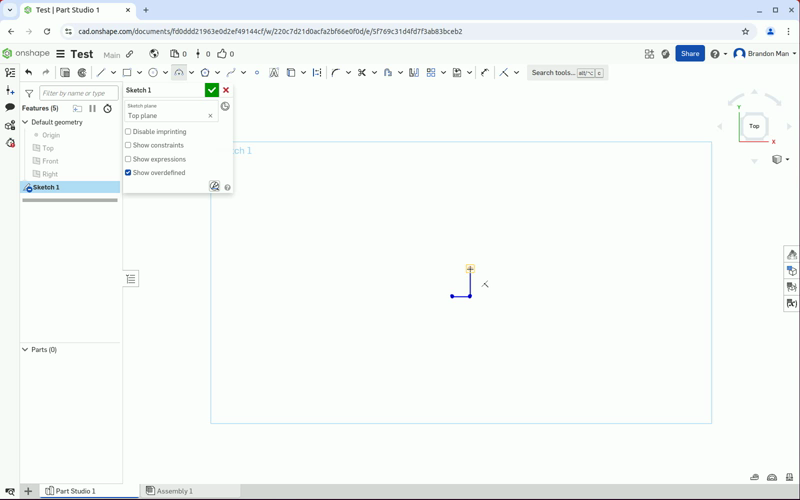
key_down(shift)
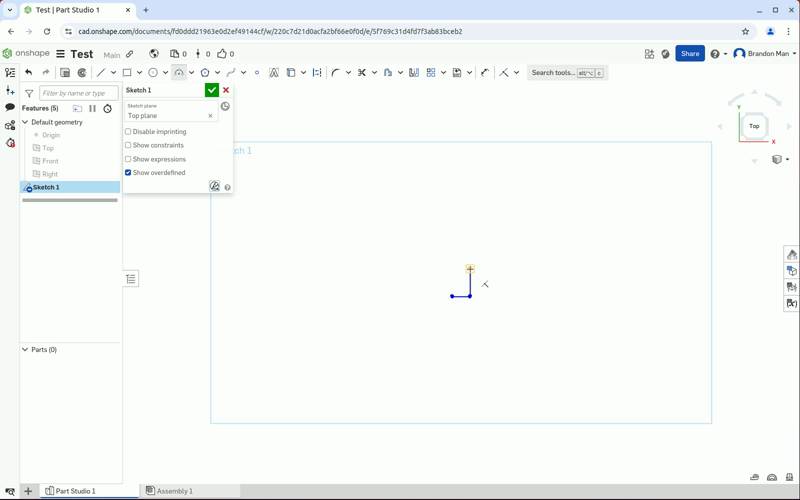
mouse_move(469, 267)
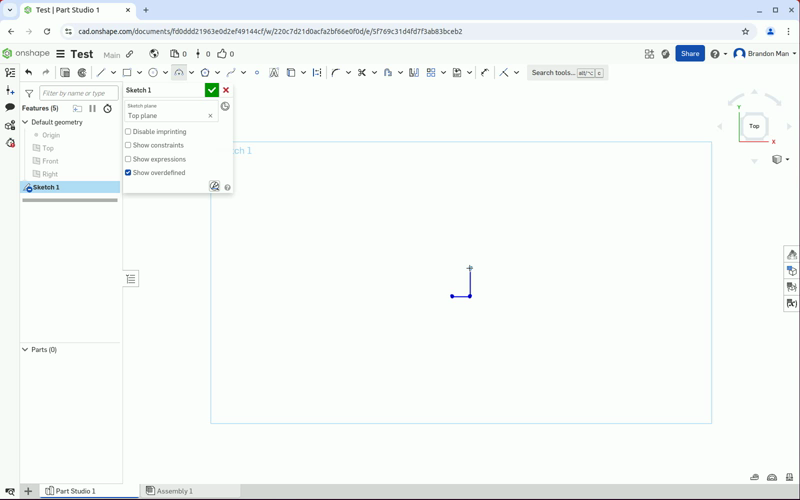
scroll(6)
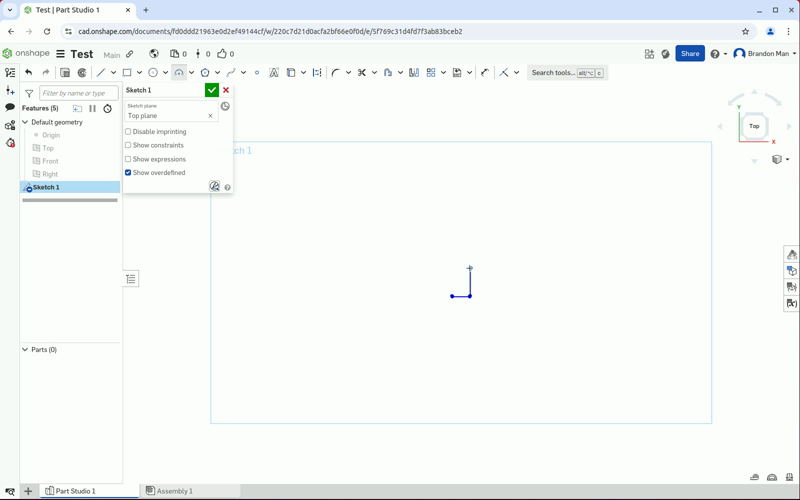
scroll(6)
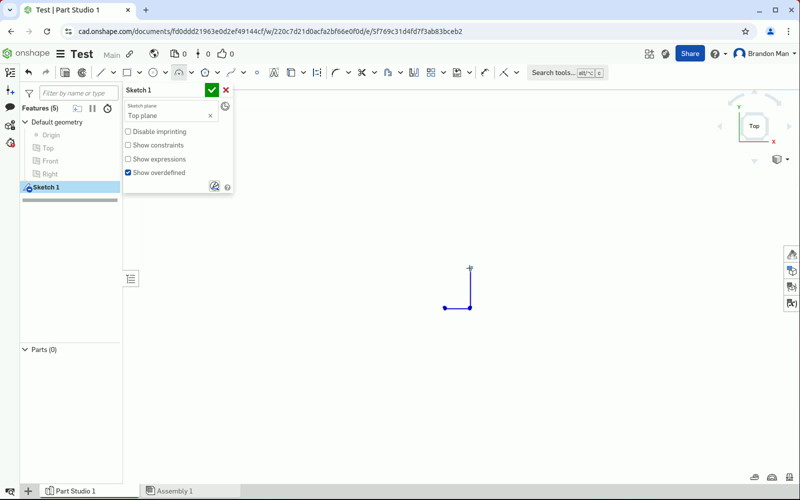
scroll(6)
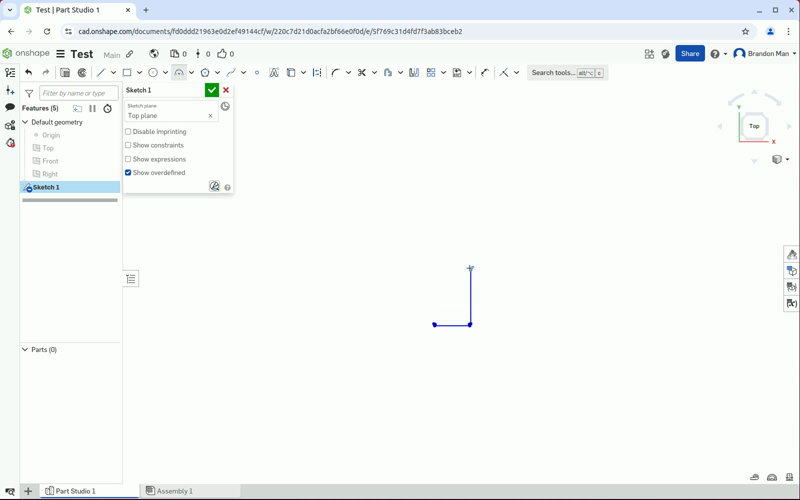
scroll(6)
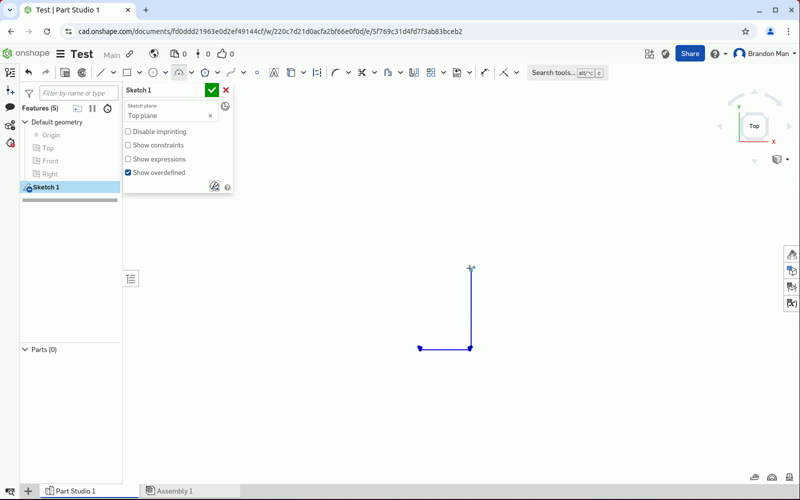
scroll(6)
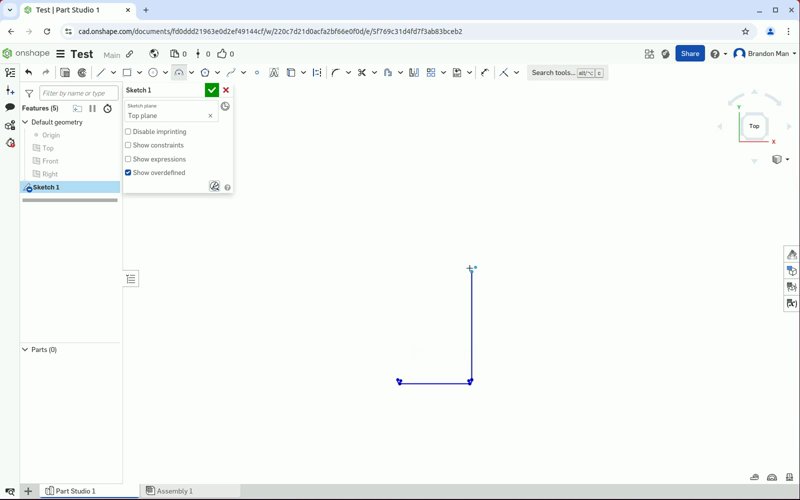
scroll(6)
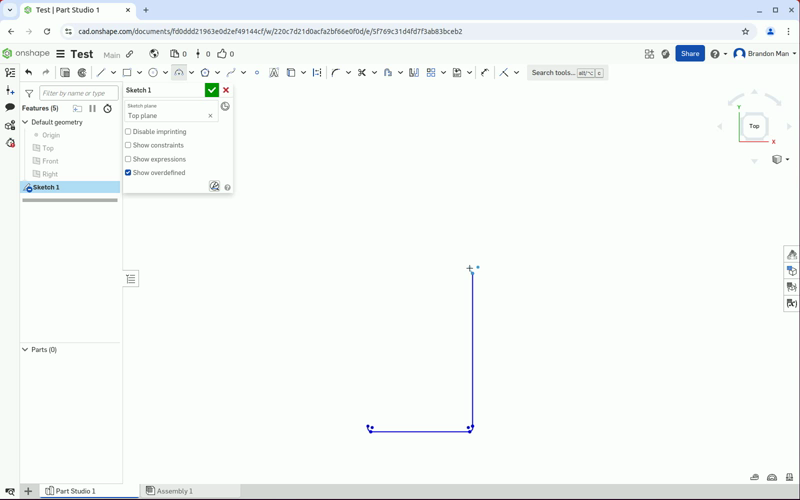
scroll(6)
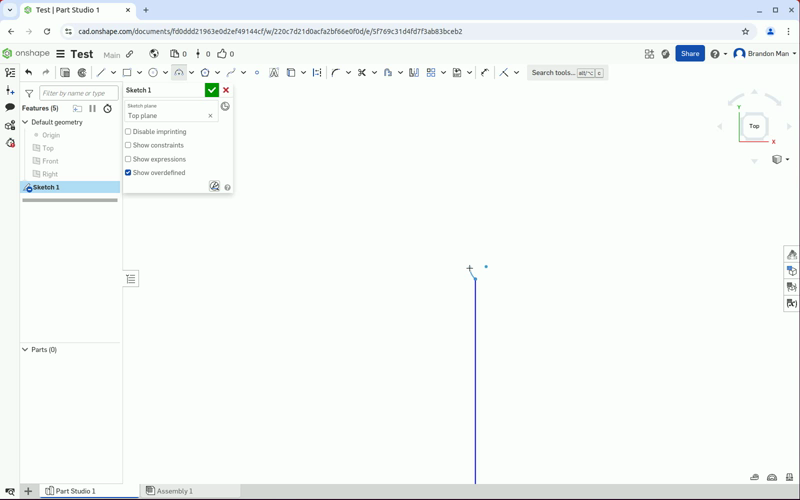
click(469, 267)
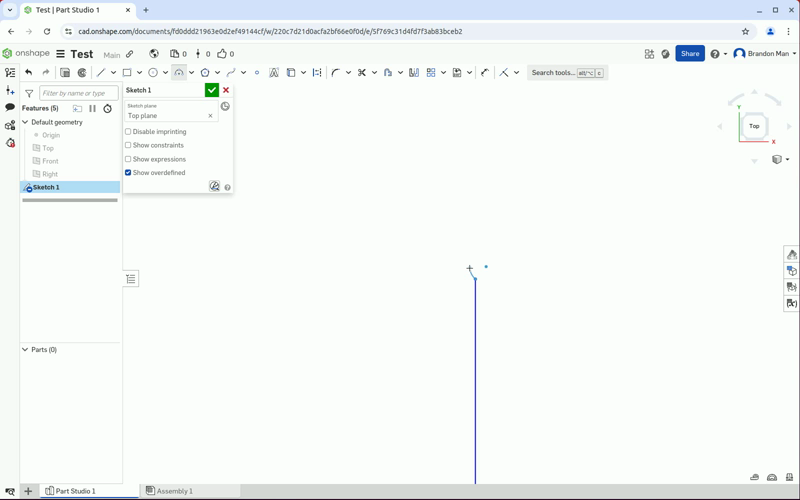
scroll(-6)
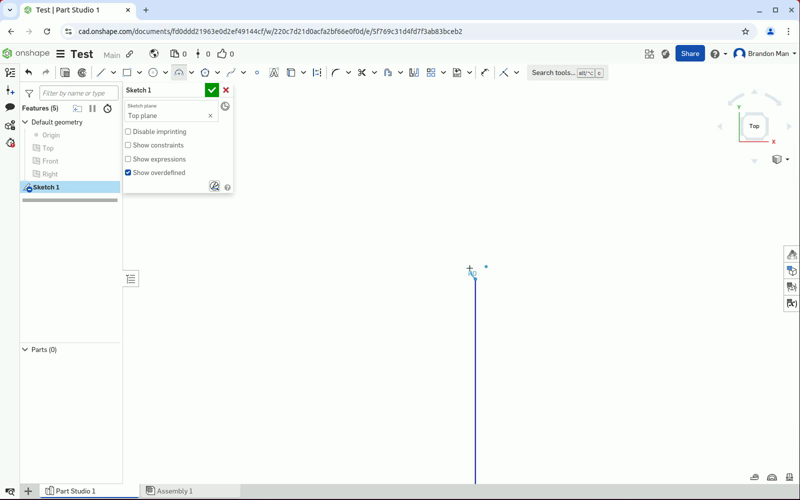
scroll(-6)
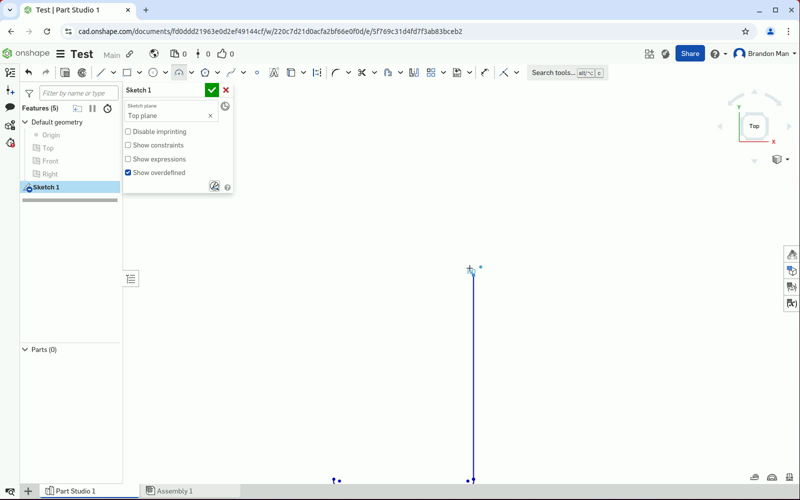
scroll(-6)
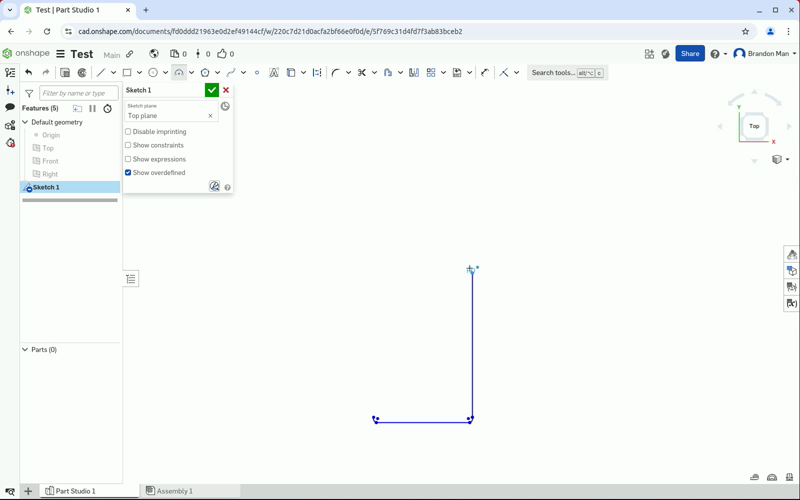
scroll(-6)
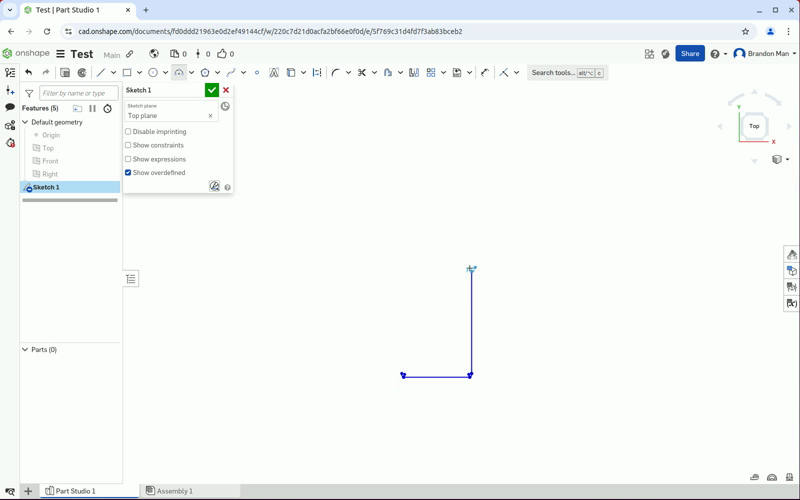
scroll(-6)
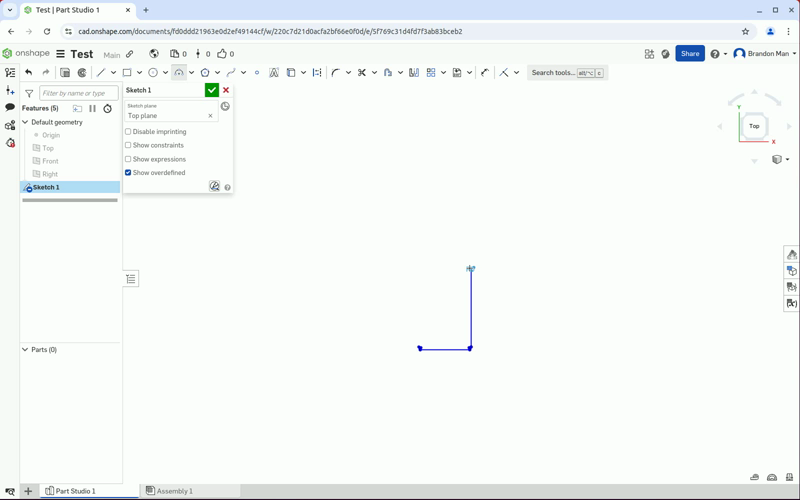
scroll(-6)
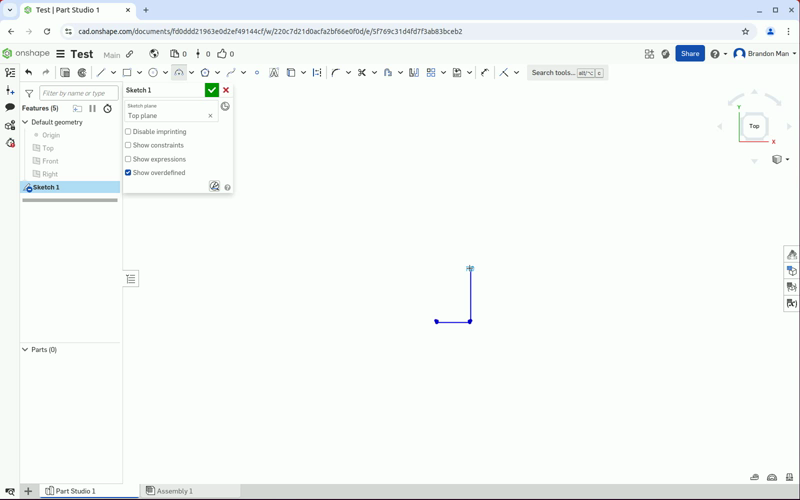
scroll(-6)
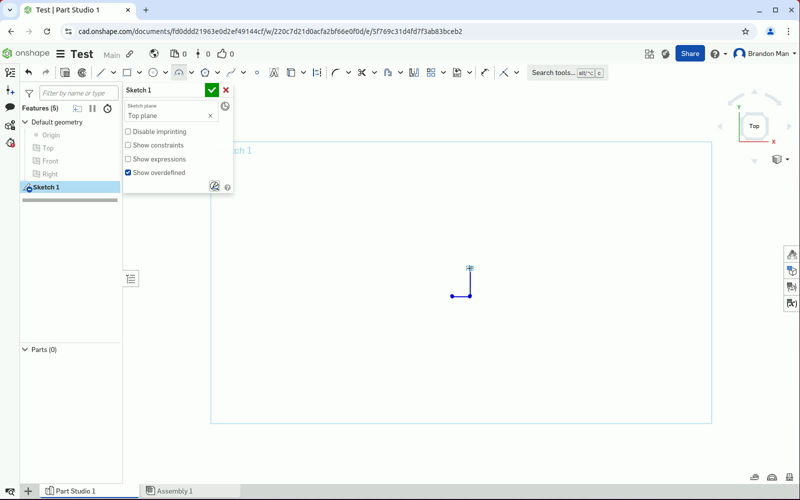
mouse_move(470, 268)
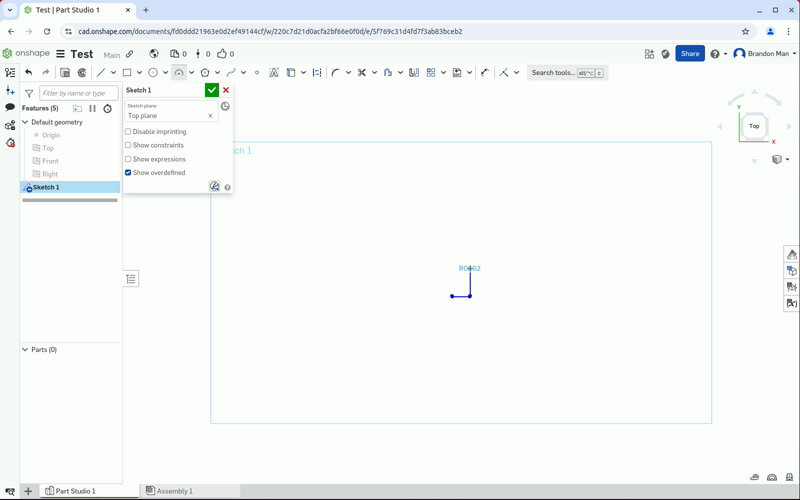
scroll(6)
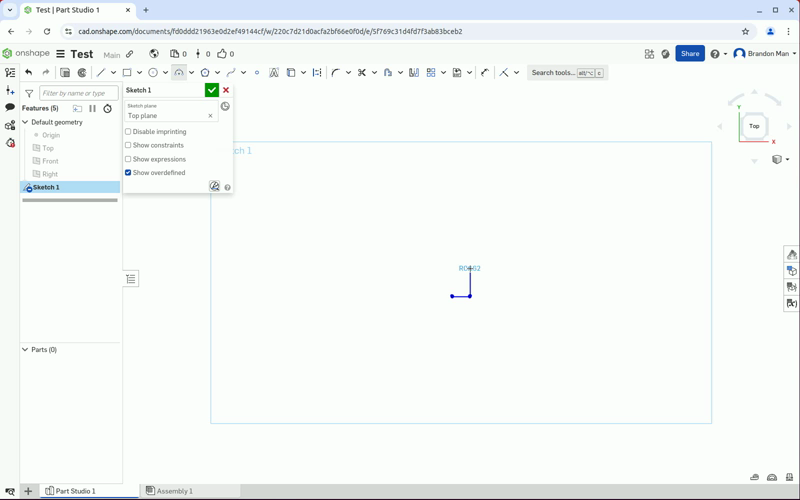
scroll(6)
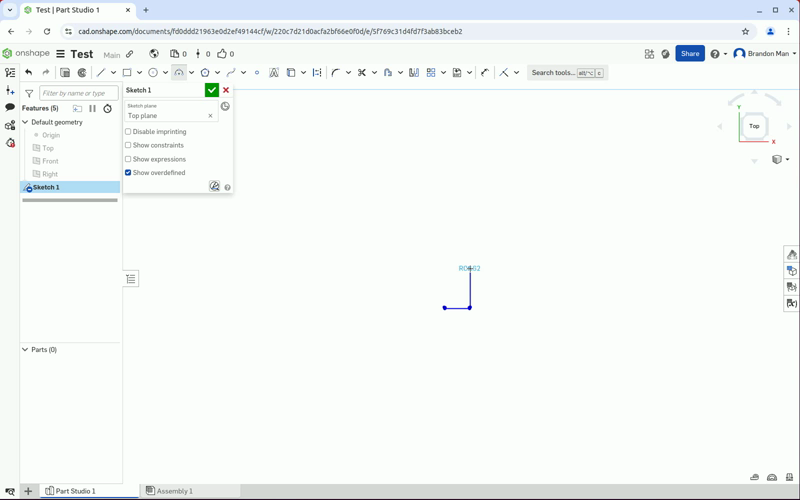
scroll(6)
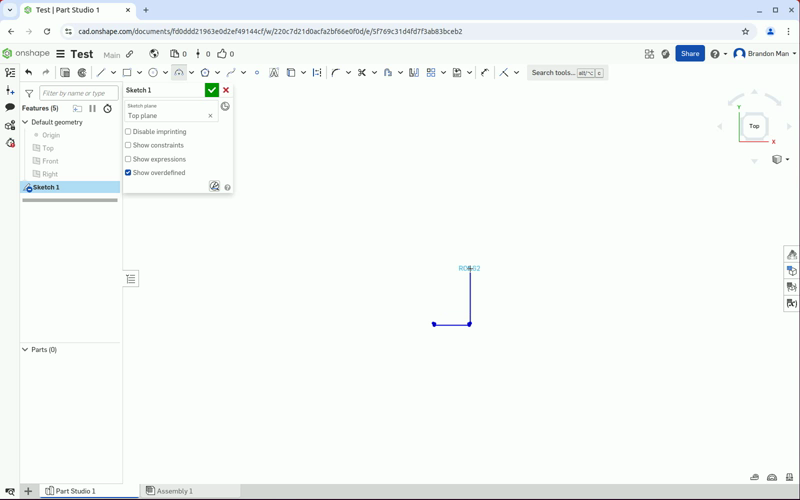
scroll(6)
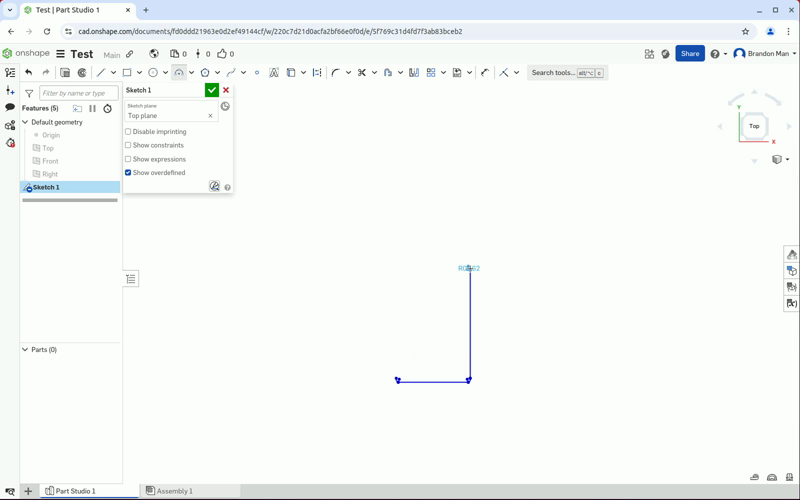
scroll(6)
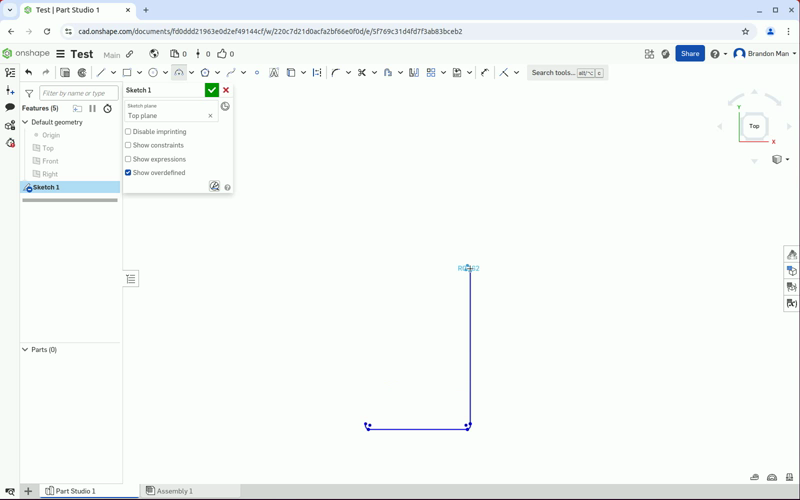
scroll(6)
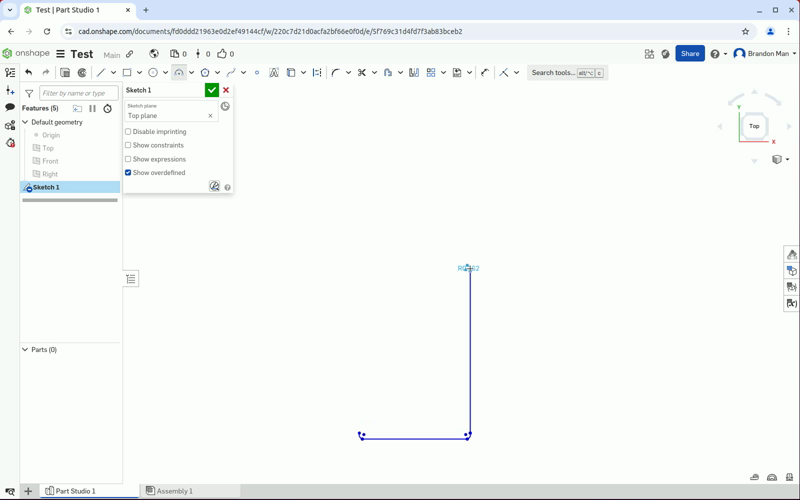
scroll(6)
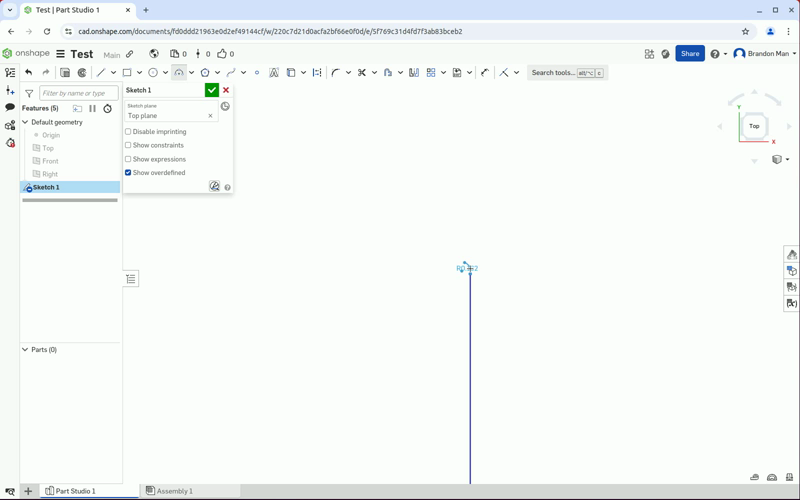
click(470, 268)
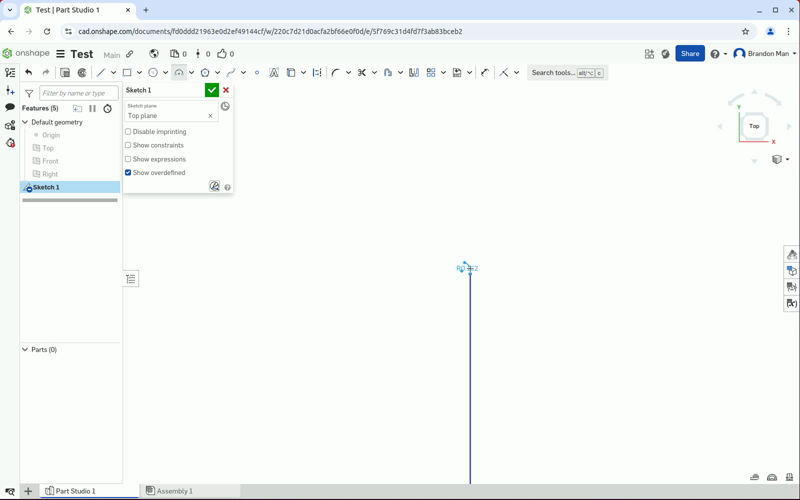
scroll(-6)
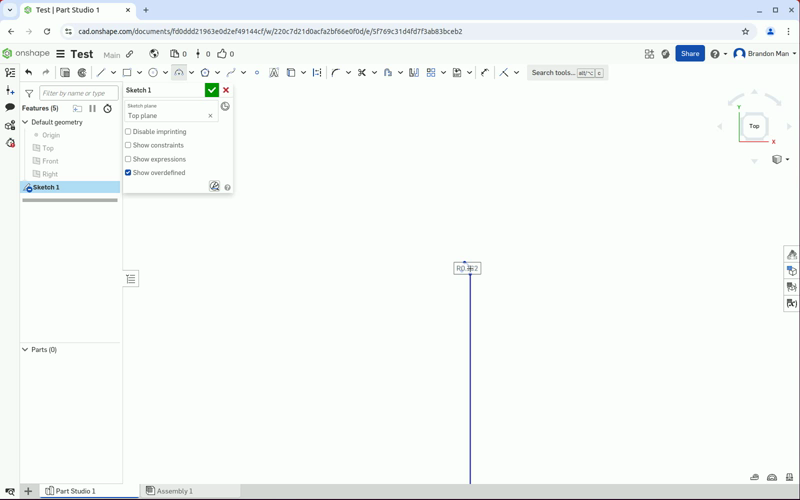
scroll(-6)
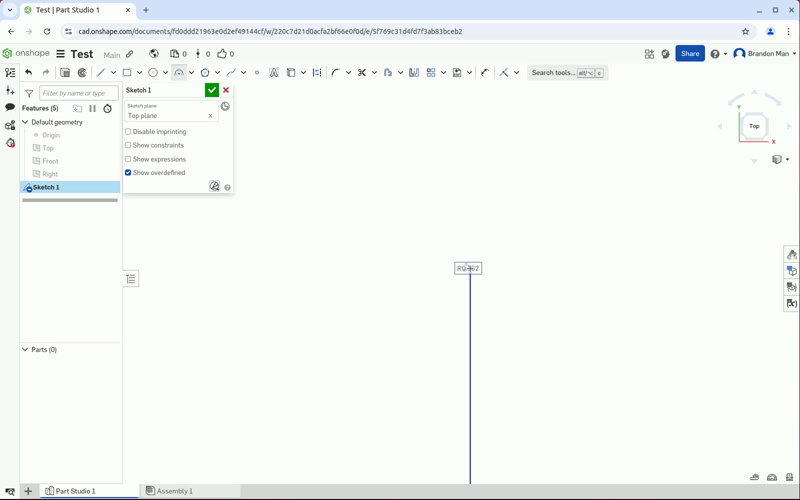
scroll(-6)
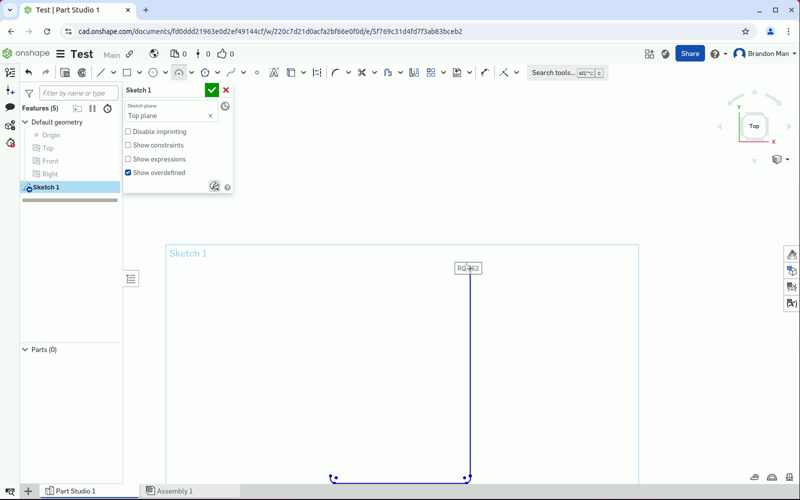
scroll(-6)
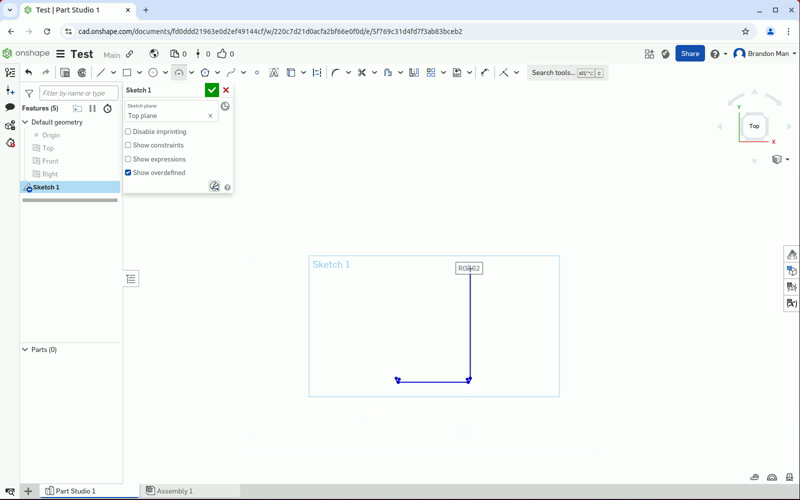
scroll(-6)
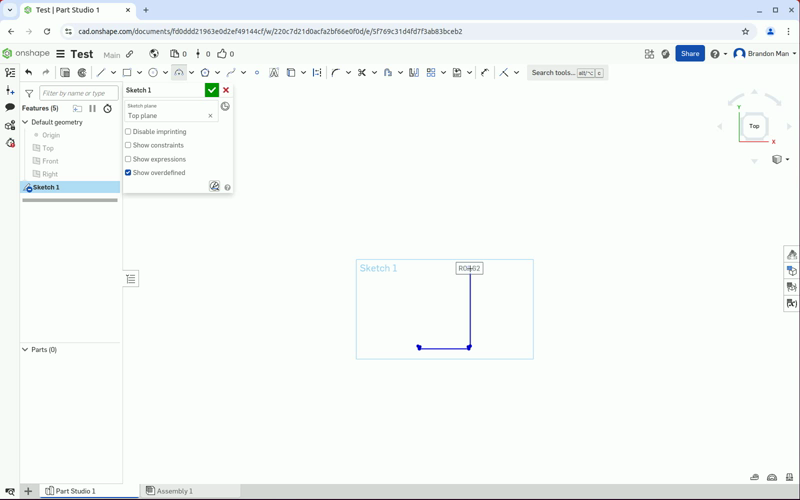
scroll(-6)
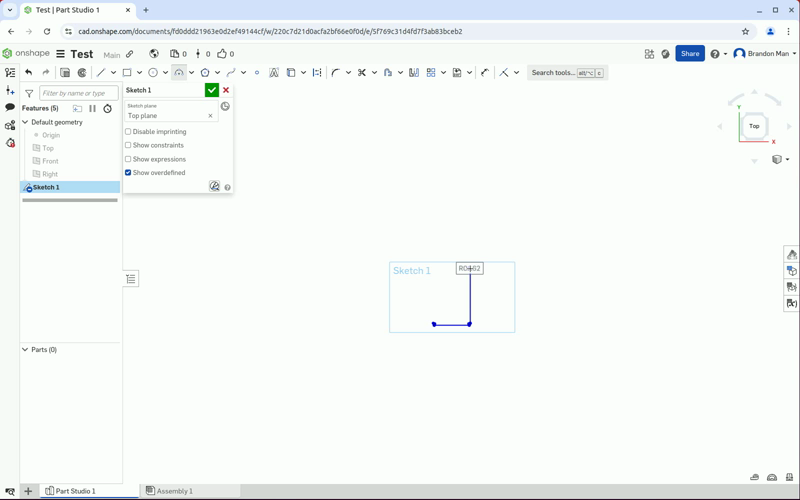
scroll(-6)
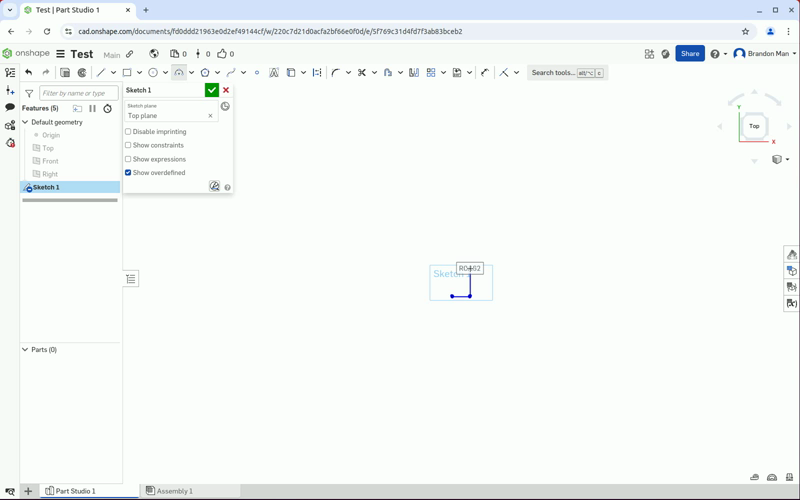
key_up(shift)
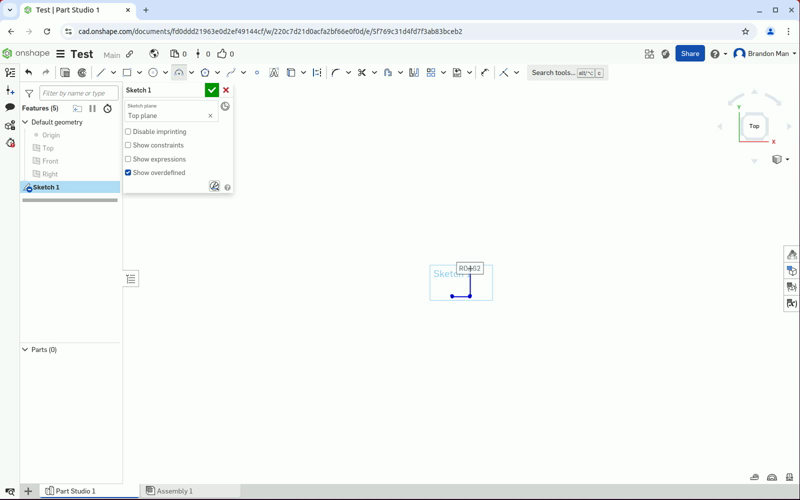
key(esc)
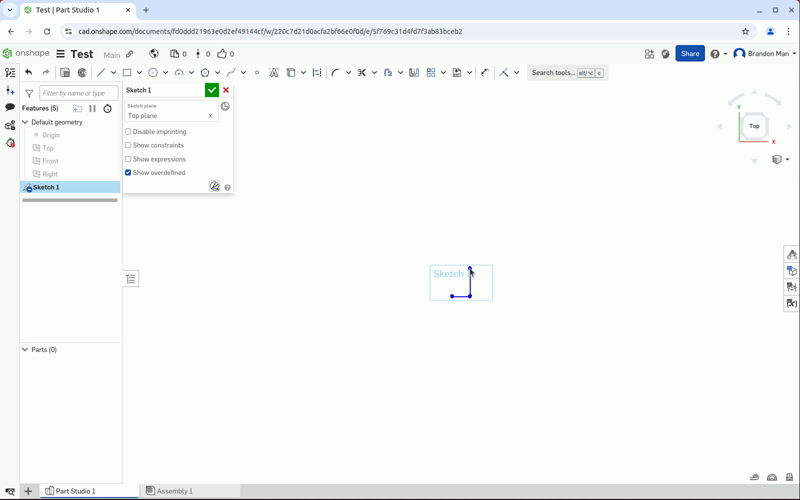
key(l)
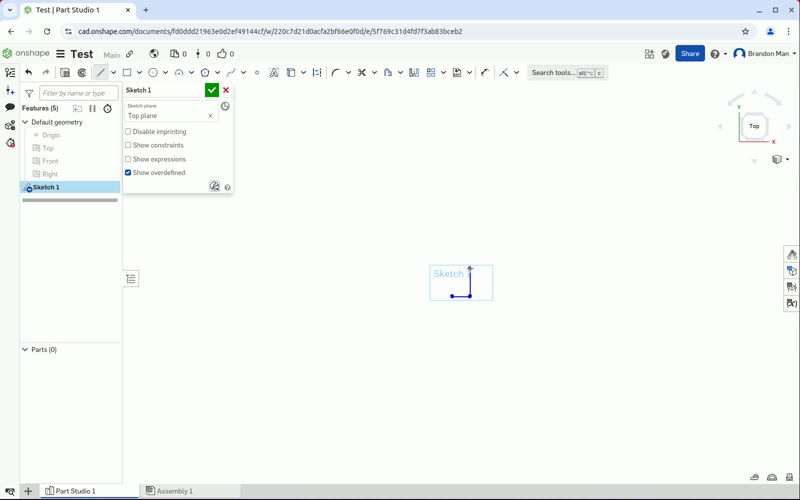
mouse_move(469, 267)
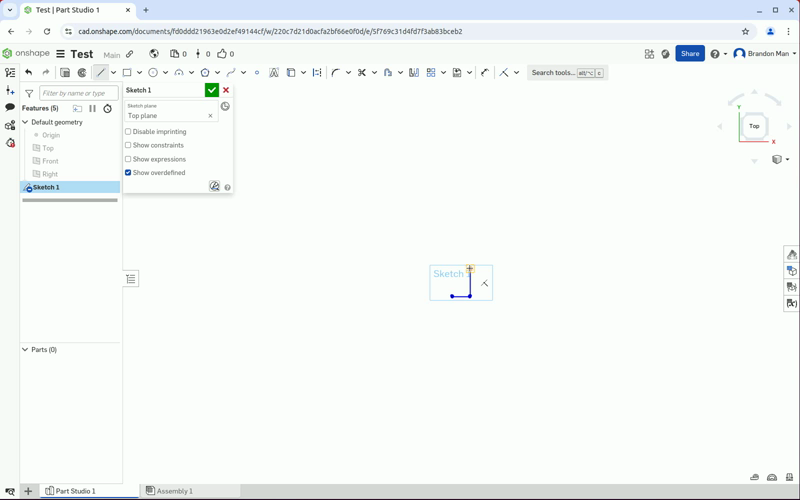
scroll(6)
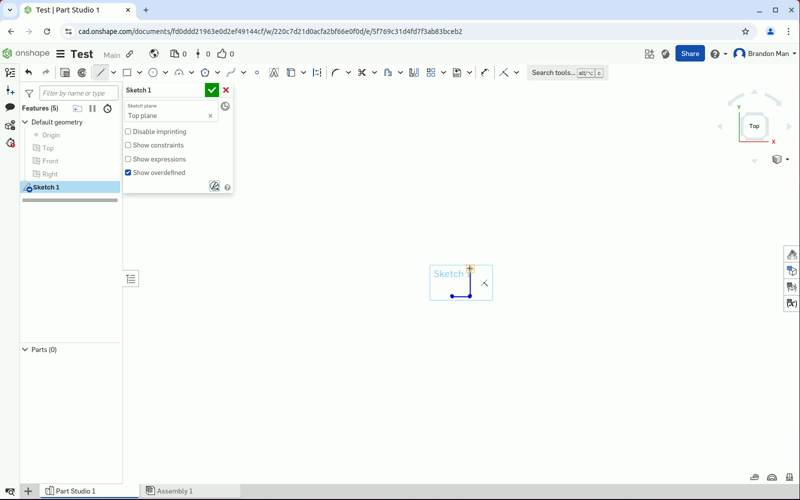
scroll(6)
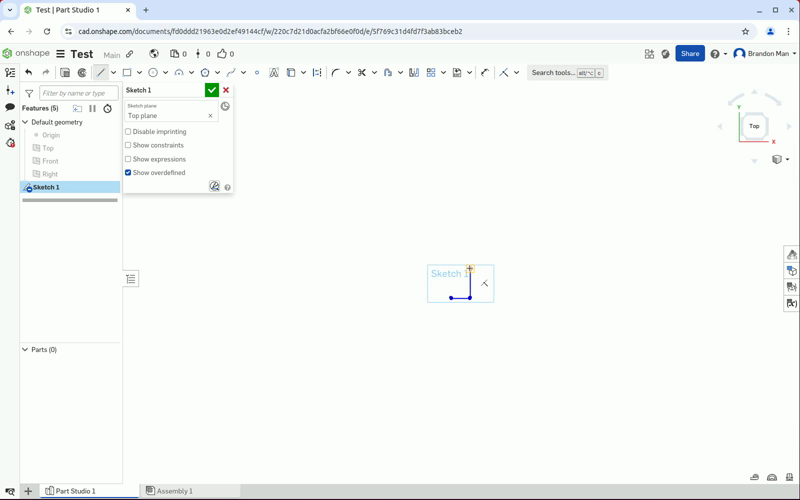
scroll(6)
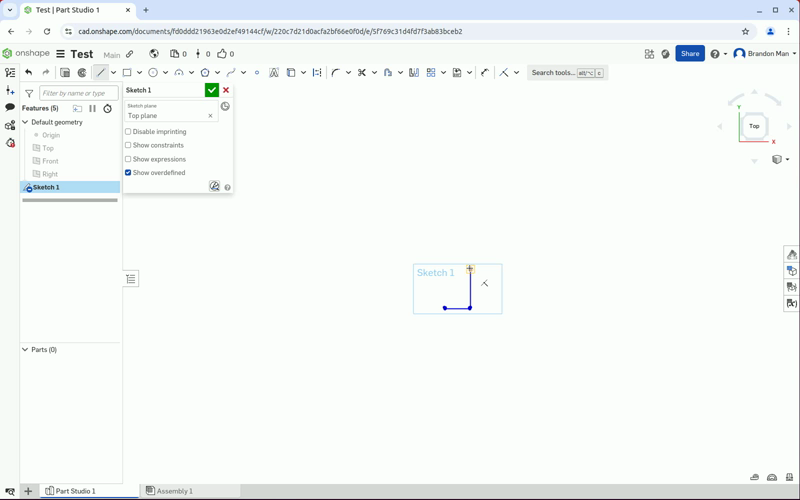
scroll(6)
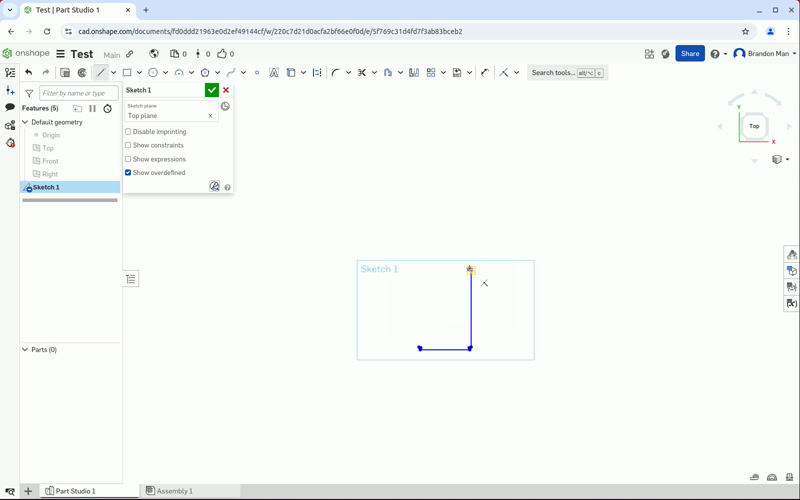
scroll(6)
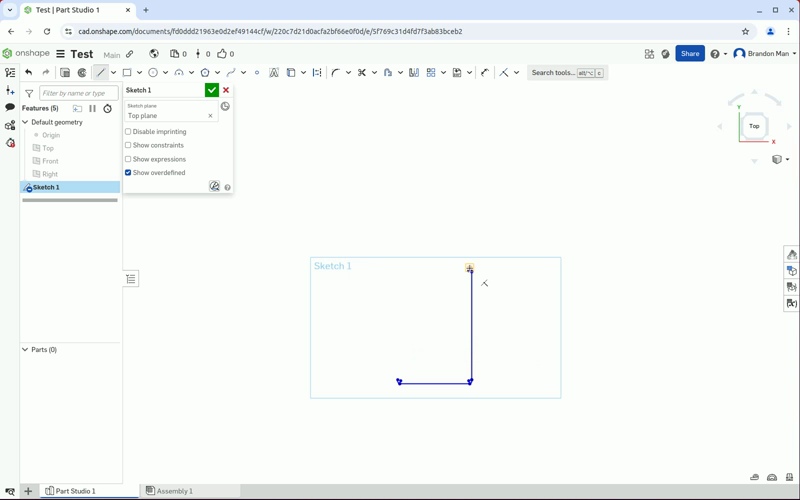
scroll(6)
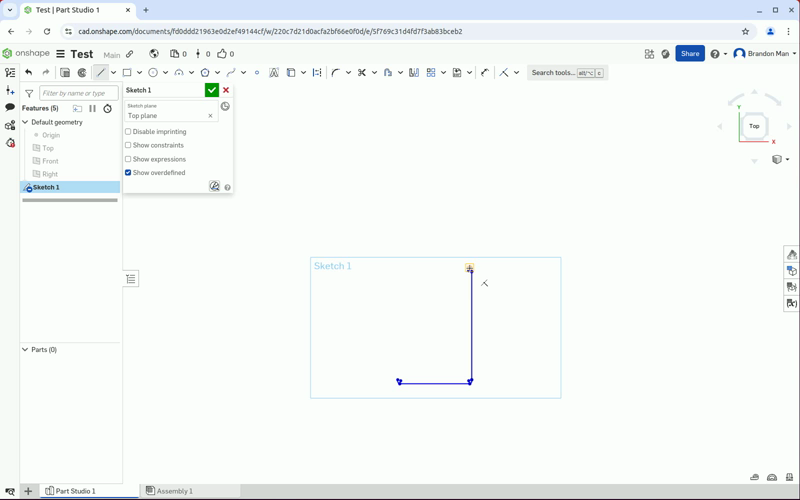
scroll(6)
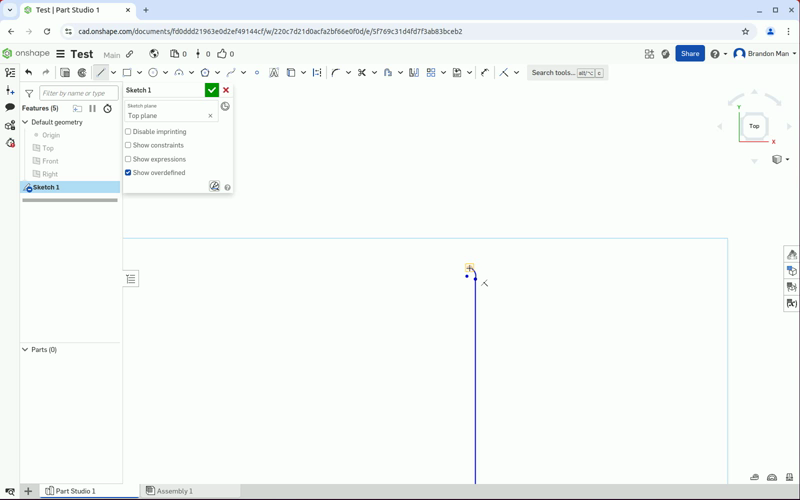
click(469, 267)
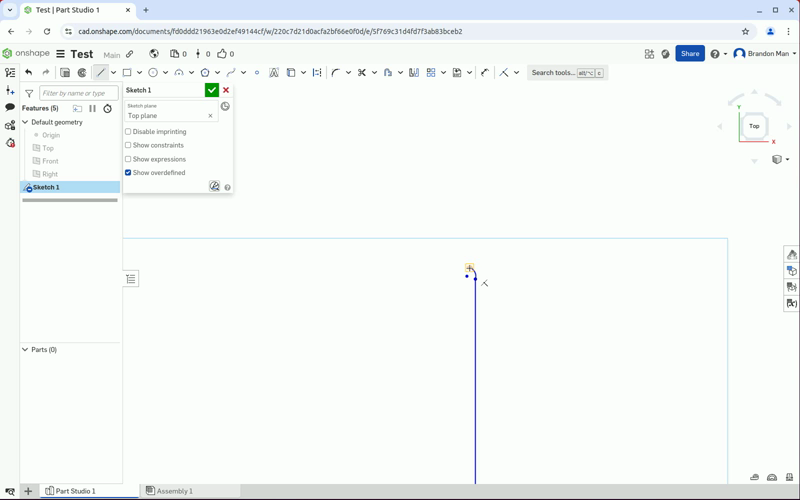
scroll(-6)
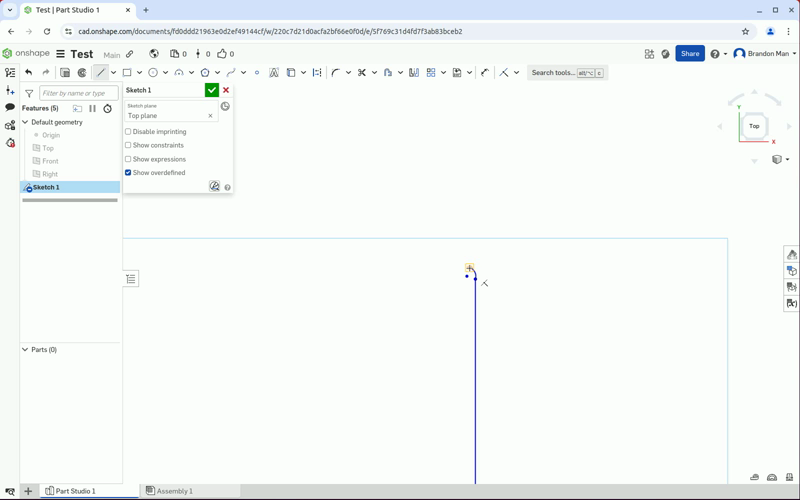
scroll(-6)
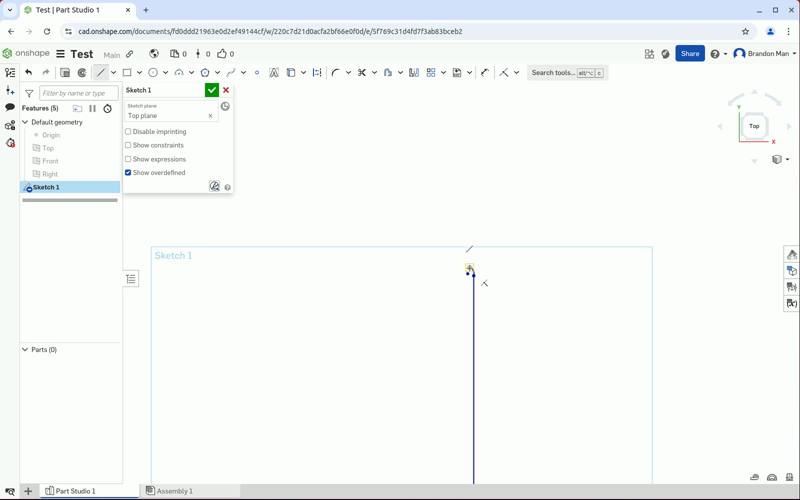
scroll(-6)
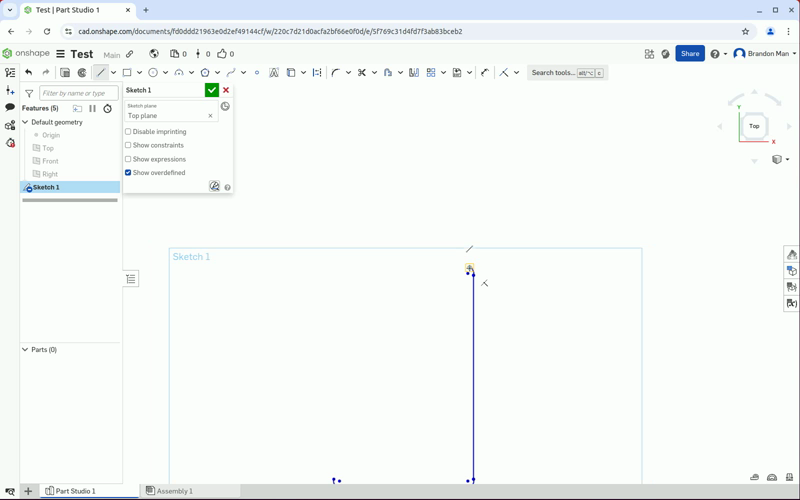
scroll(-6)
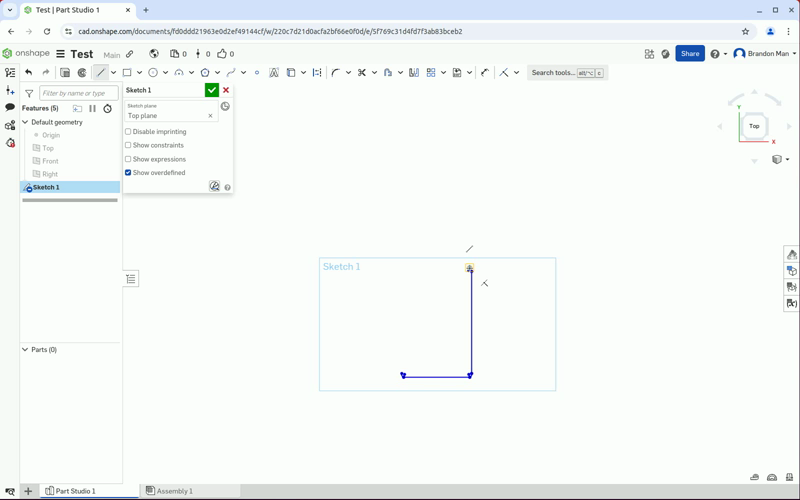
scroll(-6)
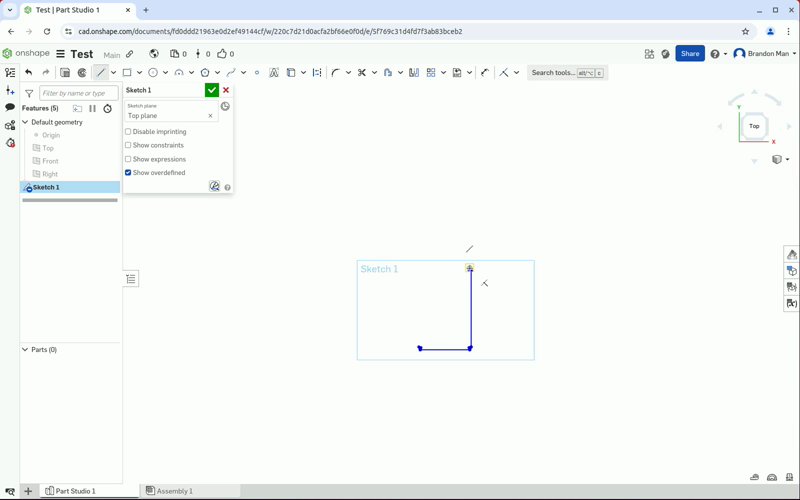
scroll(-6)
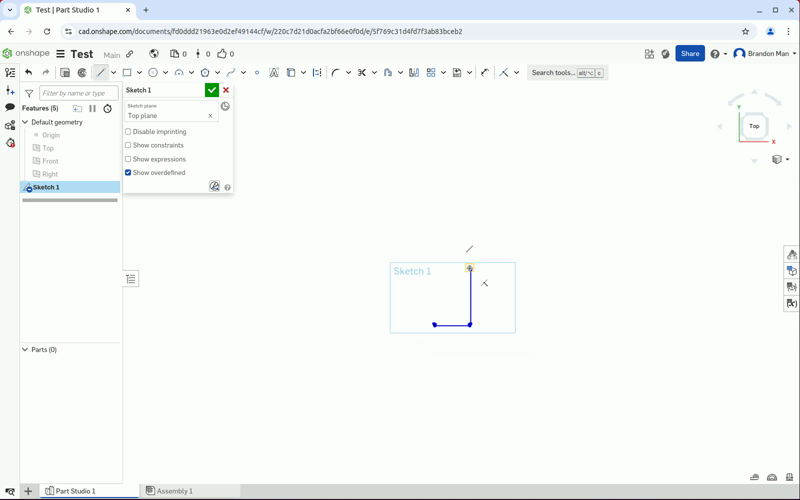
scroll(-6)
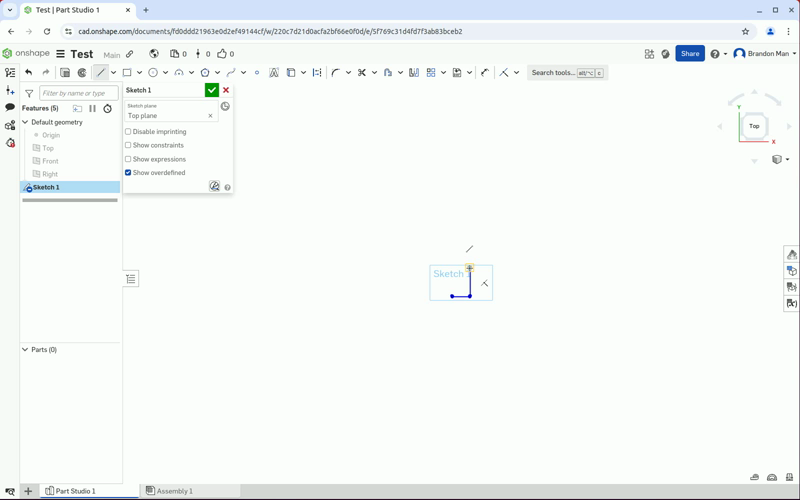
key_down(shift)
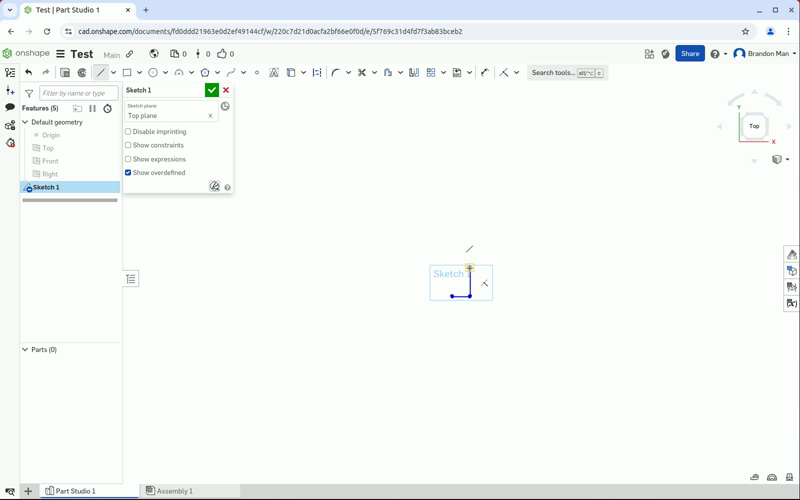
mouse_move(499, 267)
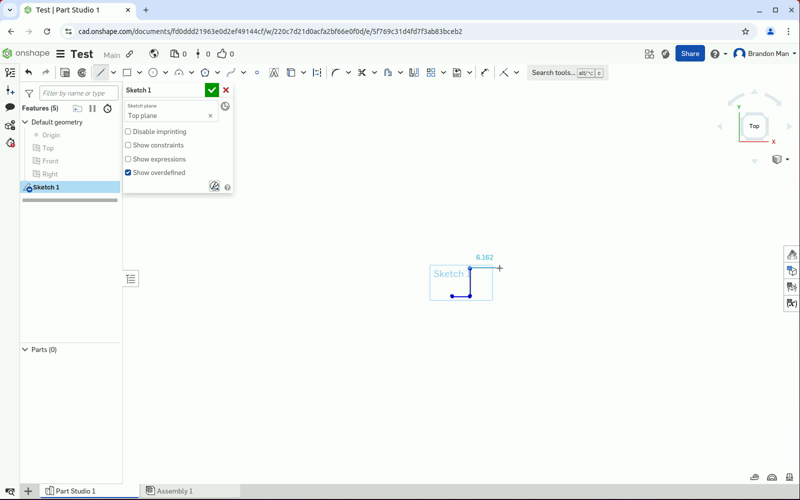
mouse_move(452, 267)
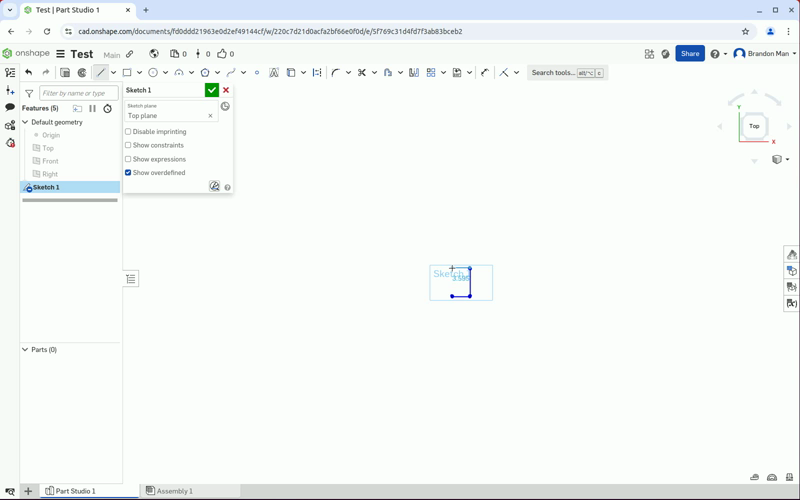
click(452, 267)
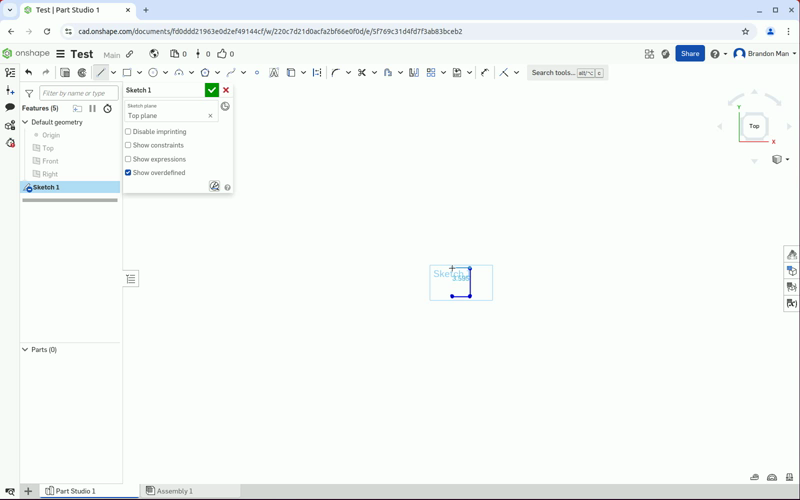
key_up(shift)
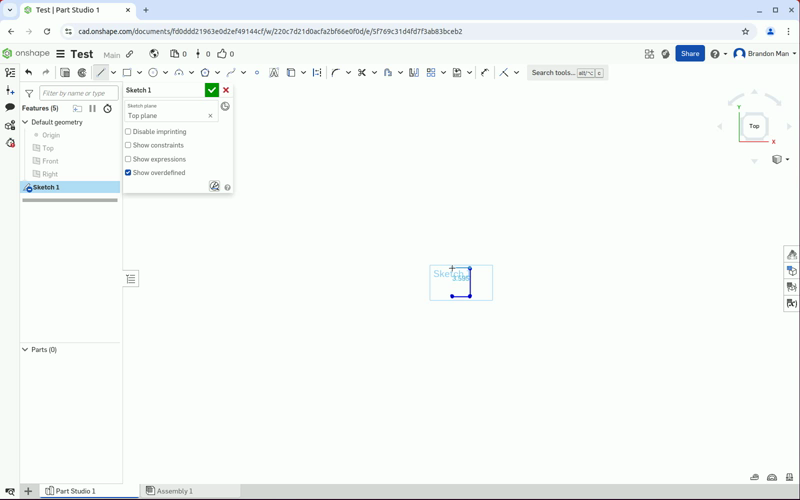
key(esc)
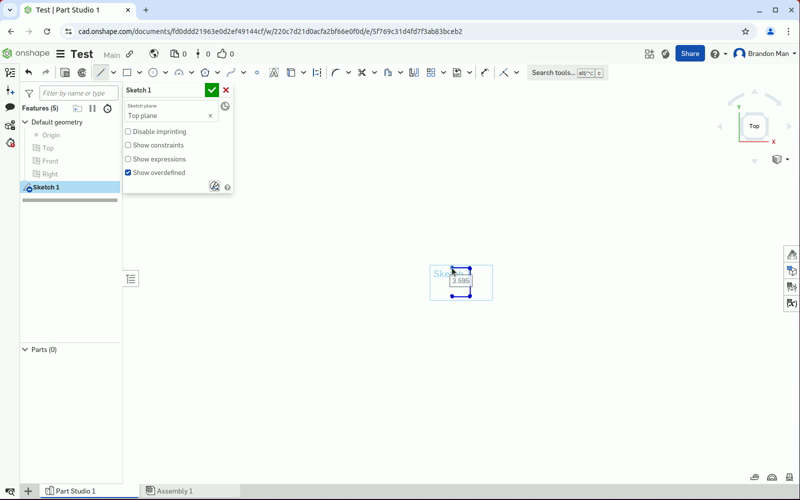
key(a)
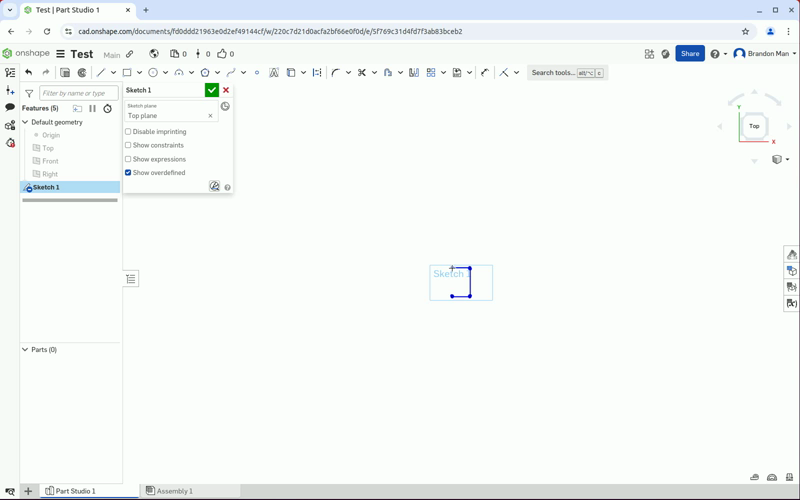
mouse_move(452, 267)
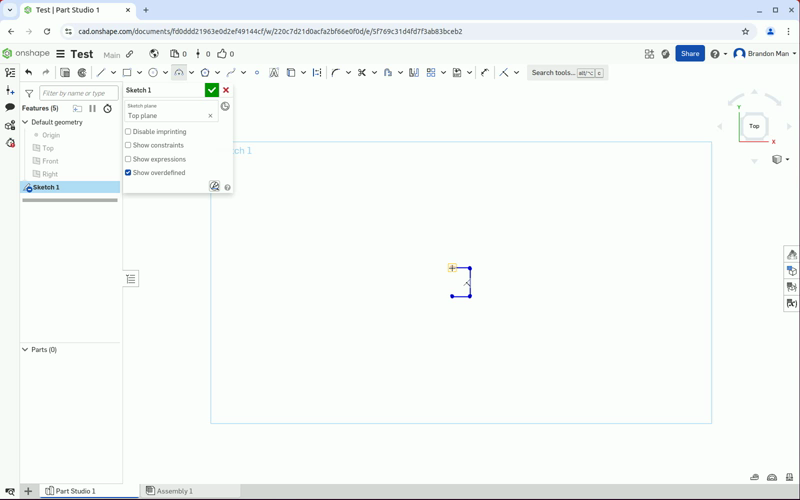
click(452, 267)
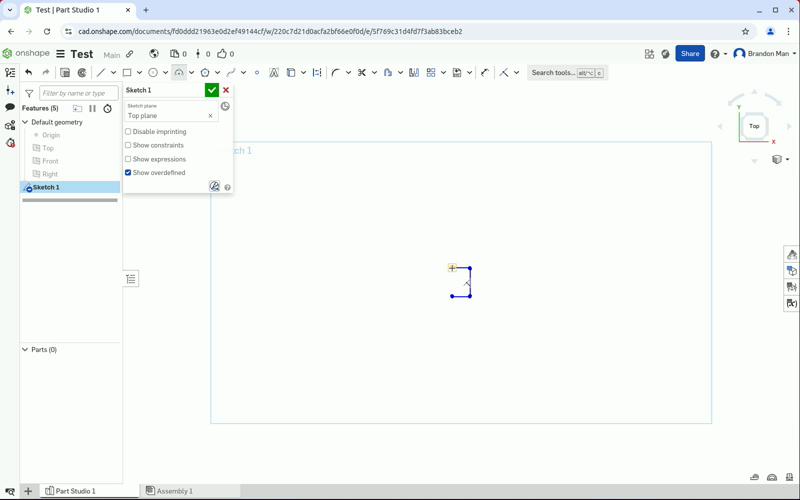
key_down(shift)
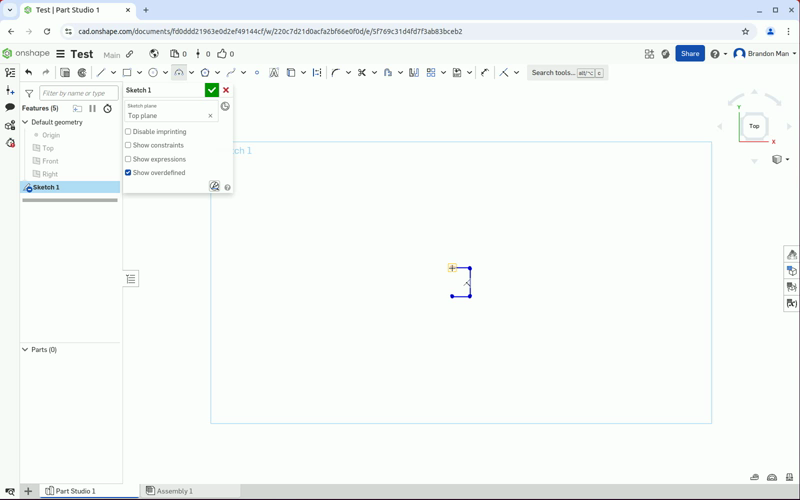
mouse_move(451, 268)
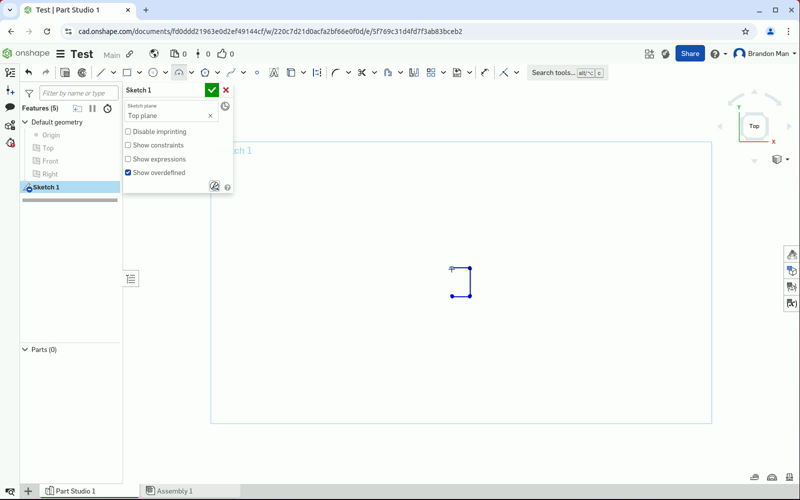
scroll(6)
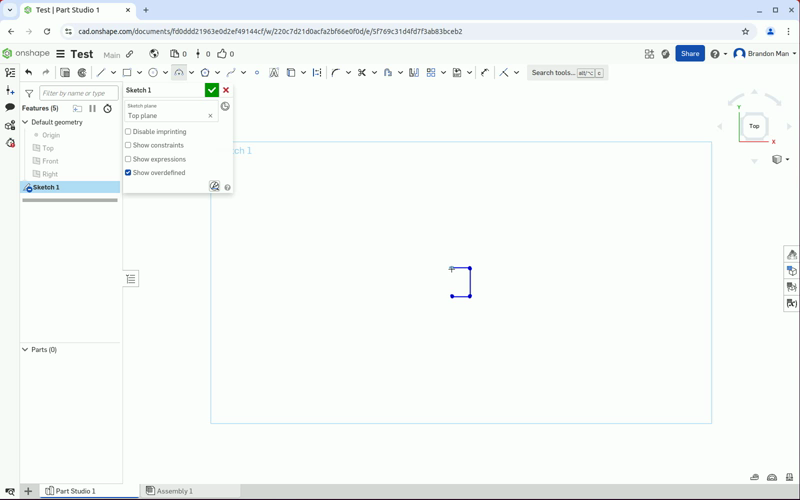
scroll(6)
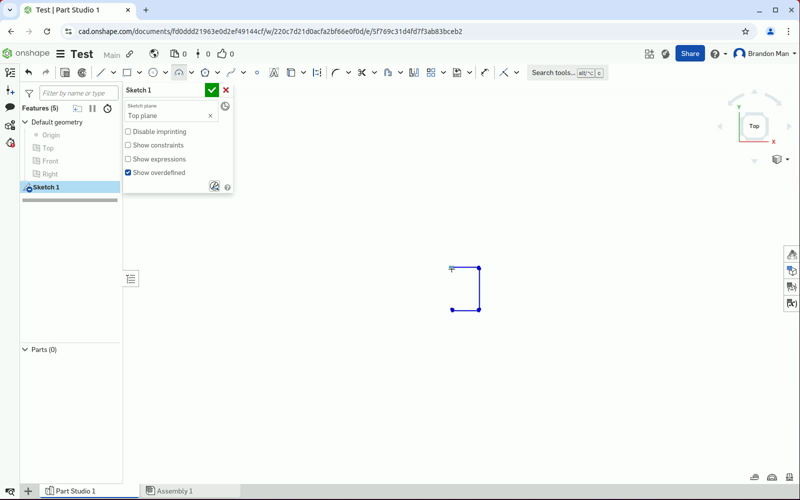
scroll(6)
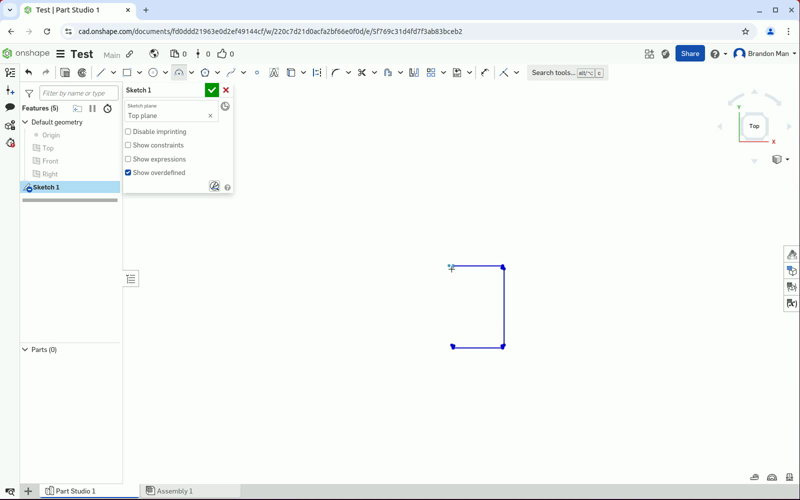
scroll(6)
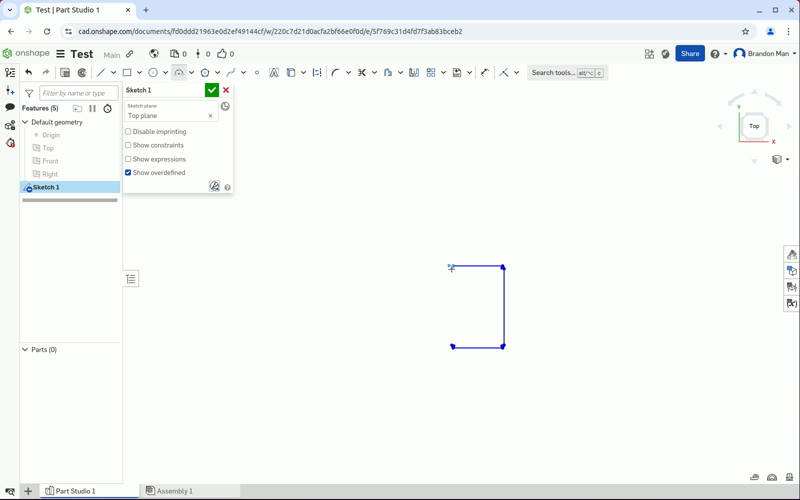
scroll(6)
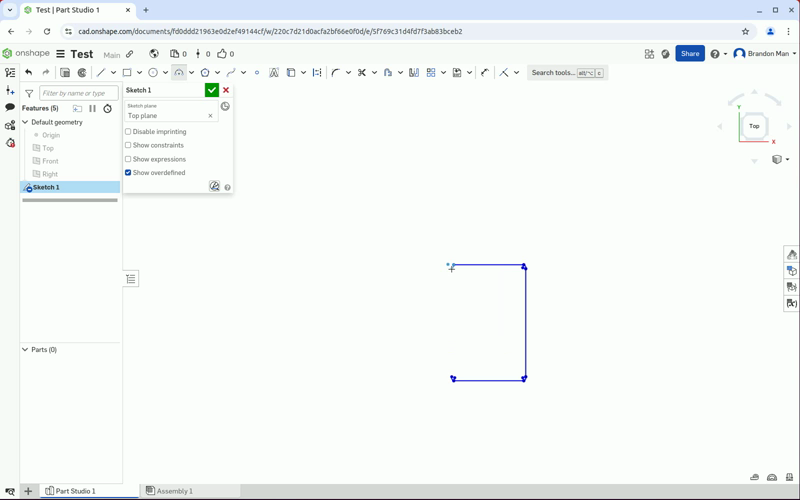
scroll(6)
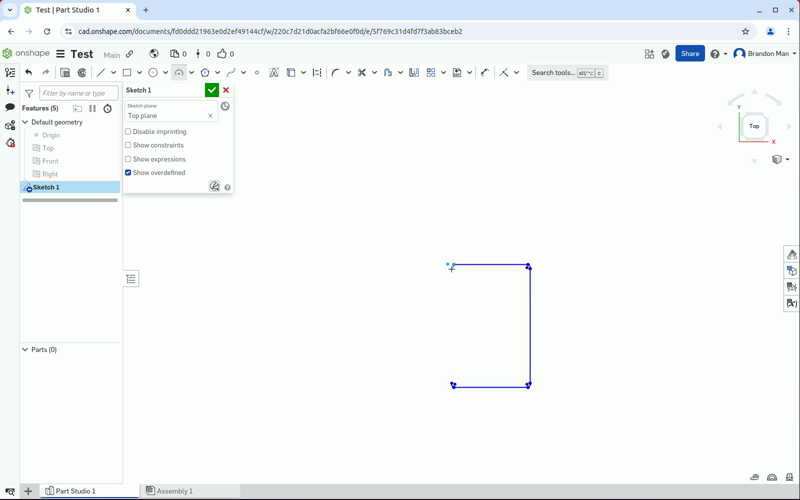
scroll(6)
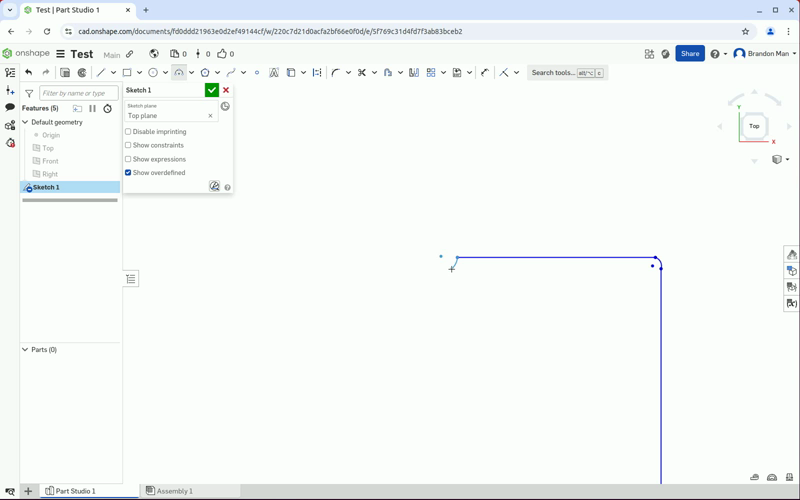
click(451, 268)
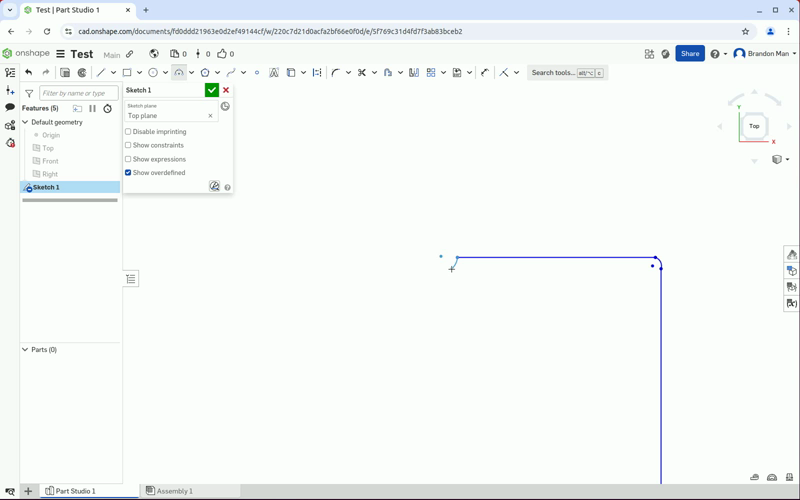
scroll(-6)
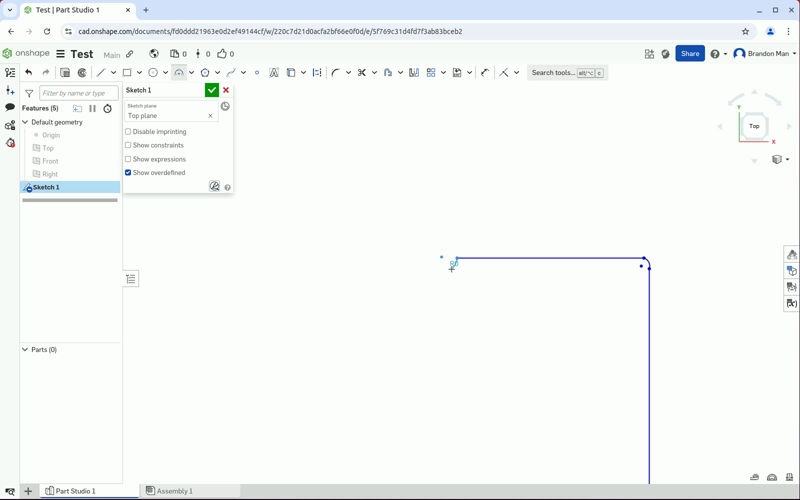
scroll(-6)
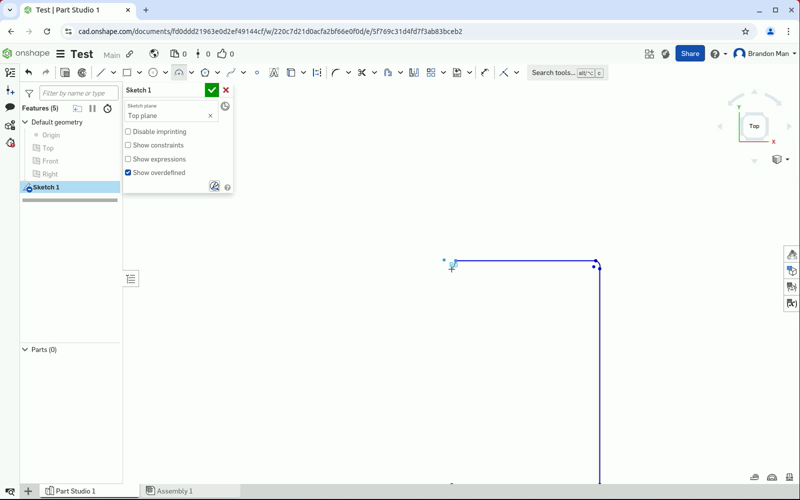
scroll(-6)
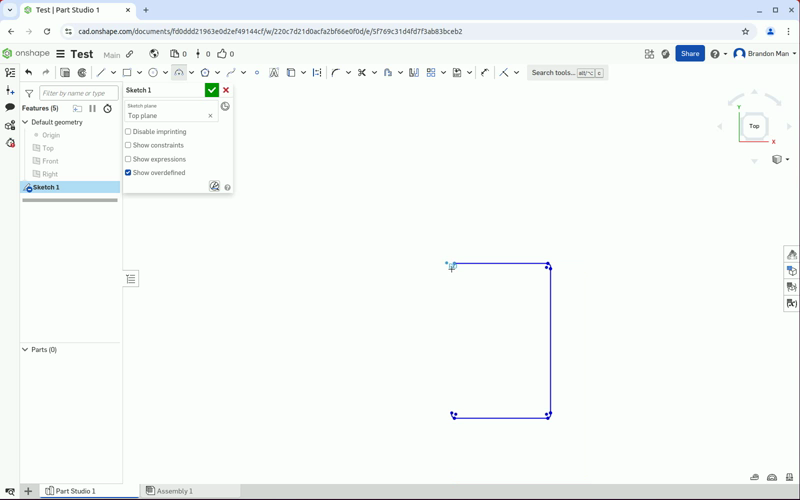
scroll(-6)
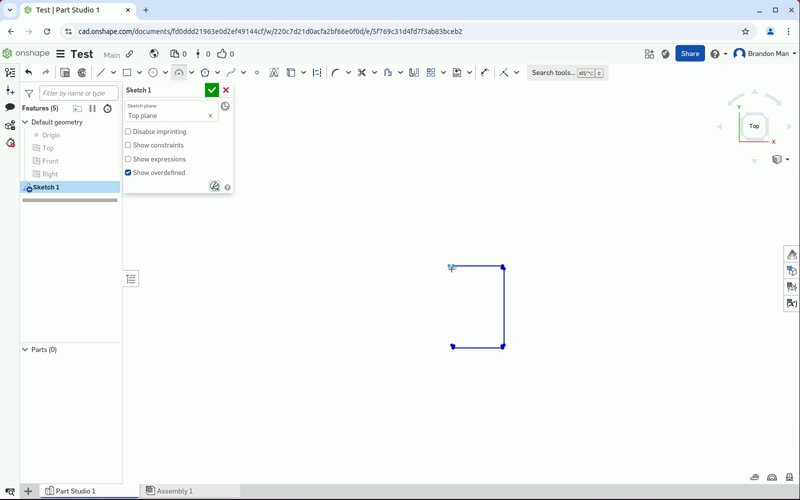
scroll(-6)
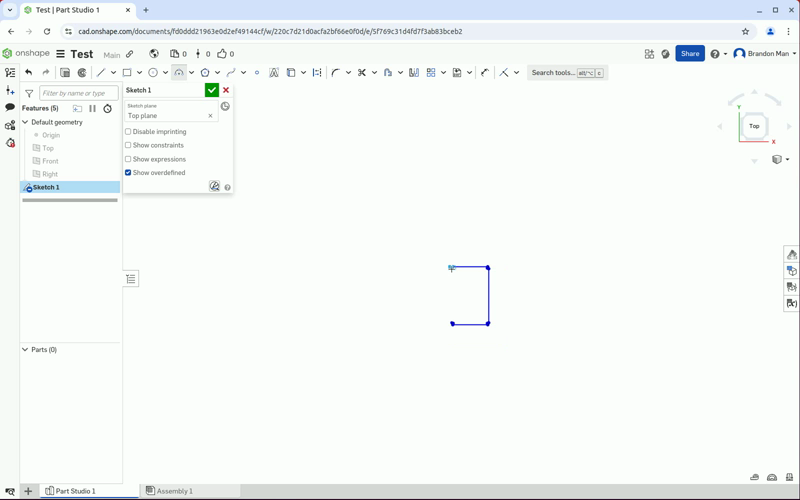
scroll(-6)
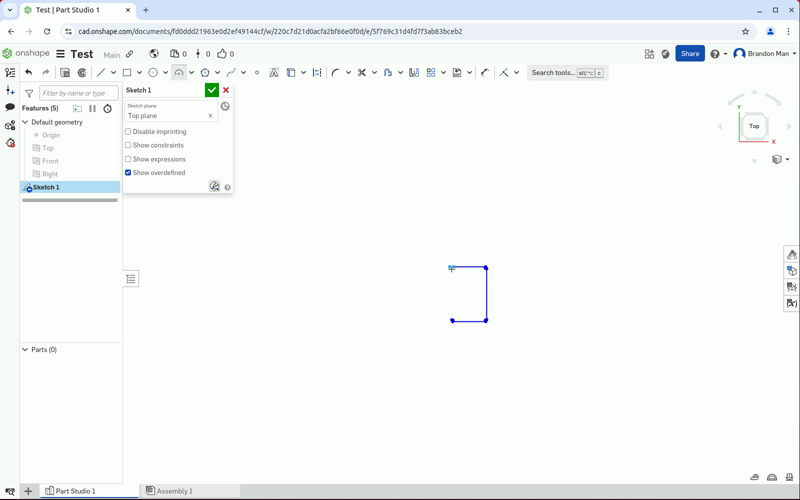
scroll(-6)
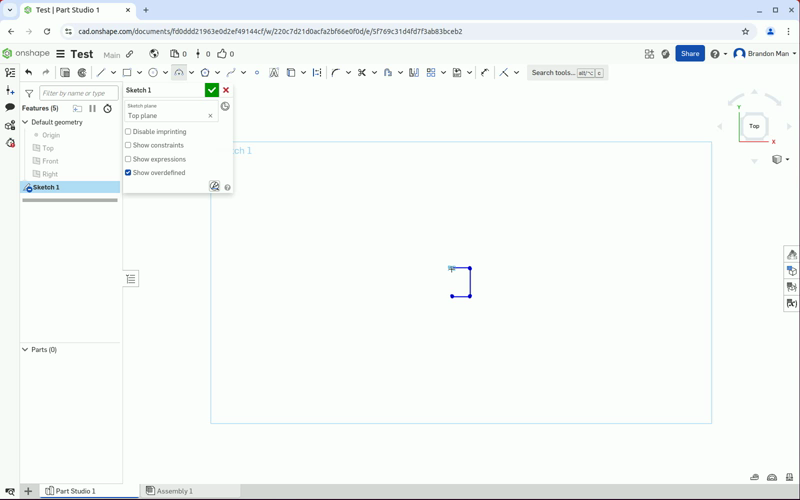
mouse_move(451, 268)
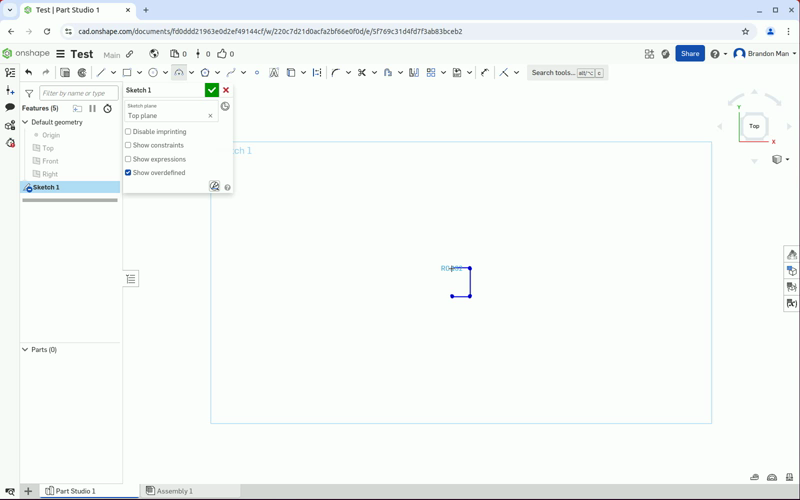
scroll(6)
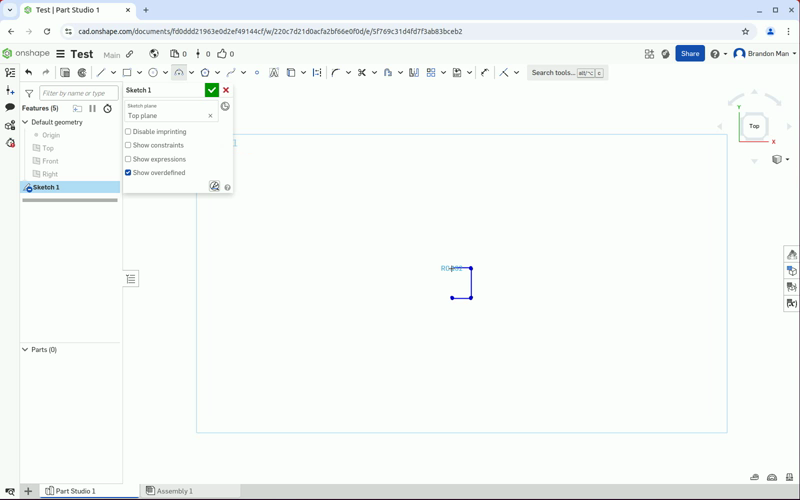
scroll(6)
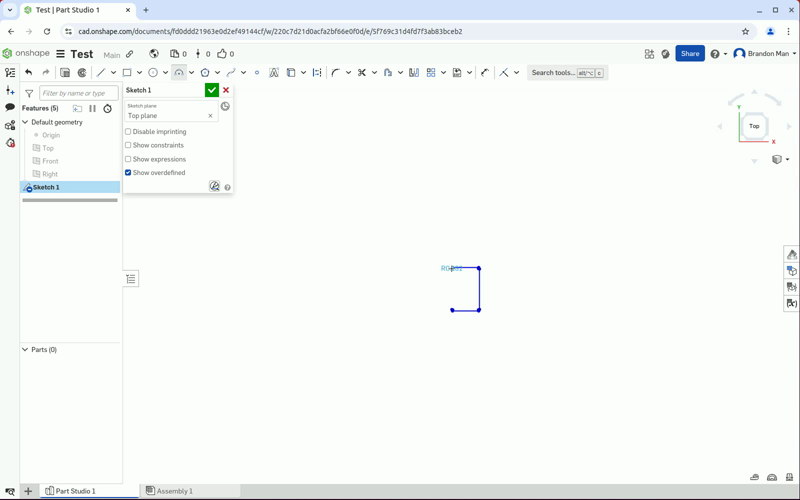
scroll(6)
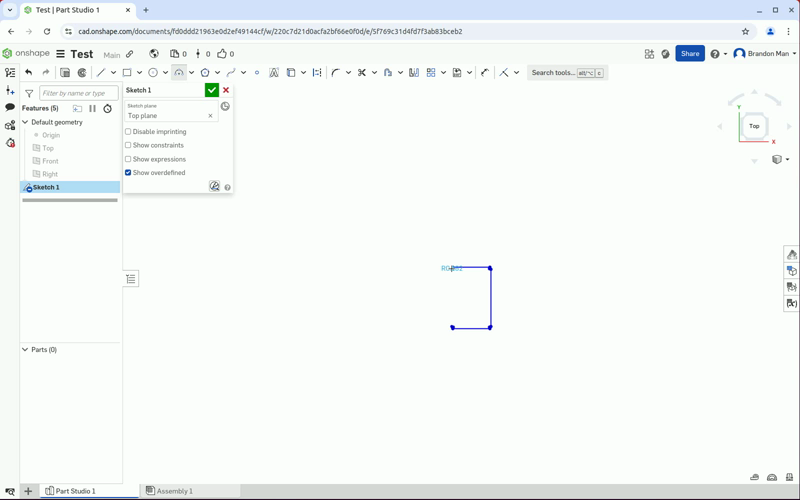
scroll(6)
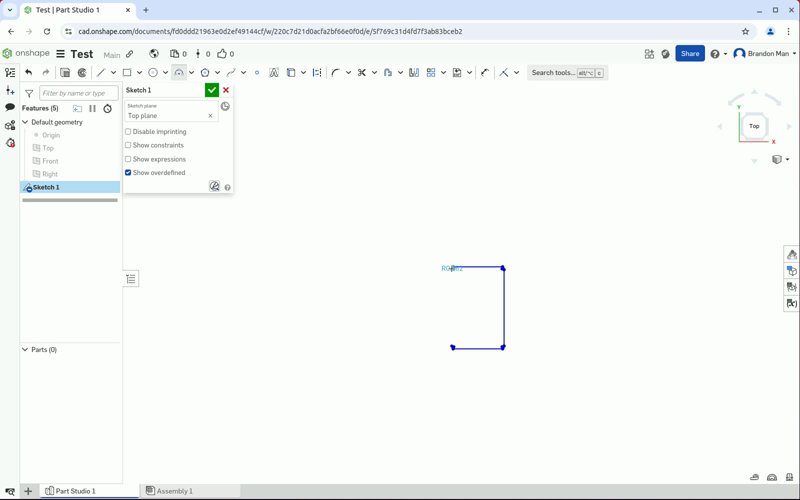
scroll(6)
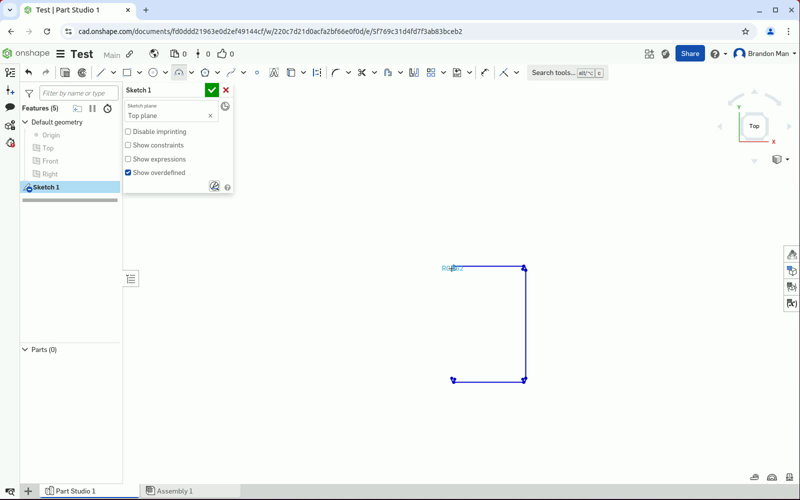
scroll(6)
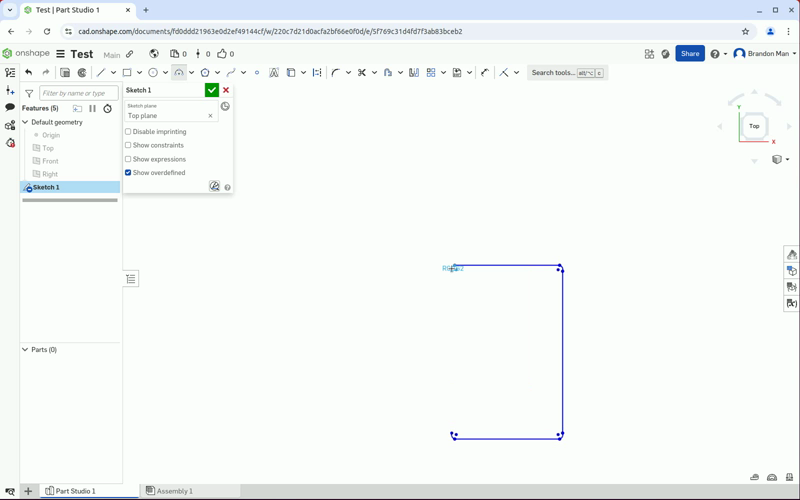
scroll(6)
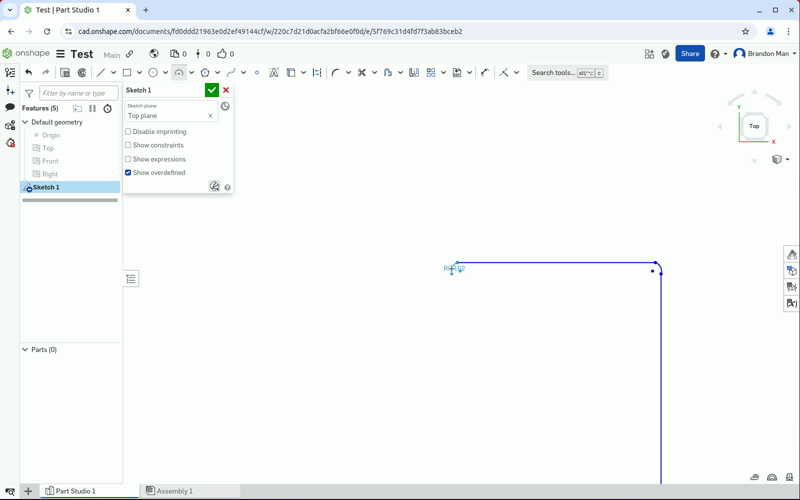
click(451, 268)
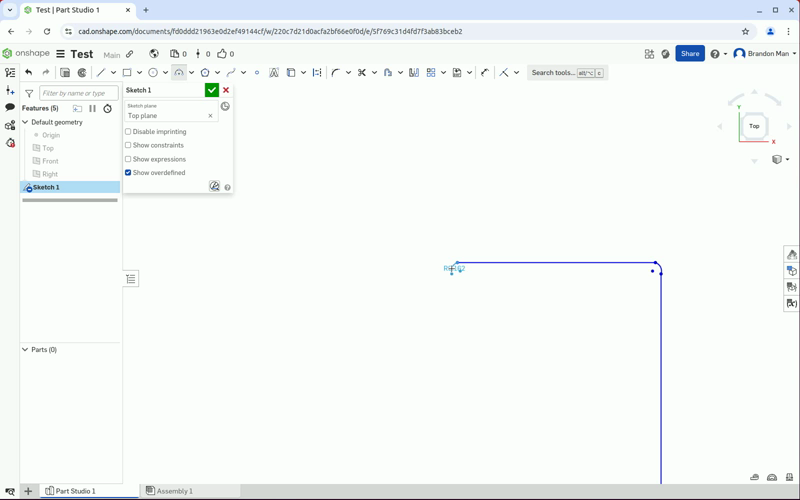
scroll(-6)
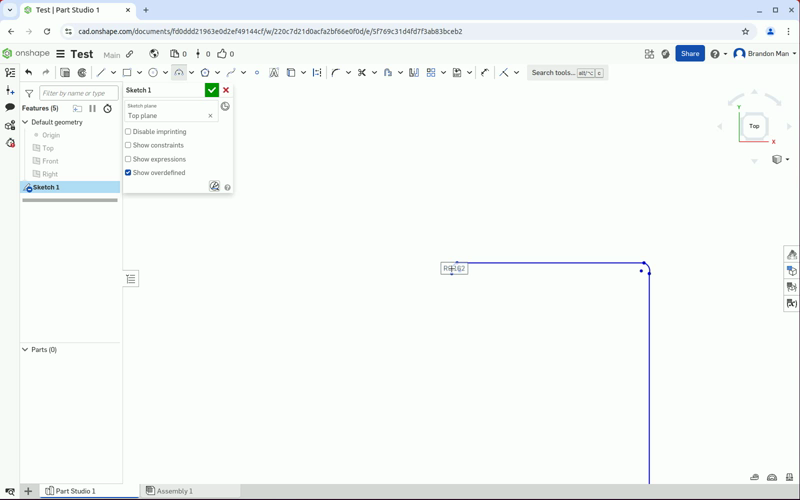
scroll(-6)
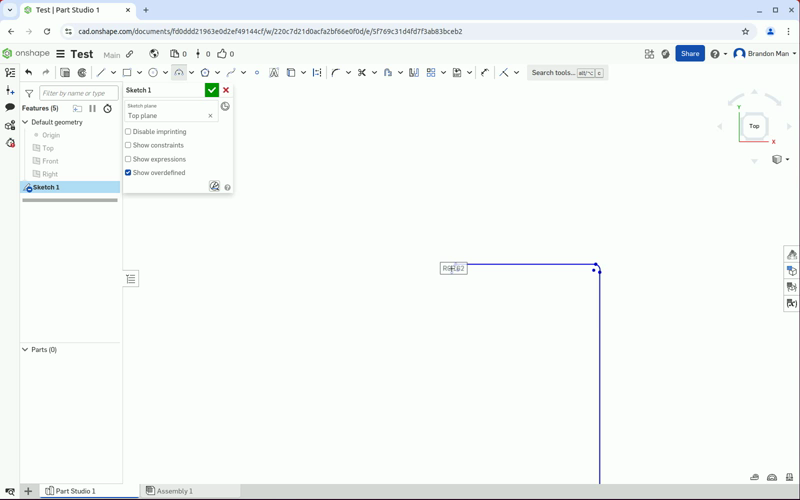
scroll(-6)
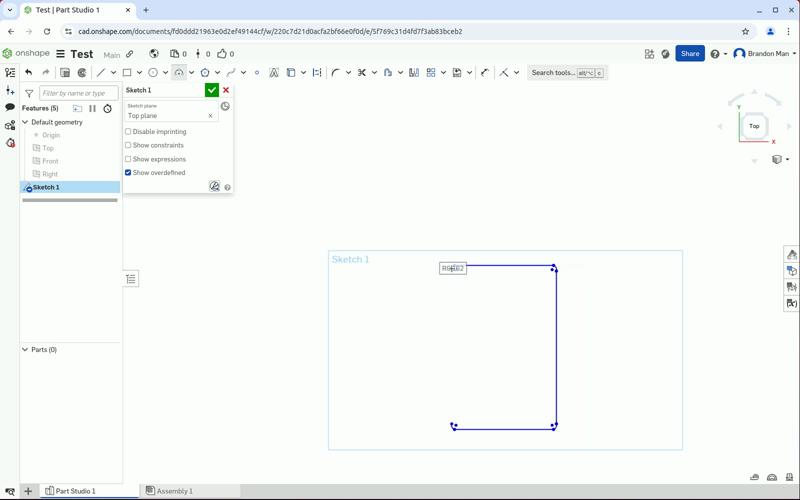
scroll(-6)
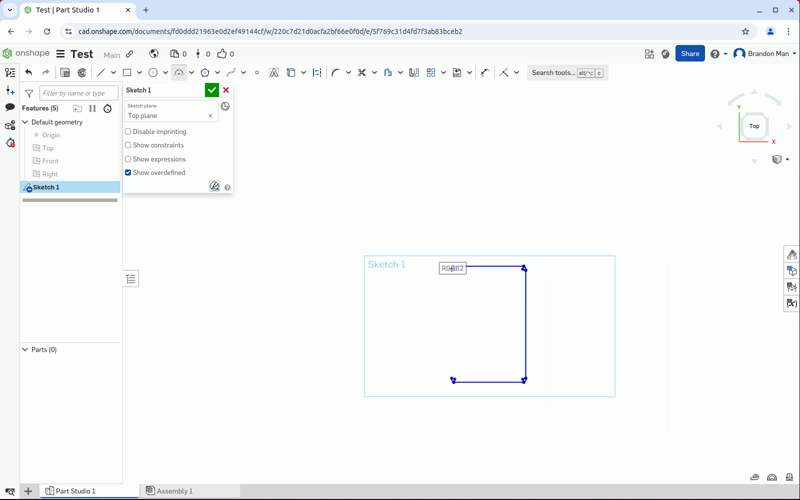
scroll(-6)
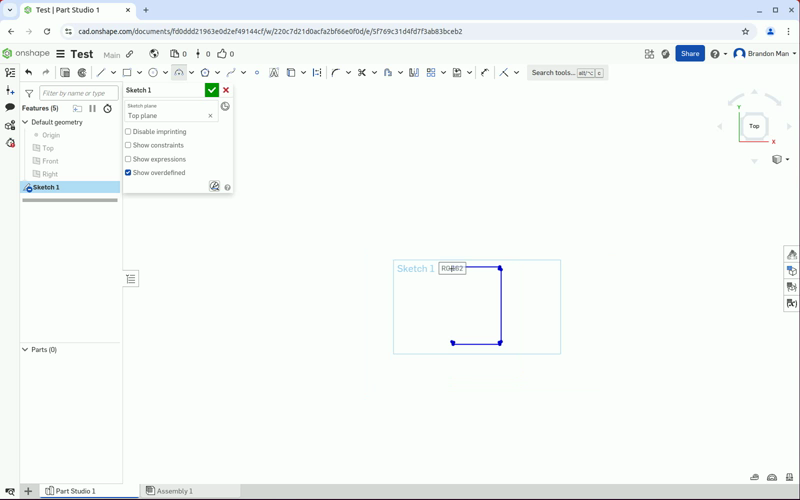
scroll(-6)
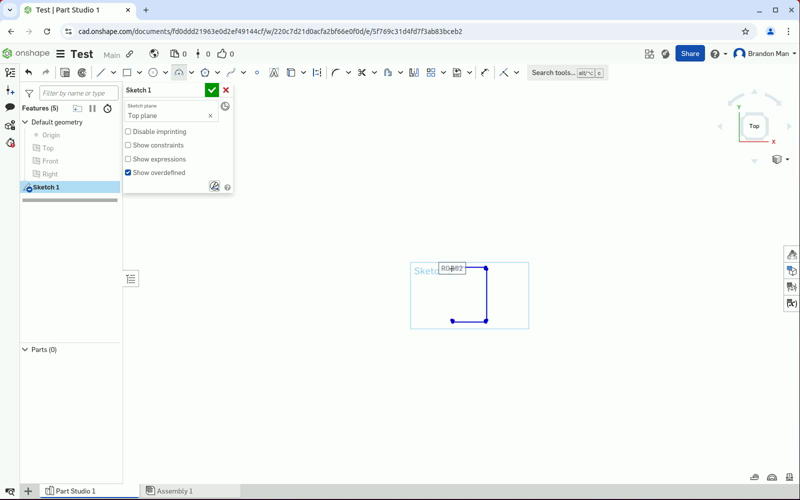
scroll(-6)
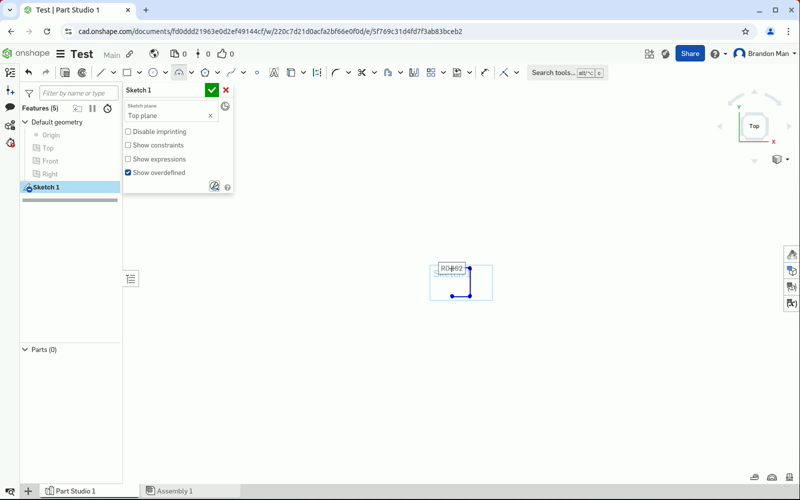
key_up(shift)
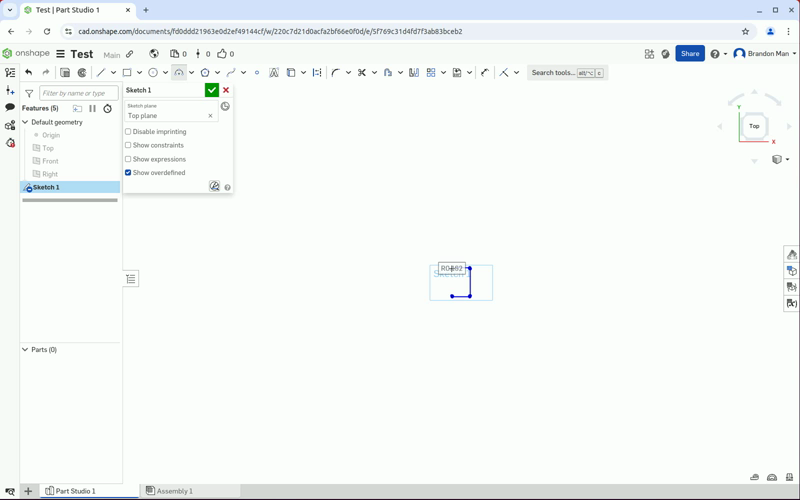
key(esc)
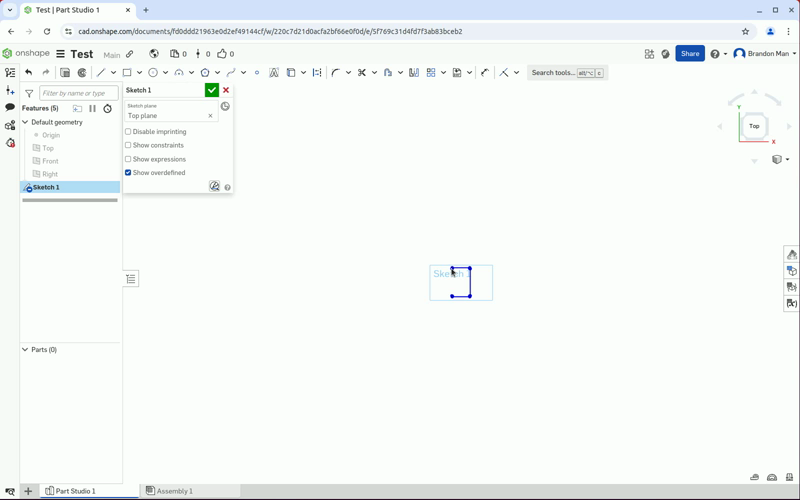
key(l)
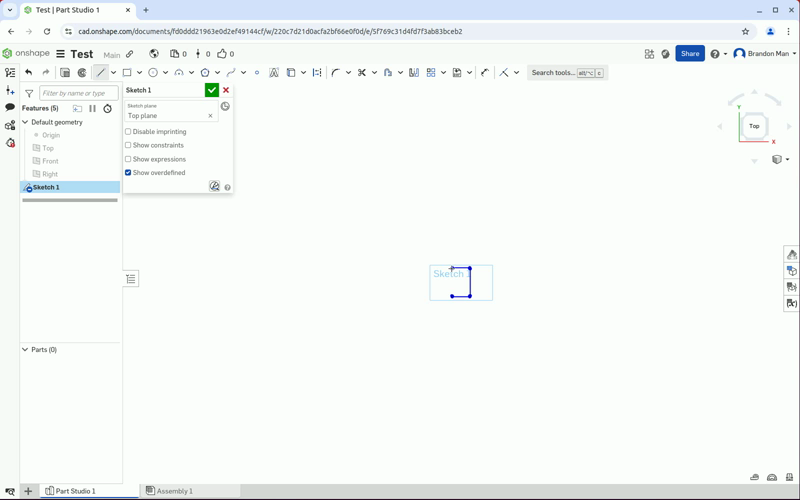
mouse_move(451, 268)
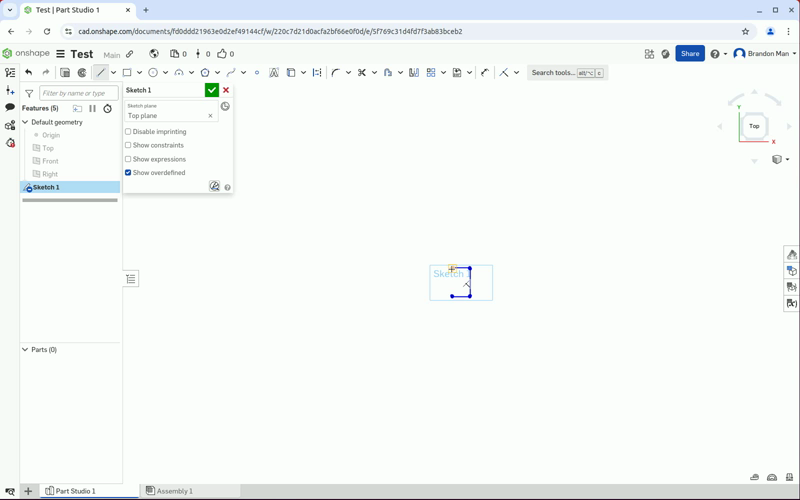
scroll(6)
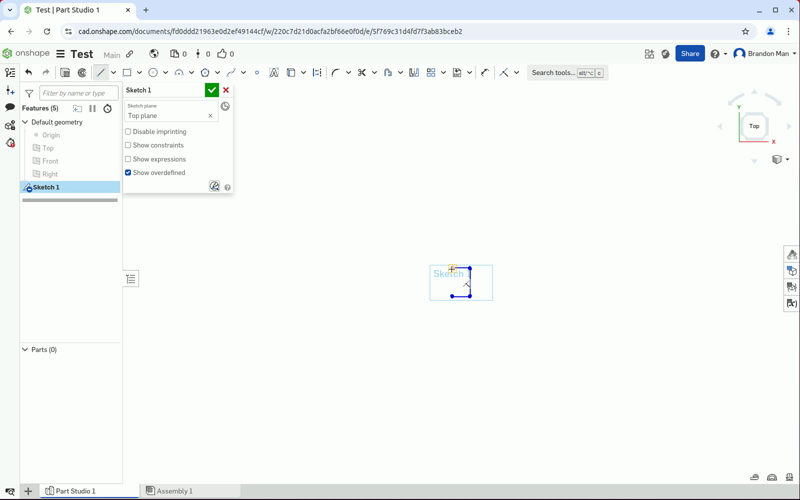
scroll(6)
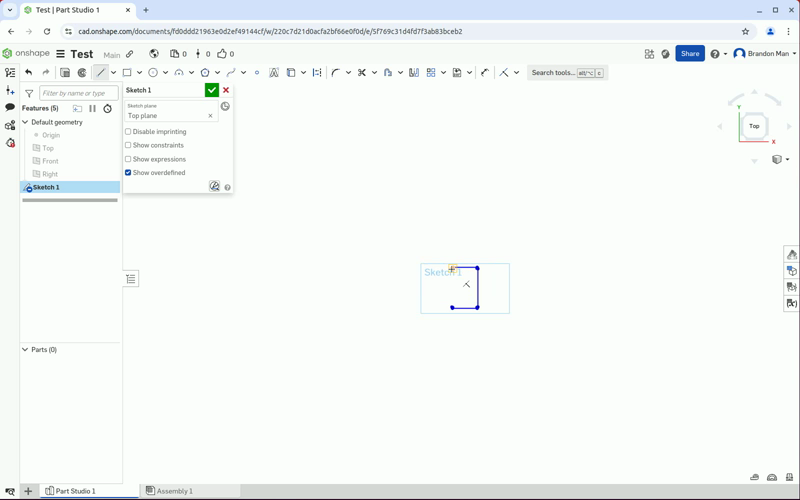
scroll(6)
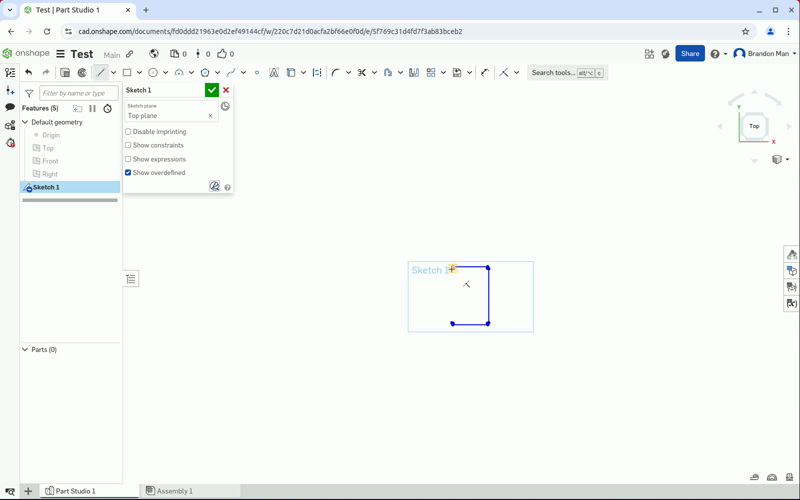
scroll(6)
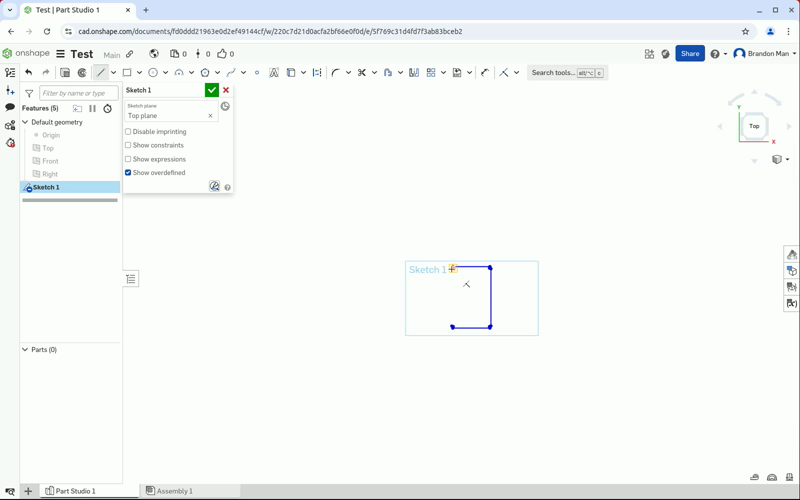
scroll(6)
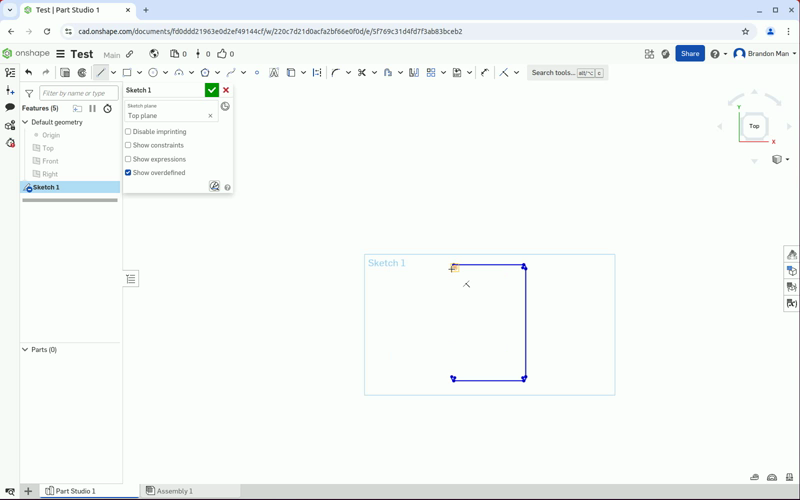
scroll(6)
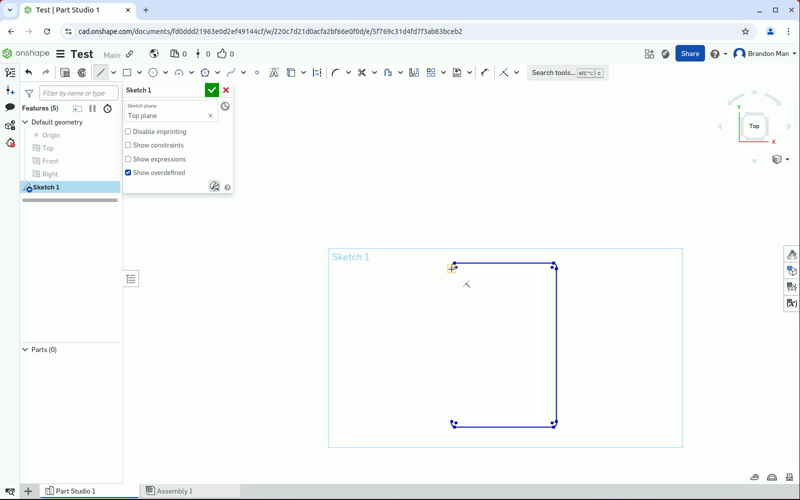
scroll(6)
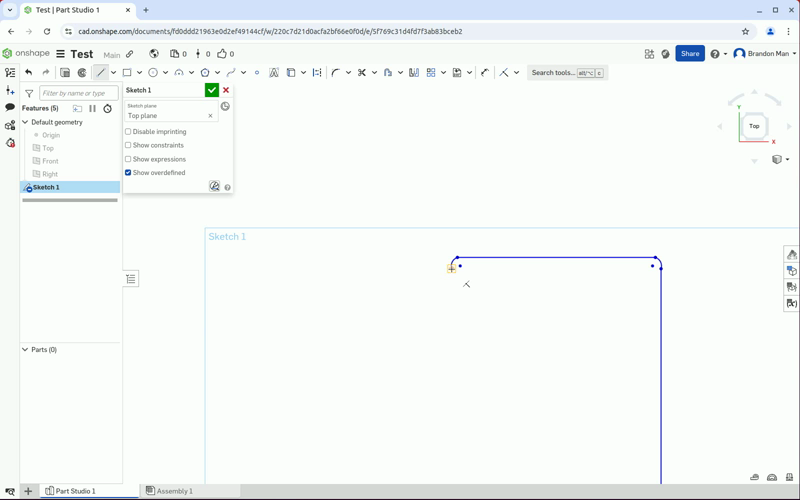
click(451, 268)
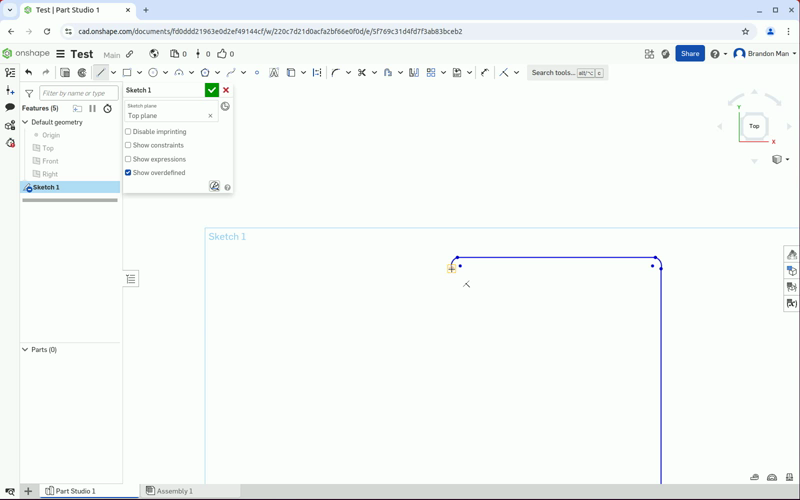
scroll(-6)
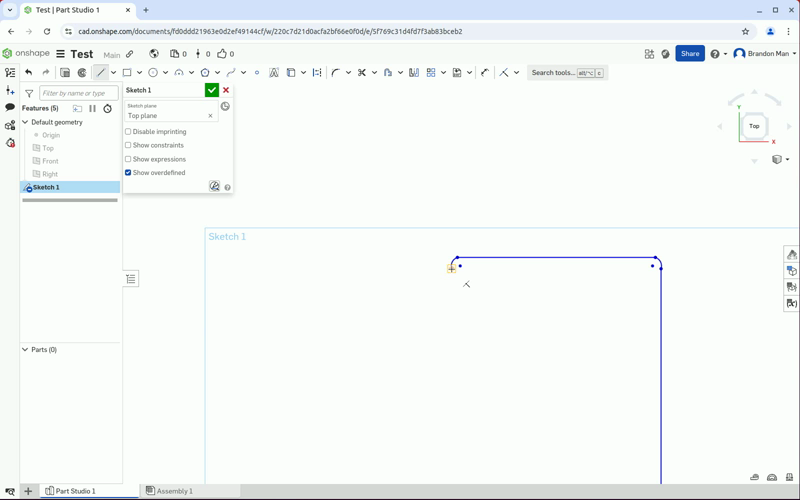
scroll(-6)
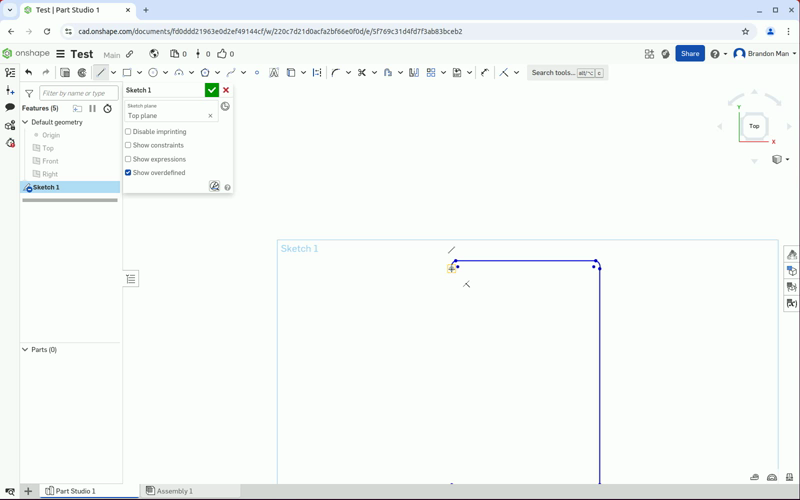
scroll(-6)
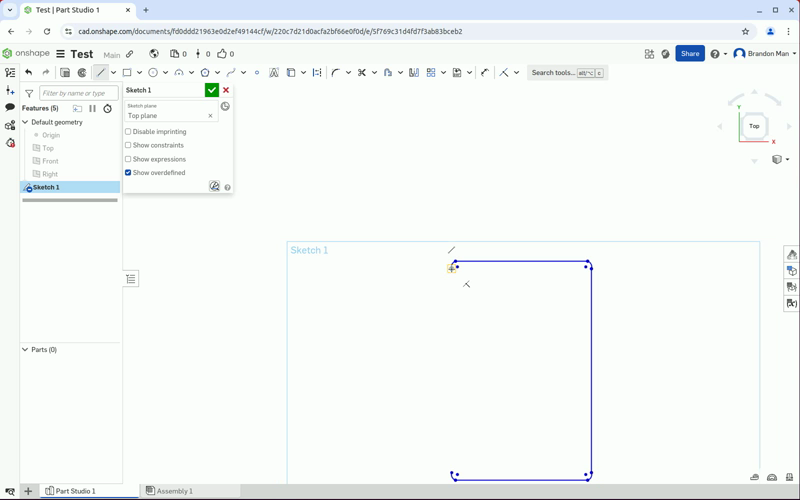
scroll(-6)
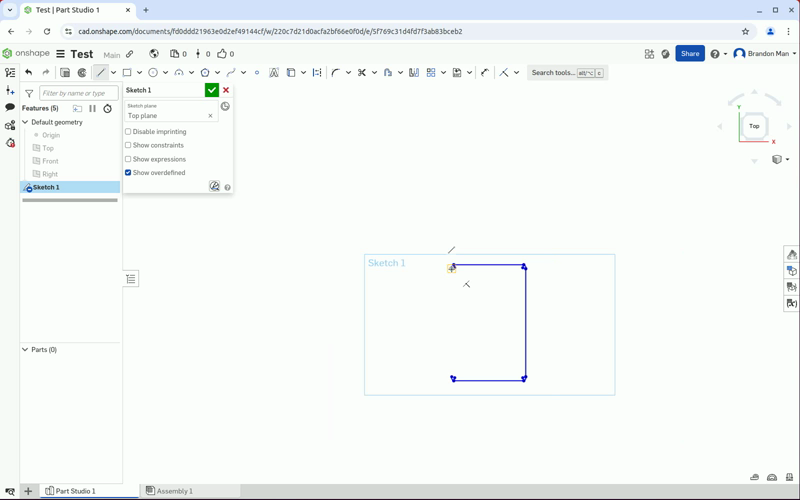
scroll(-6)
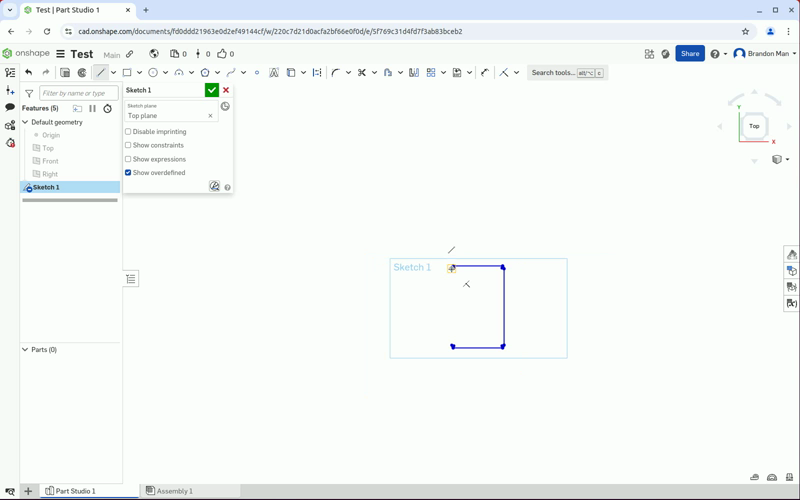
scroll(-6)
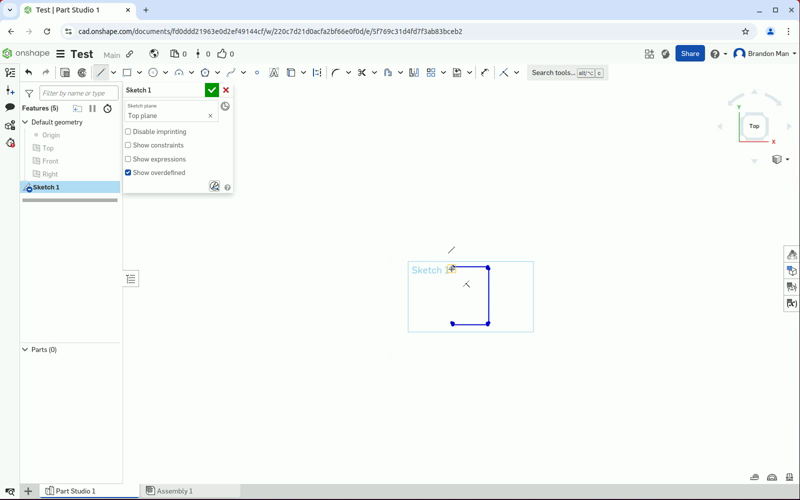
scroll(-6)
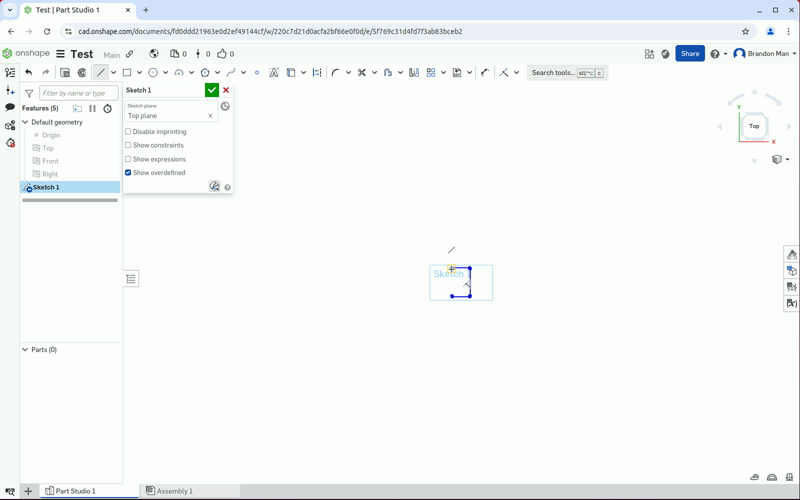
mouse_move(481, 268)
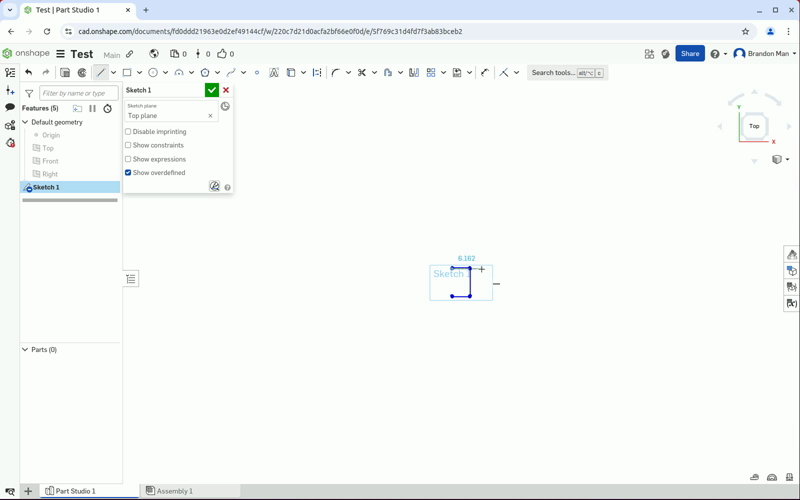
key_down(shift)
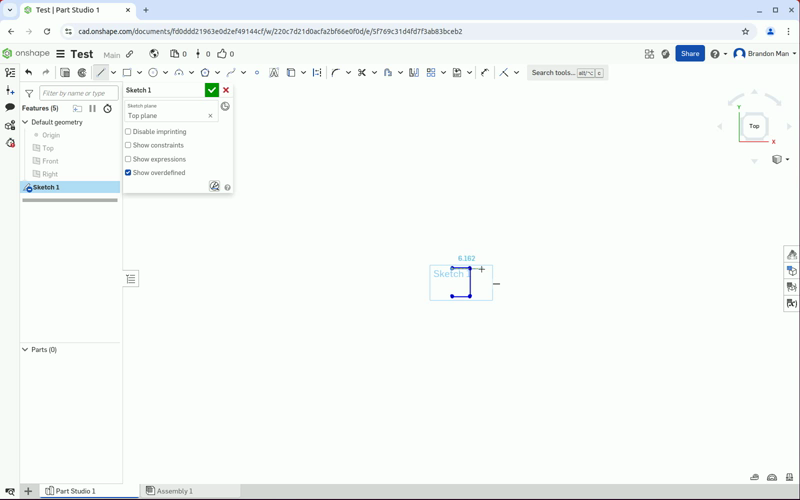
mouse_move(451, 295)
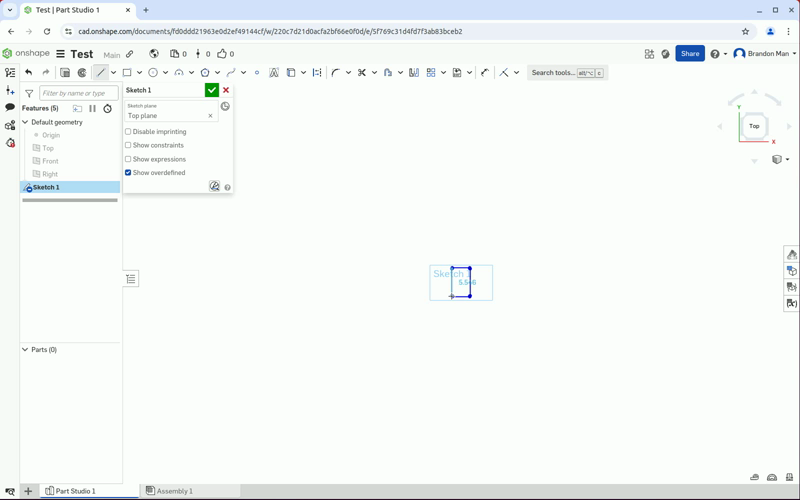
scroll(6)
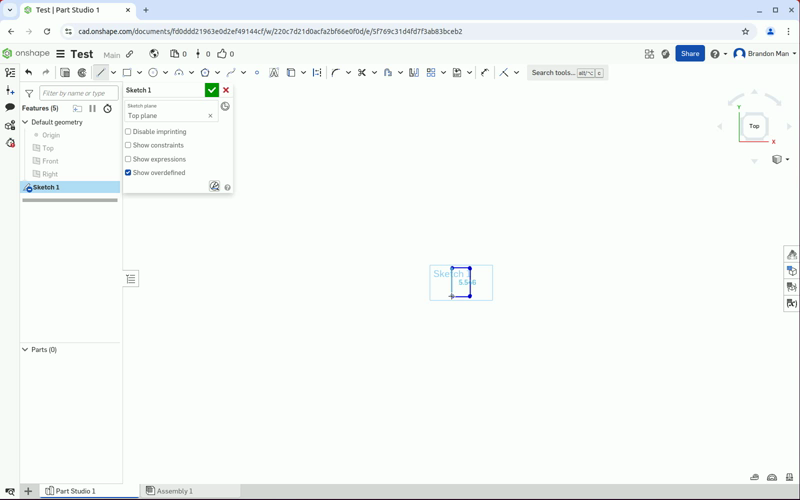
scroll(6)
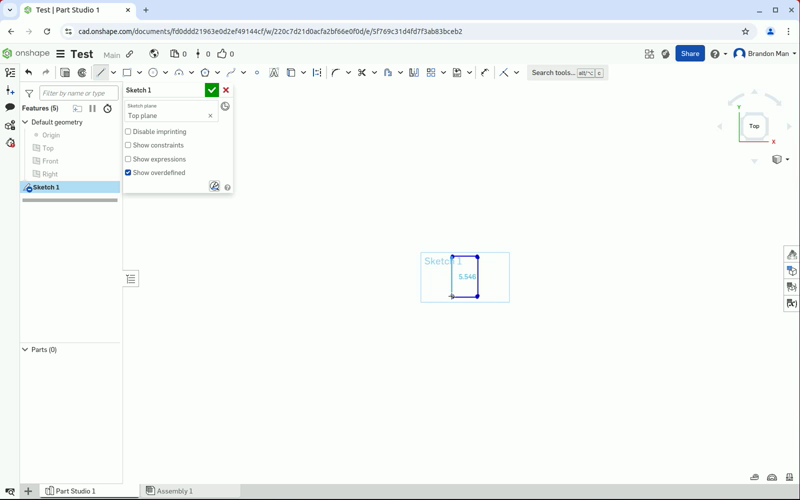
scroll(6)
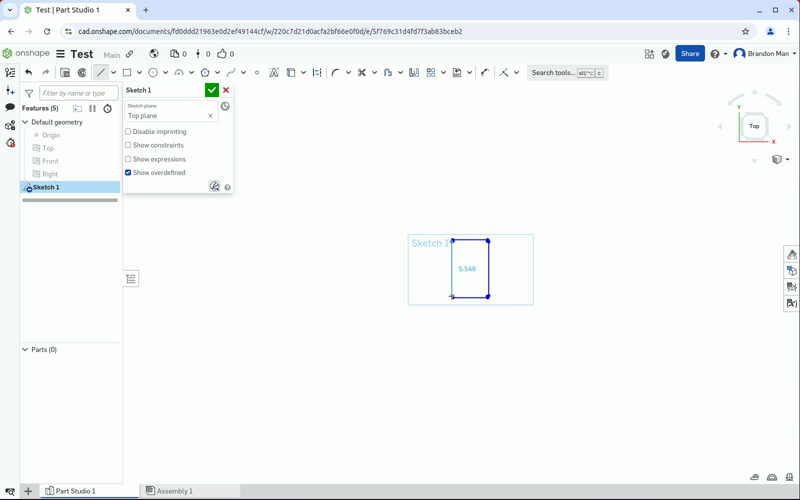
scroll(6)
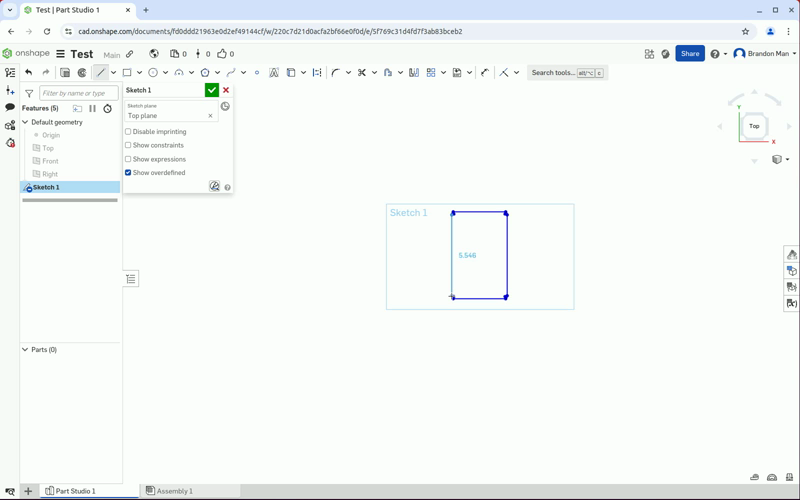
scroll(6)
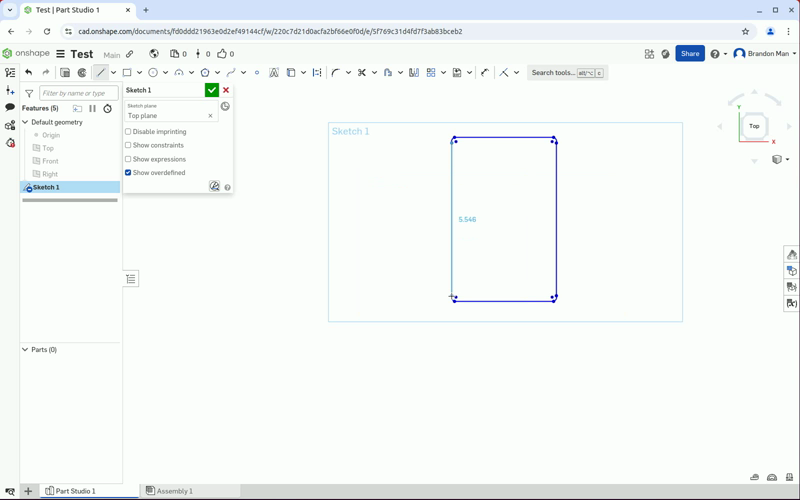
scroll(6)
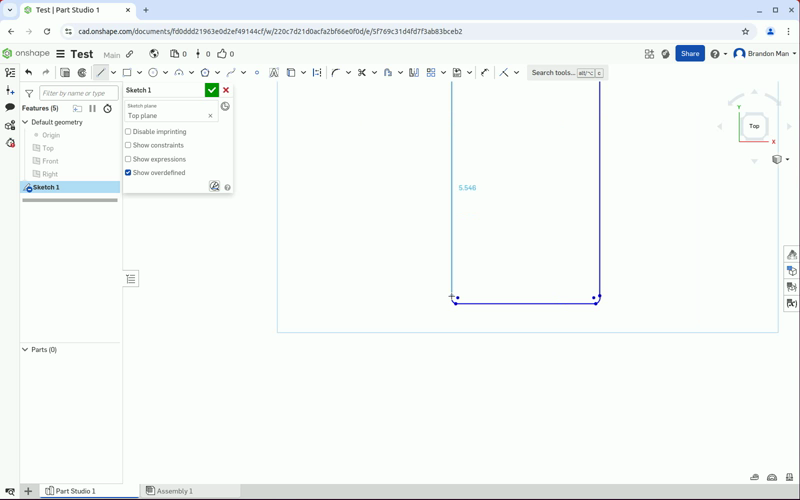
scroll(6)
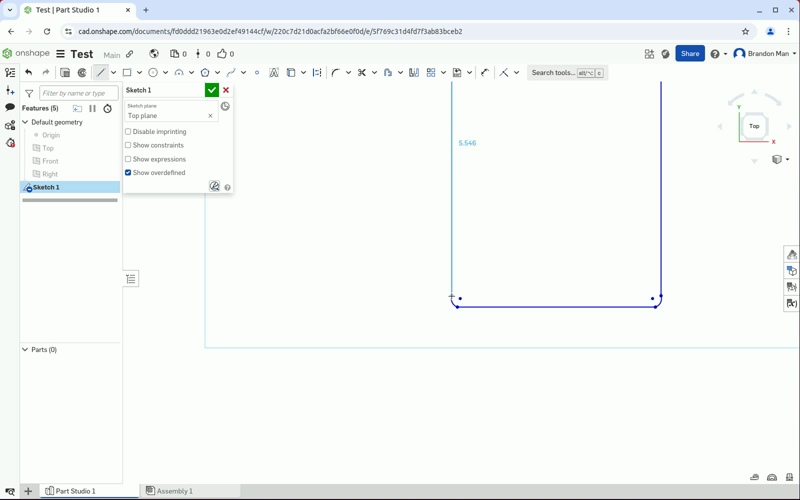
key_up(shift)
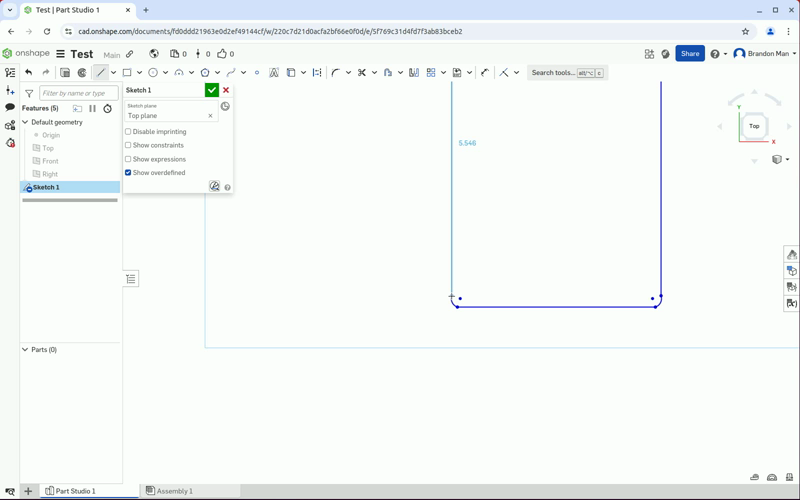
click(451, 295)
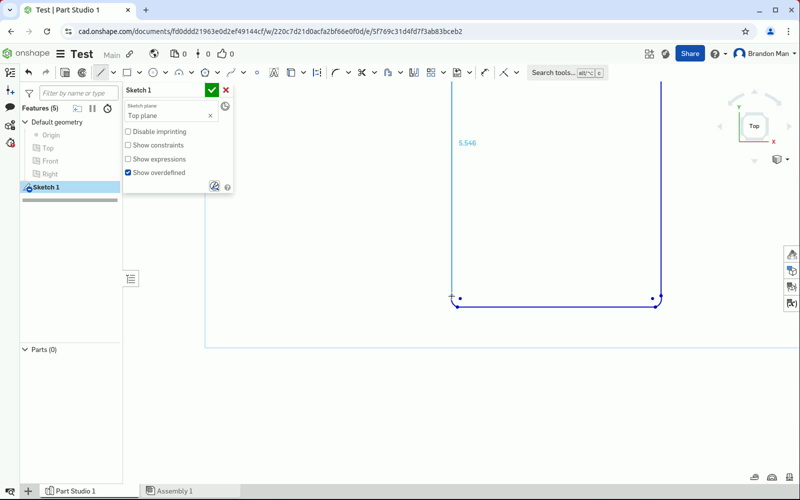
scroll(-6)
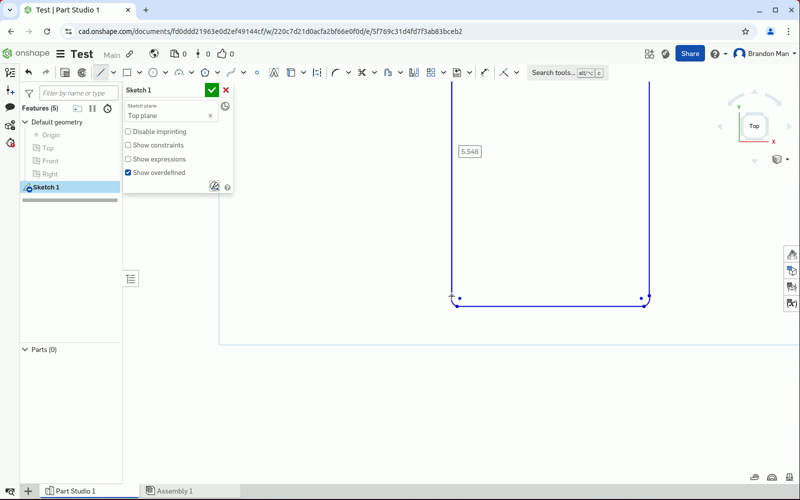
scroll(-6)
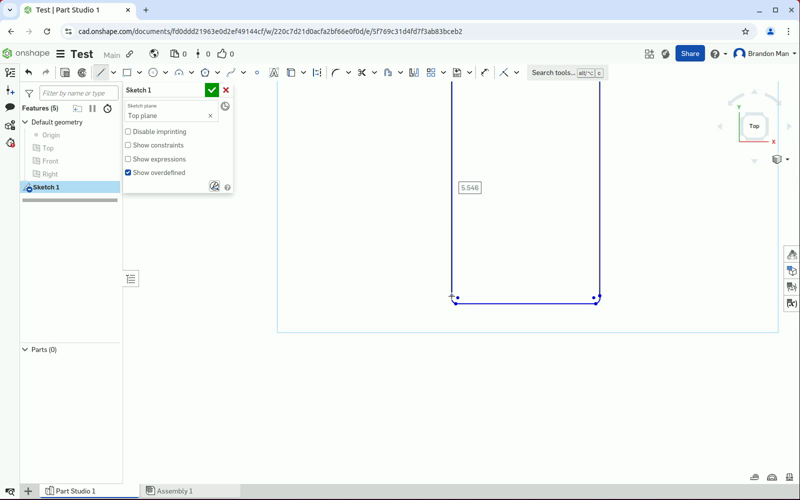
scroll(-6)
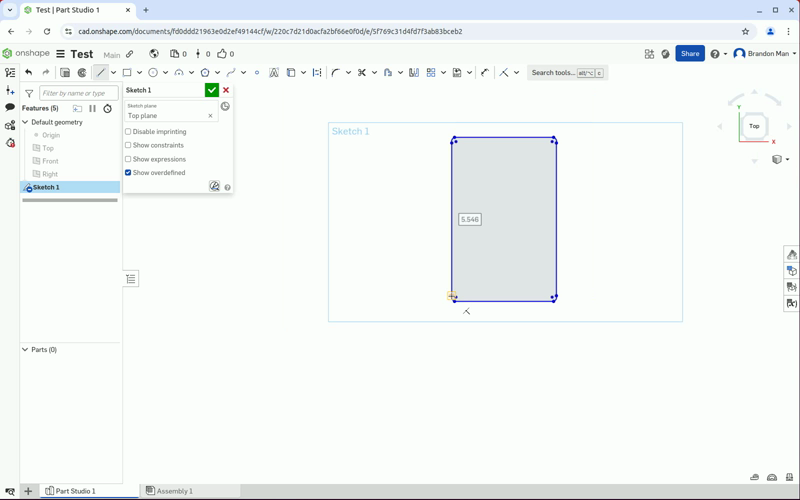
scroll(-6)
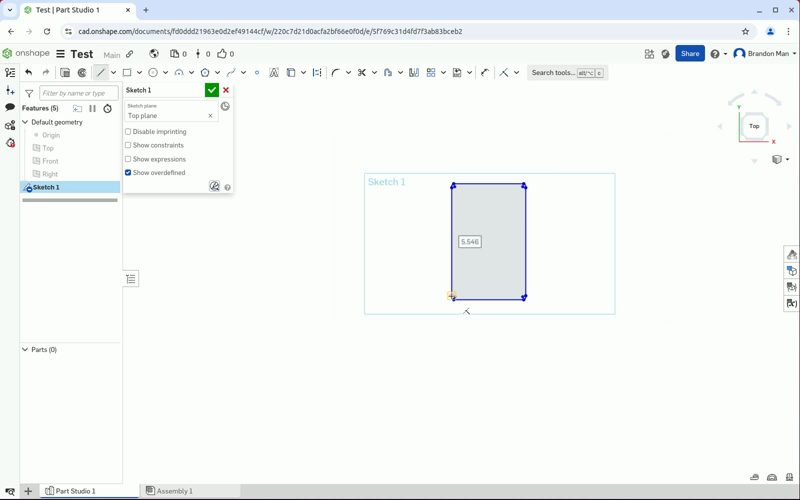
scroll(-6)
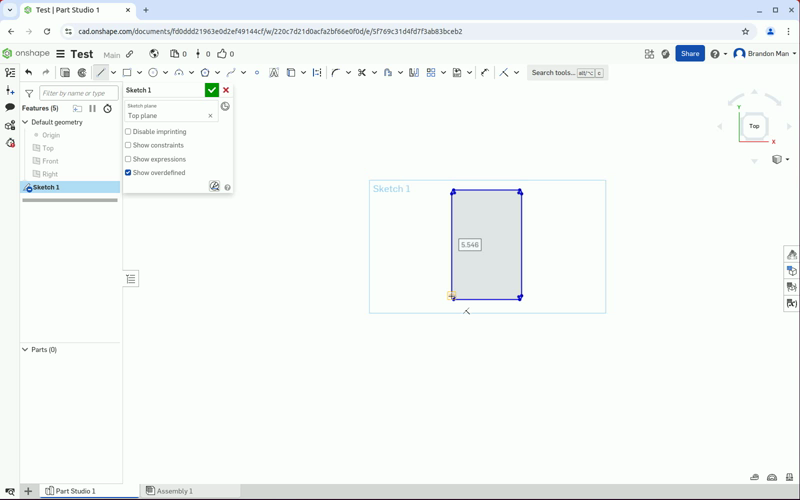
scroll(-6)
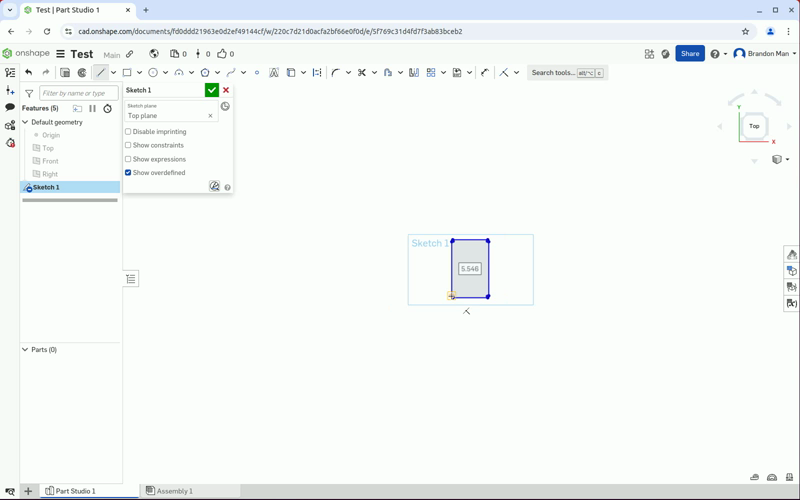
scroll(-6)
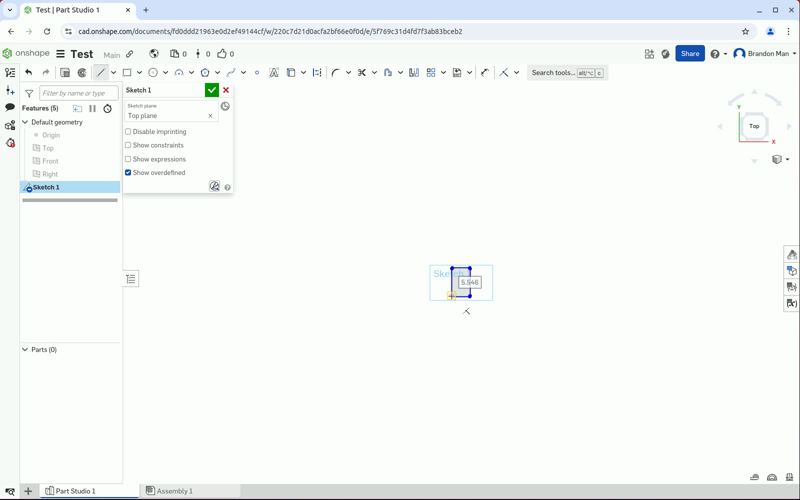
key(esc)
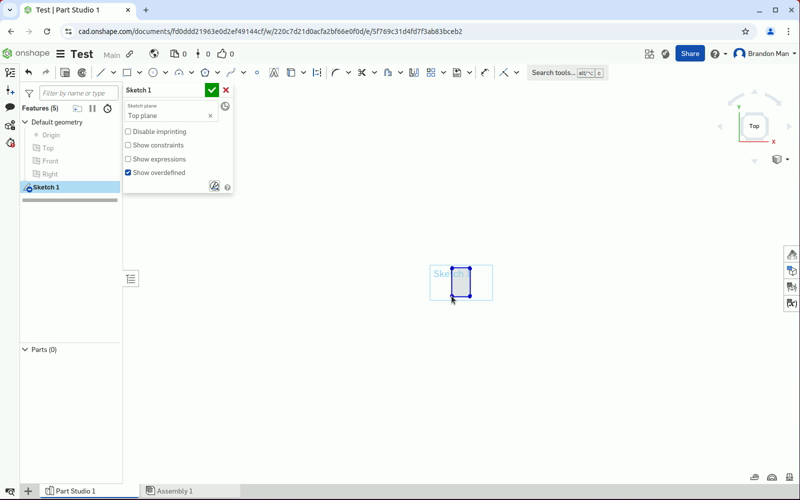
key(l)
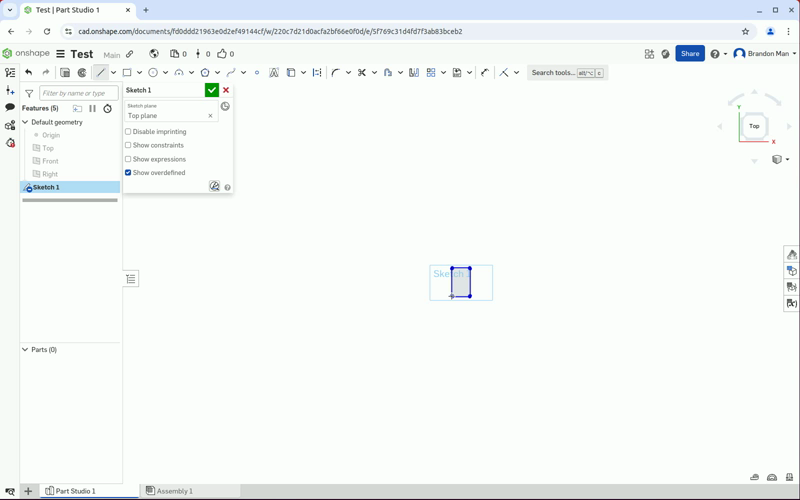
key_down(shift)
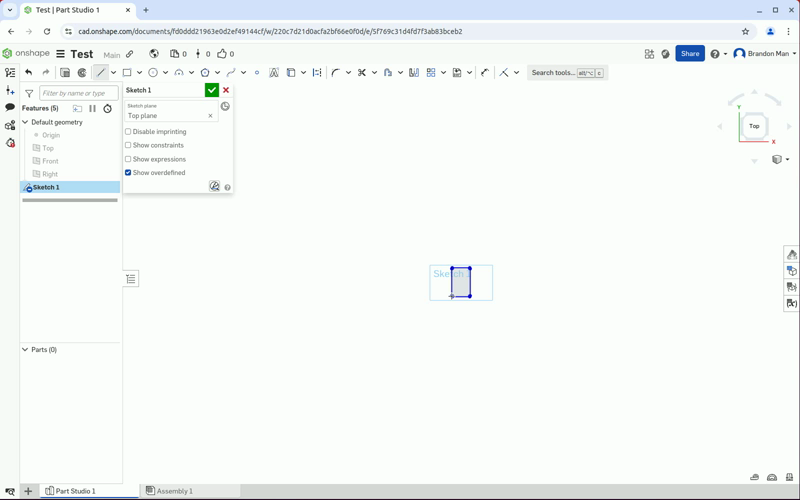
mouse_move(453, 294)
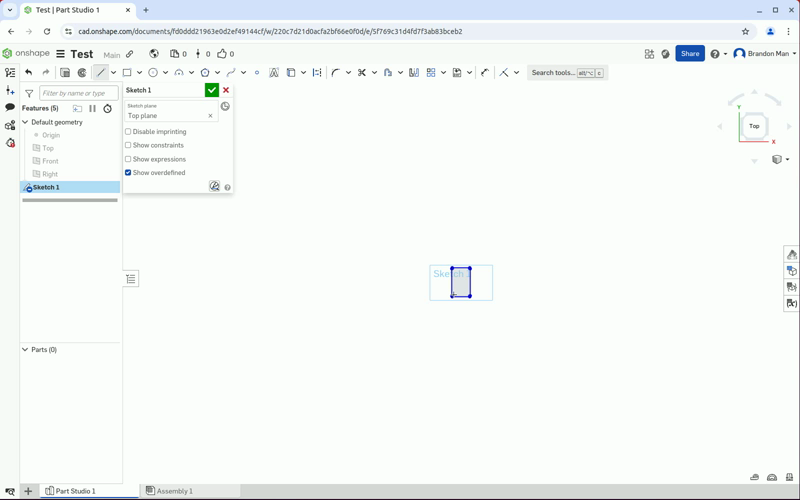
scroll(6)
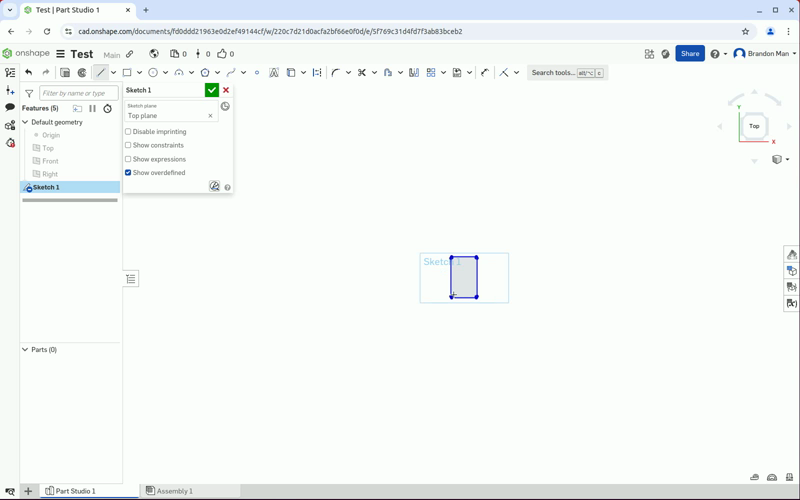
scroll(6)
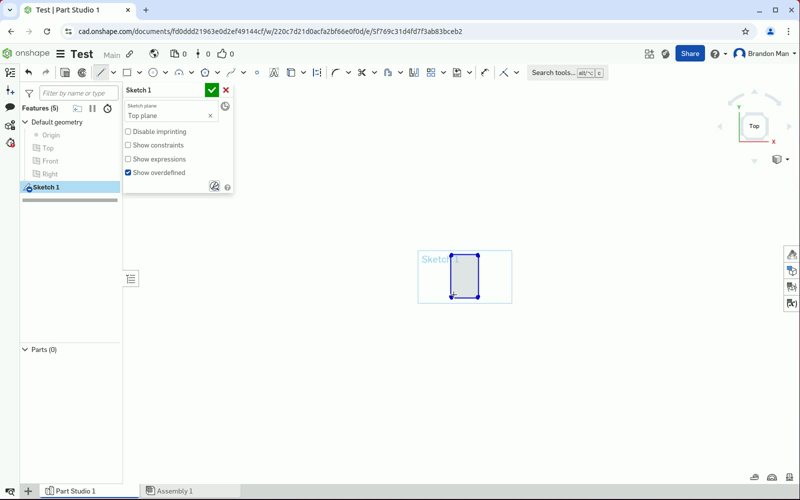
scroll(6)
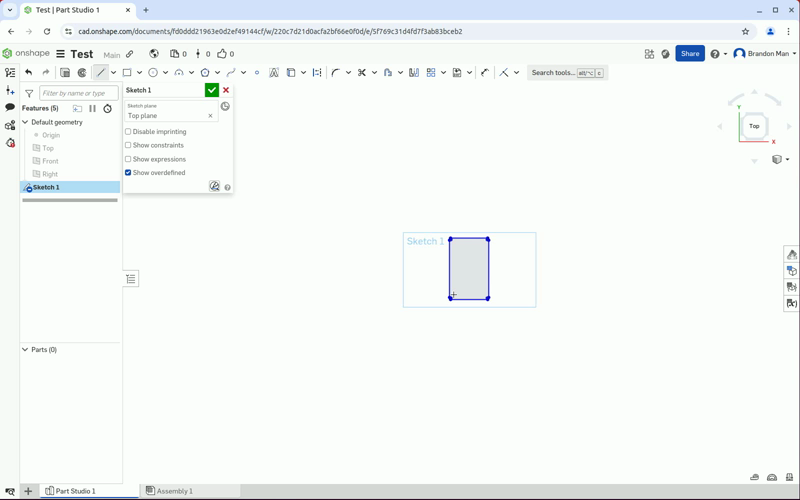
scroll(6)
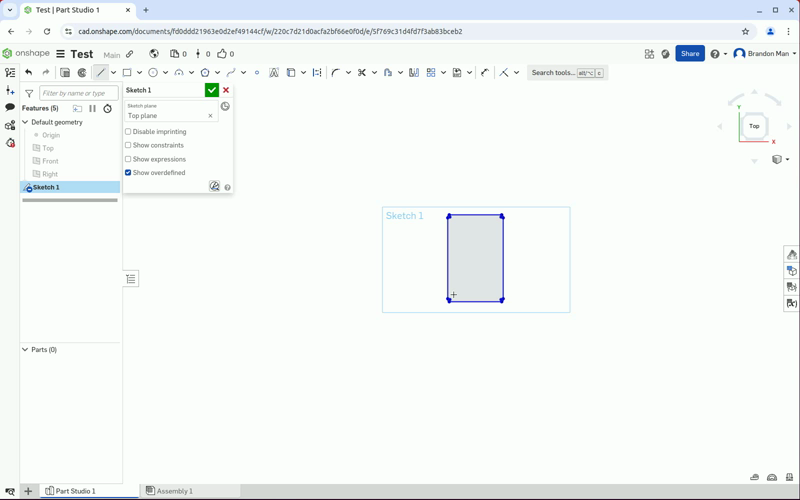
scroll(6)
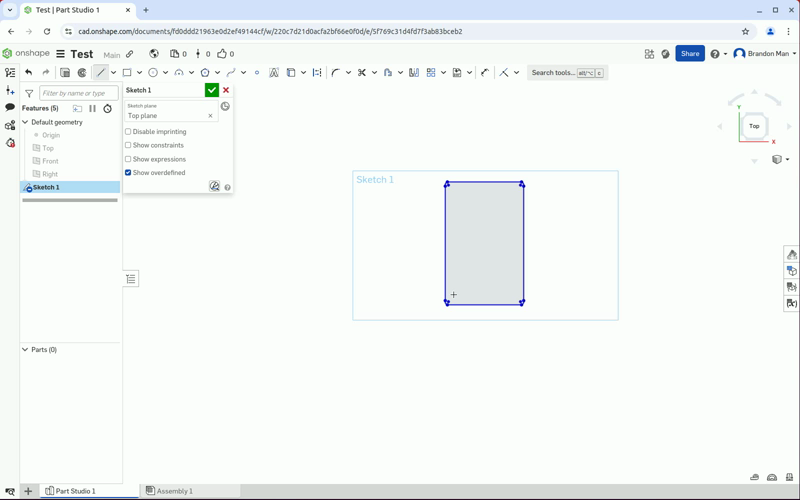
scroll(6)
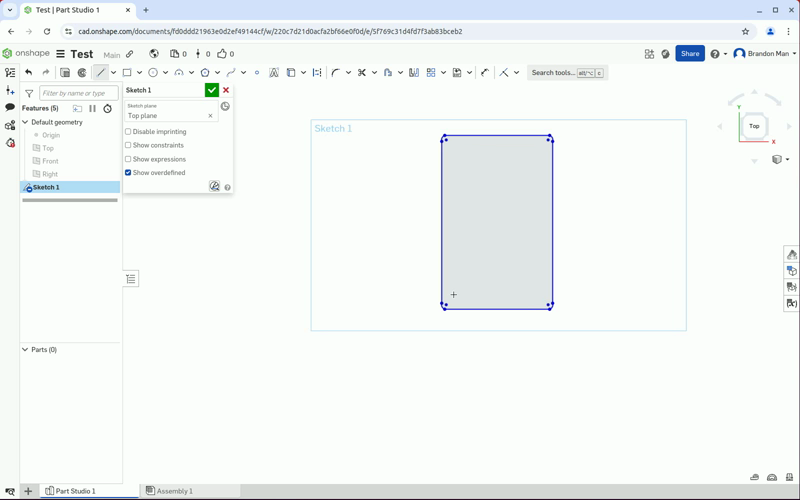
scroll(6)
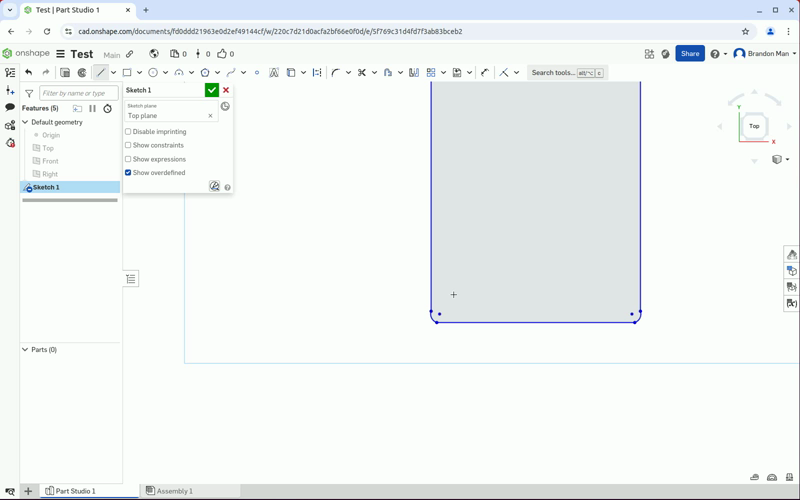
click(453, 294)
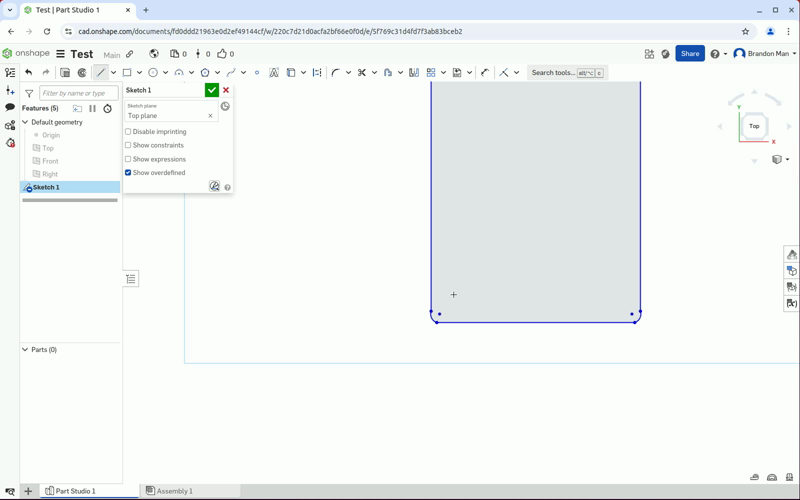
scroll(-6)
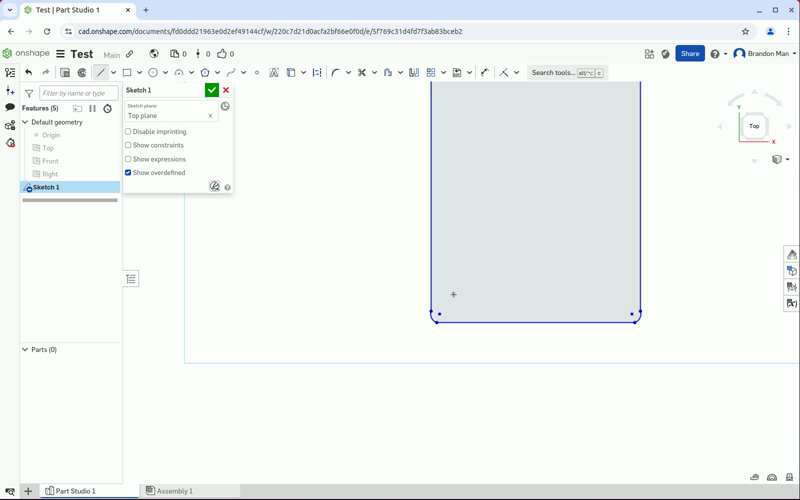
scroll(-6)
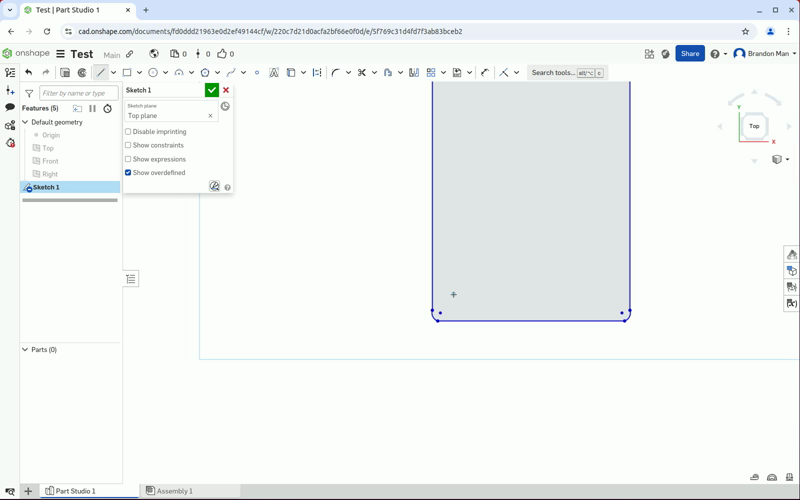
scroll(-6)
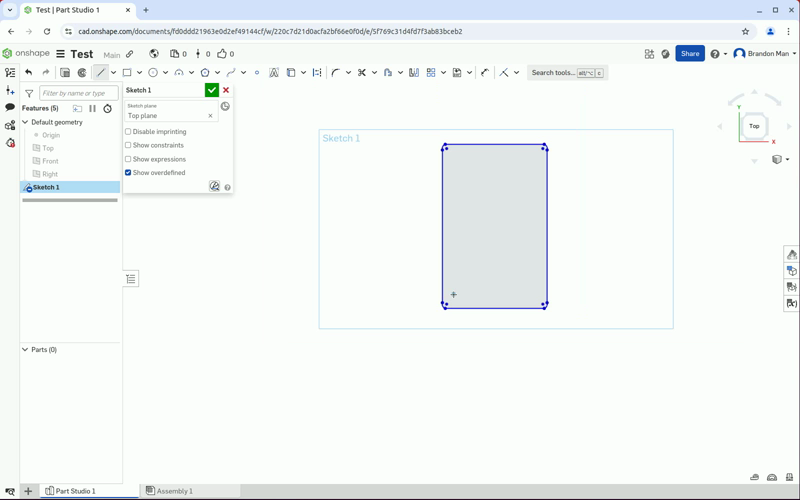
scroll(-6)
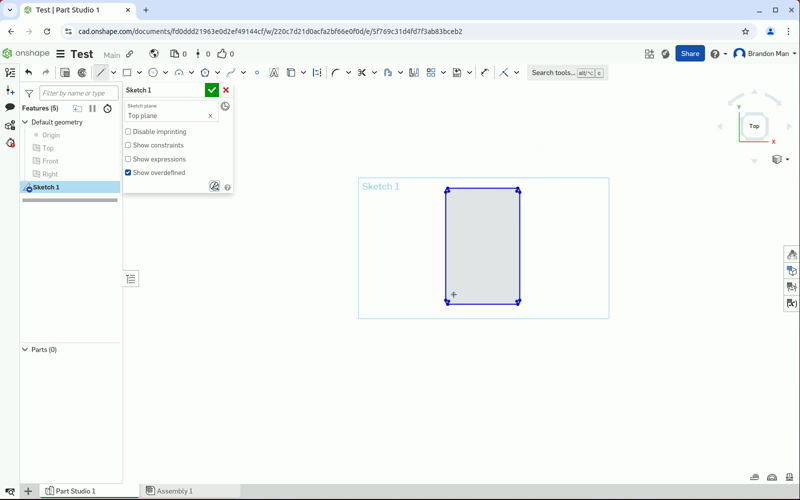
scroll(-6)
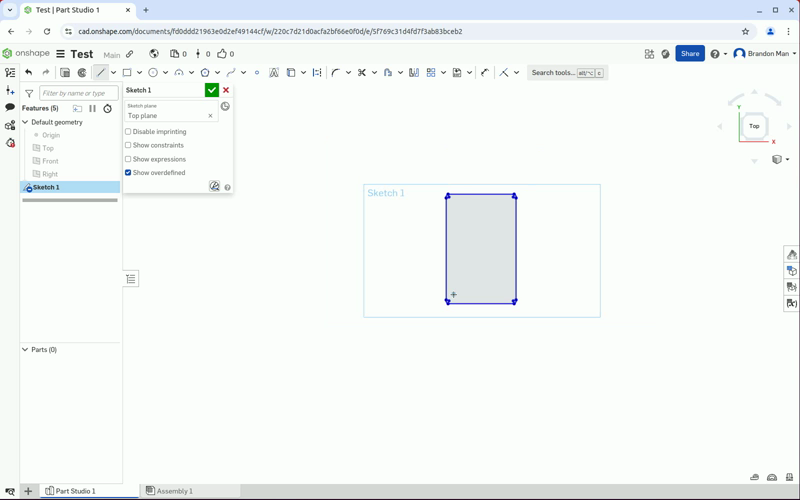
scroll(-6)
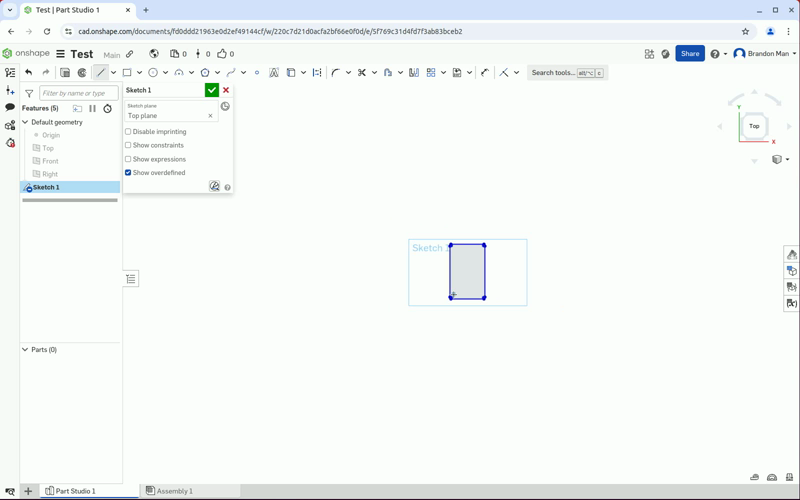
scroll(-6)
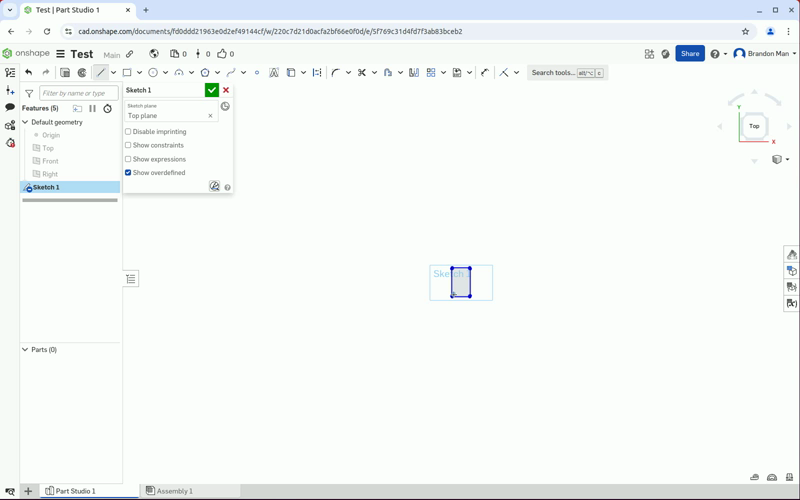
key_up(shift)
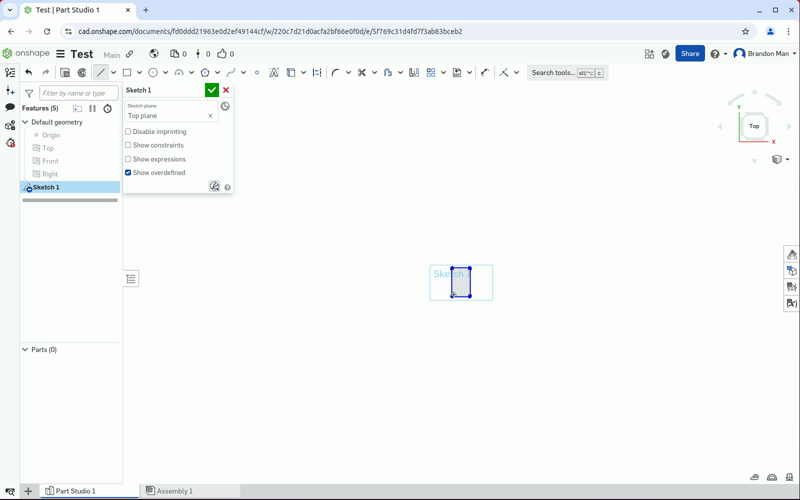
key_down(shift)
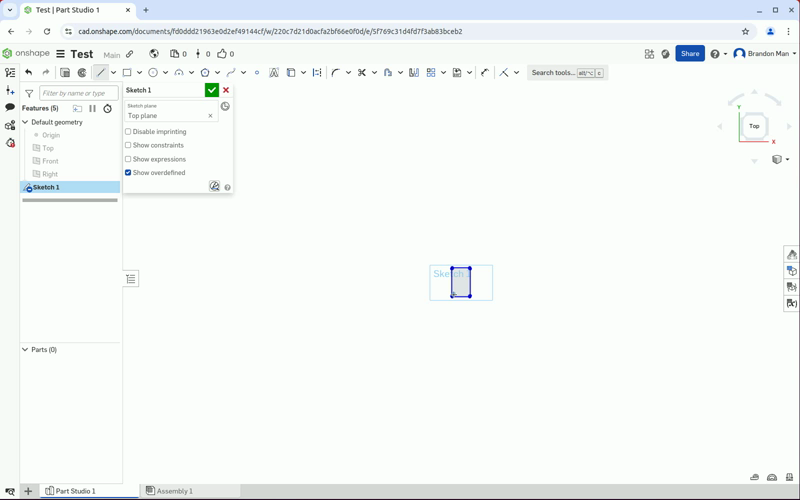
mouse_move(483, 294)
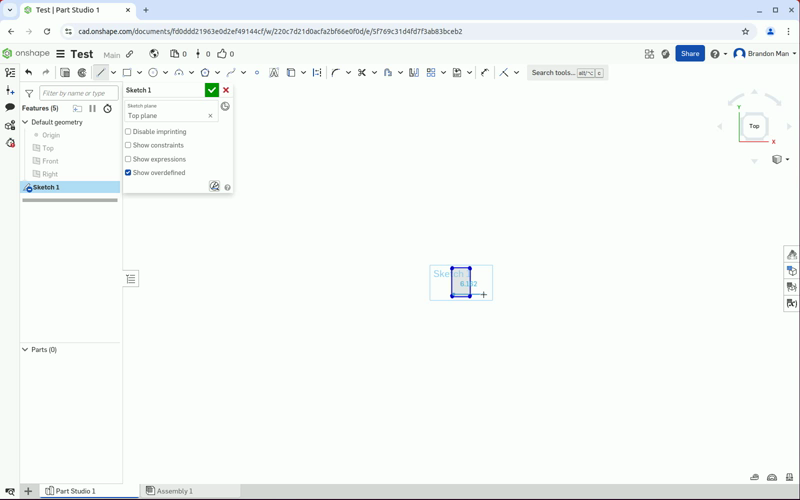
mouse_move(468, 294)
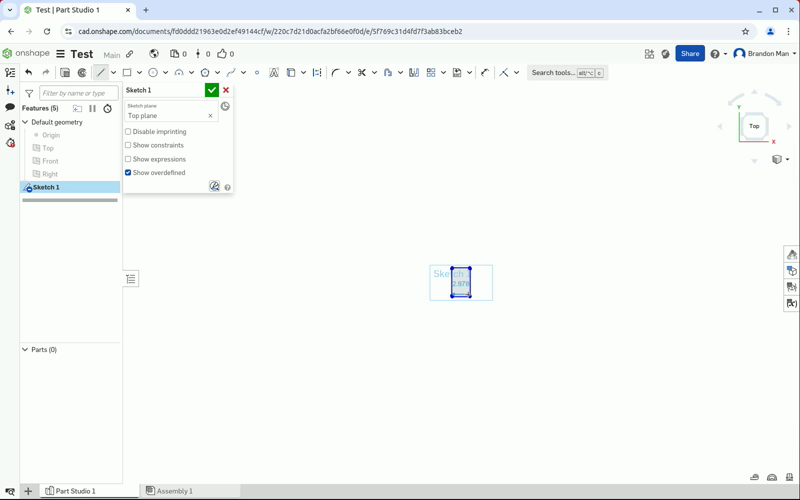
scroll(6)
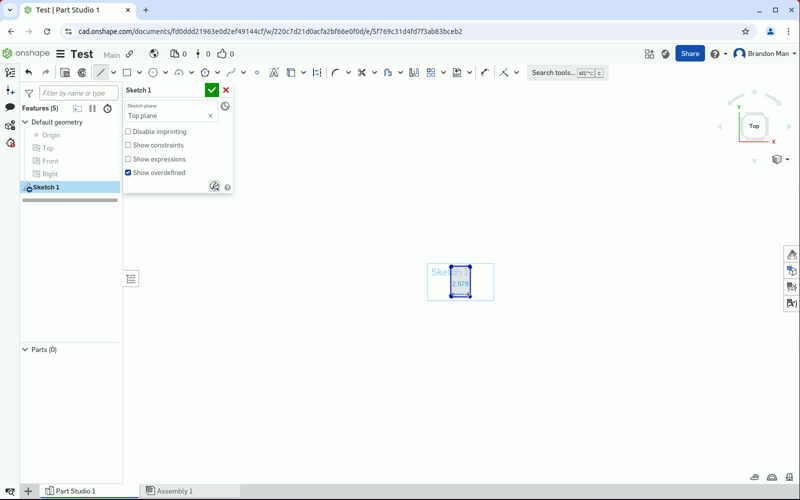
scroll(6)
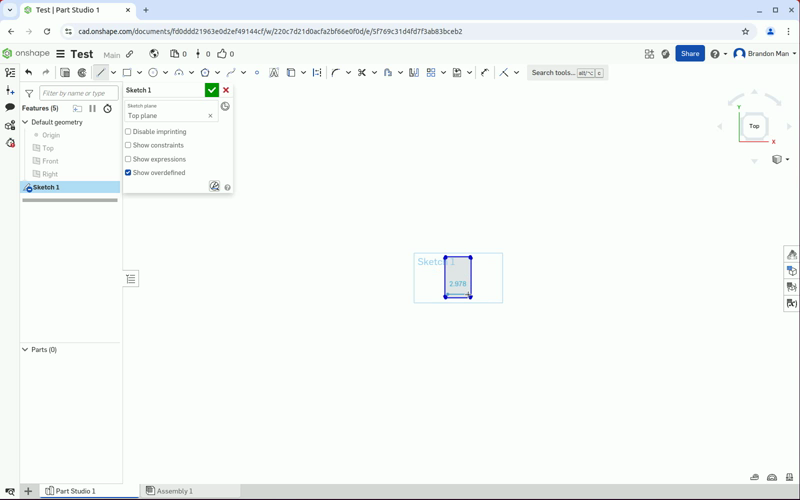
scroll(6)
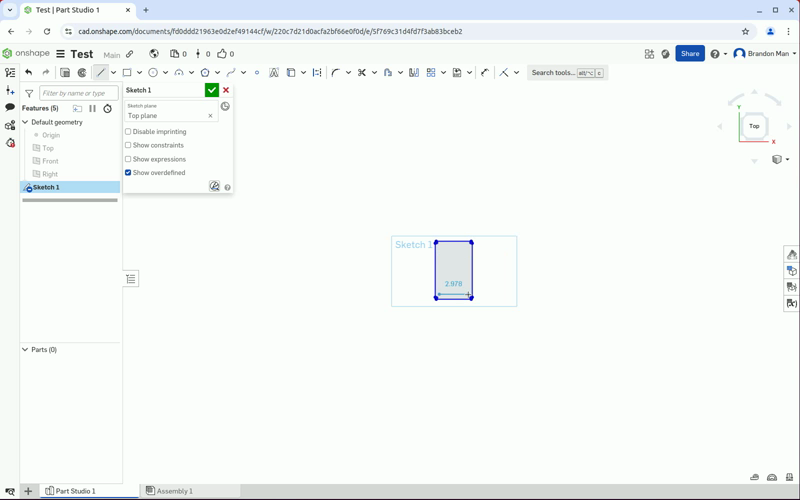
scroll(6)
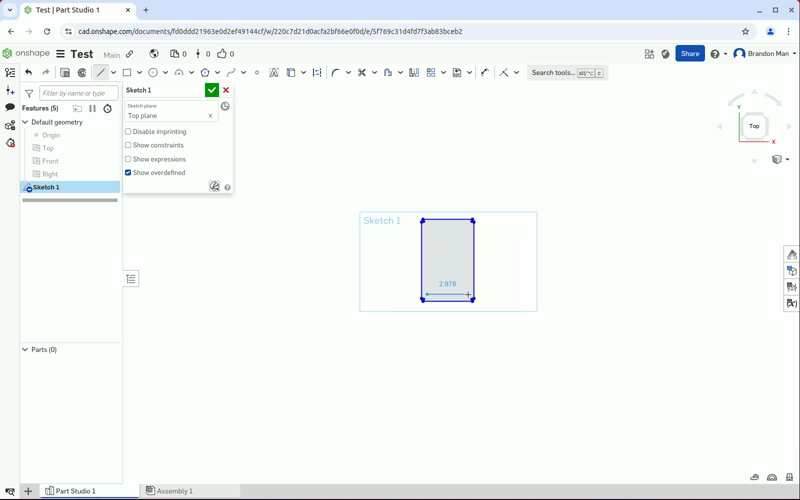
scroll(6)
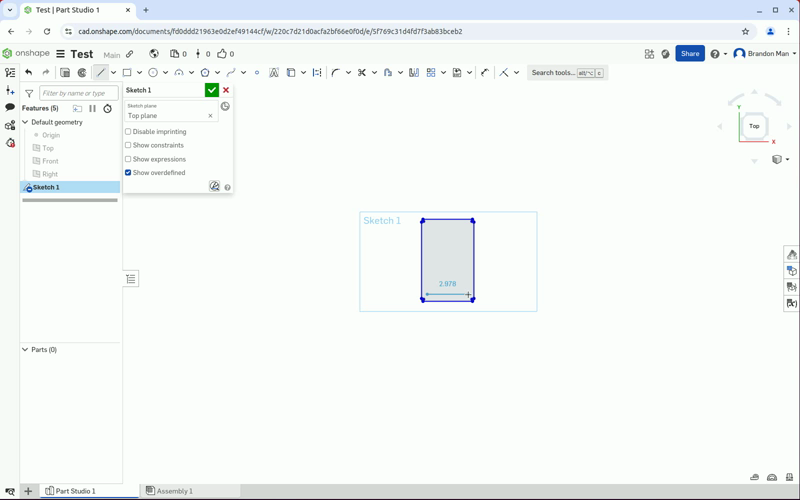
scroll(6)
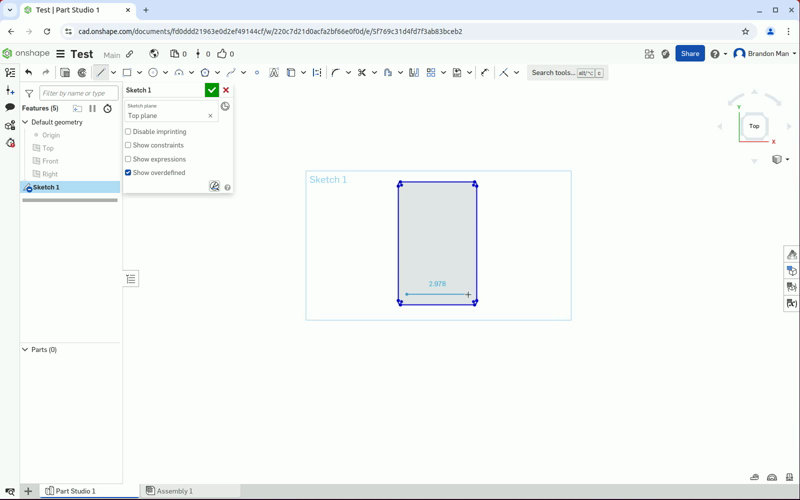
scroll(6)
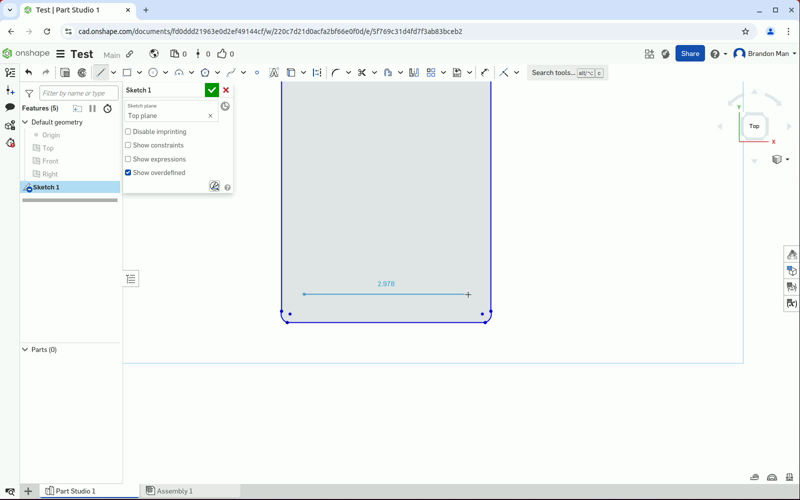
click(468, 294)
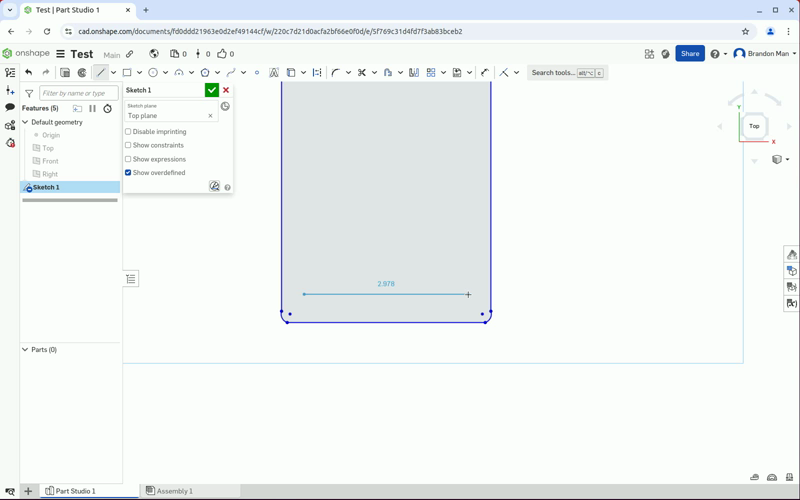
scroll(-6)
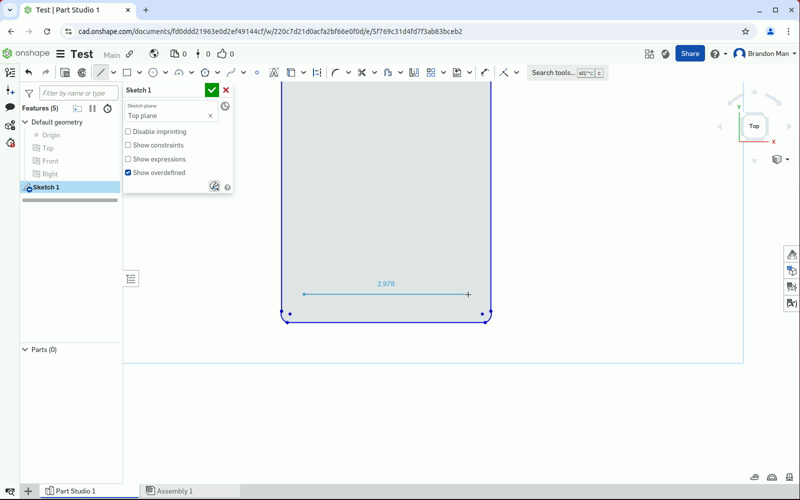
scroll(-6)
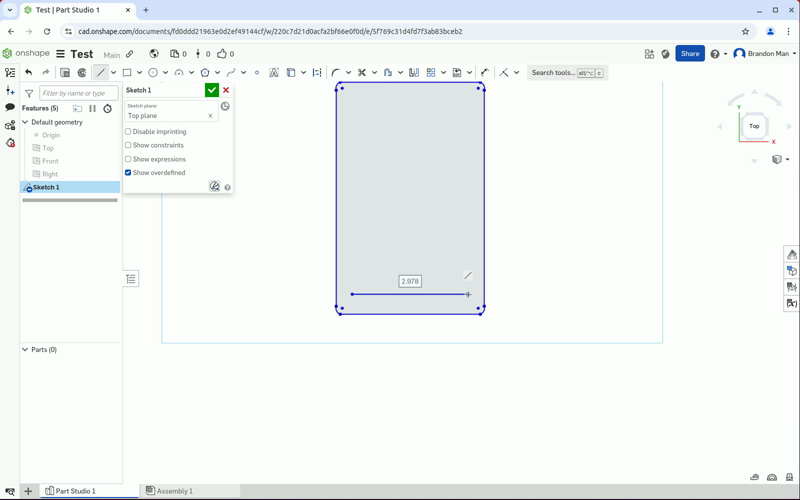
scroll(-6)
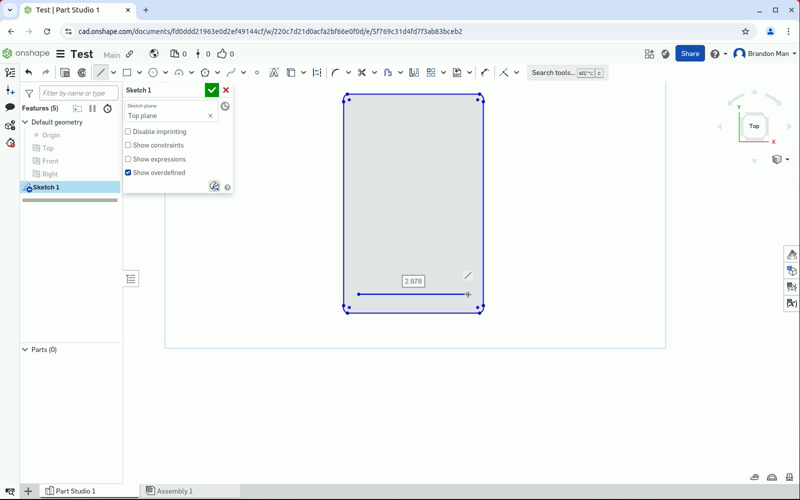
scroll(-6)
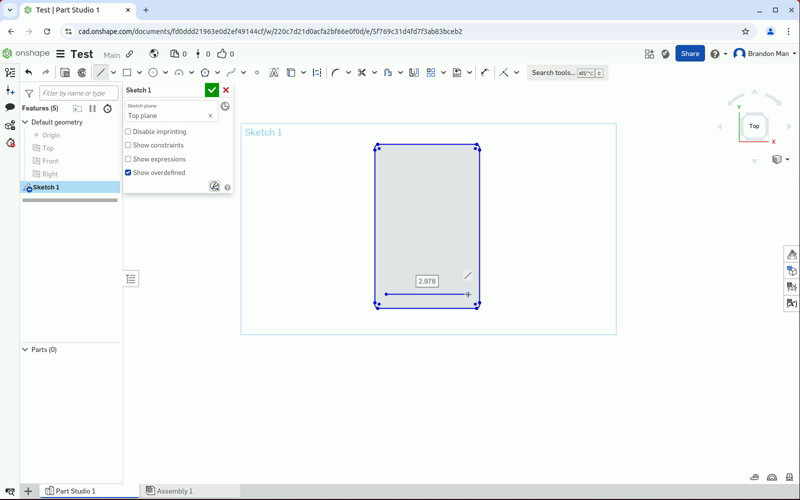
scroll(-6)
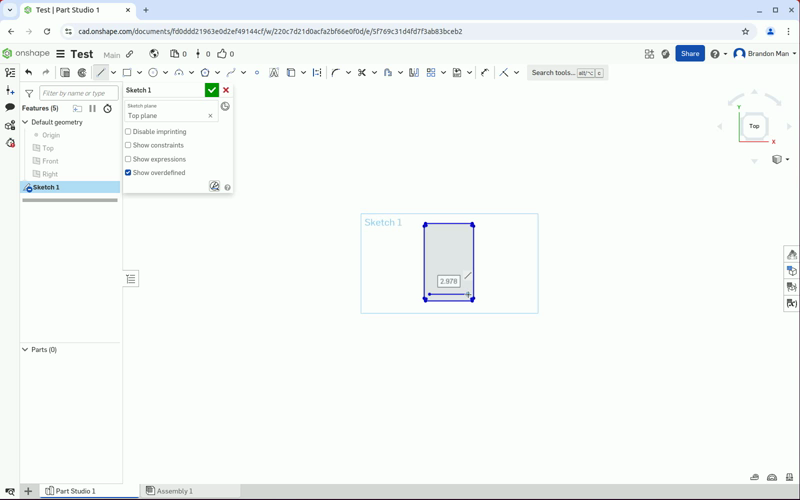
scroll(-6)
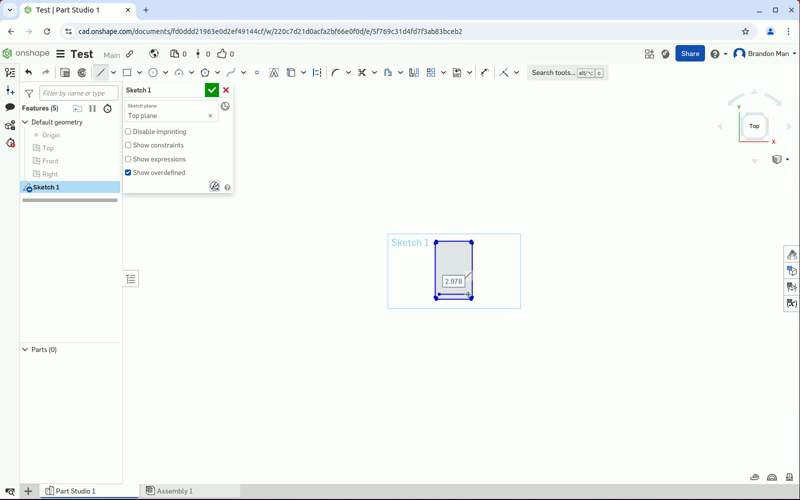
scroll(-6)
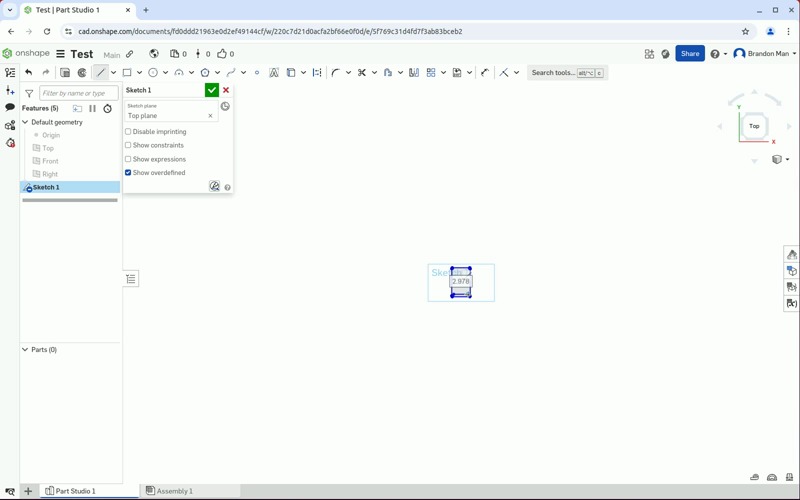
key_up(shift)
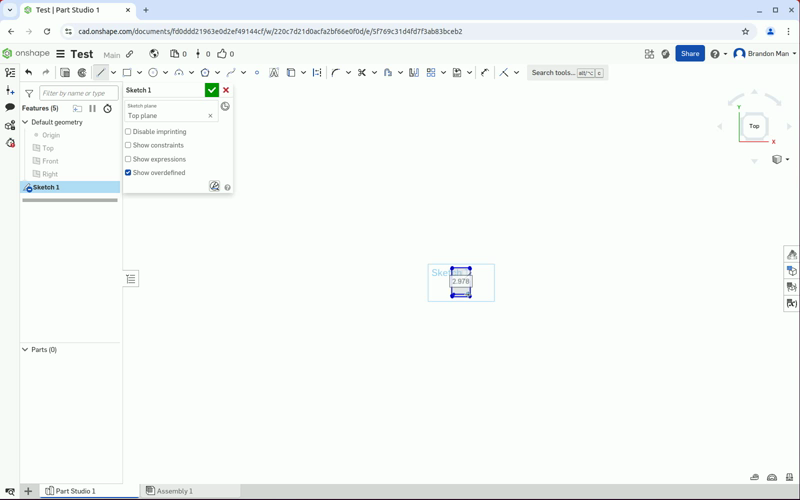
key_down(shift)
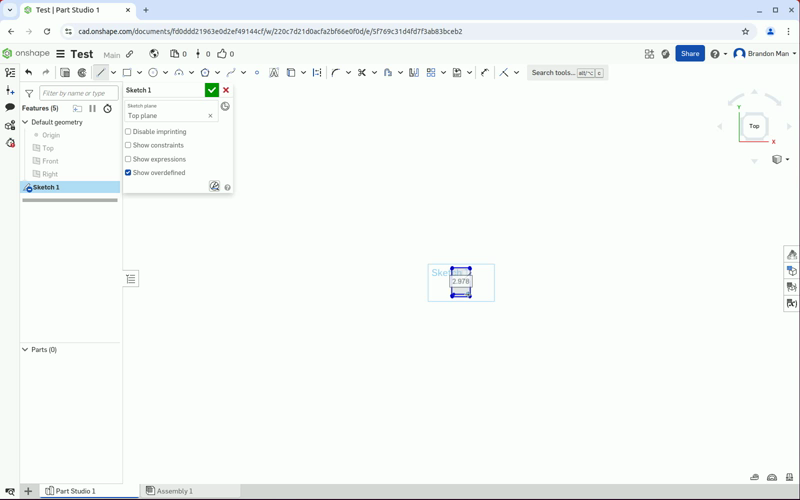
mouse_move(498, 294)
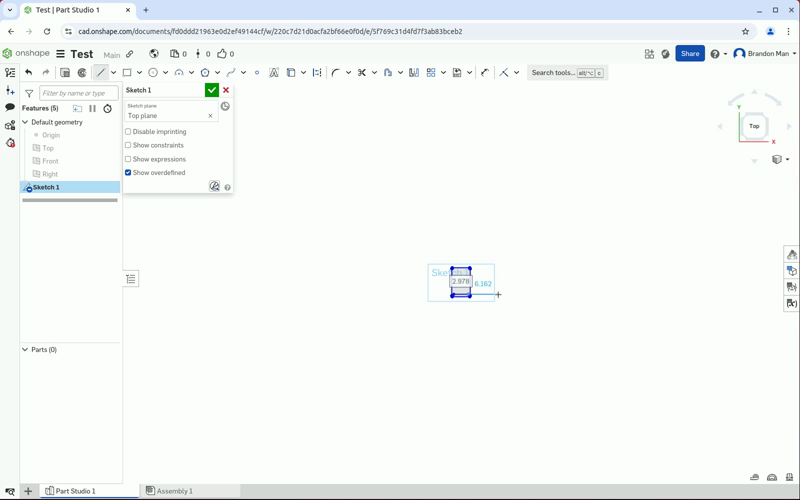
mouse_move(468, 270)
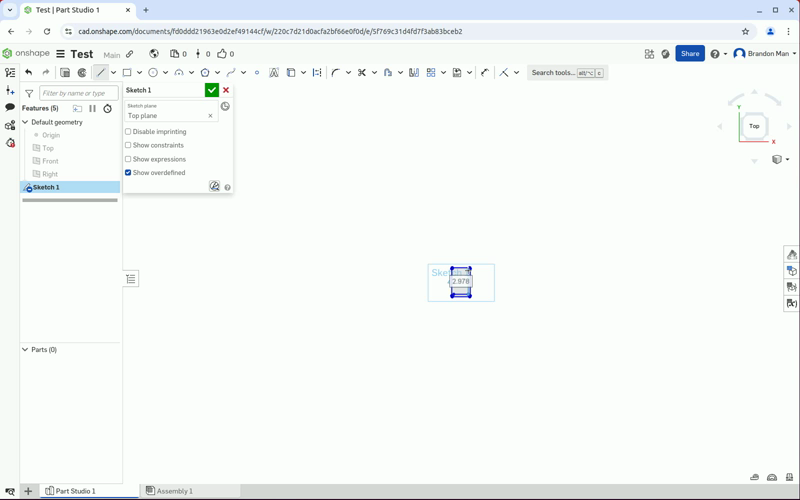
scroll(6)
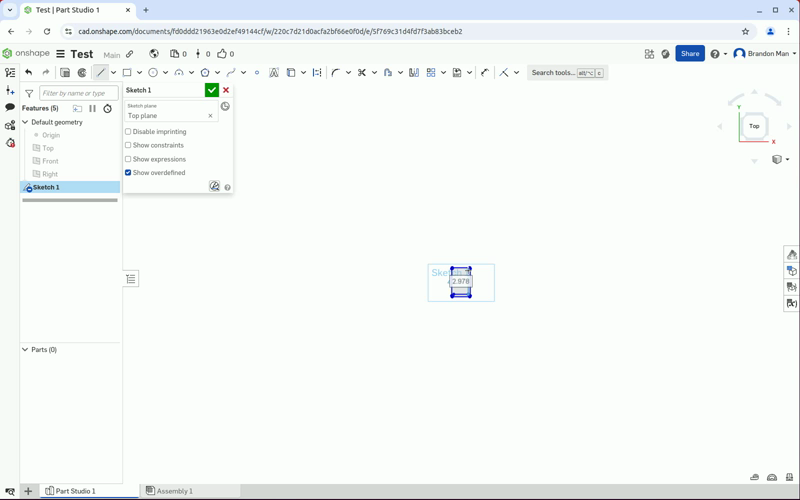
scroll(6)
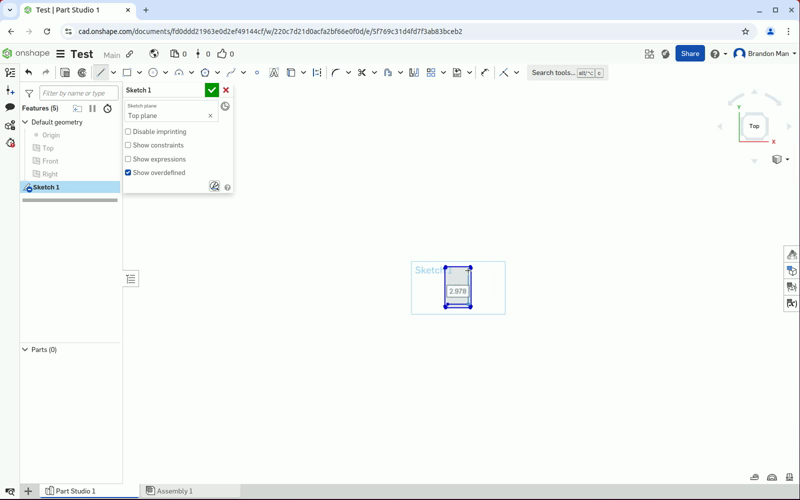
scroll(6)
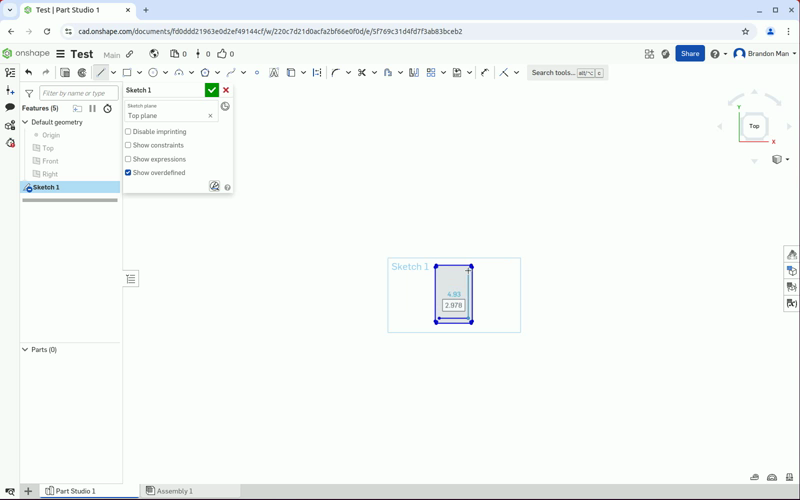
scroll(6)
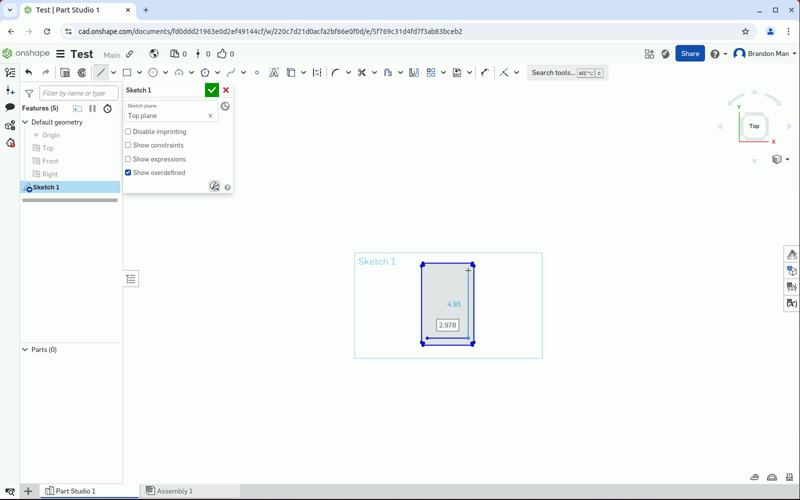
scroll(6)
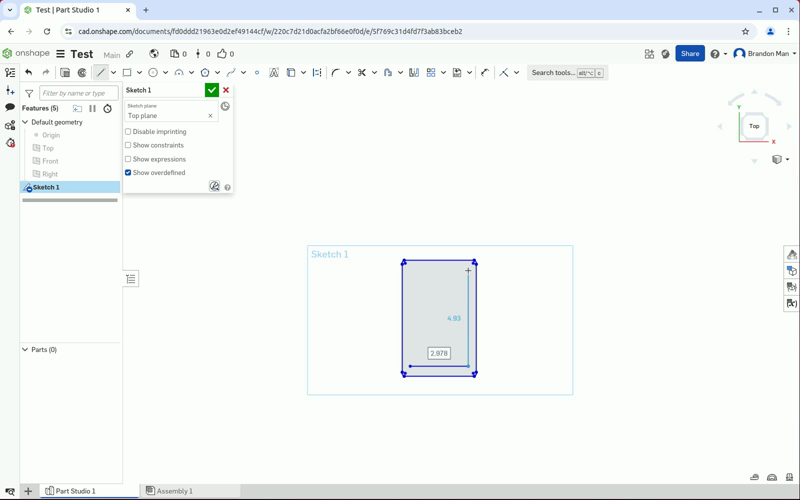
scroll(6)
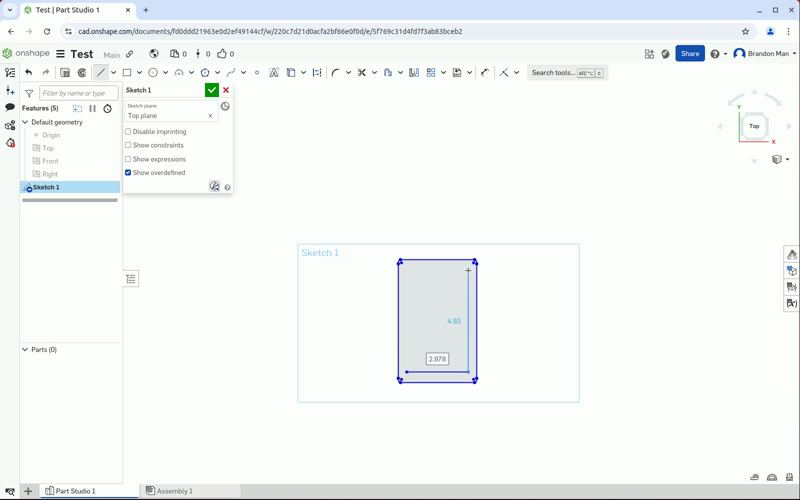
scroll(6)
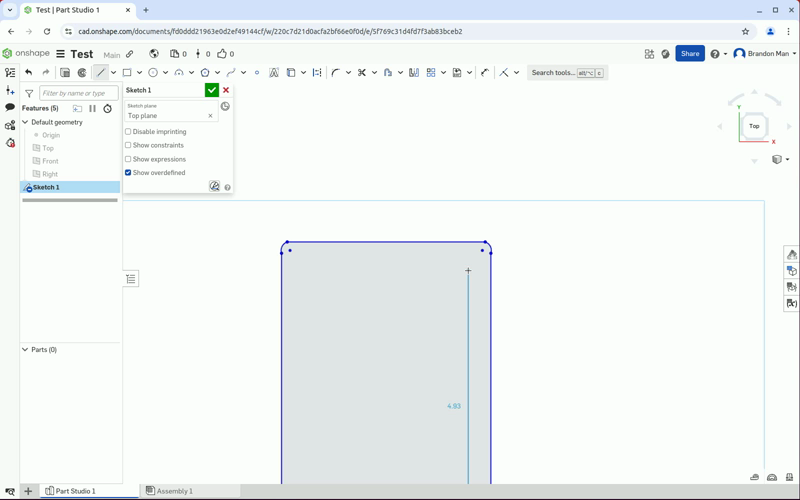
click(468, 270)
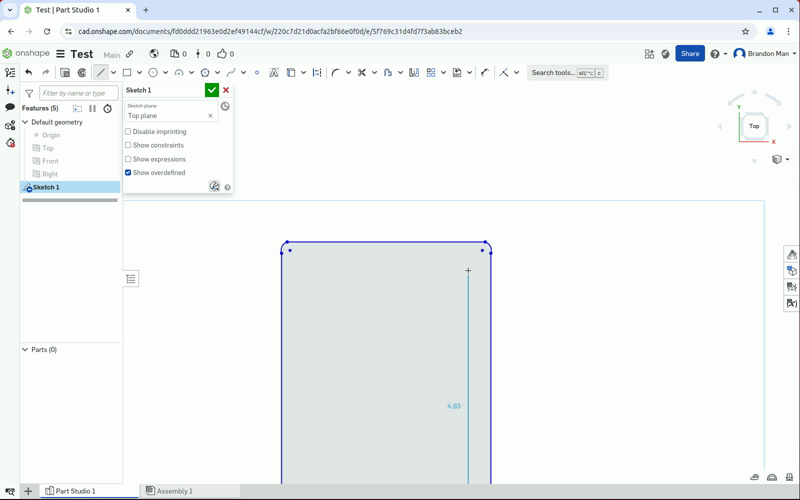
scroll(-6)
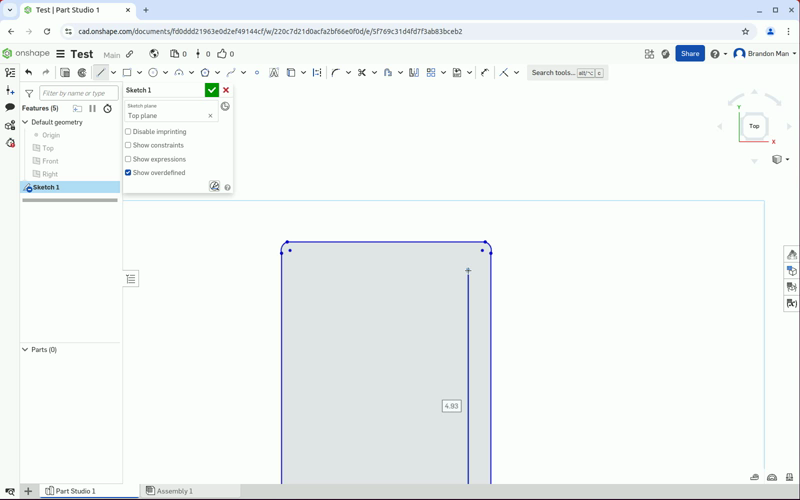
scroll(-6)
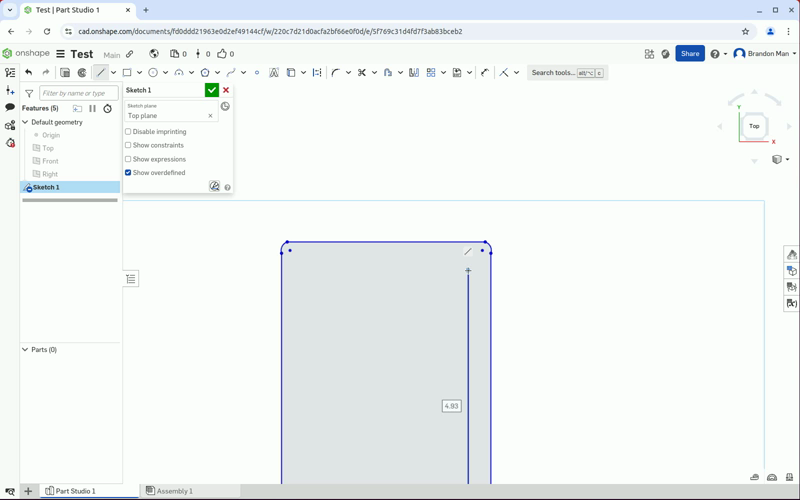
scroll(-6)
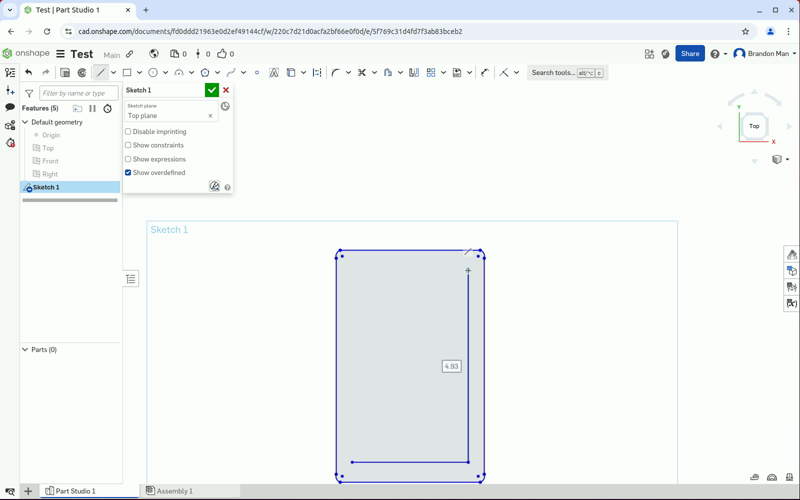
scroll(-6)
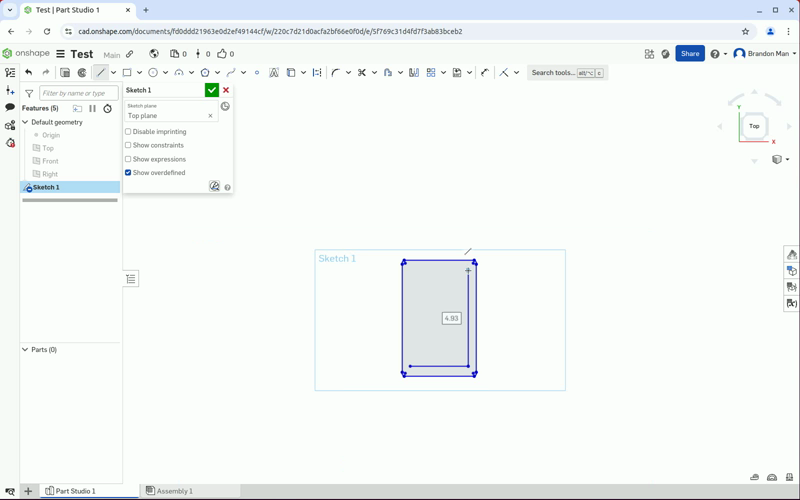
scroll(-6)
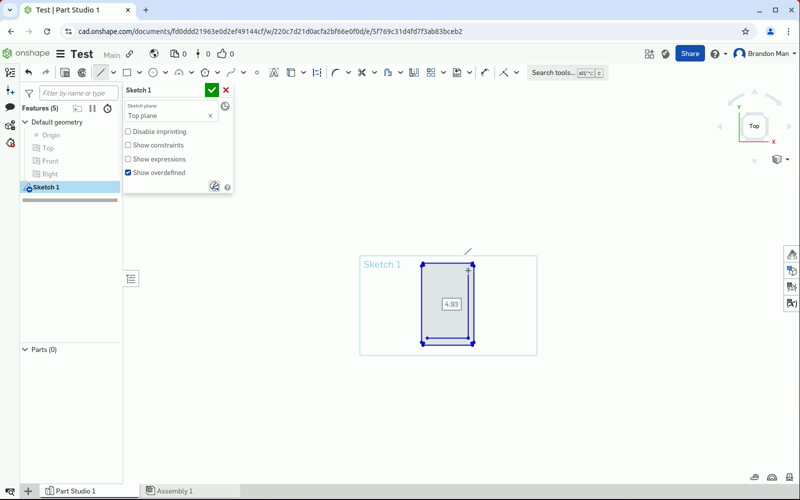
scroll(-6)
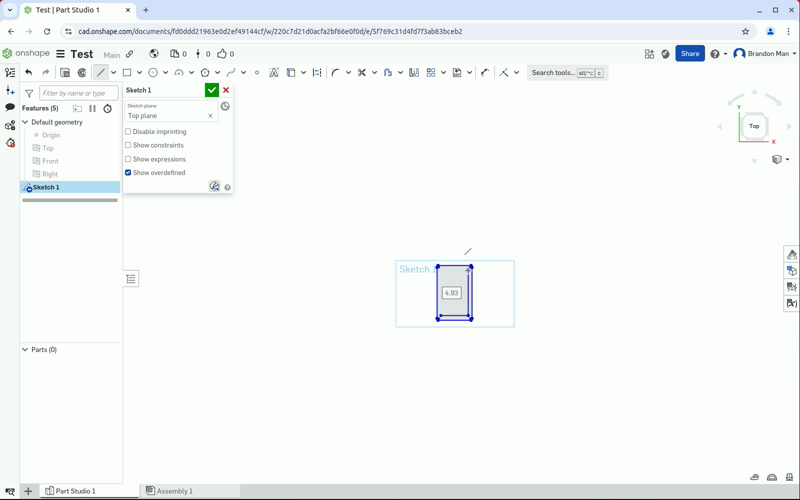
scroll(-6)
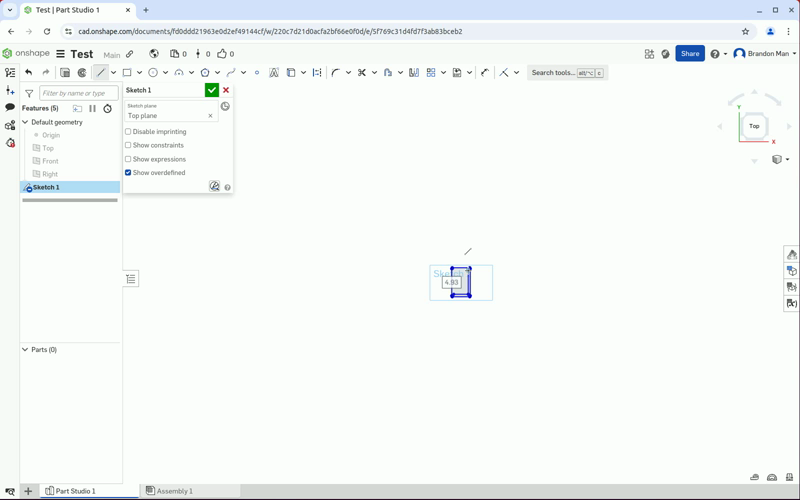
key_up(shift)
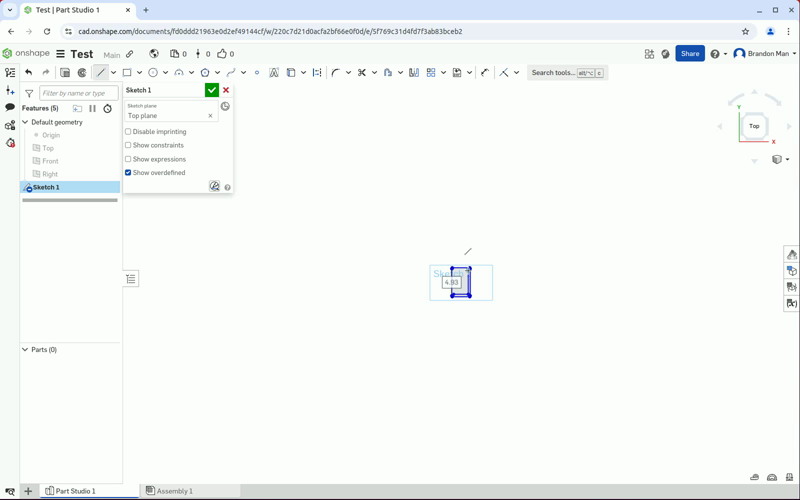
key_down(shift)
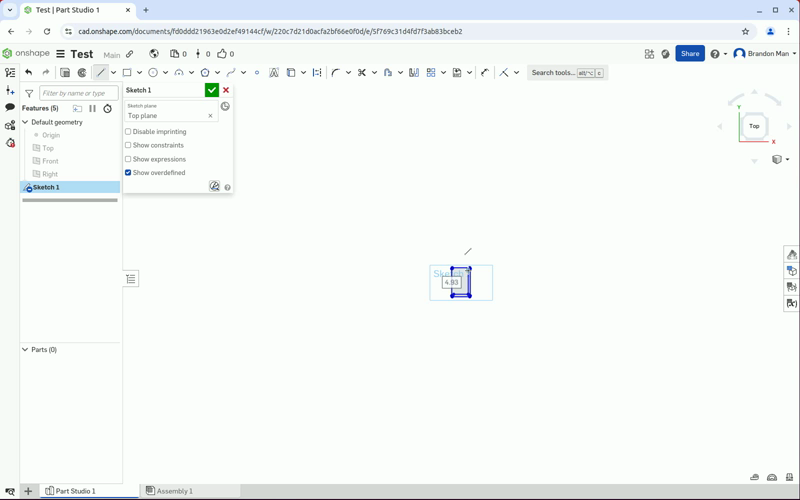
mouse_move(498, 270)
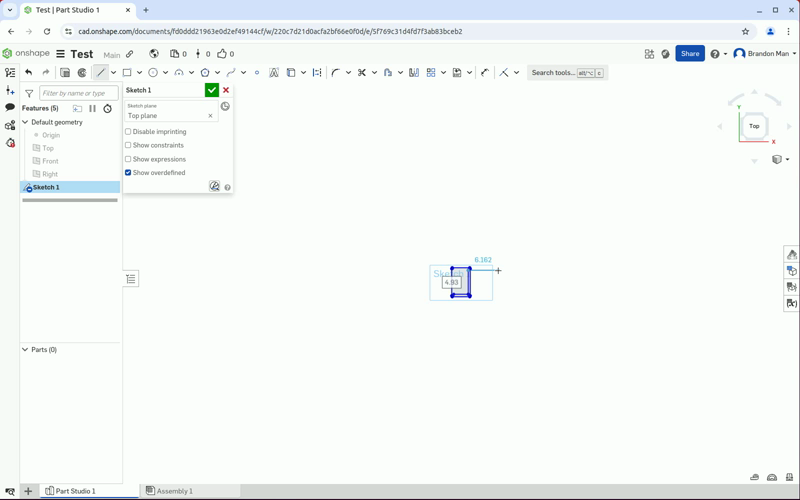
mouse_move(453, 270)
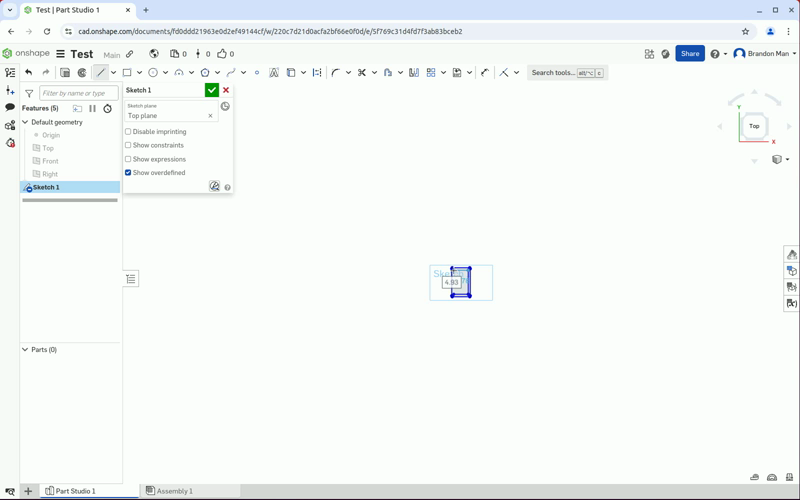
scroll(6)
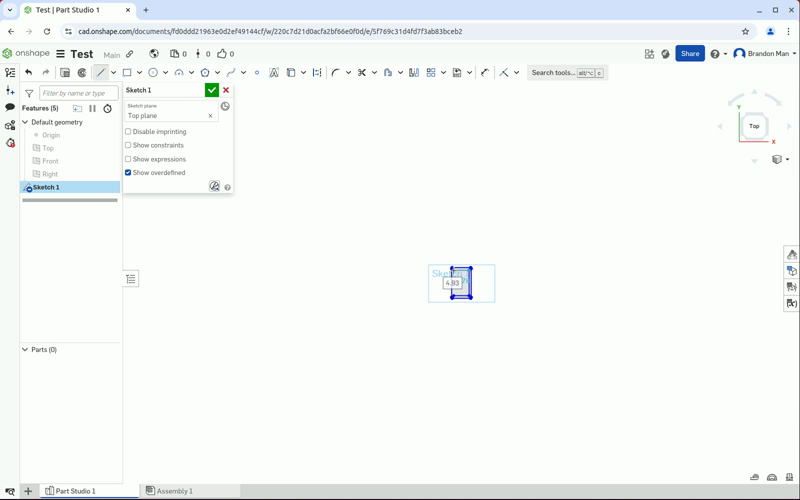
scroll(6)
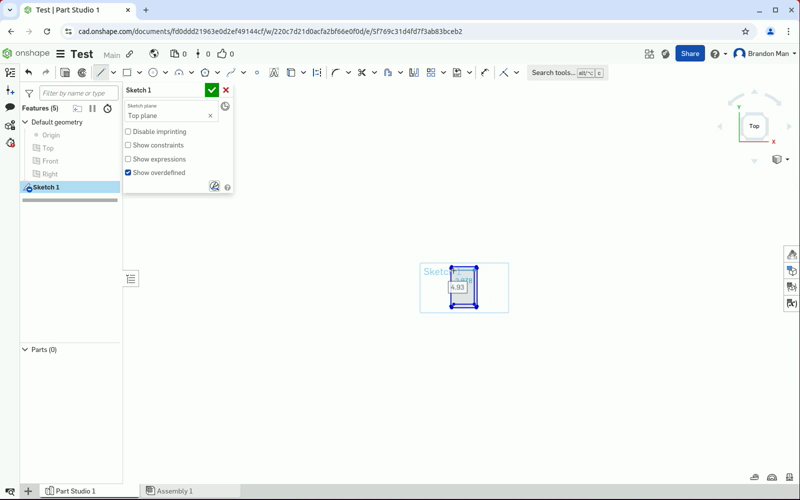
scroll(6)
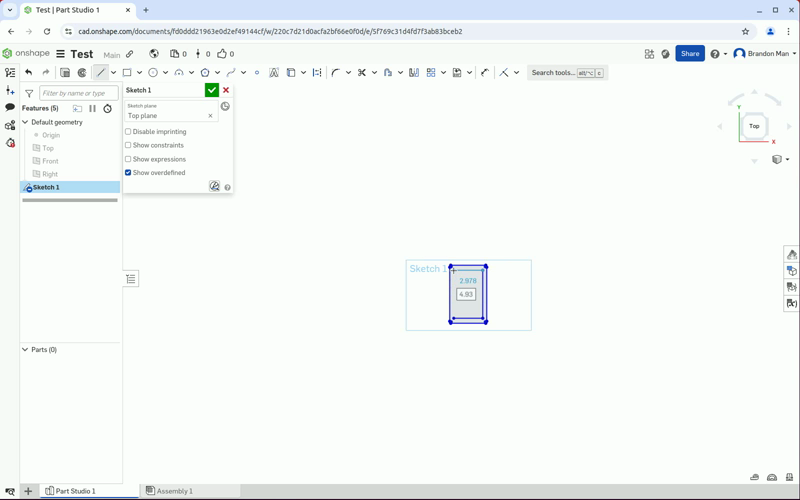
scroll(6)
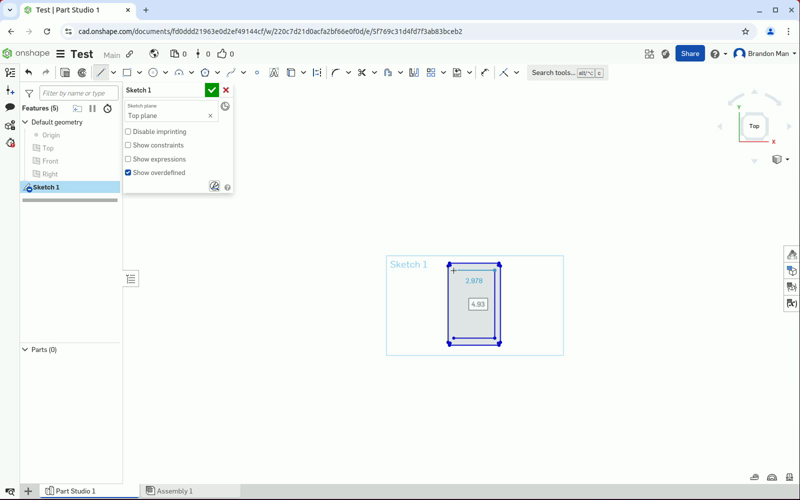
scroll(6)
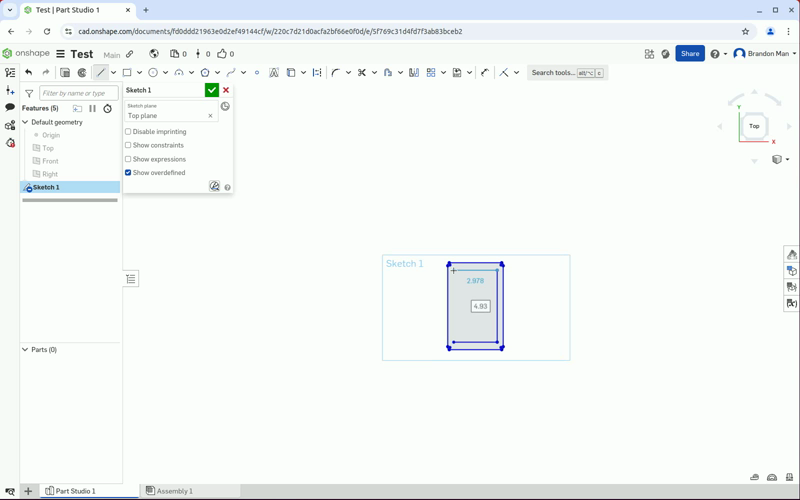
scroll(6)
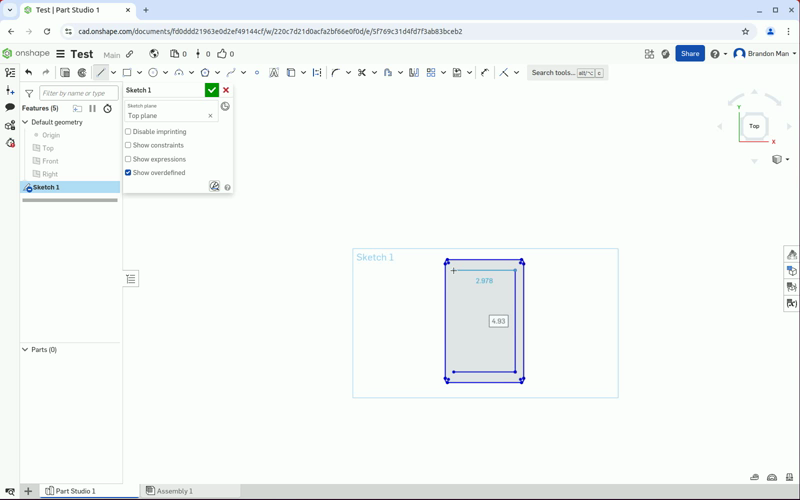
scroll(6)
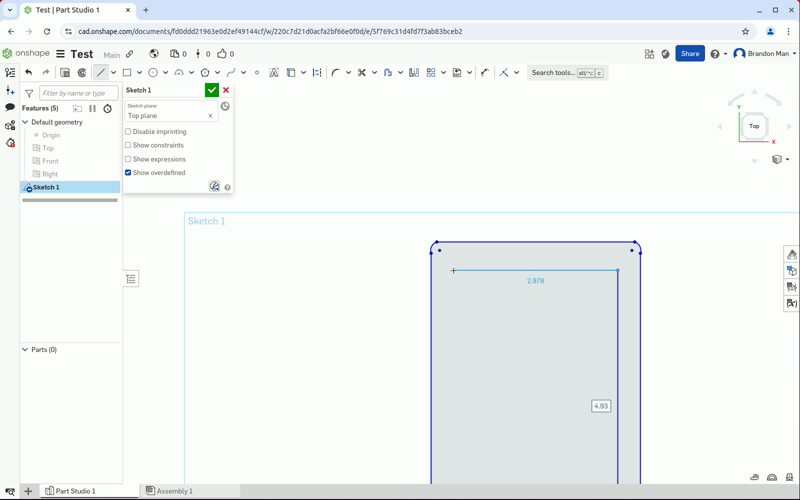
click(453, 270)
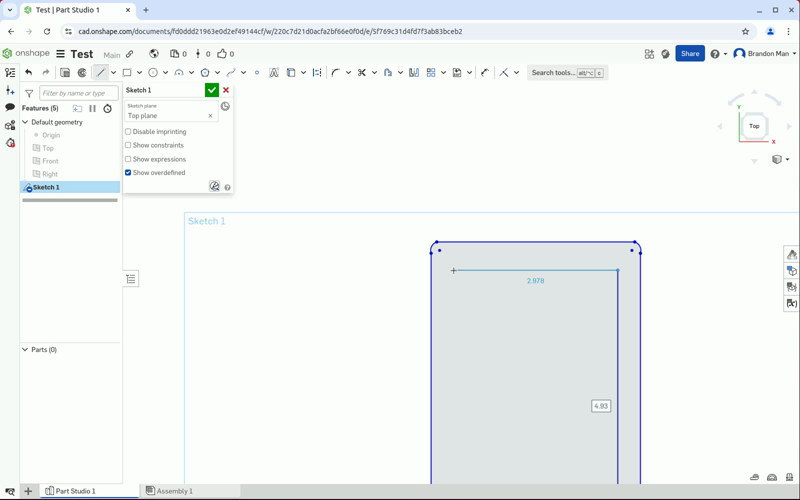
scroll(-6)
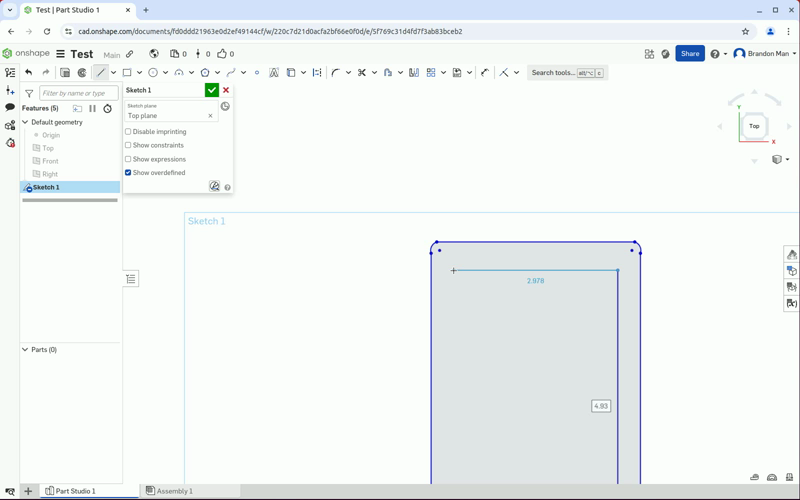
scroll(-6)
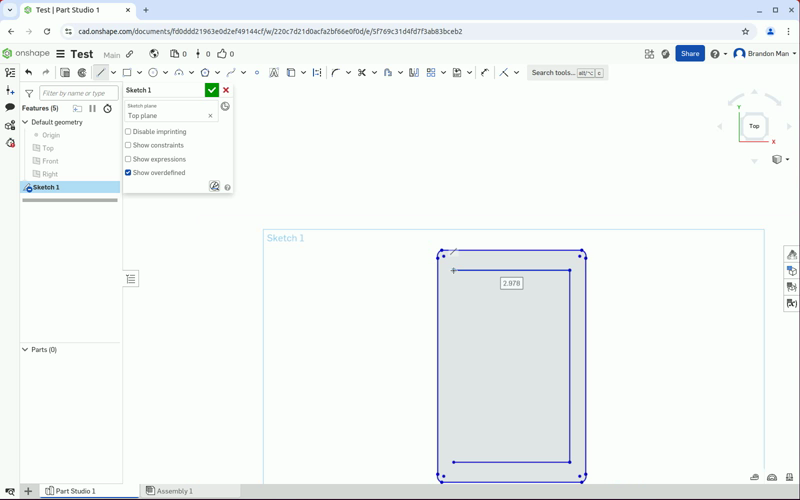
scroll(-6)
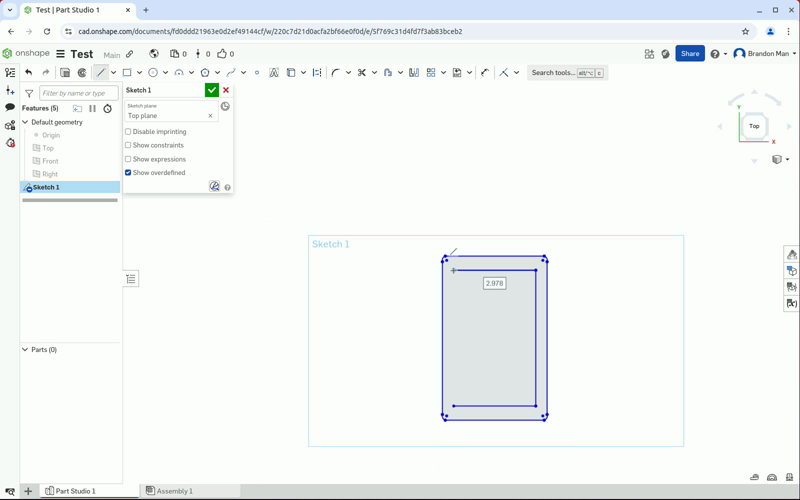
scroll(-6)
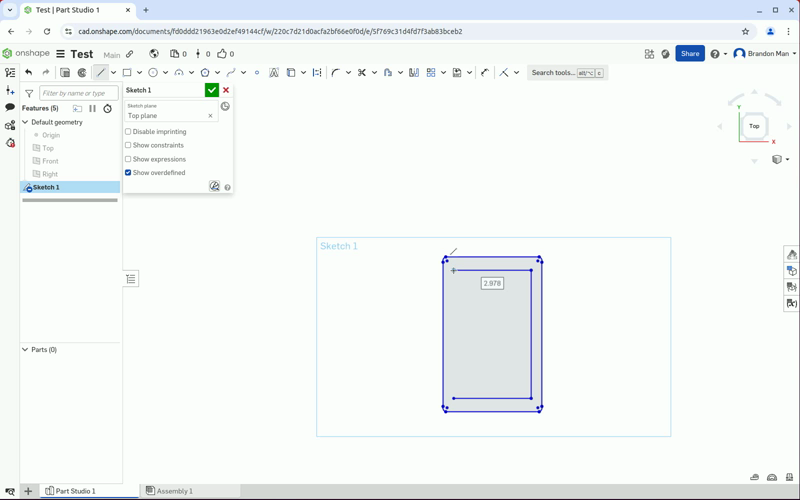
scroll(-6)
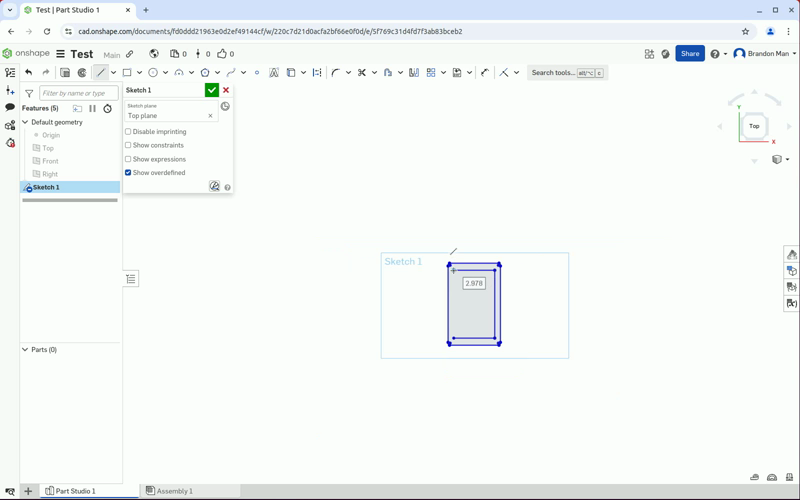
scroll(-6)
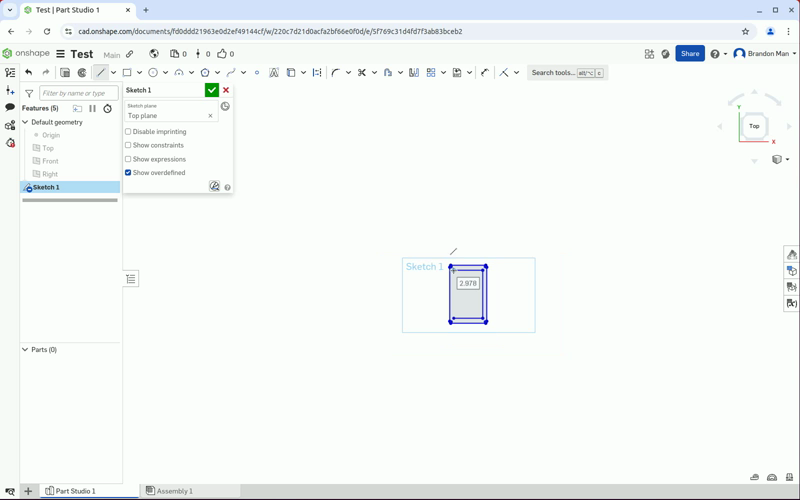
scroll(-6)
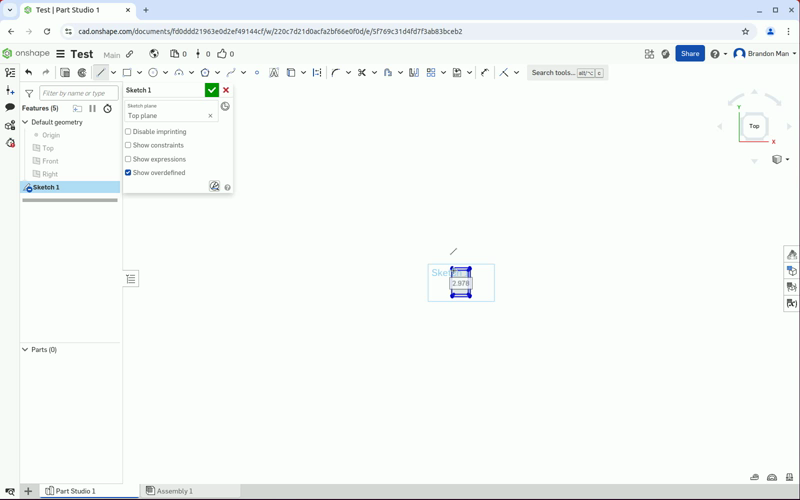
key_up(shift)
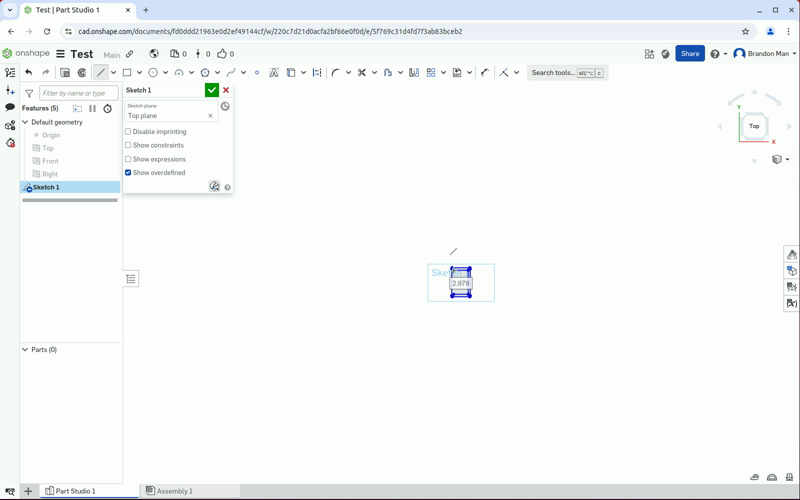
mouse_move(483, 270)
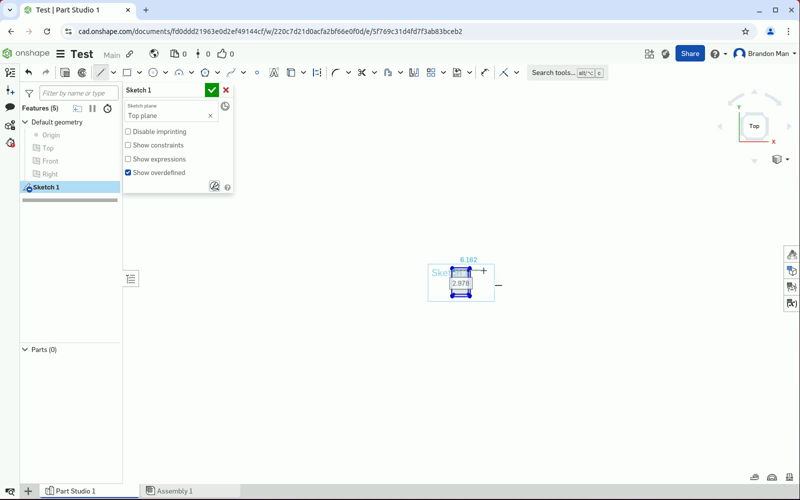
key_down(shift)
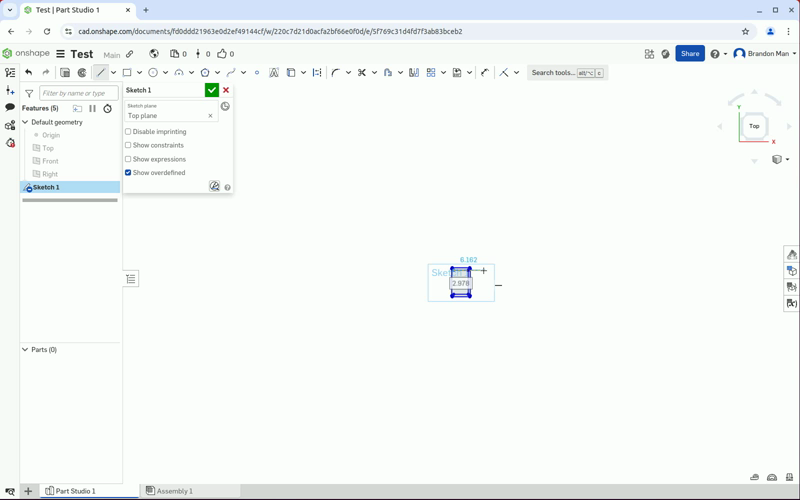
mouse_move(453, 294)
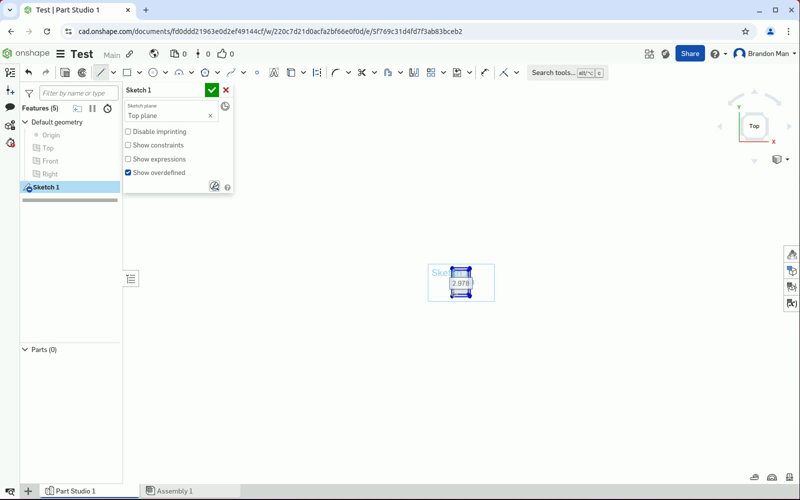
scroll(6)
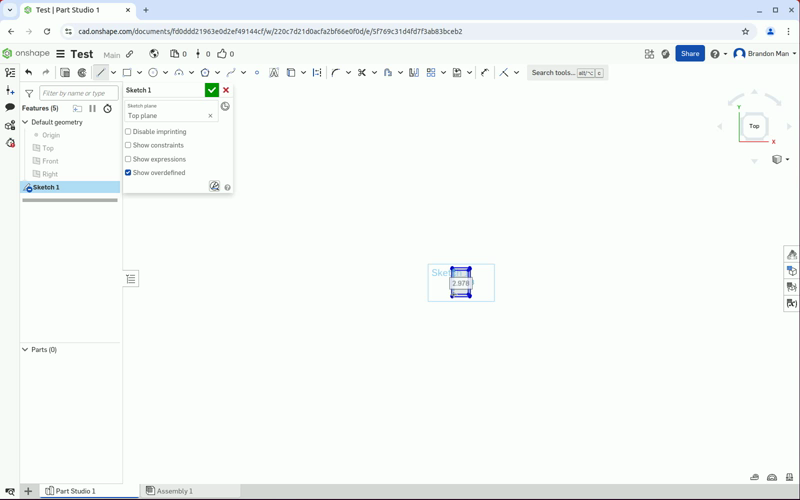
scroll(6)
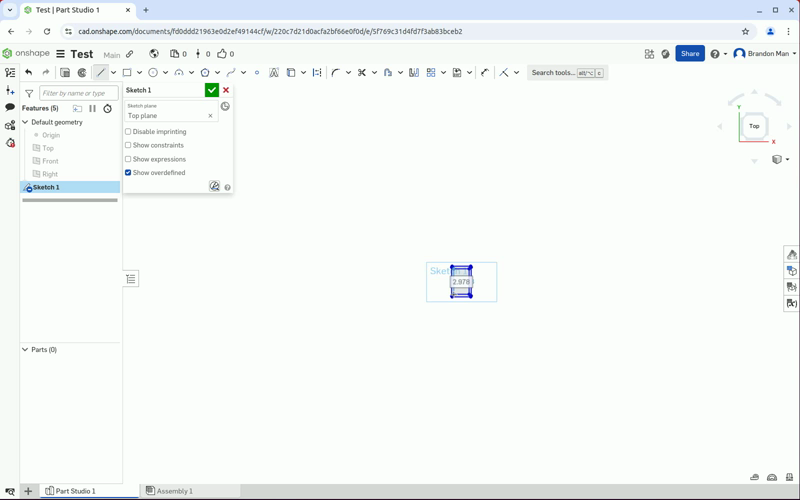
scroll(6)
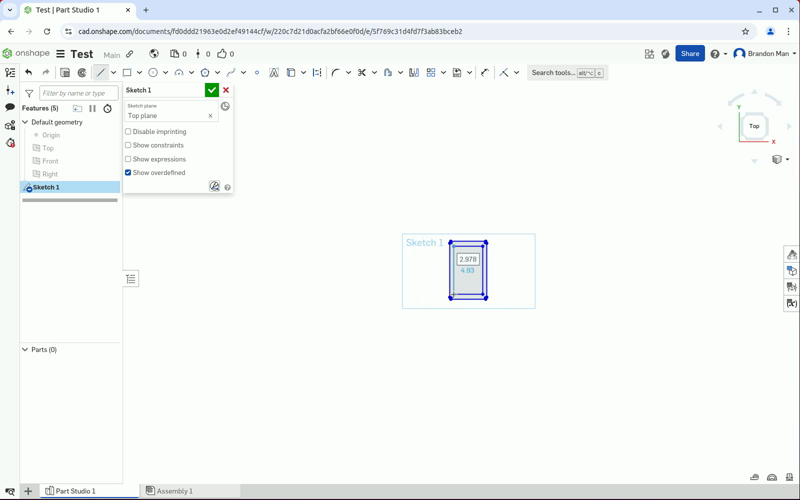
scroll(6)
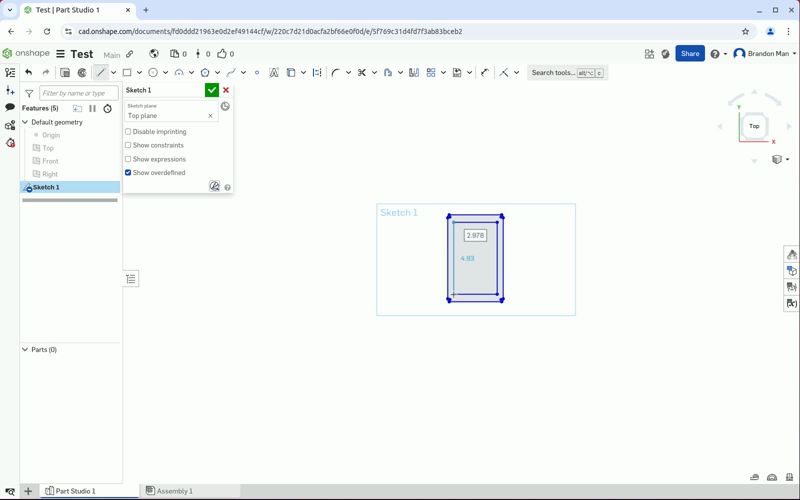
scroll(6)
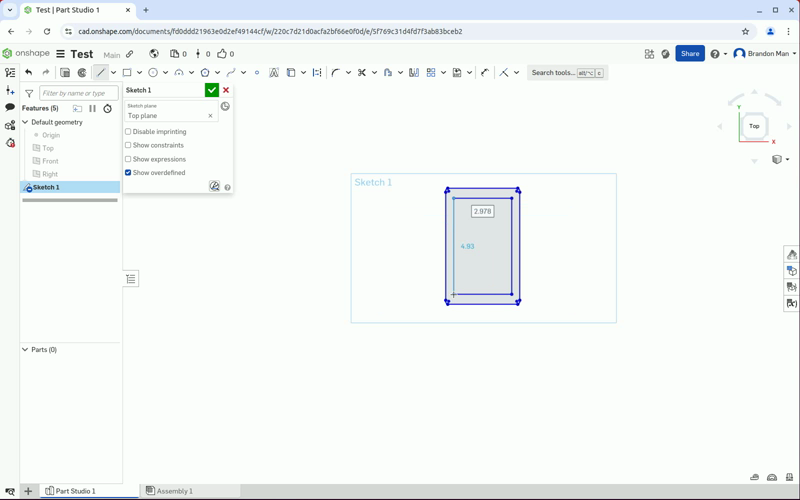
scroll(6)
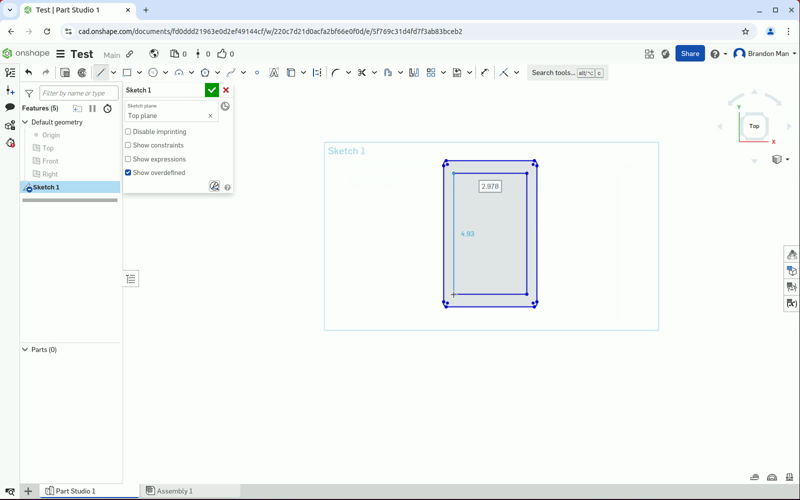
scroll(6)
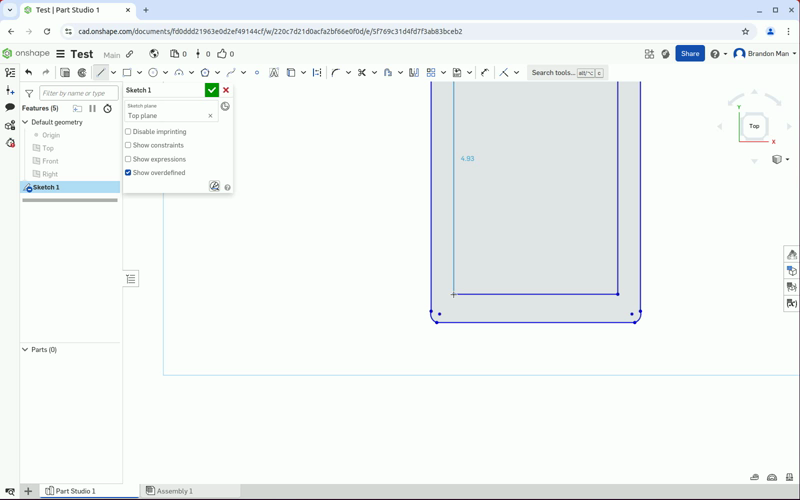
key_up(shift)
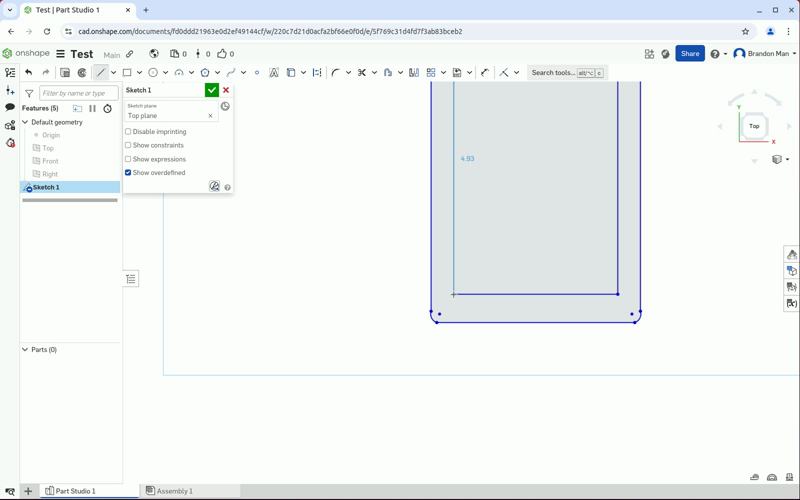
click(453, 294)
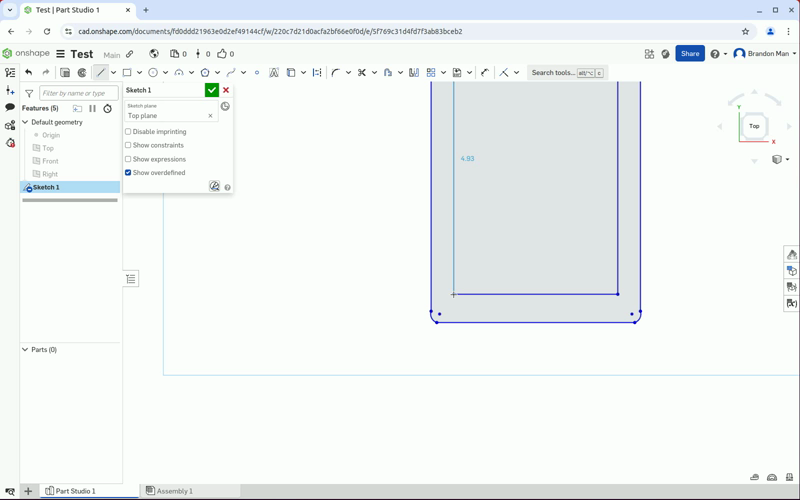
scroll(-6)
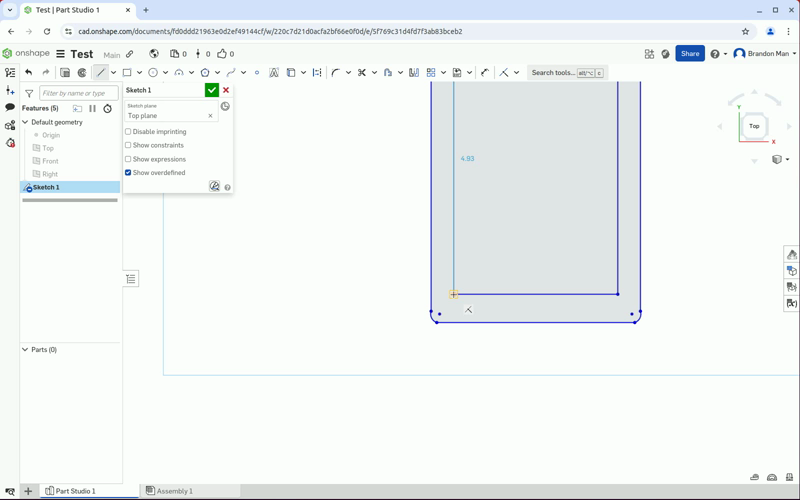
scroll(-6)
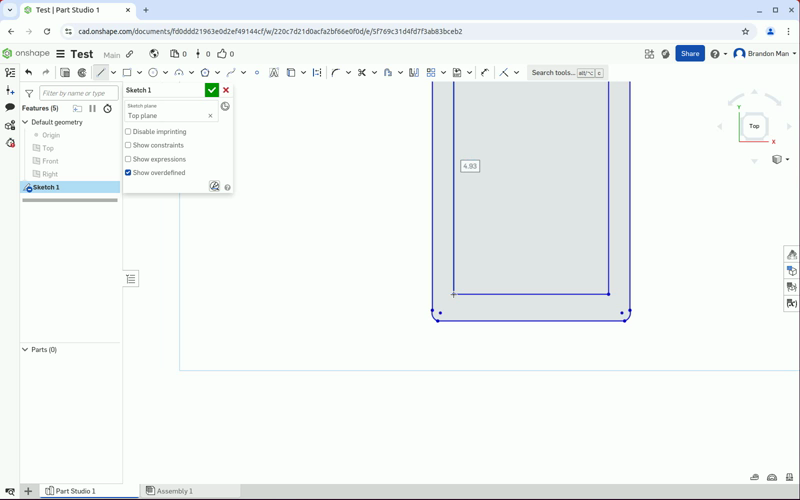
scroll(-6)
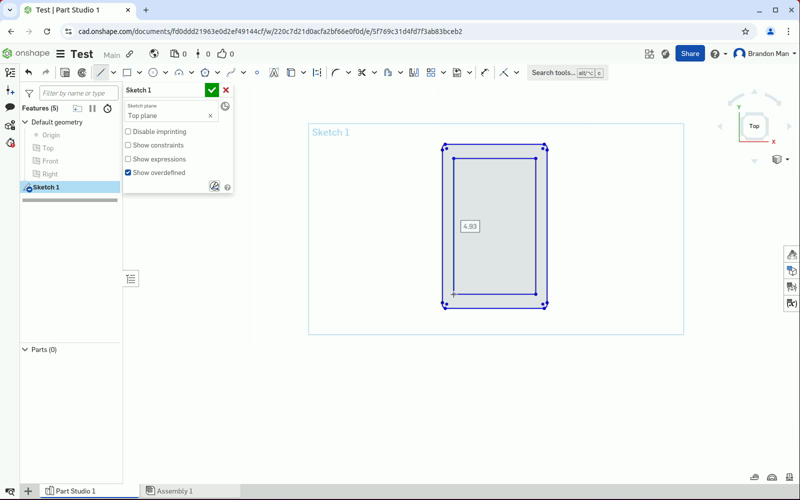
scroll(-6)
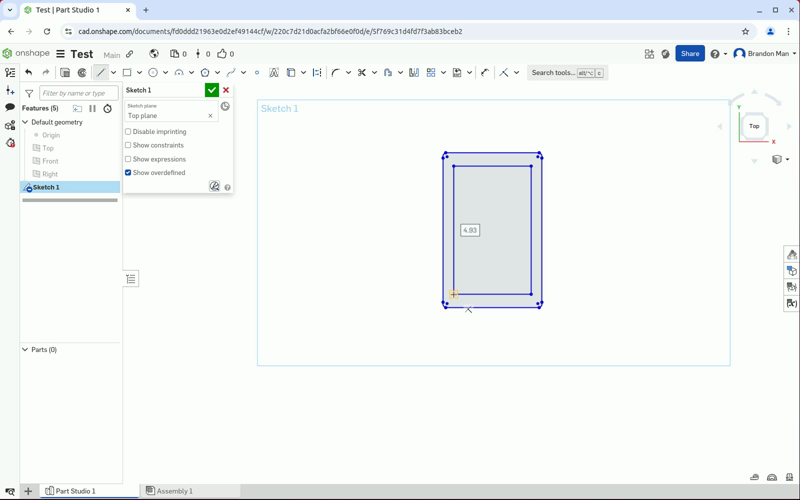
scroll(-6)
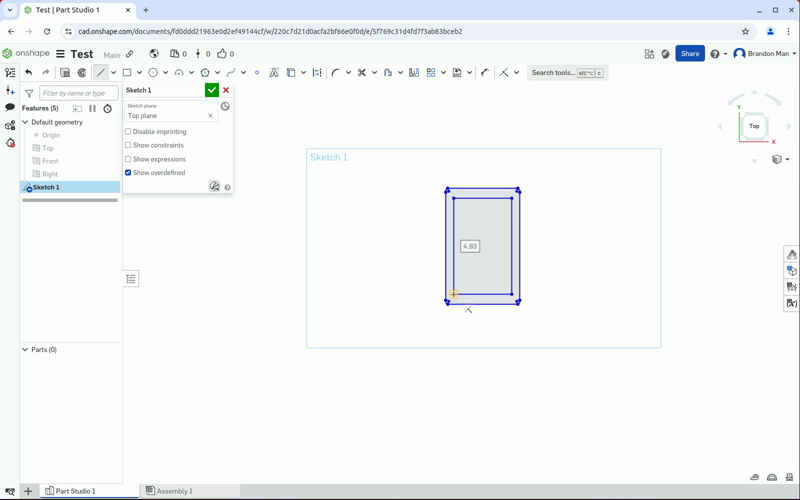
scroll(-6)
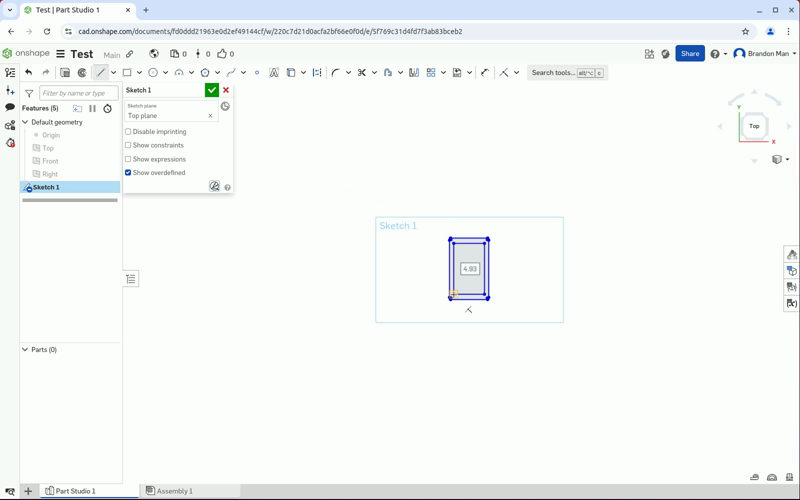
scroll(-6)
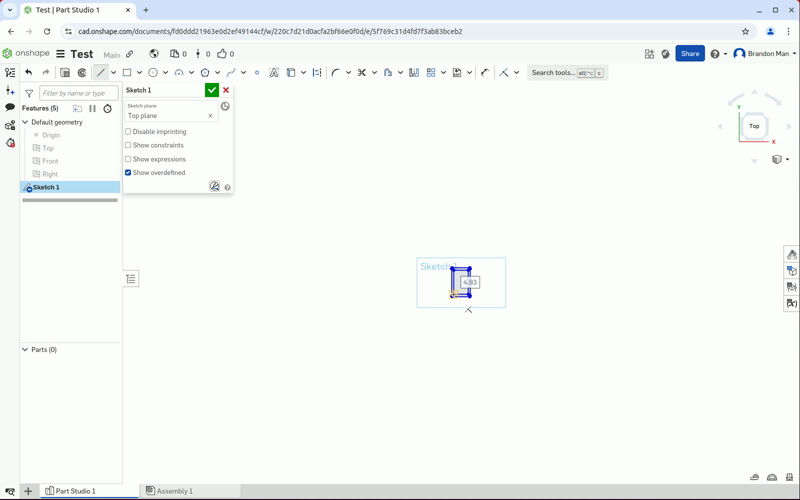
key(esc)
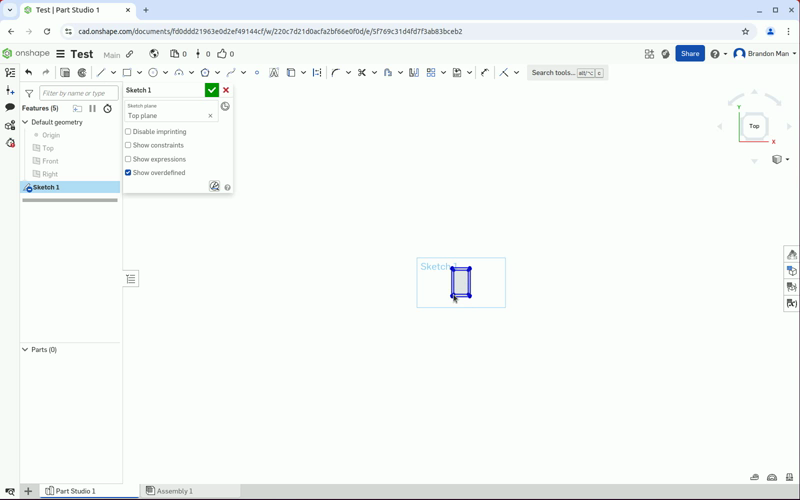
mouse_move(461, 268)
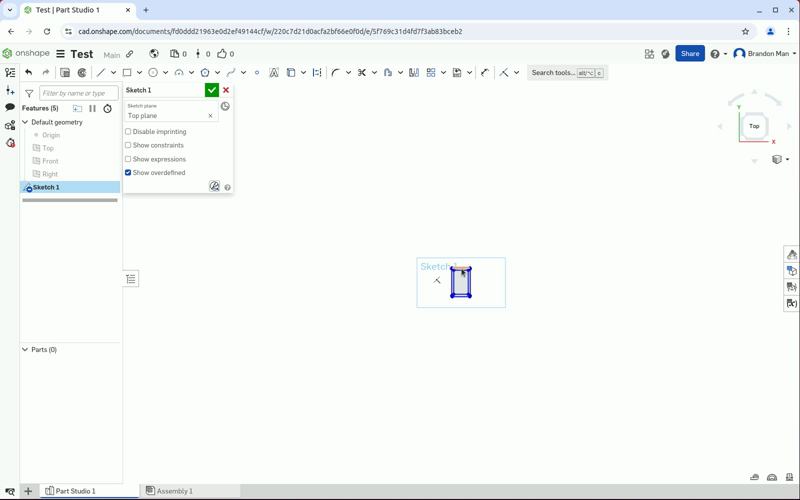
scroll(6)
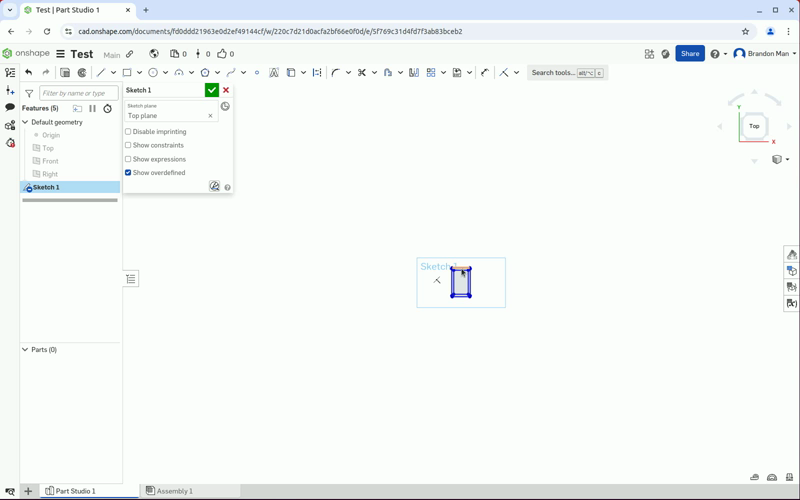
scroll(6)
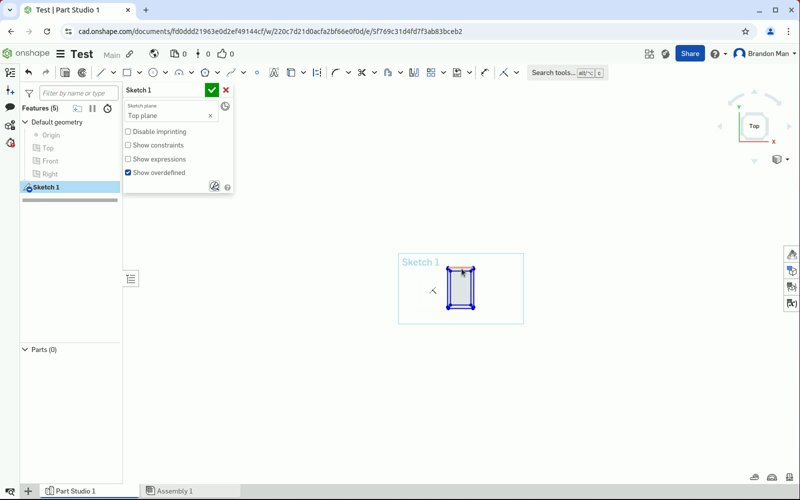
scroll(6)
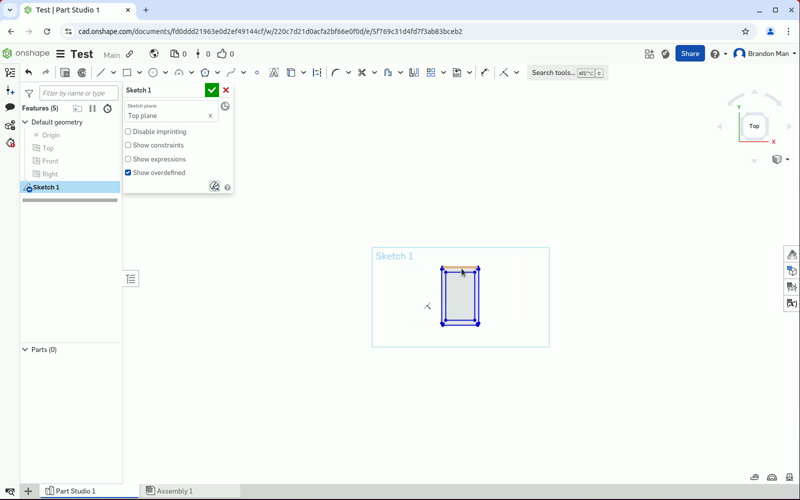
scroll(6)
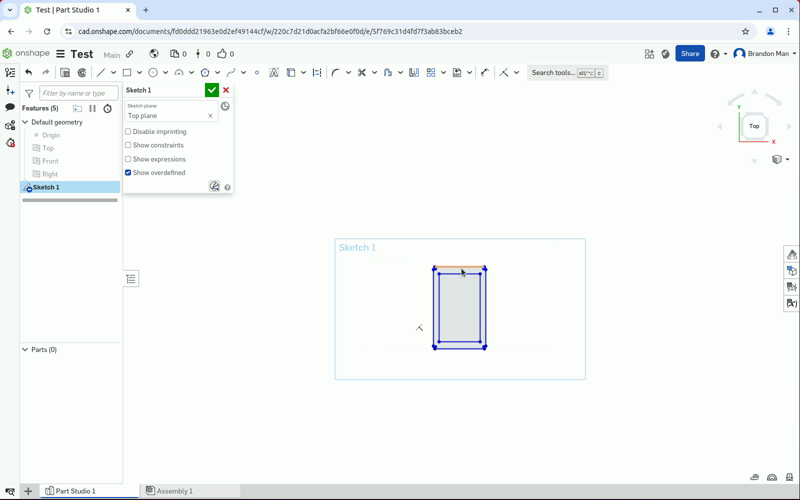
scroll(6)
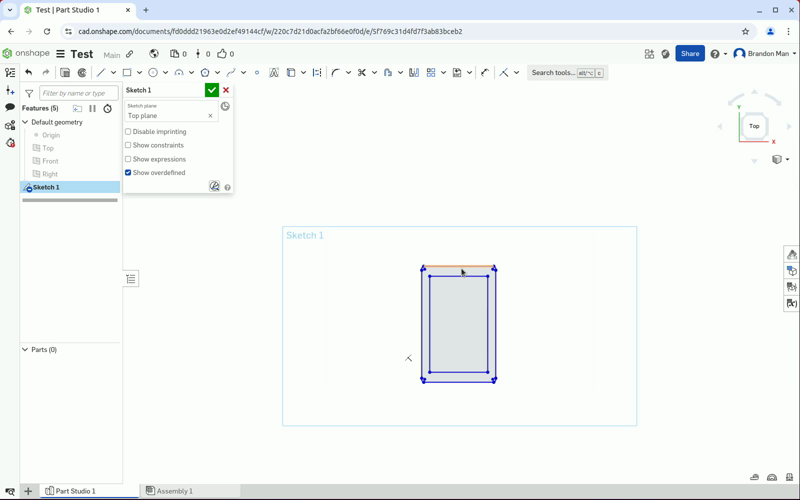
scroll(6)
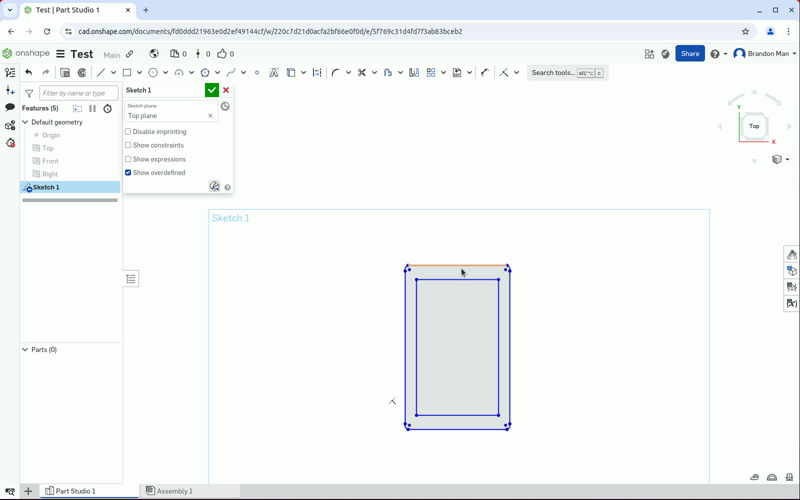
scroll(6)
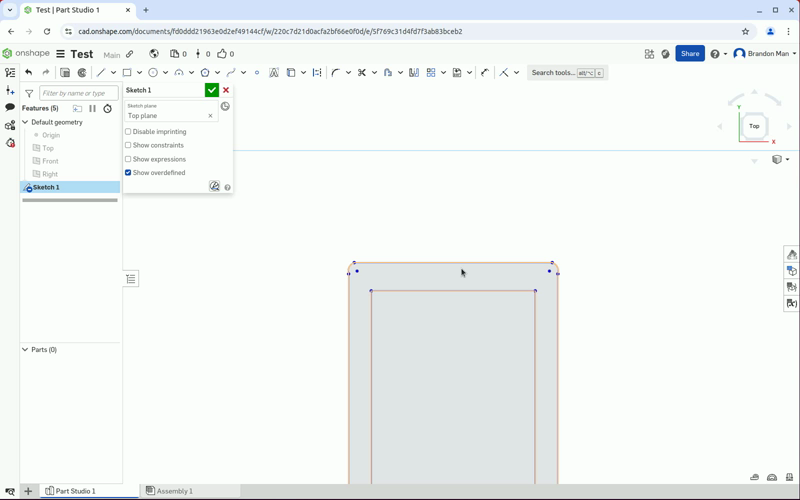
click(461, 268)
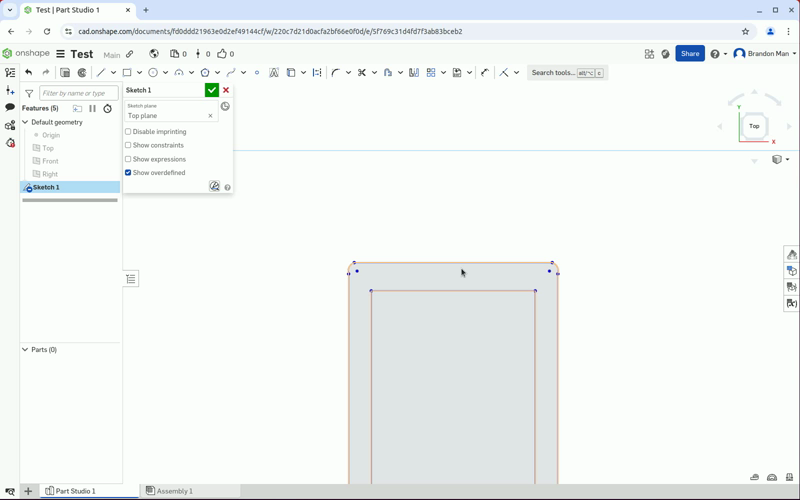
scroll(-6)
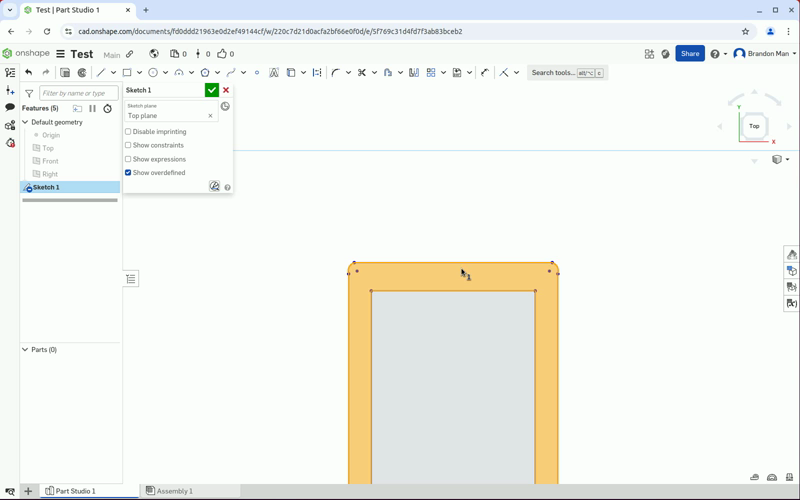
scroll(-6)
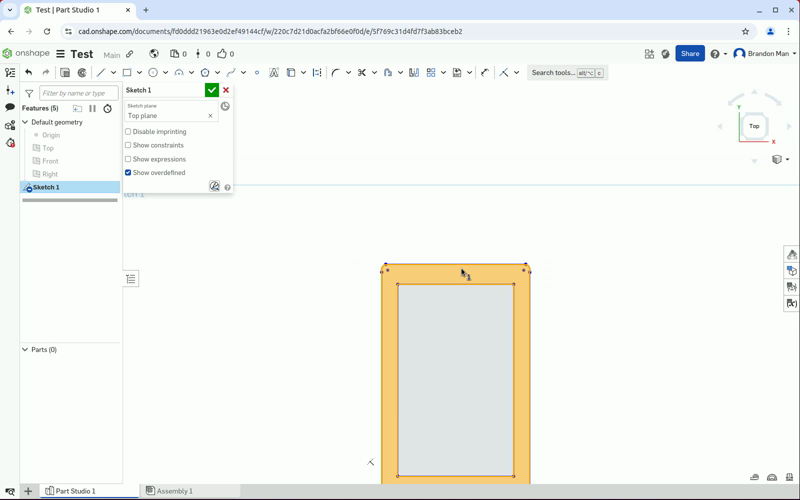
scroll(-6)
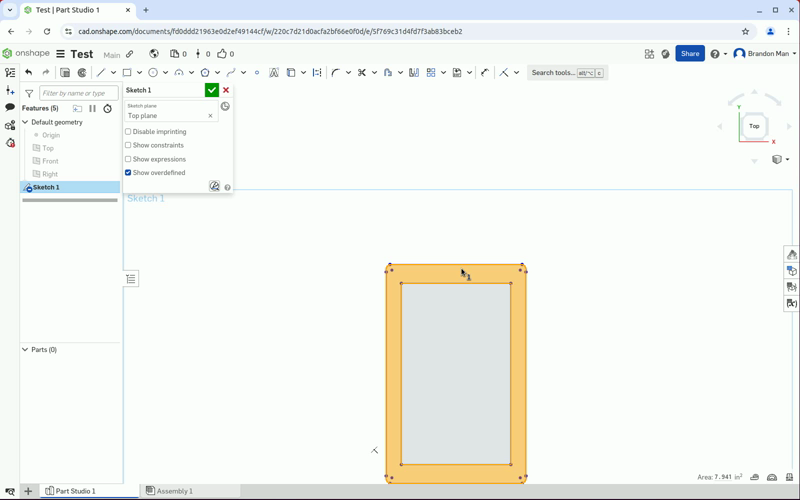
scroll(-6)
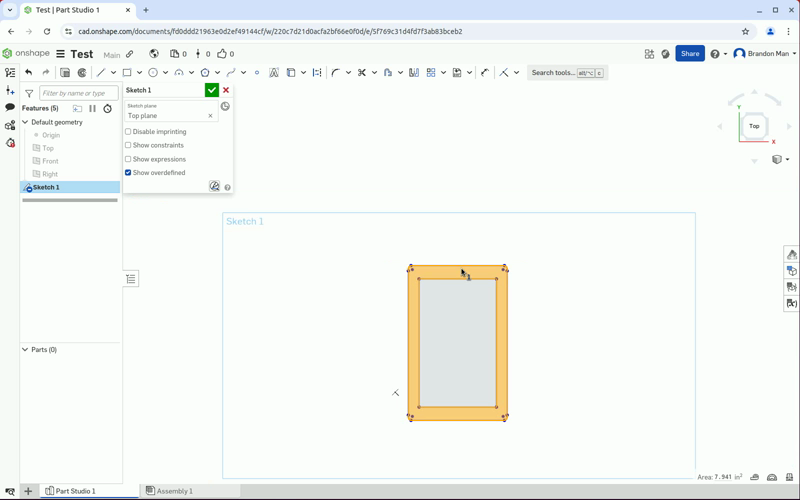
scroll(-6)
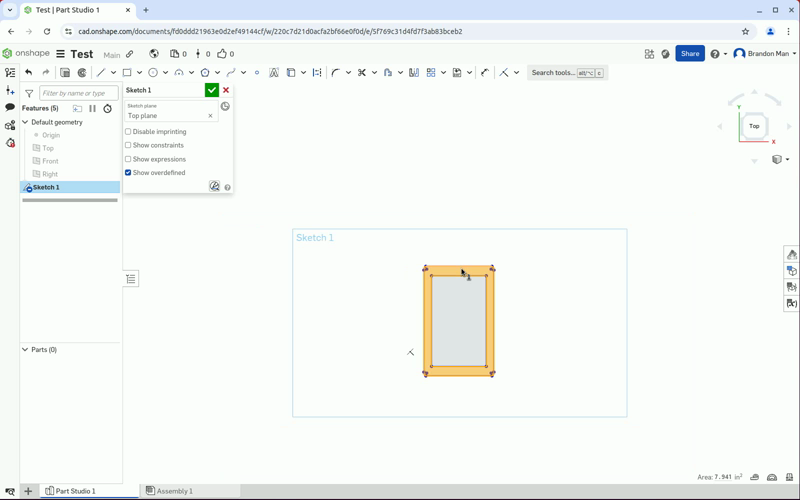
scroll(-6)
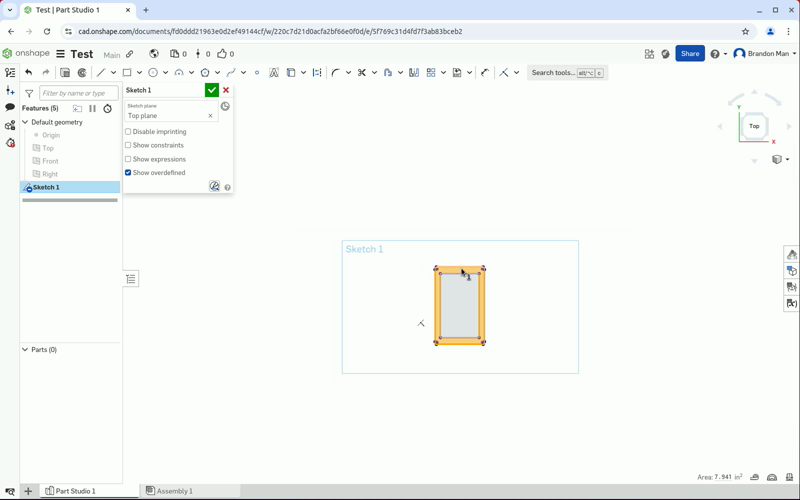
scroll(-6)
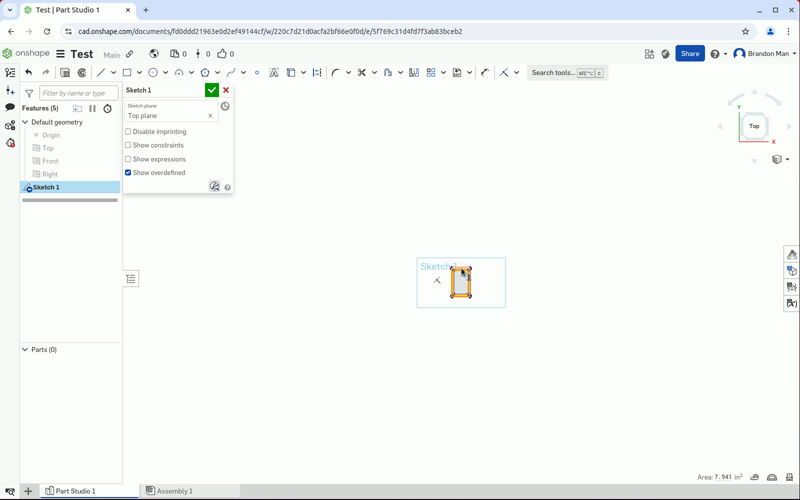
mouse_move(73, 352)
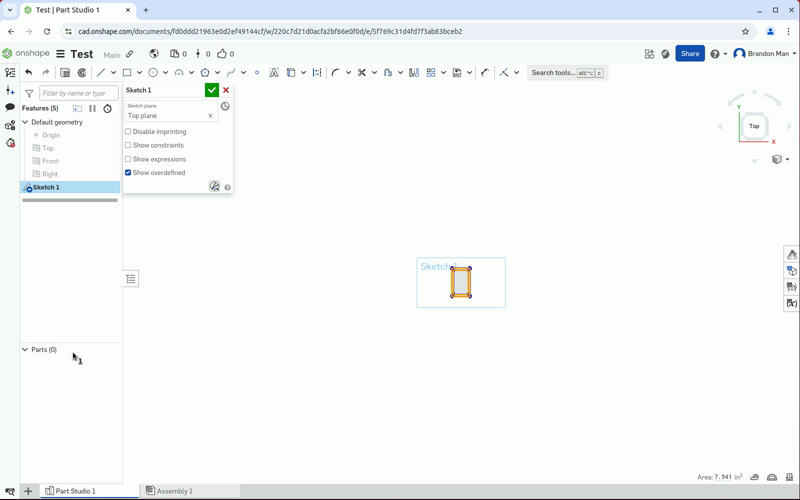
key(shift+y)
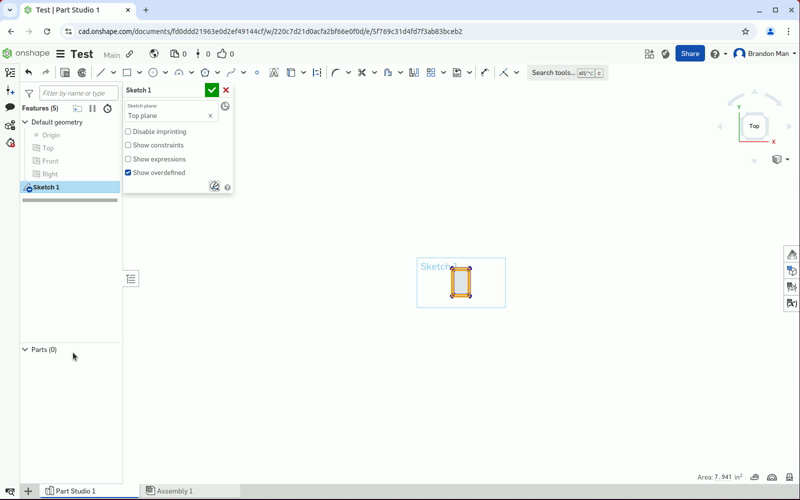
key(shift+e)
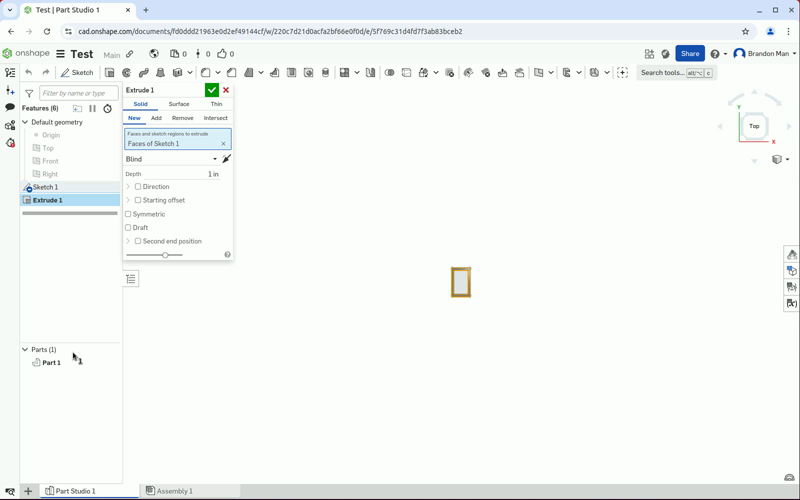
mouse_move(143, 106)
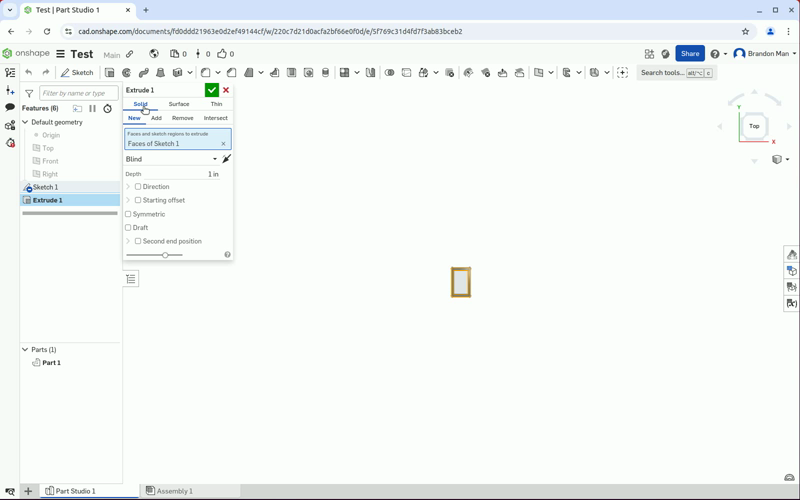
click(143, 106)
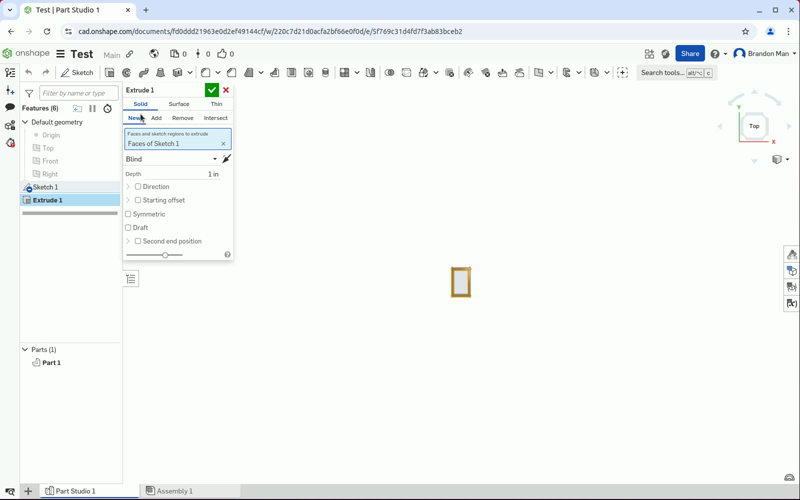
mouse_move(137, 120)
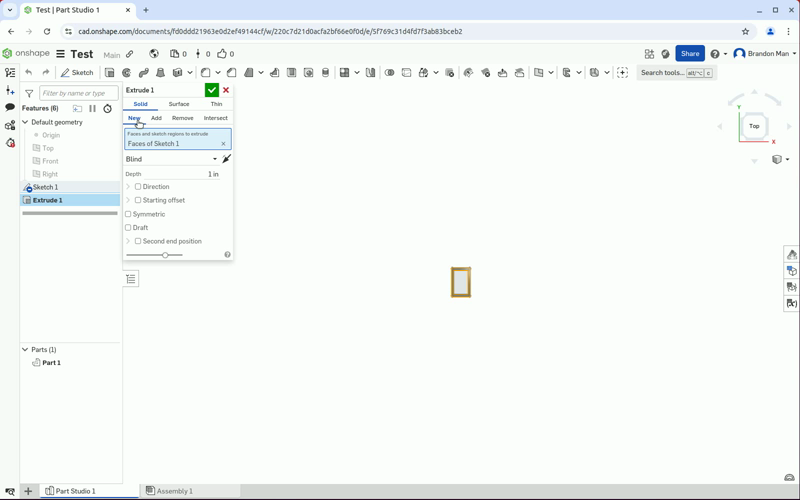
click(137, 120)
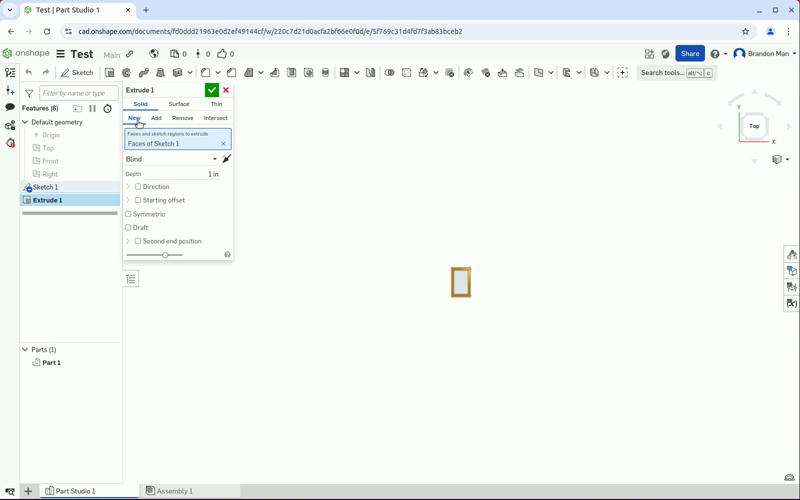
key(tab, 4)
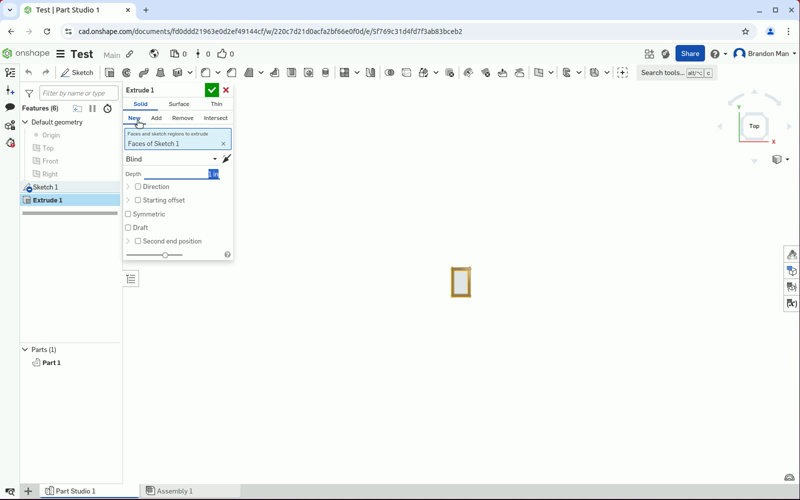
text(23.108)
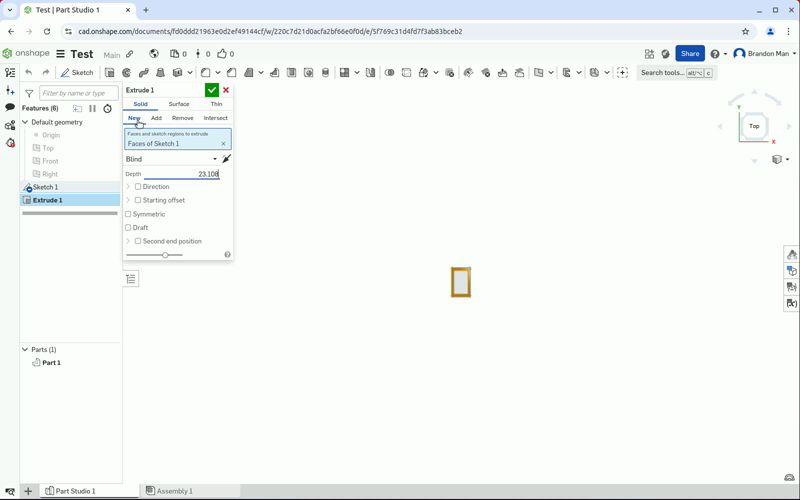
key(enter)
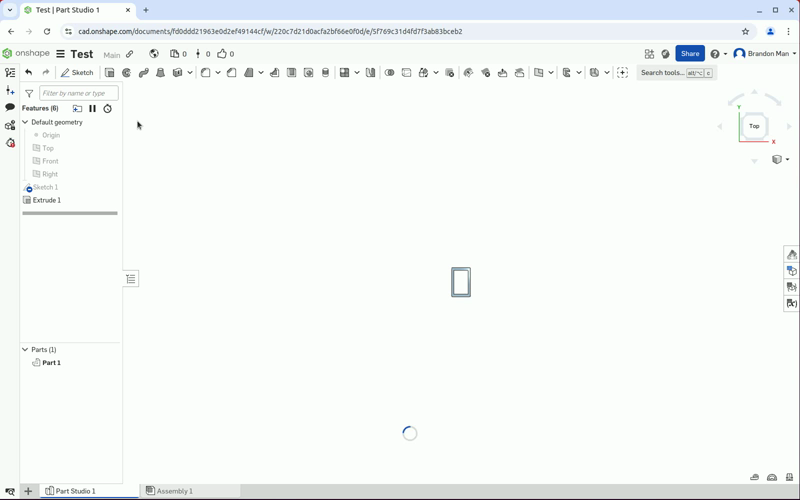
key(shift+h)
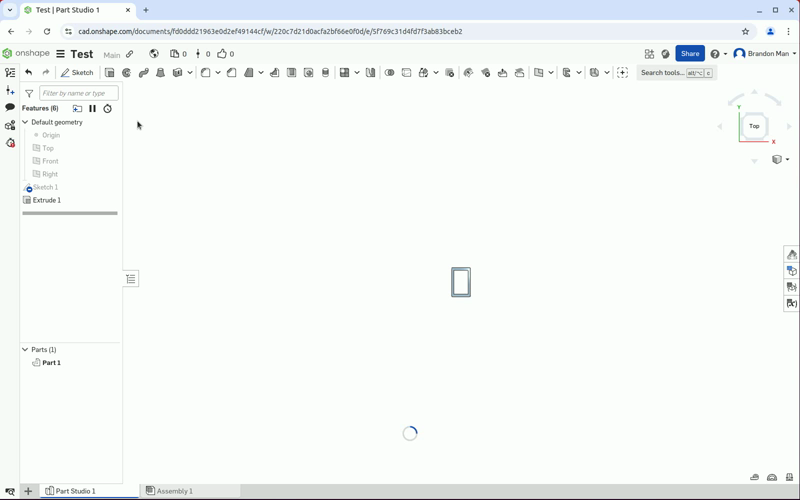
key(shift+h)
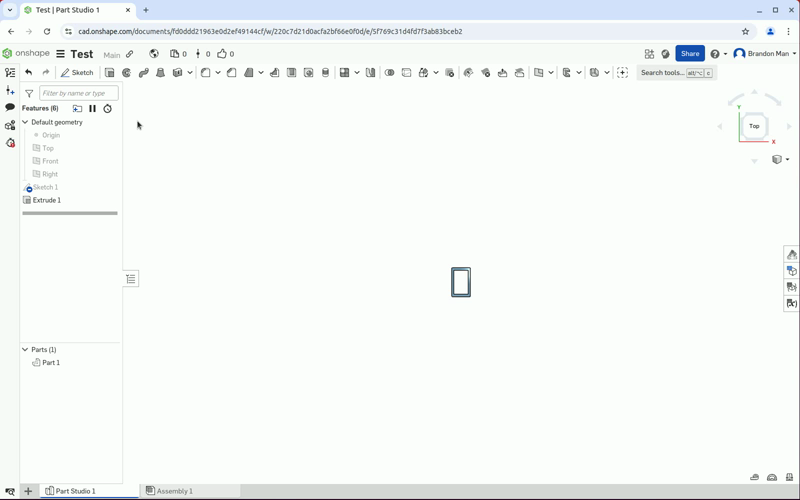
mouse_move(73, 189)
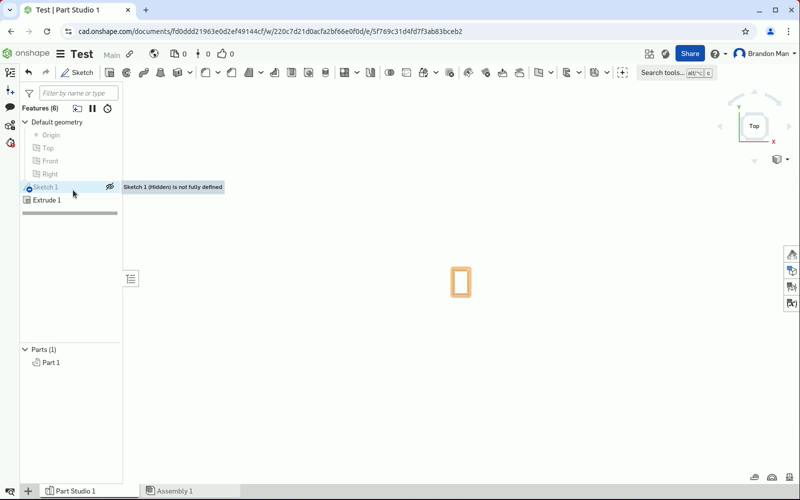
click(73, 189)
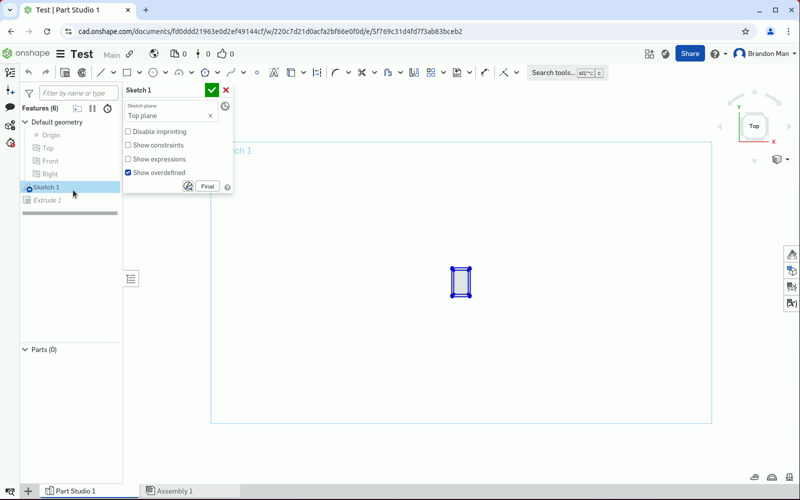
mouse_move(229, 92)
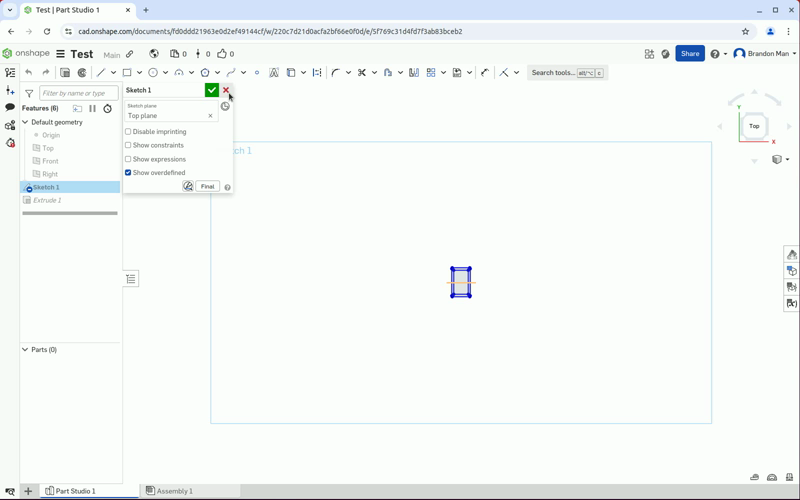
click(229, 92)
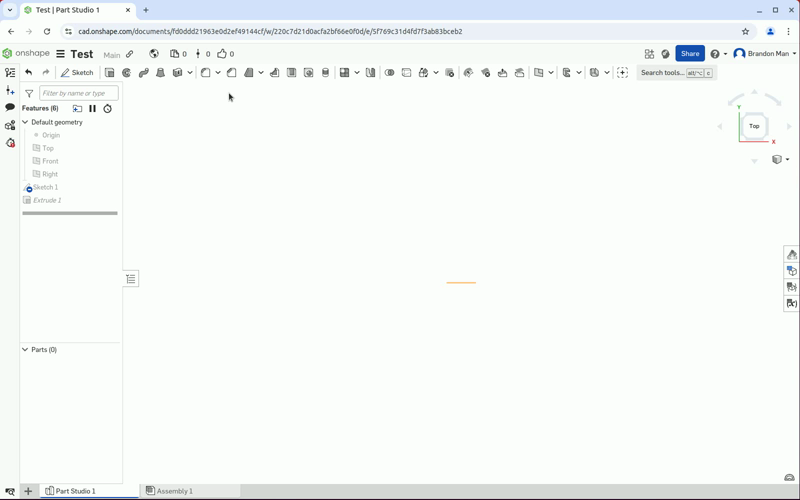
mouse_move(73, 352)
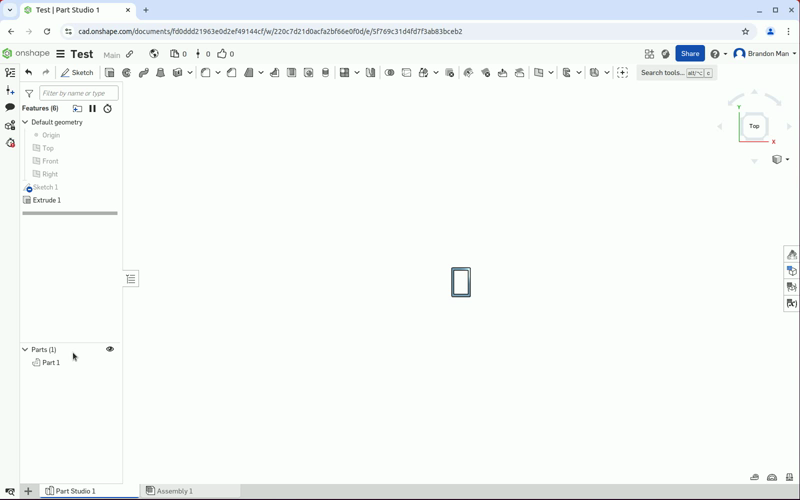
key(y)
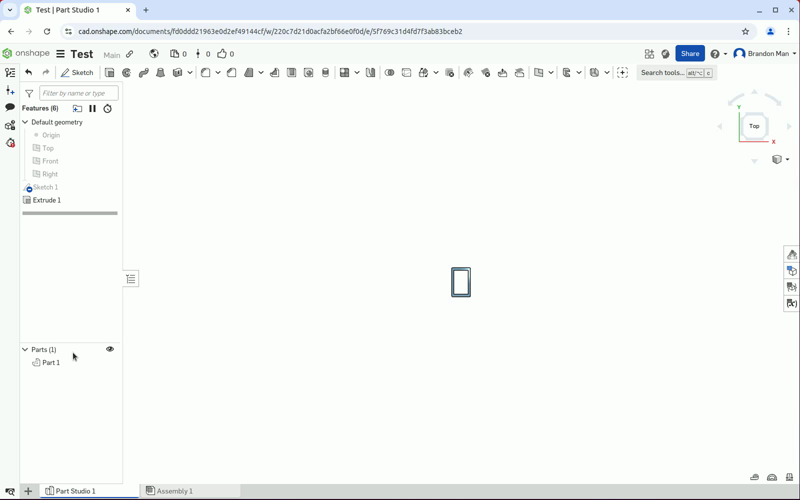
key(shift+p)
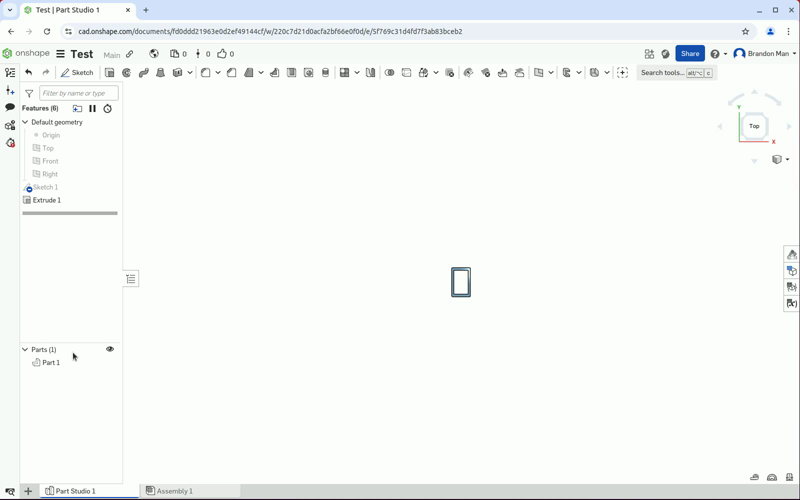
key(space)
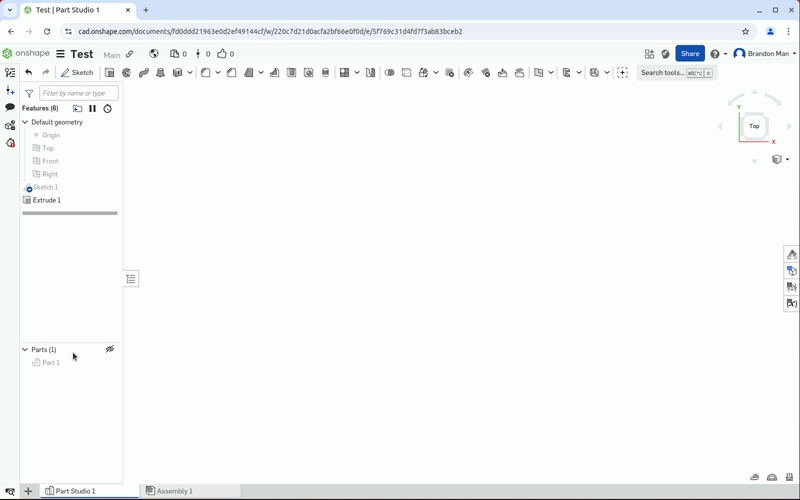
key_down(shift)
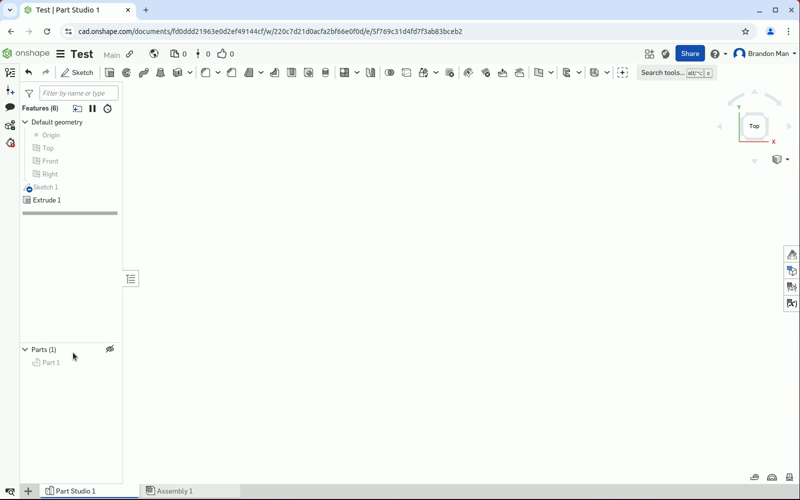
key(up)
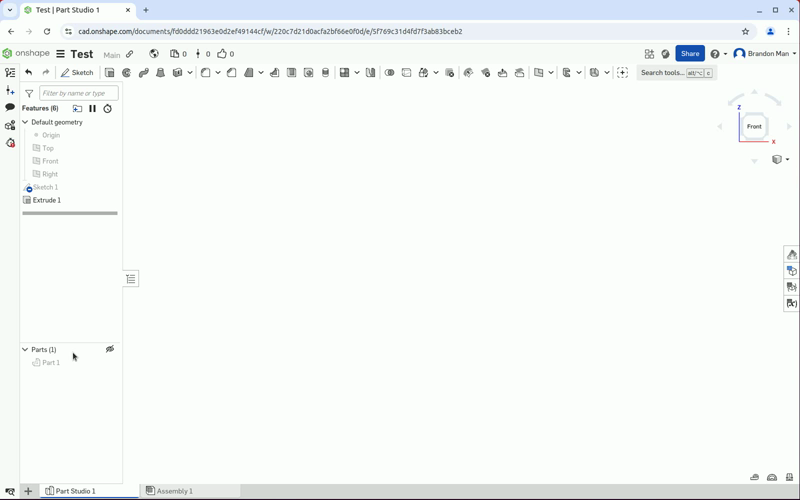
key_up(shift)
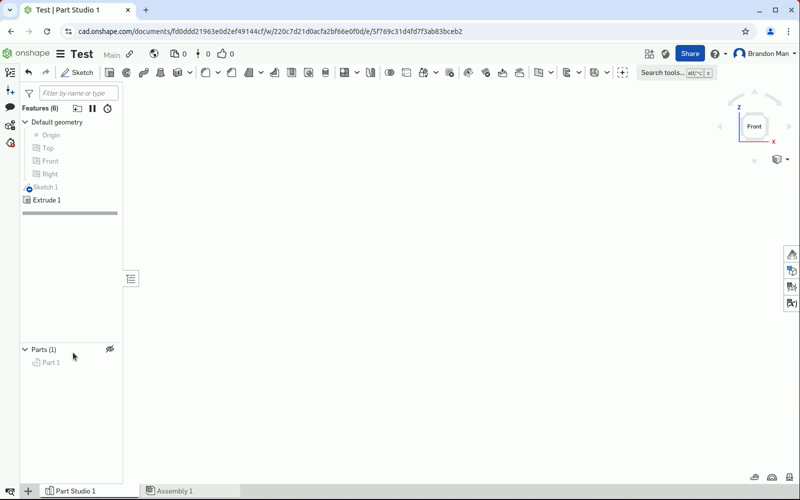
key(space)
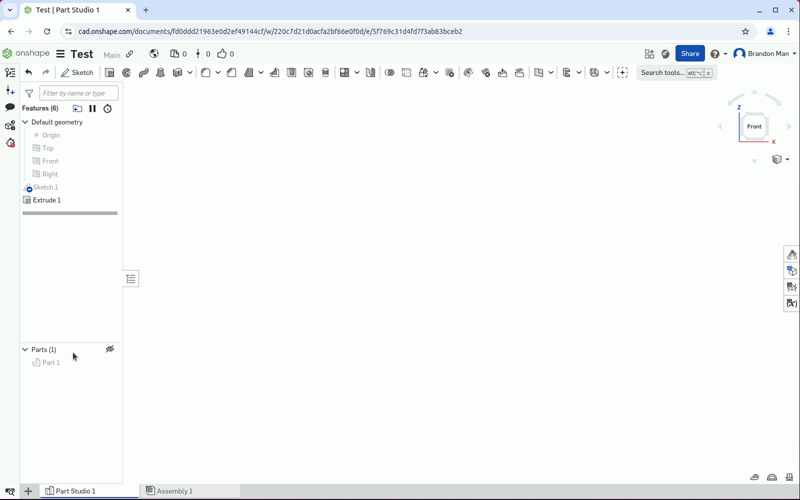
key_down(shift)
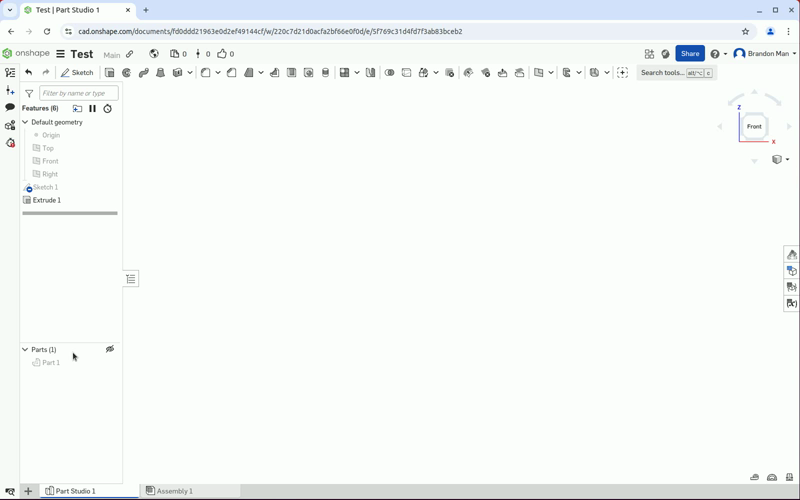
key(left)
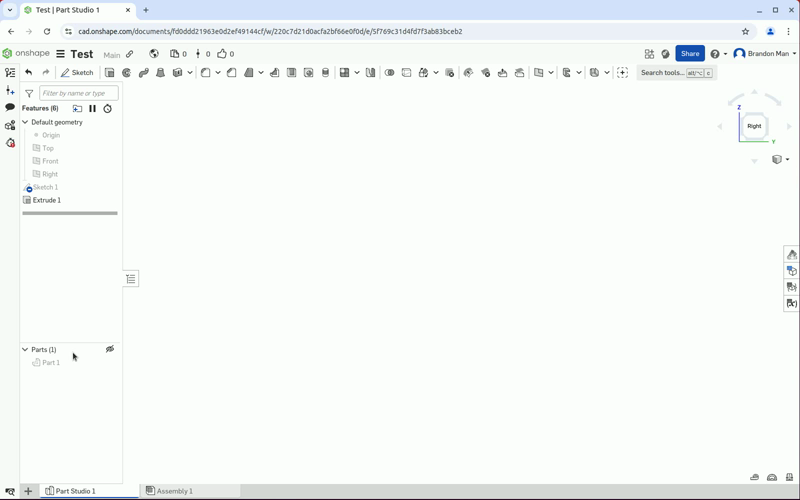
key_up(shift)
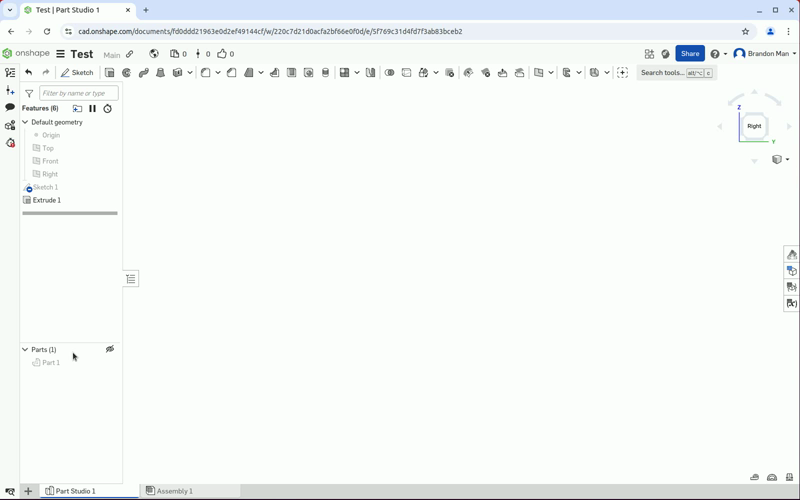
mouse_move(73, 352)
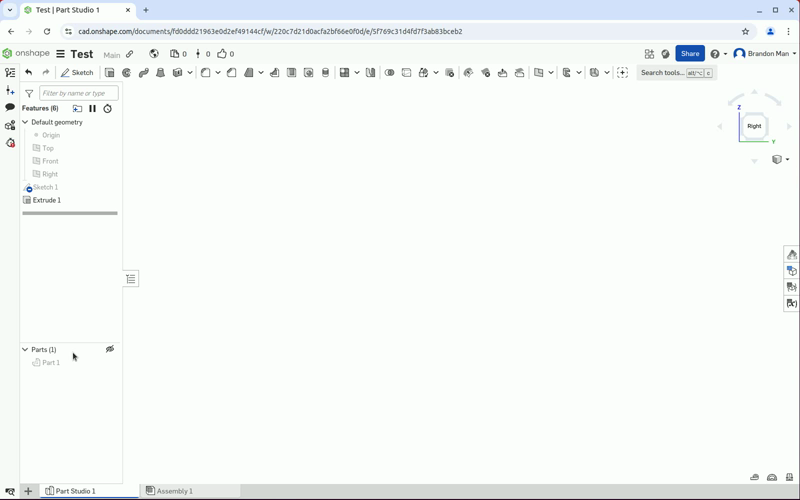
key(shift+y)
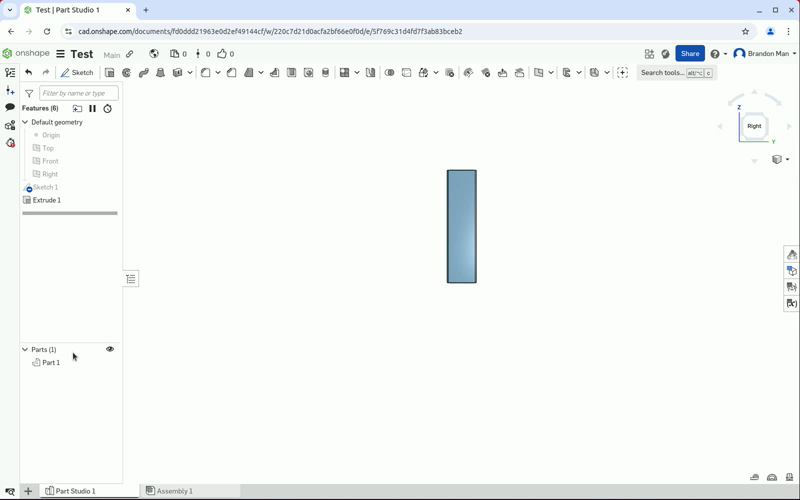
mouse_move(541, 75)
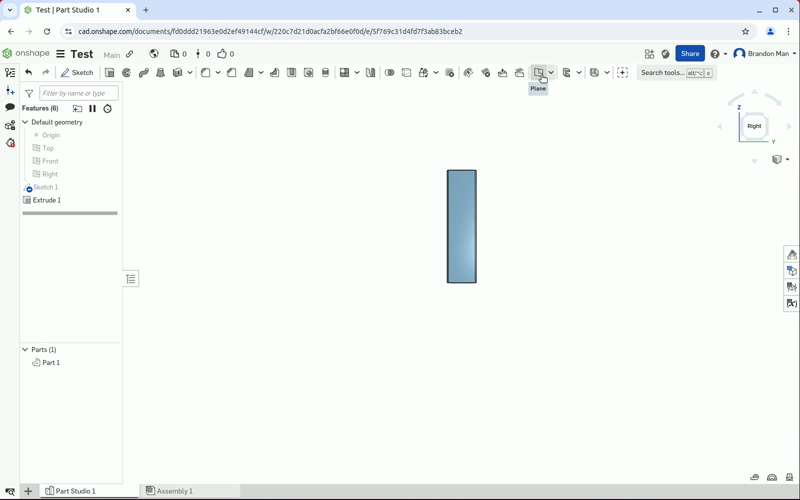
click(541, 75)
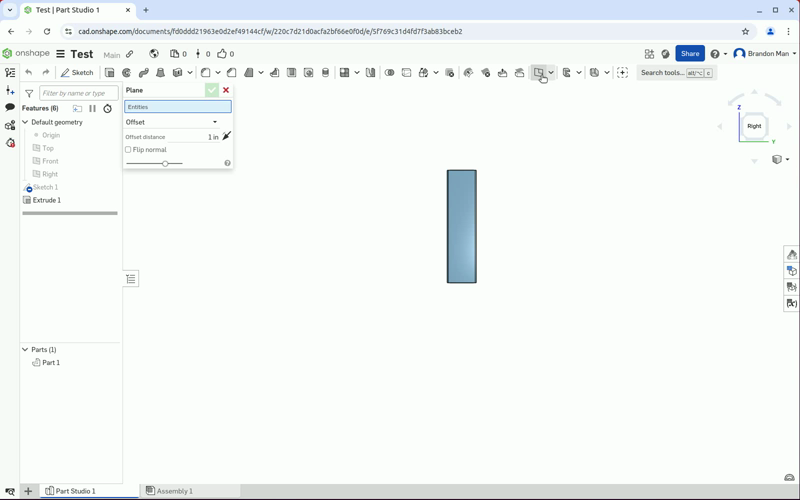
mouse_move(73, 176)
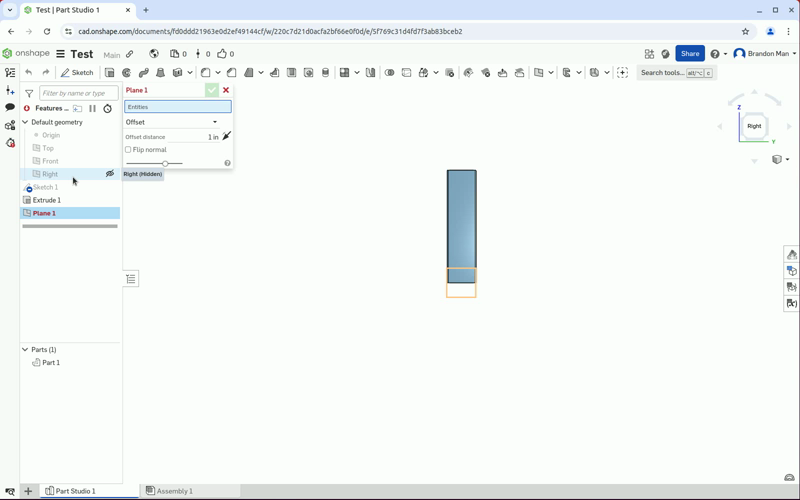
click(73, 176)
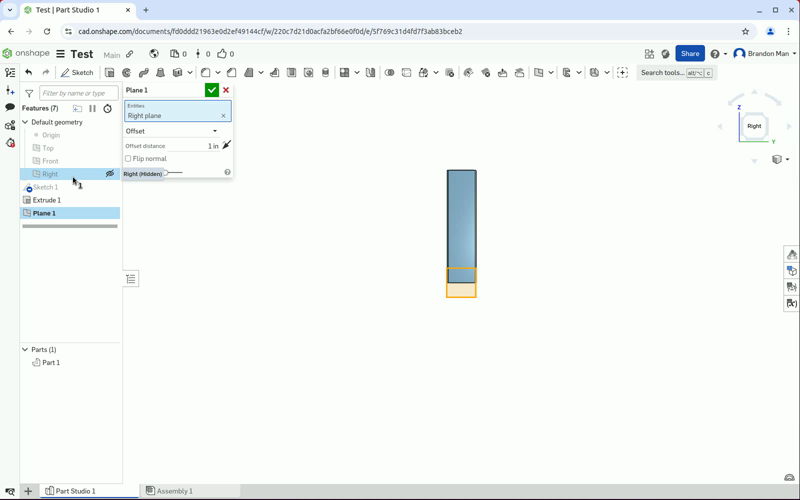
key(tab, 2)
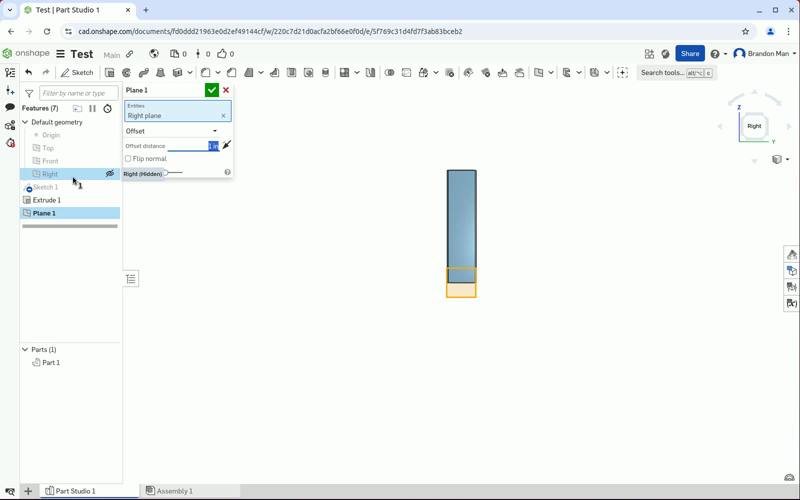
text(1.91)
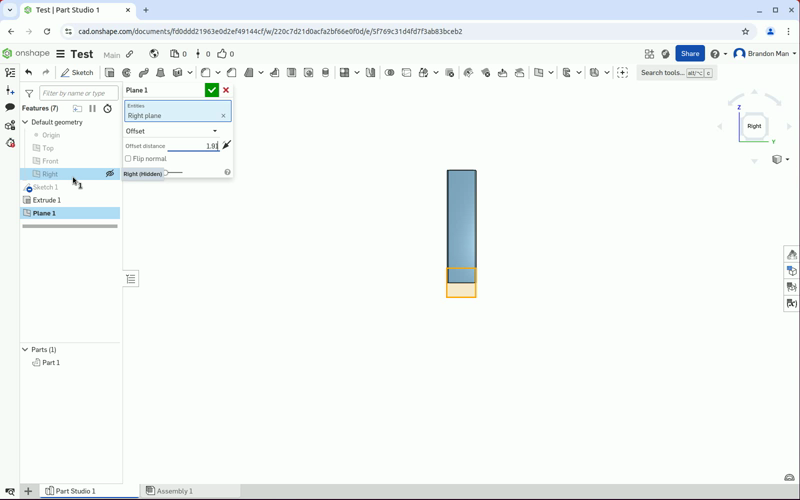
key(enter, 2)
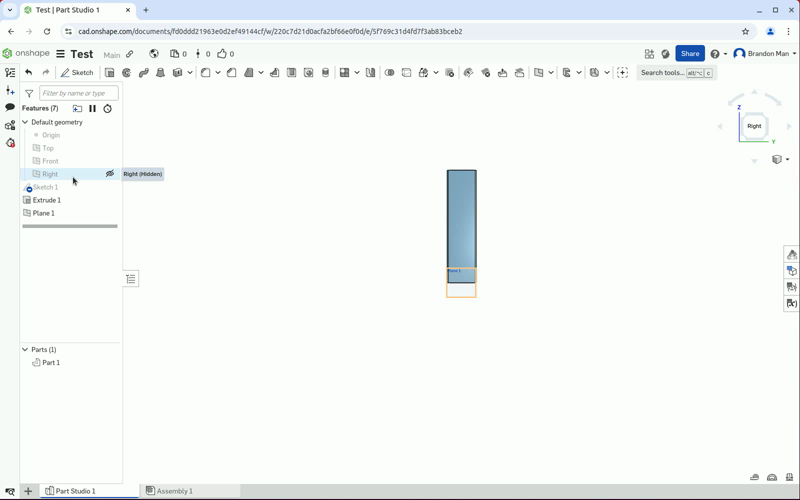
key(shift+s)
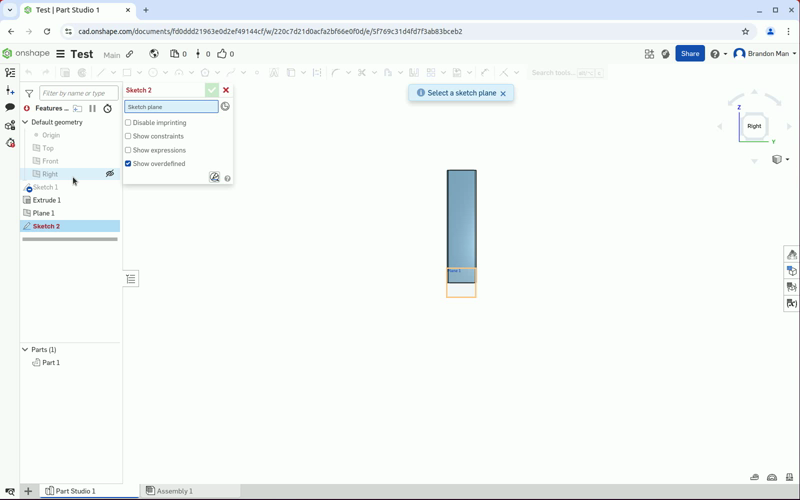
mouse_move(73, 215)
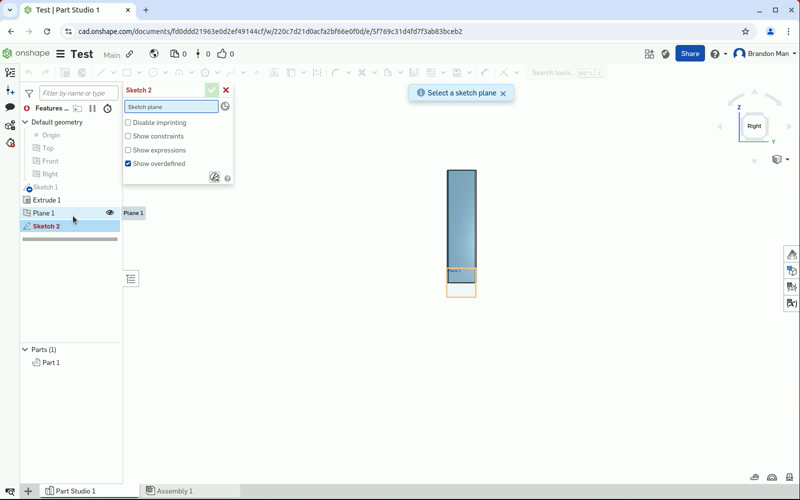
click(73, 215)
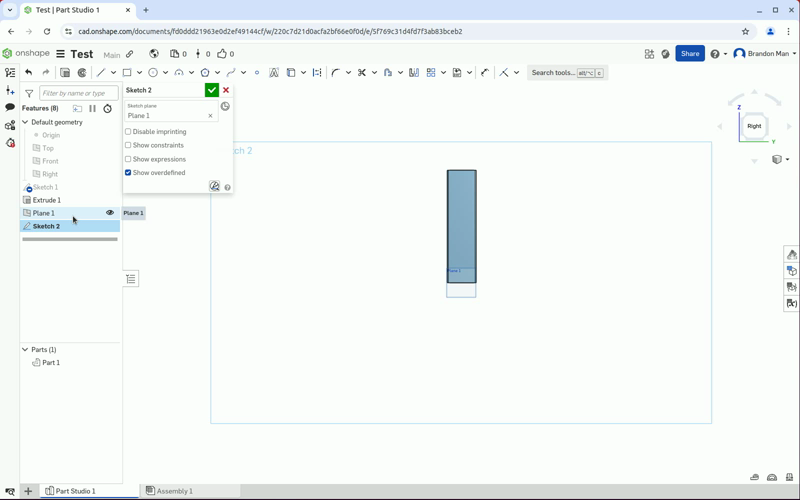
mouse_move(73, 352)
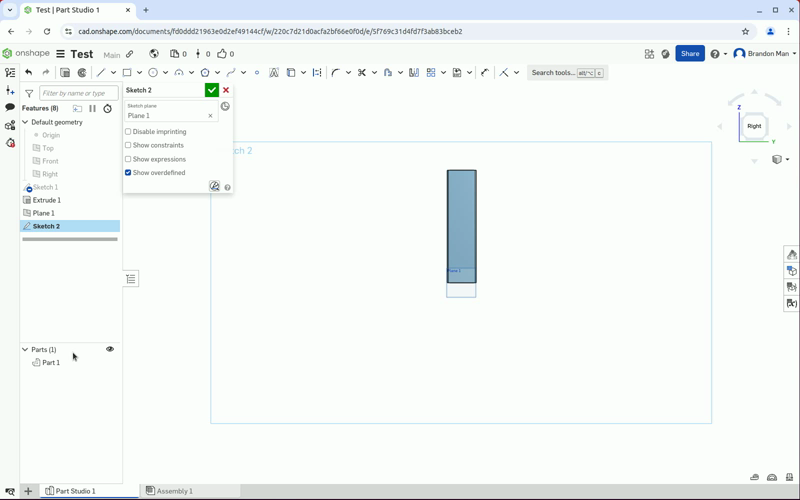
key(y)
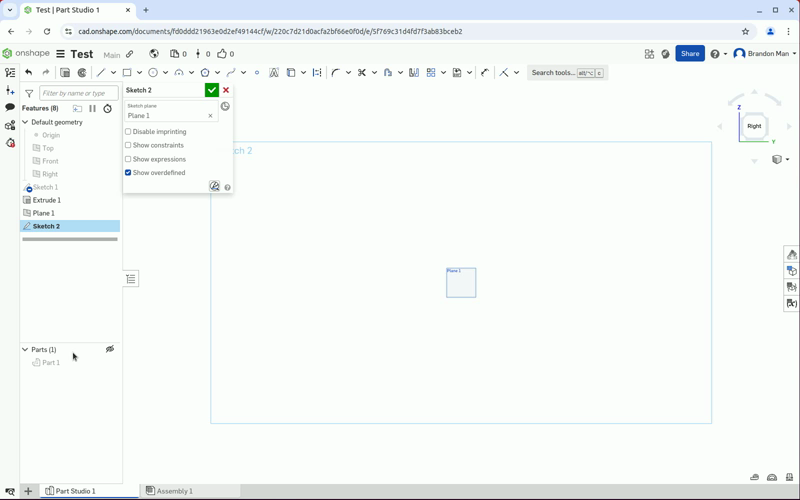
key(c)
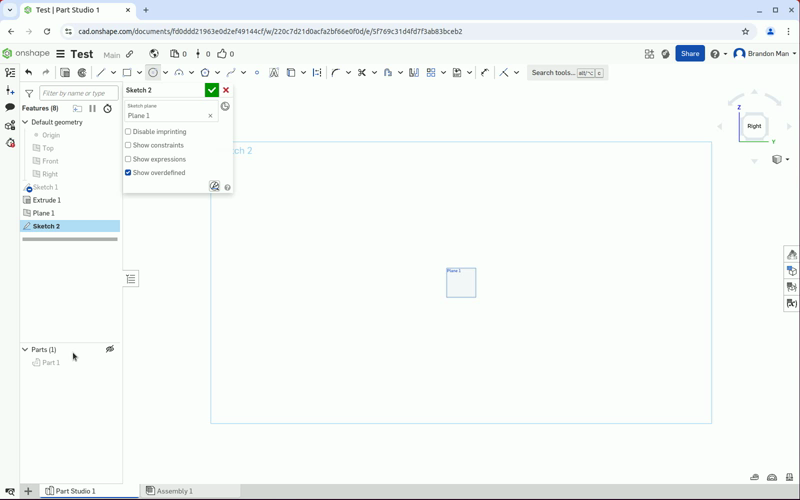
key_down(shift)
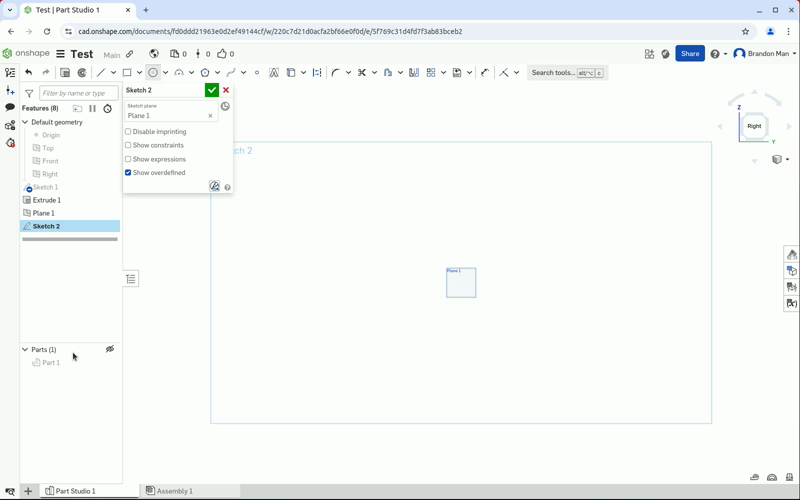
mouse_move(462, 226)
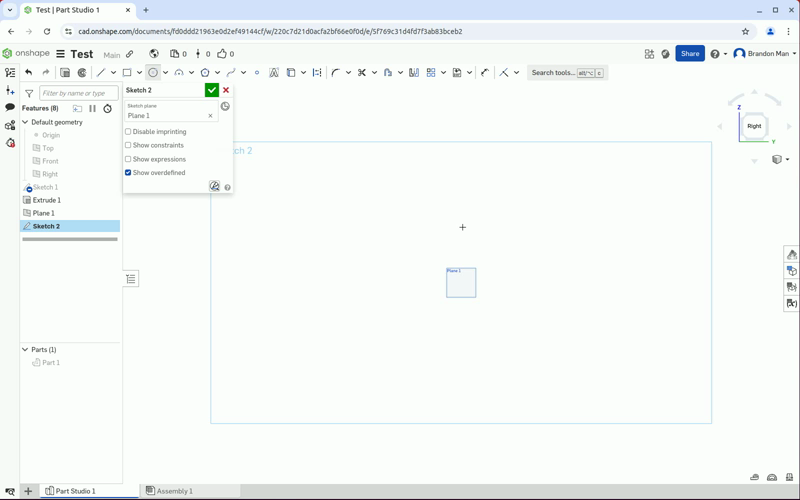
click(462, 226)
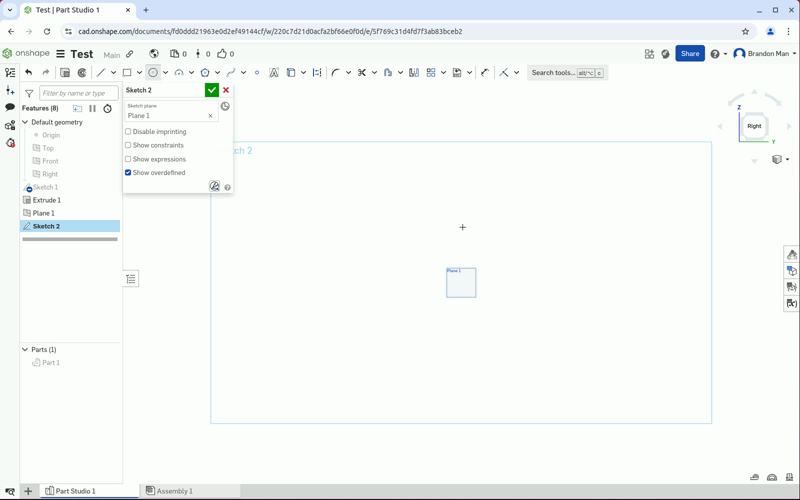
key_up(shift)
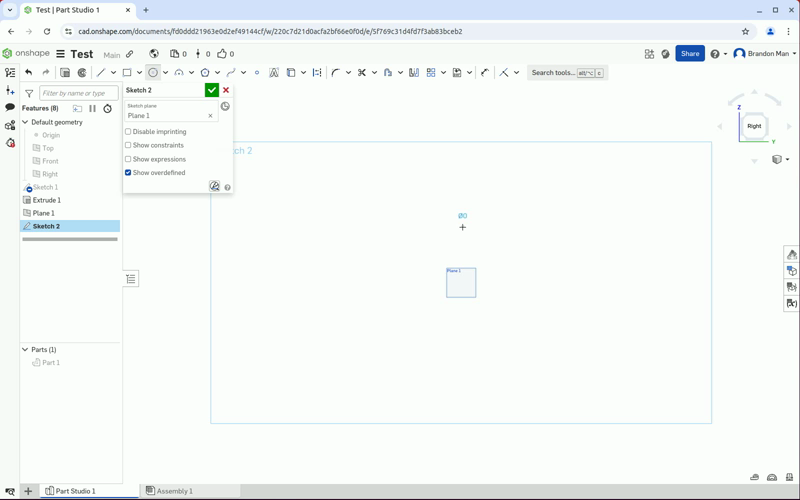
mouse_move(465, 226)
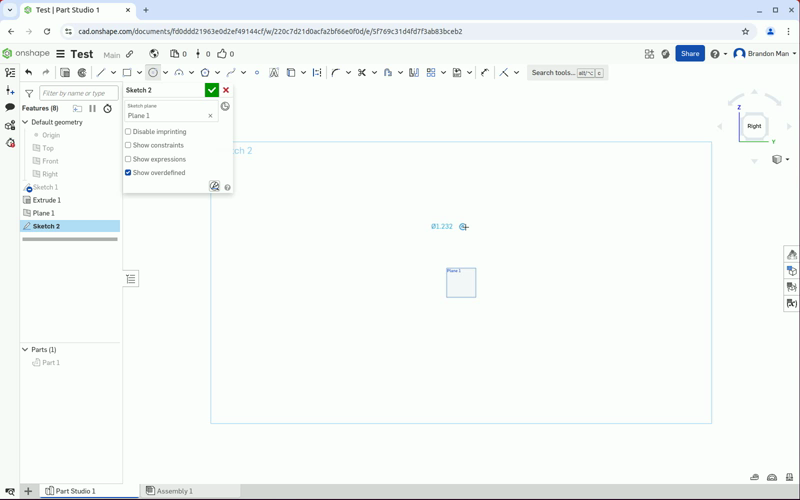
click(465, 226)
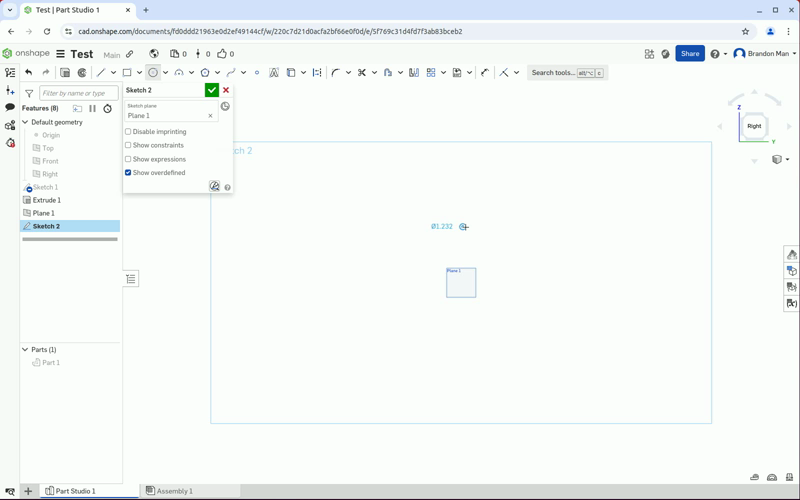
key(esc)
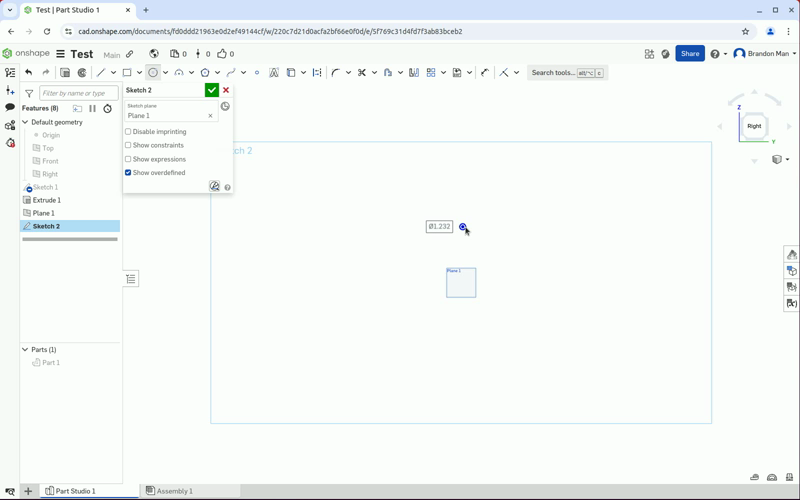
mouse_move(461, 227)
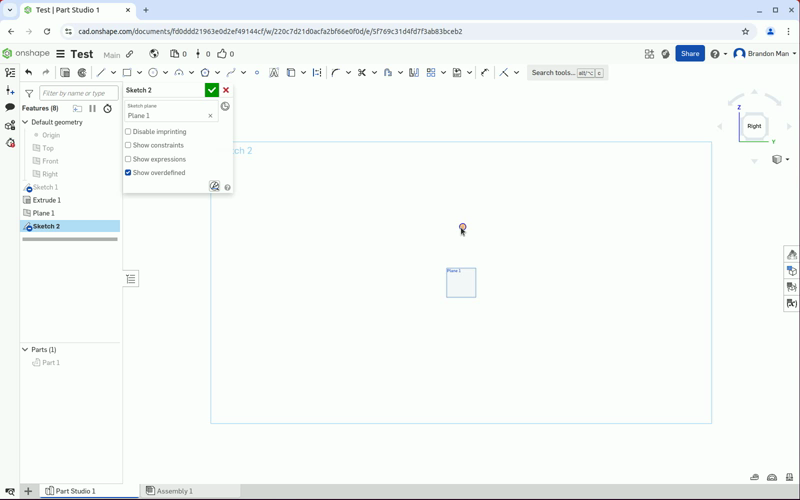
scroll(6)
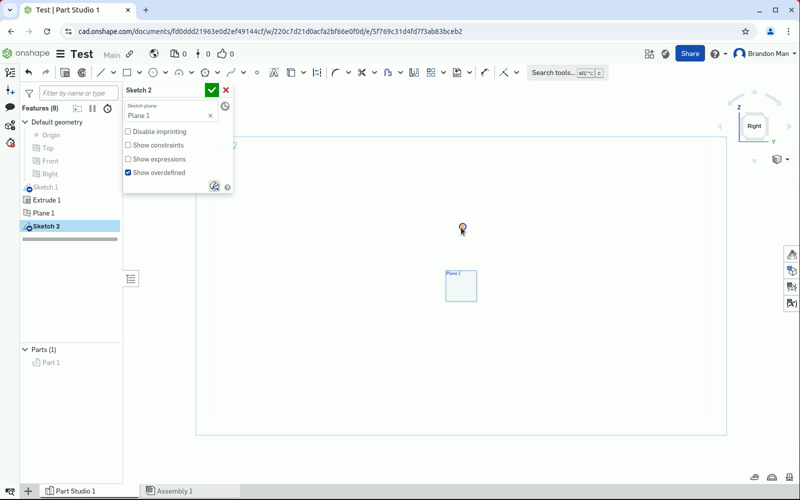
scroll(6)
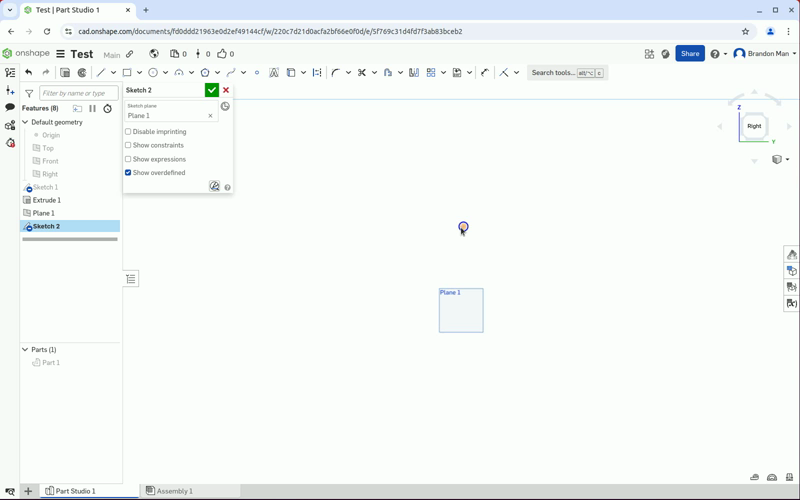
scroll(6)
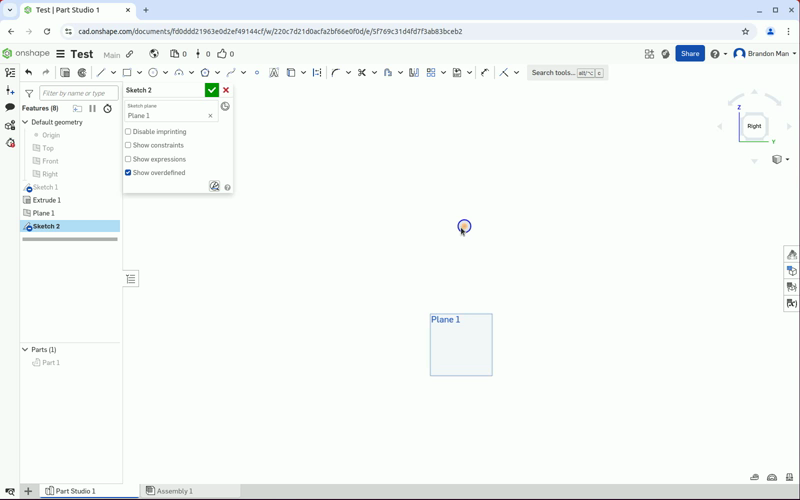
scroll(6)
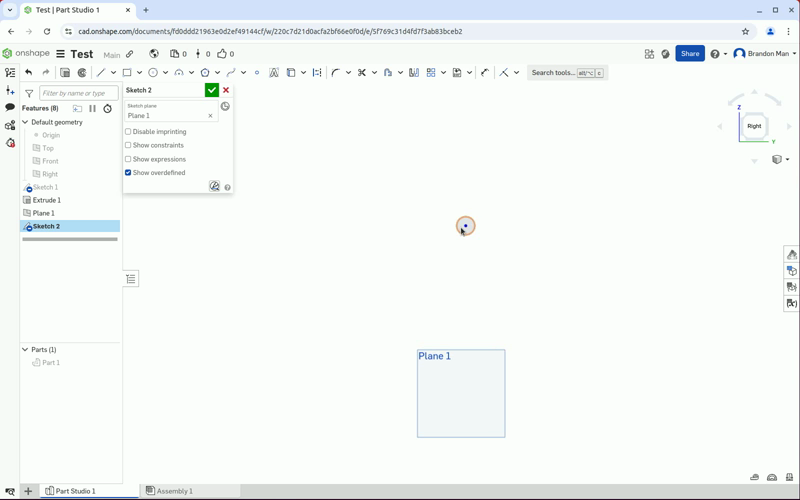
scroll(6)
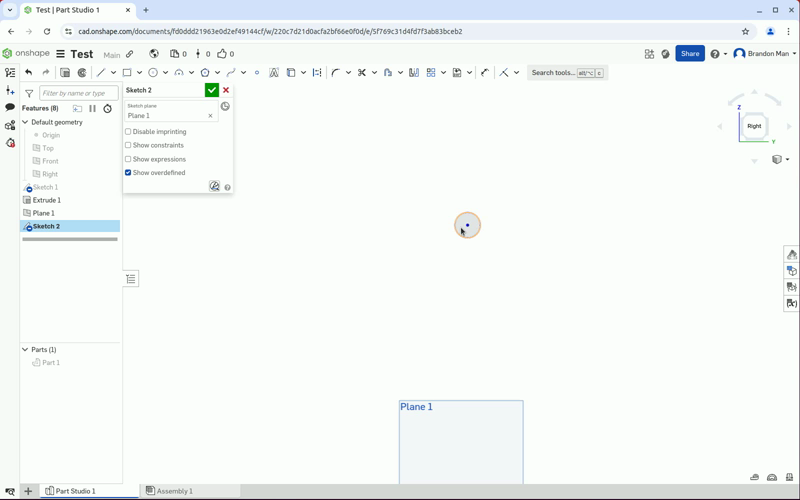
scroll(6)
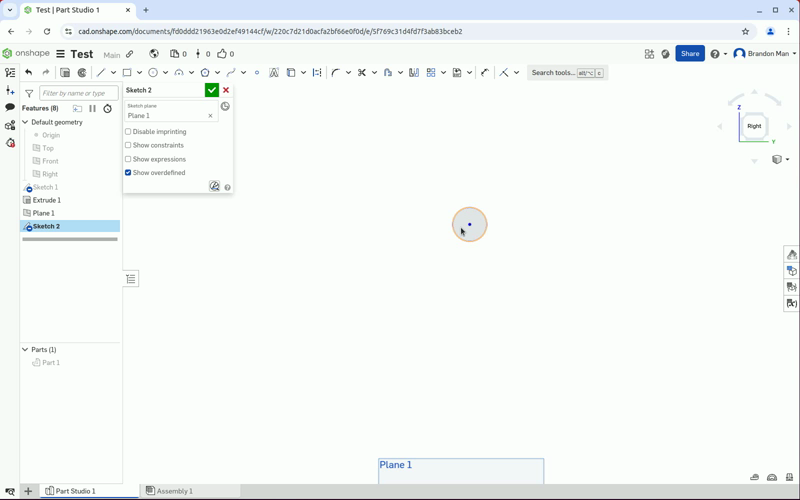
scroll(6)
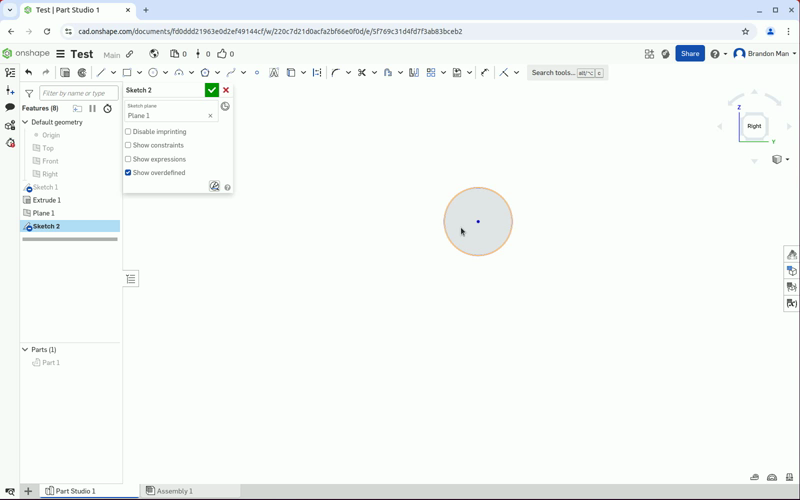
click(461, 227)
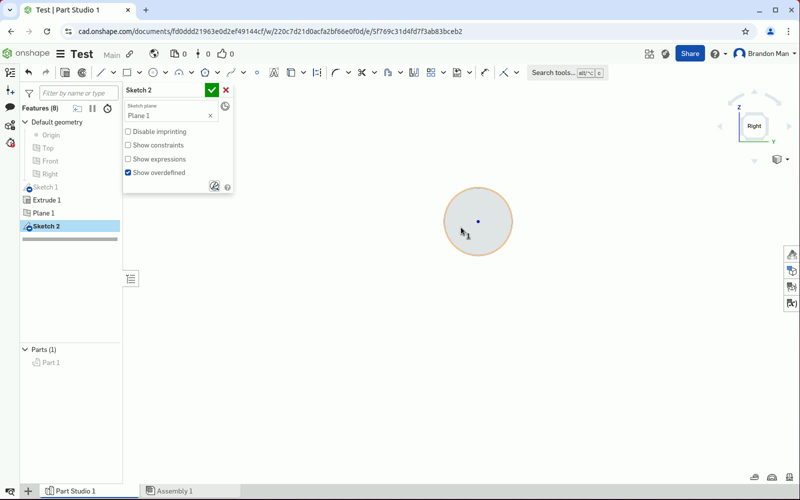
scroll(-6)
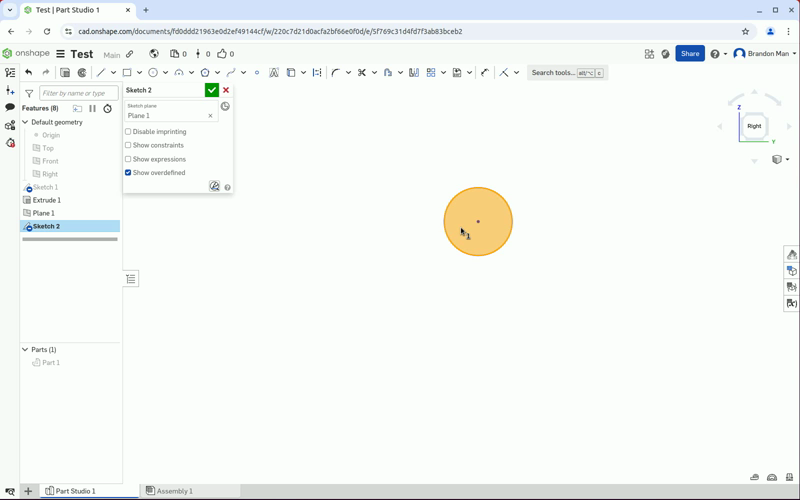
scroll(-6)
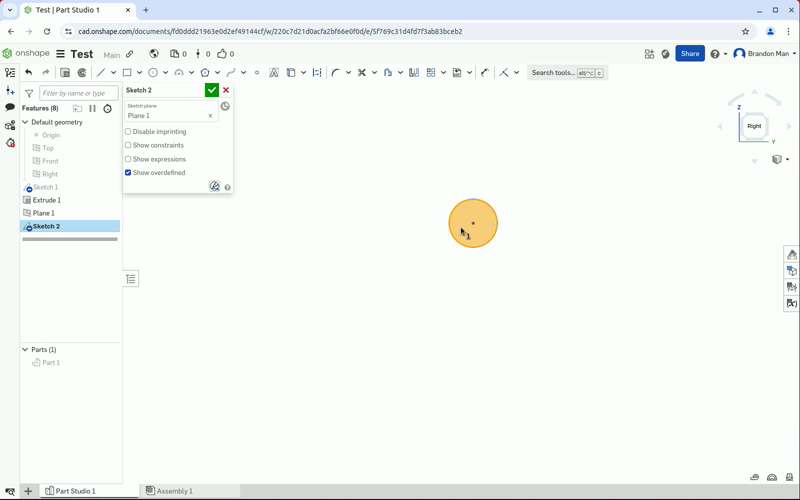
scroll(-6)
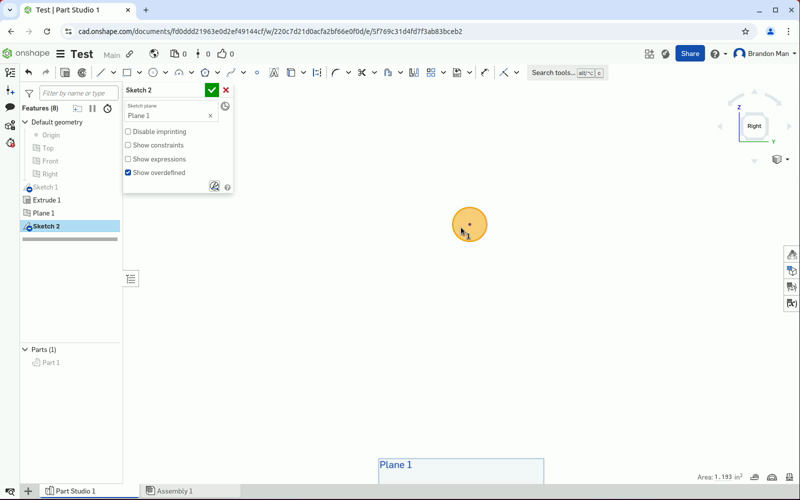
scroll(-6)
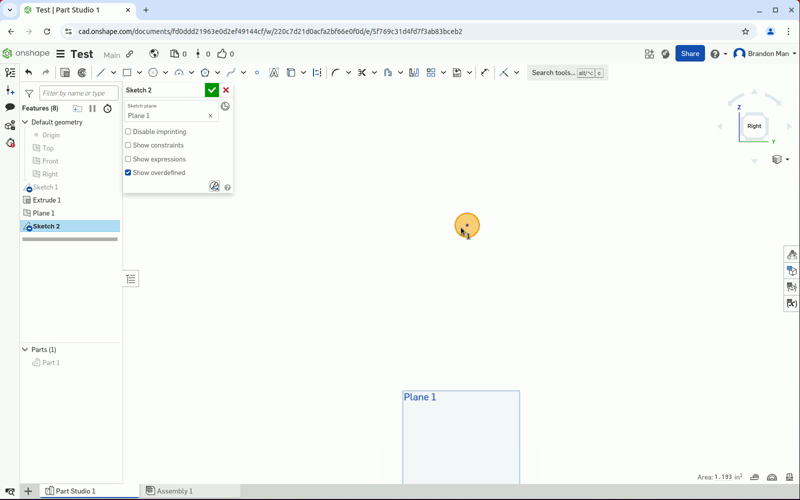
scroll(-6)
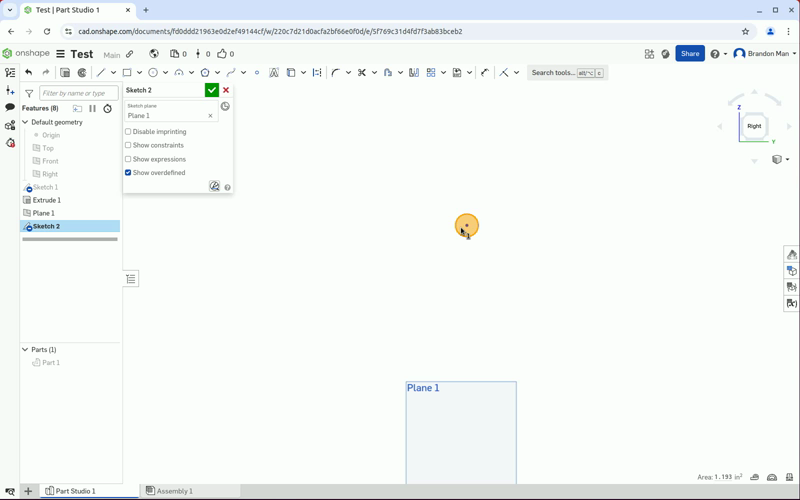
scroll(-6)
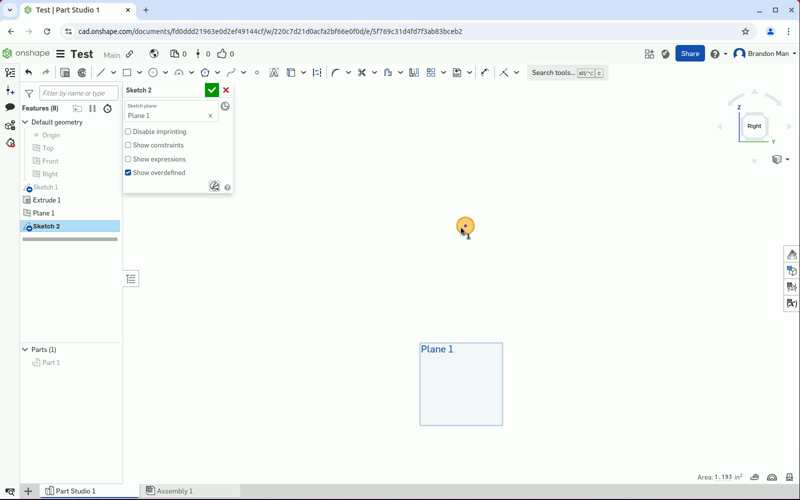
scroll(-6)
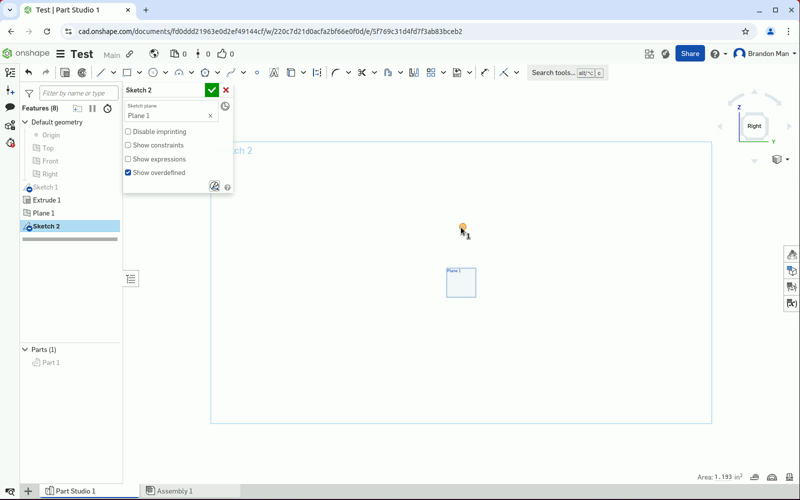
mouse_move(73, 352)
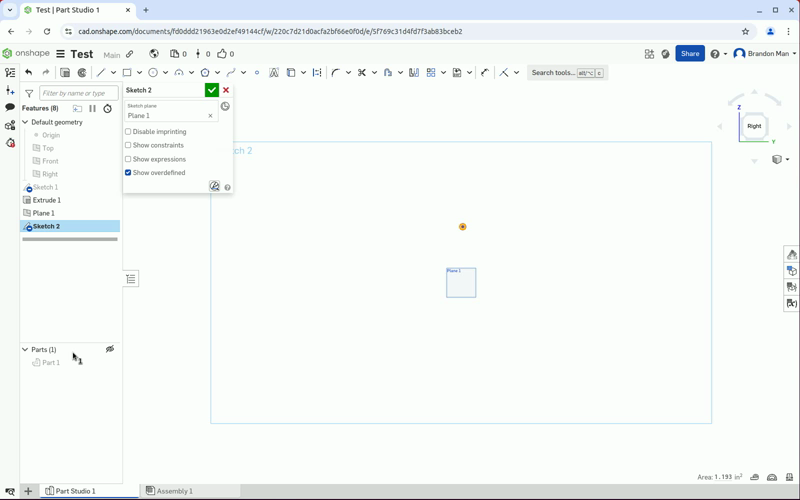
key(shift+y)
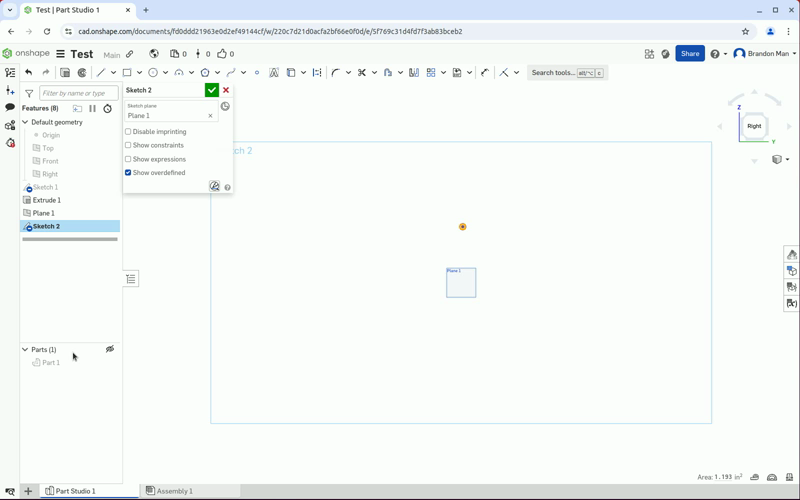
key(shift+e)
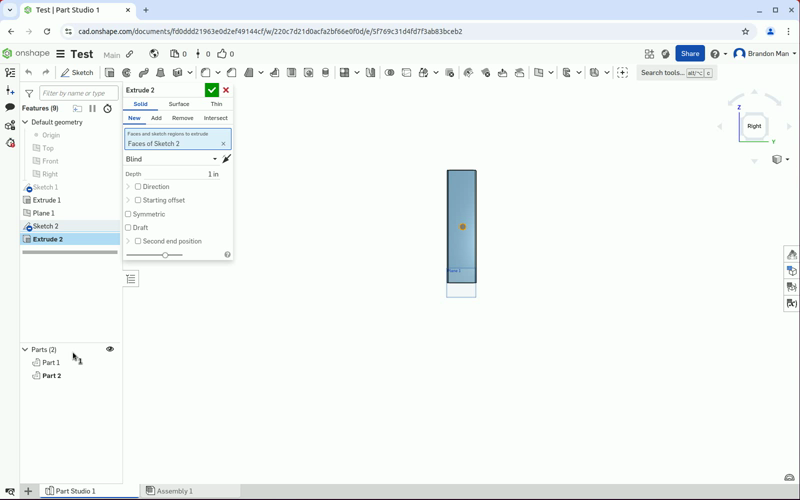
mouse_move(143, 106)
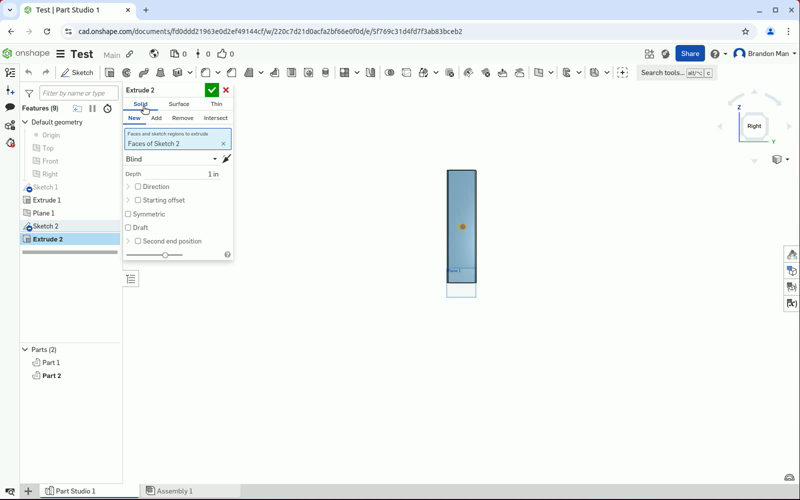
click(143, 106)
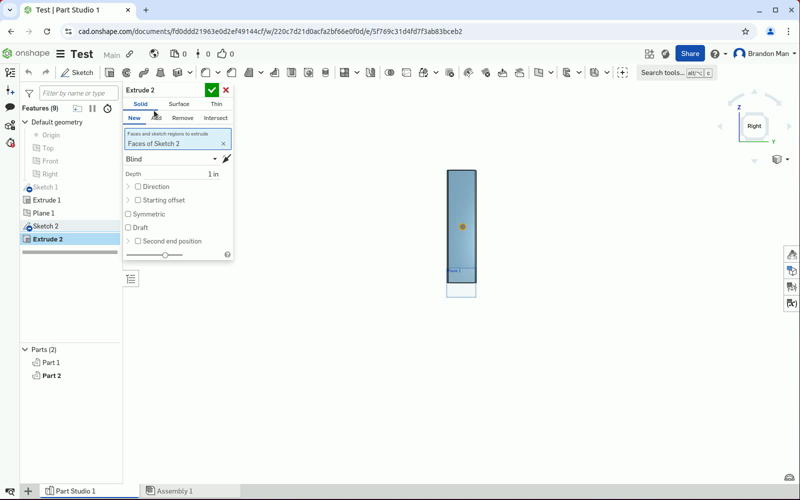
mouse_move(186, 120)
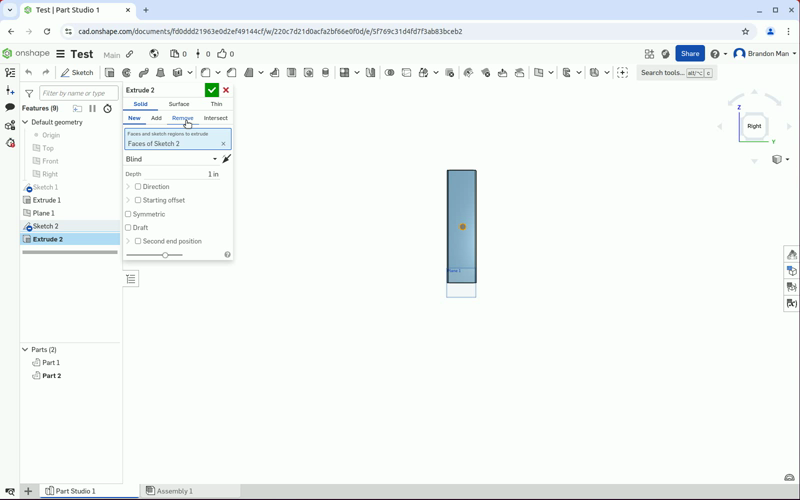
click(186, 120)
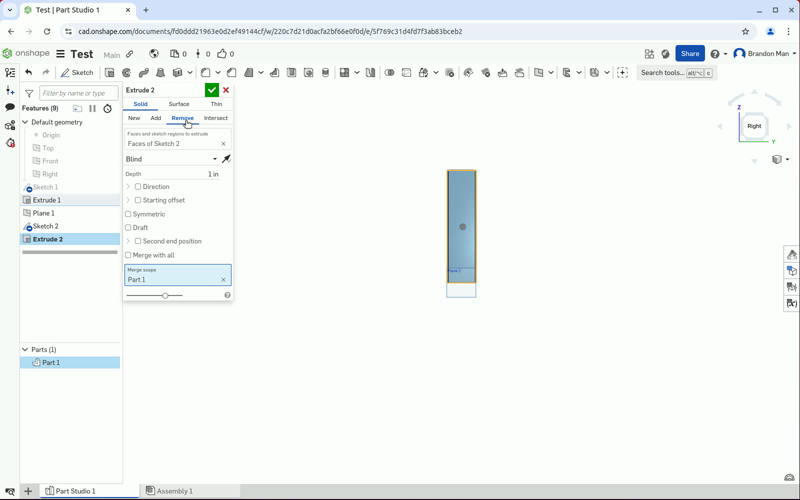
key(tab, 4)
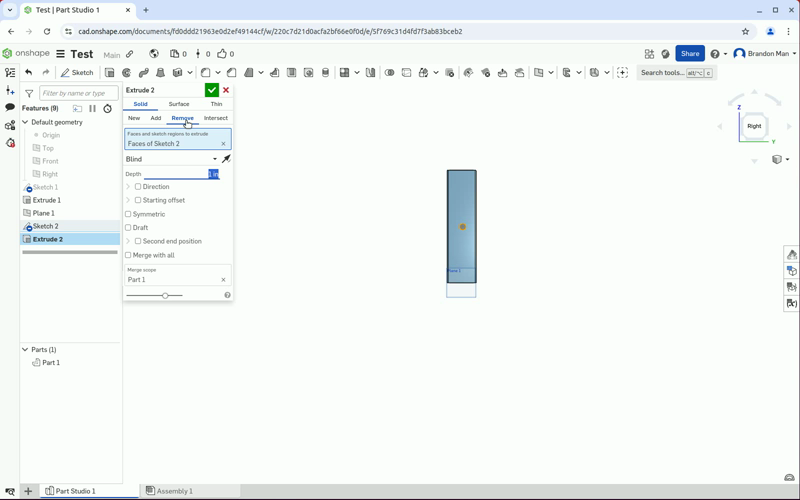
text(3.851)
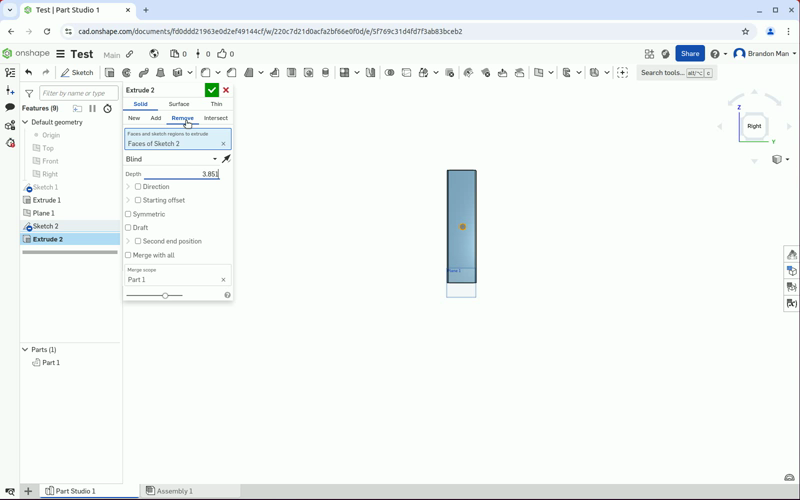
key(tab, 6)
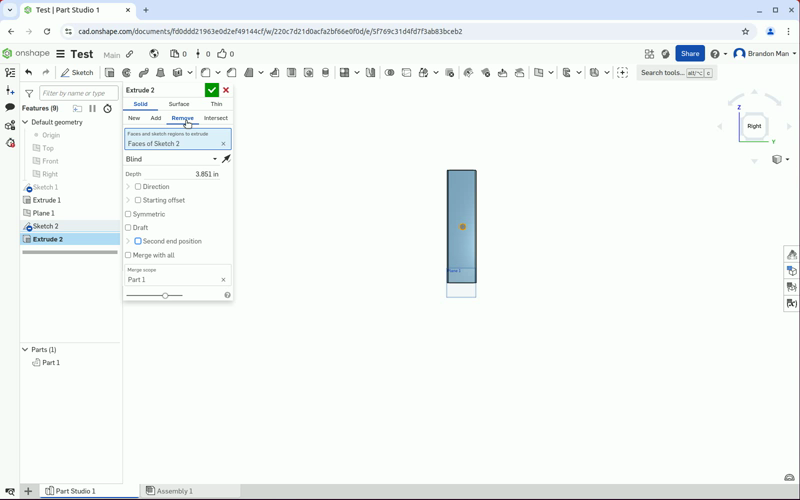
key(space)
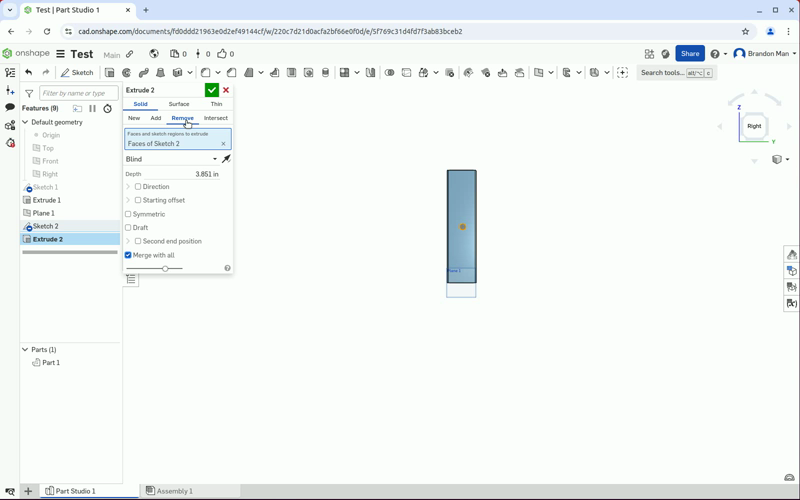
key(enter)
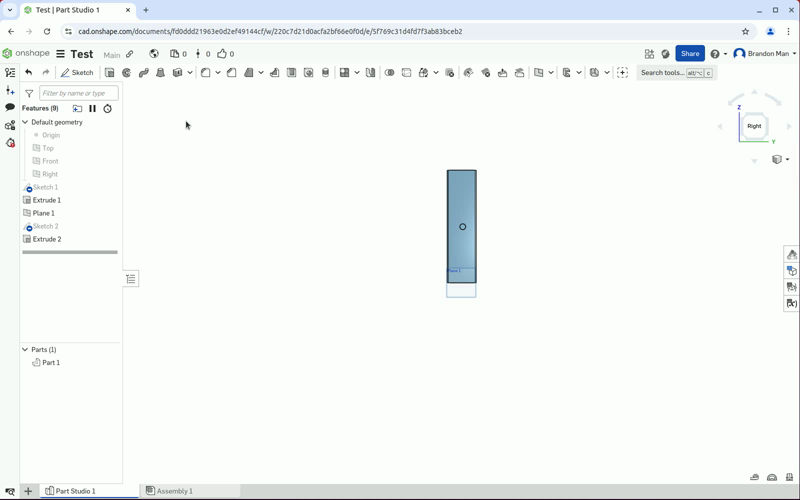
key(shift+h)
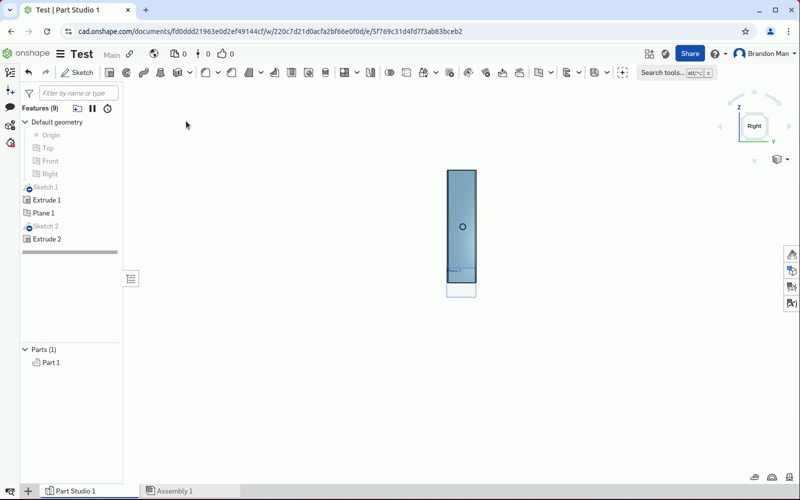
key(shift+h)
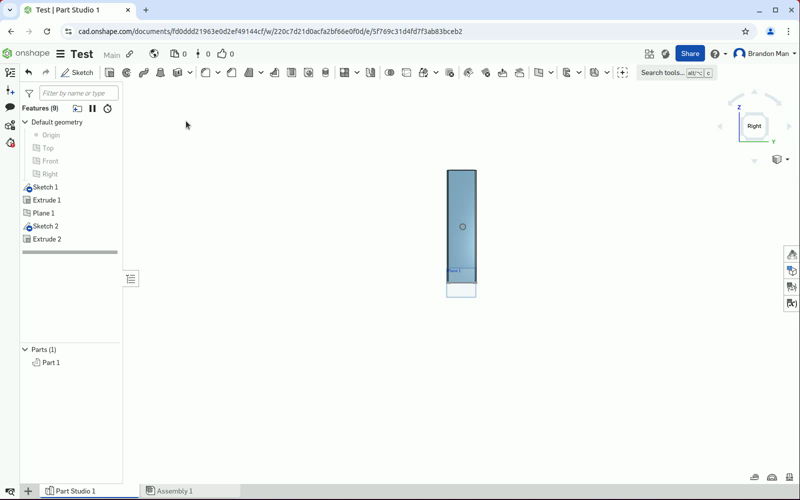
key(shift+7)
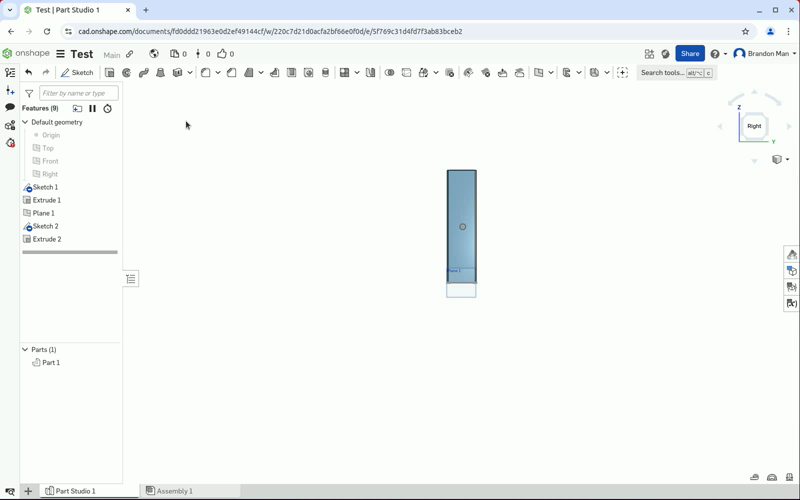
key(right, 2)
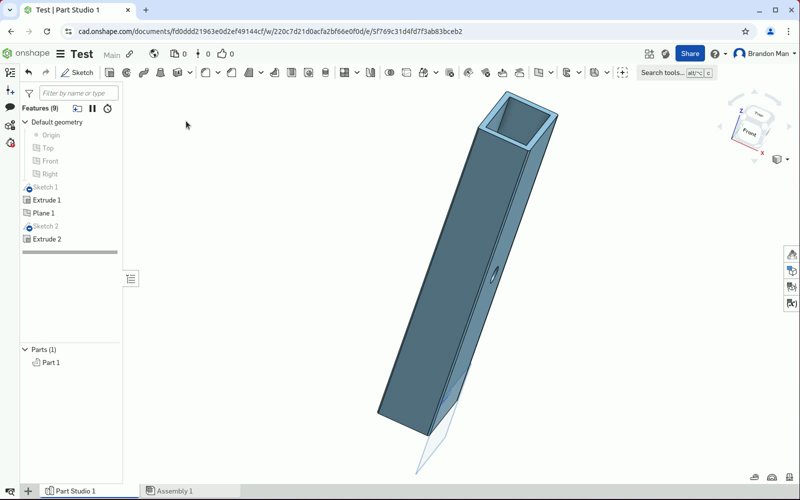
key(down, 2)
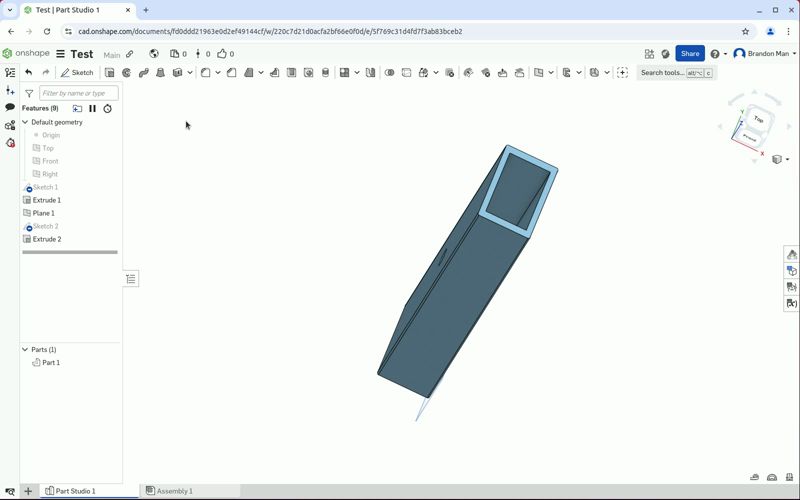
key(up, 2)
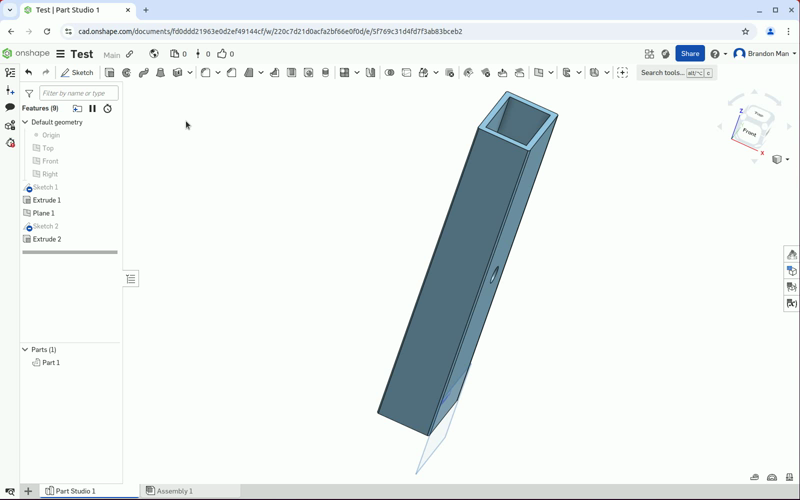
key(left, 2)
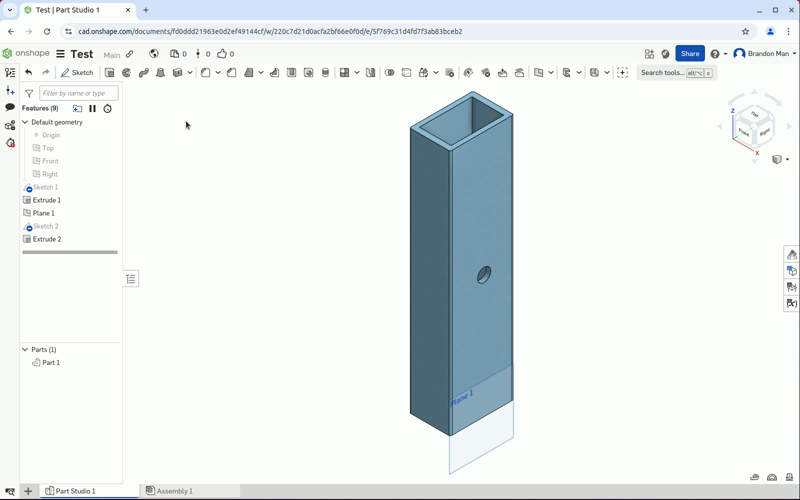
mouse_move(73, 189)
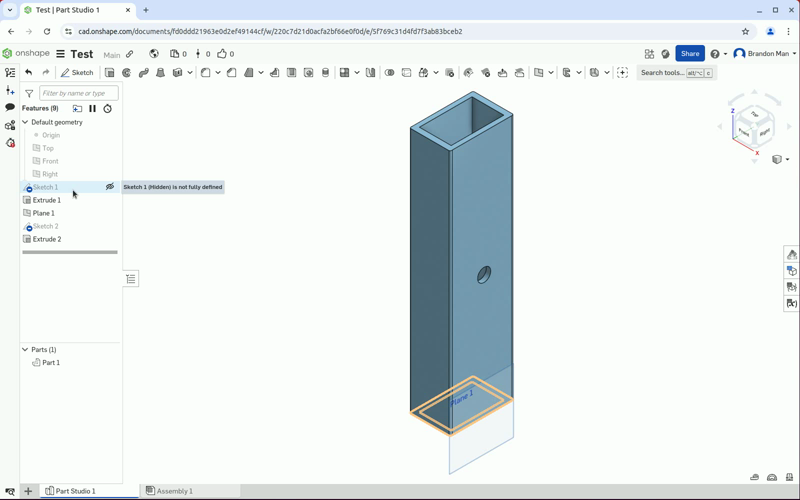
click(73, 189)